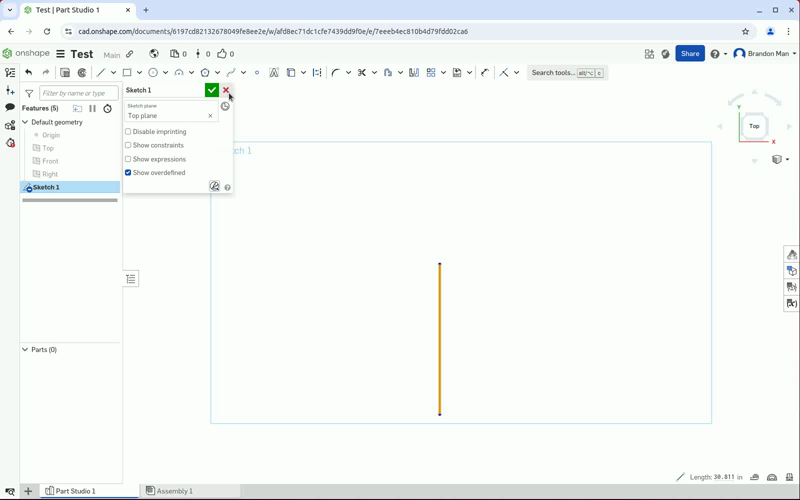
key(shift+h)
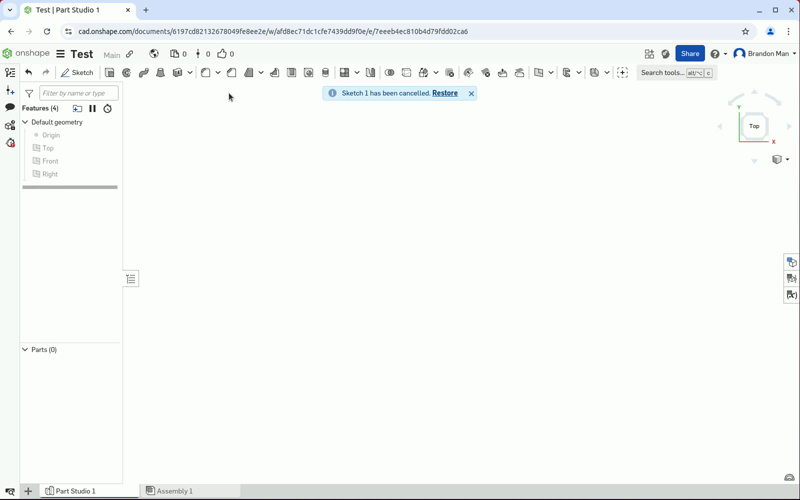
mouse_move(73, 352)
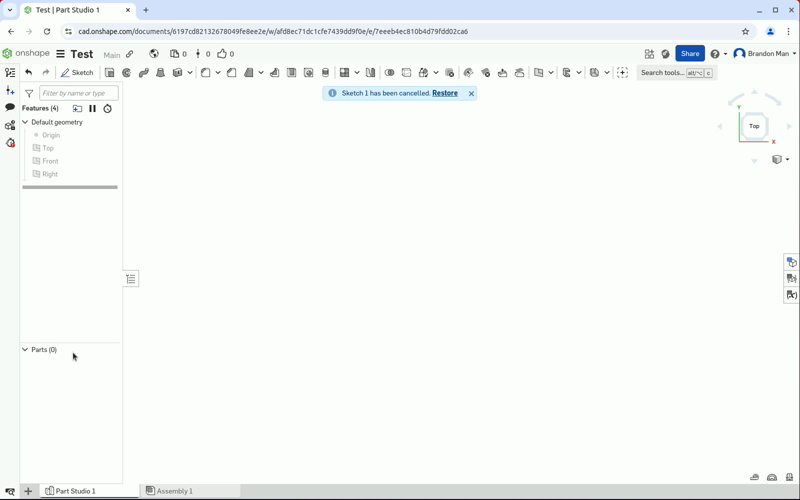
key(y)
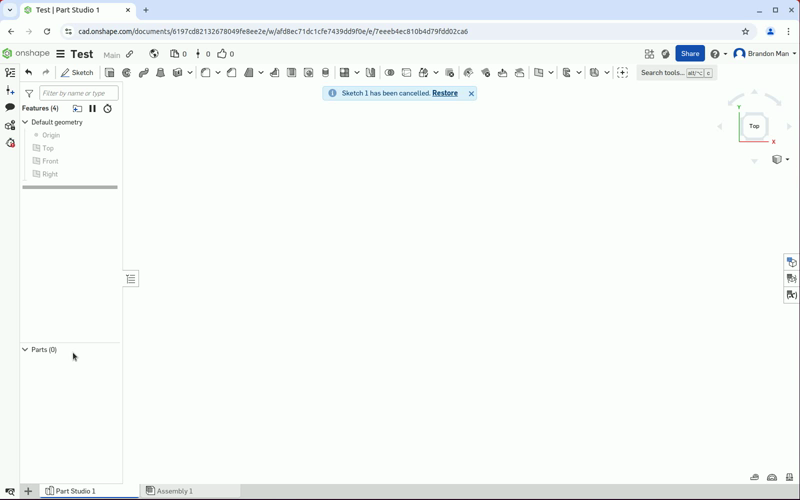
key(shift+p)
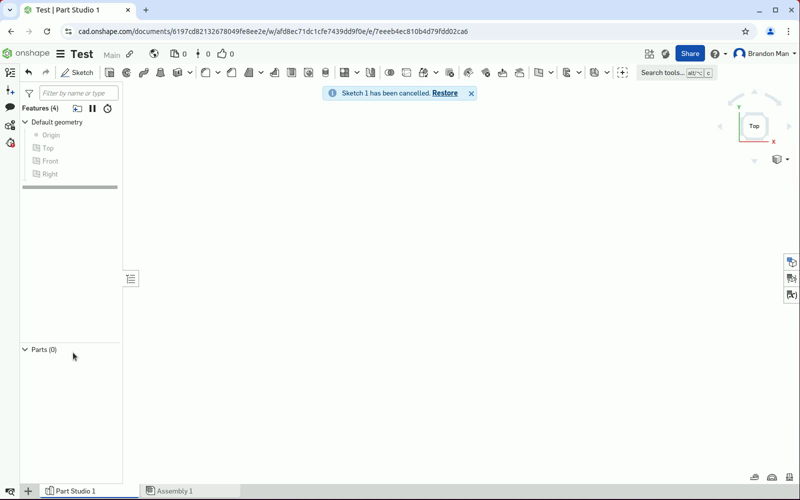
key(space)
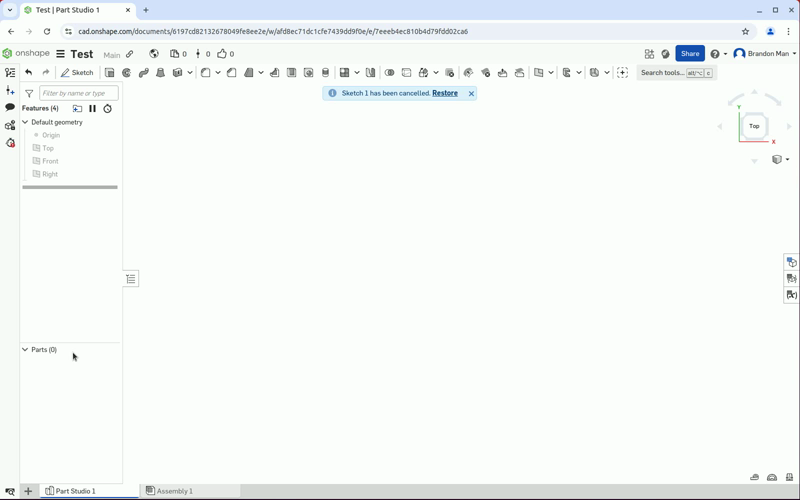
key_down(shift)
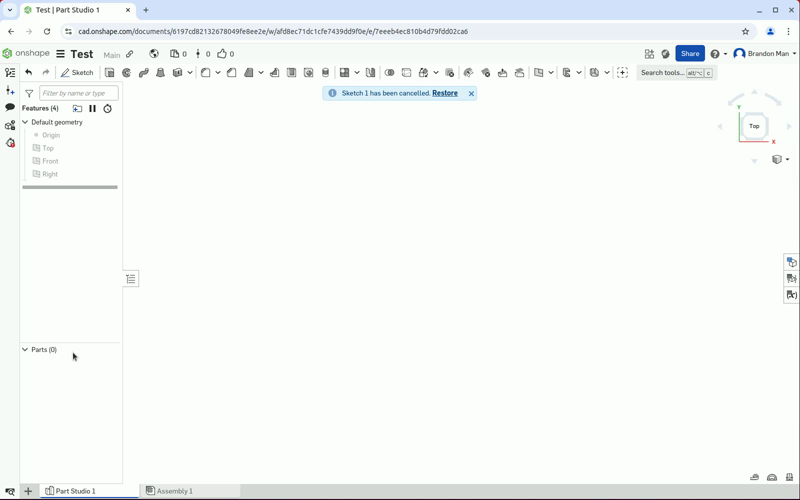
key(up)
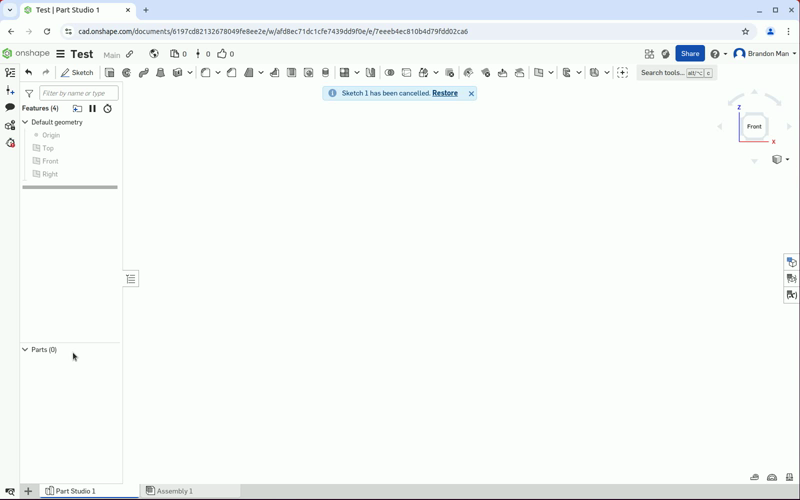
key_up(shift)
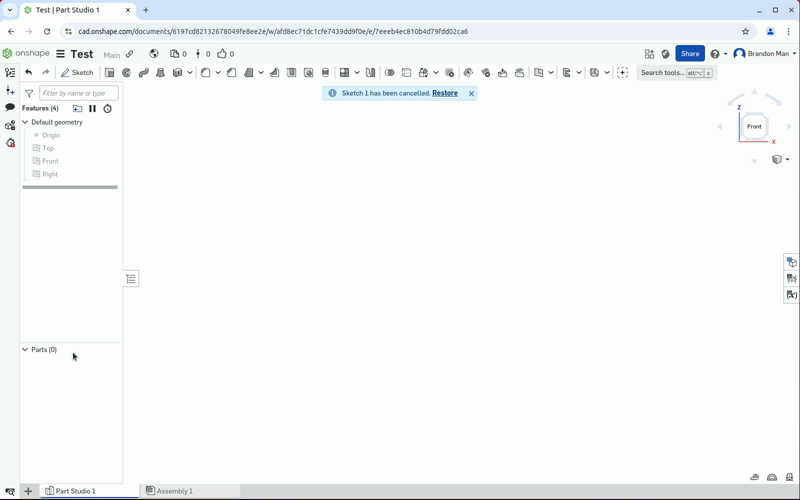
mouse_move(73, 352)
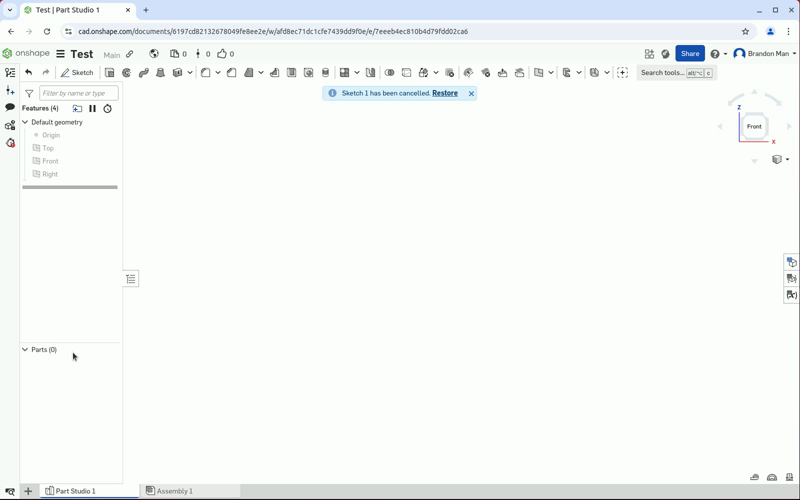
key(shift+y)
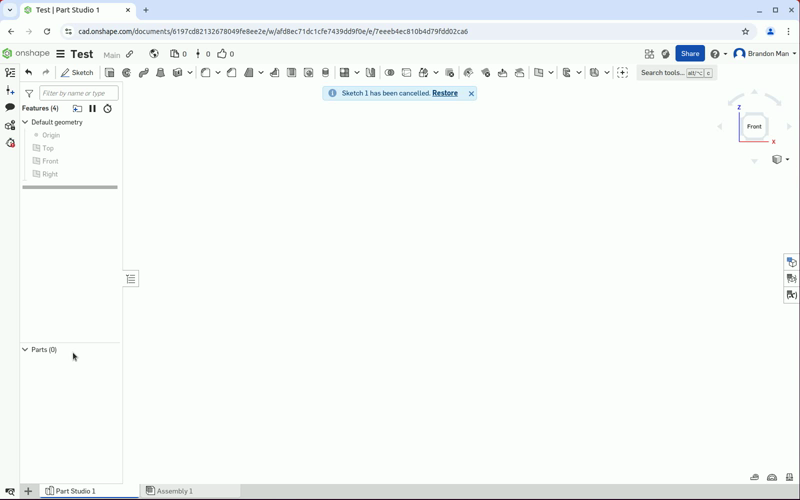
key(shift+s)
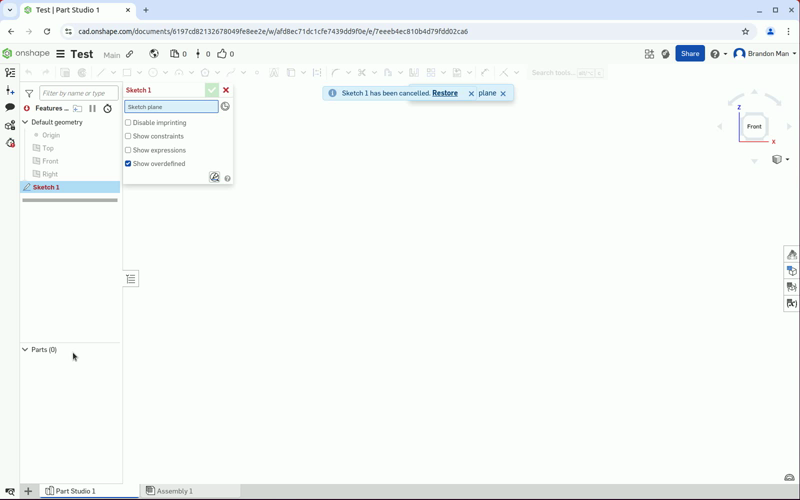
mouse_move(73, 163)
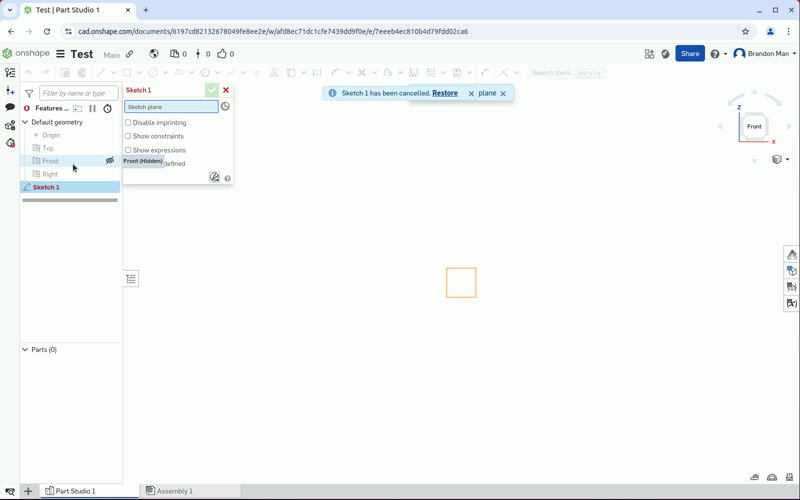
click(73, 163)
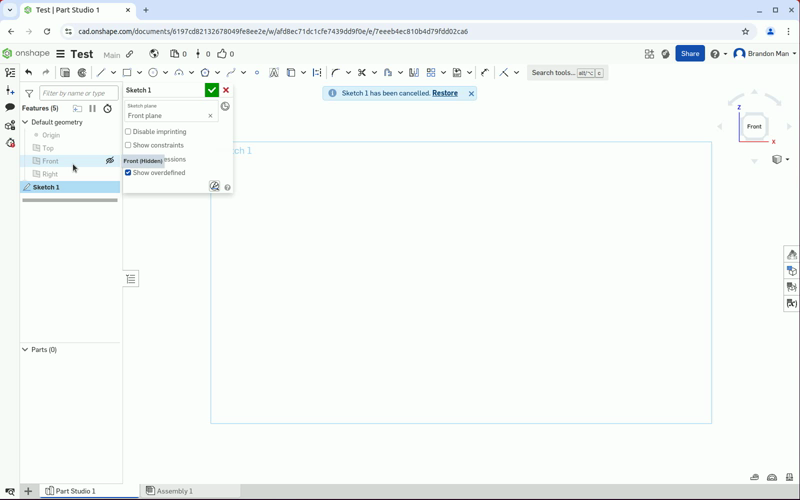
mouse_move(73, 352)
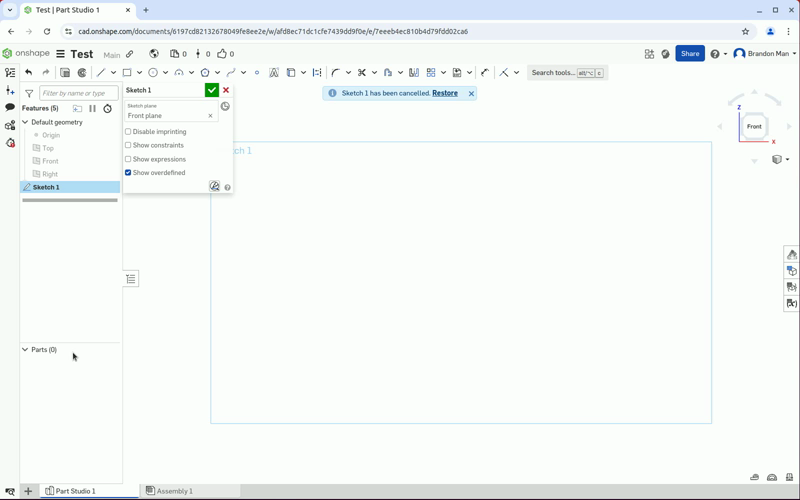
key(y)
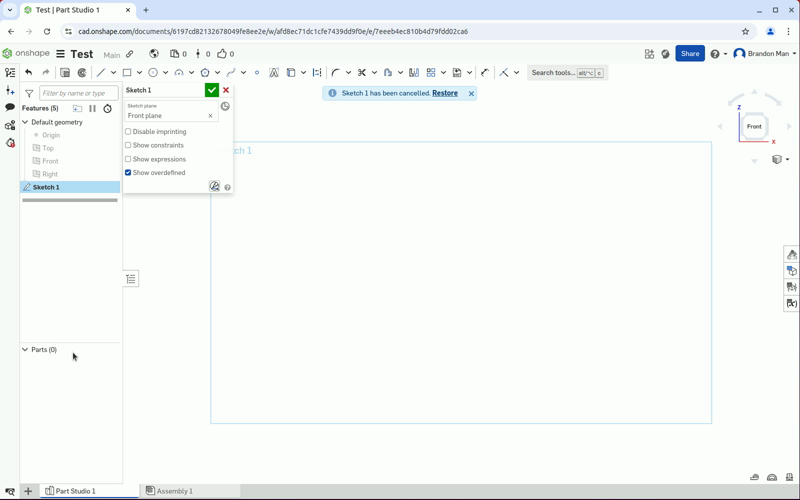
key(a)
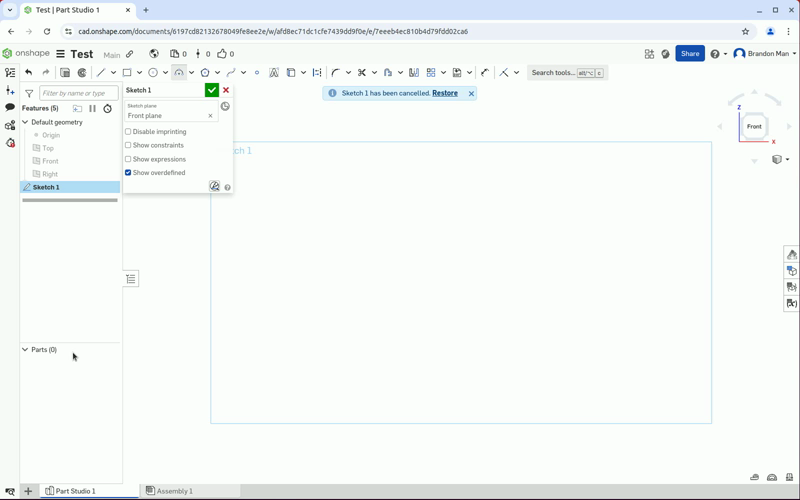
key_down(shift)
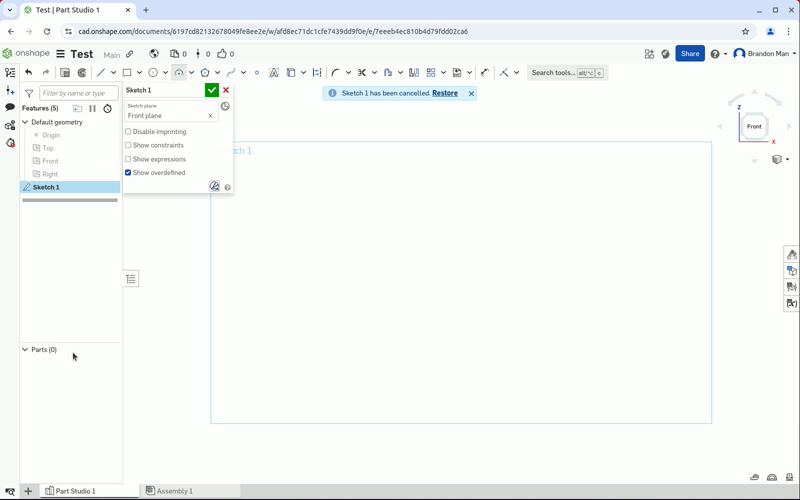
mouse_move(364, 249)
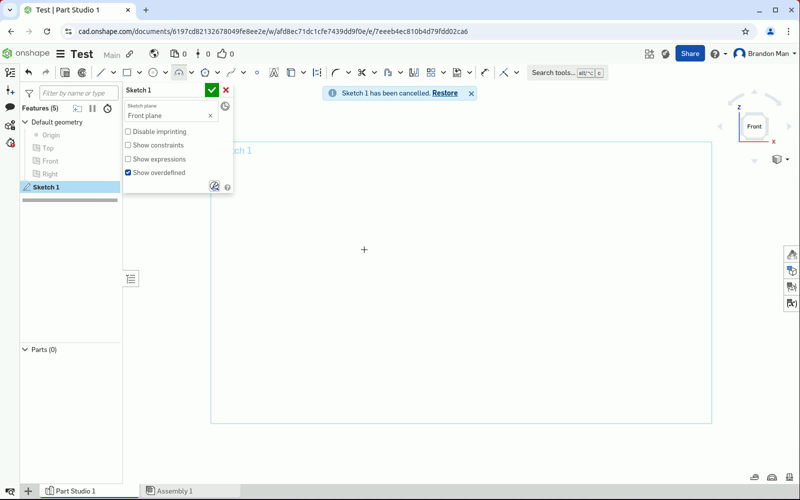
click(364, 249)
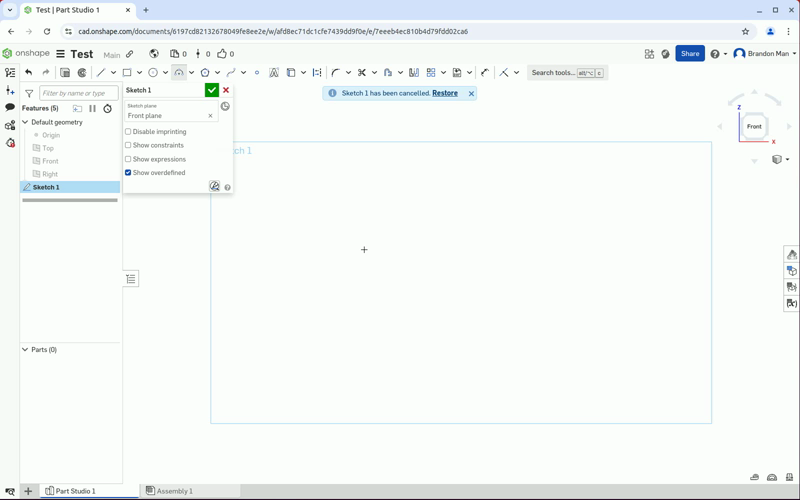
key_up(shift)
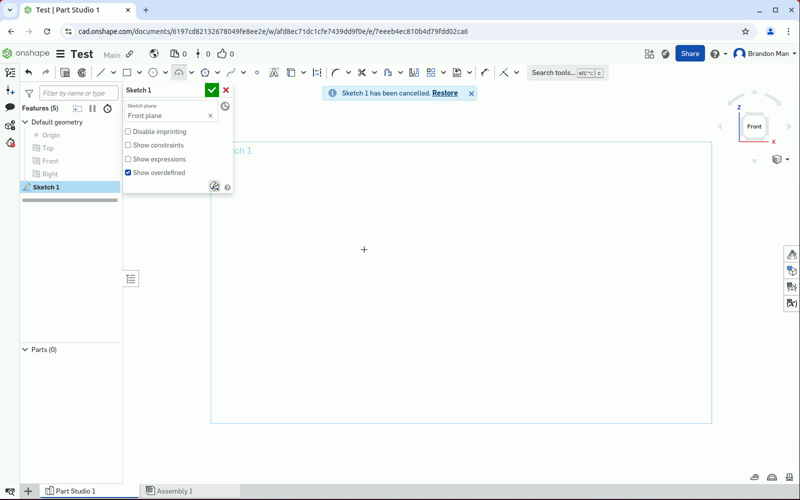
key_down(shift)
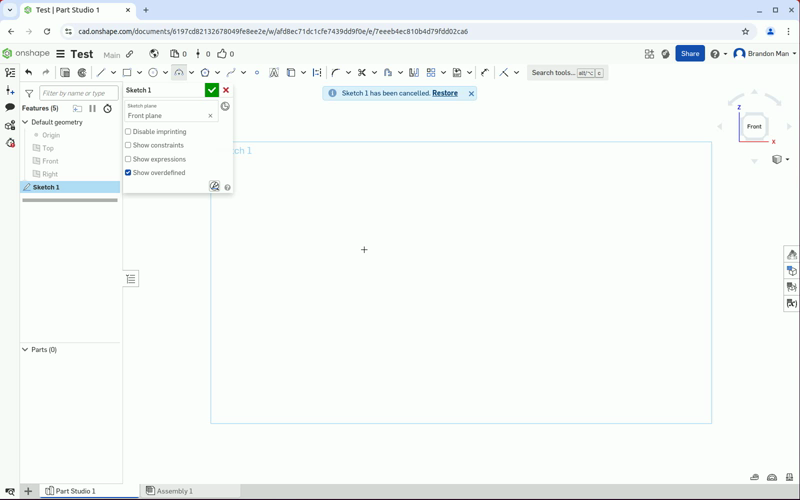
mouse_move(381, 265)
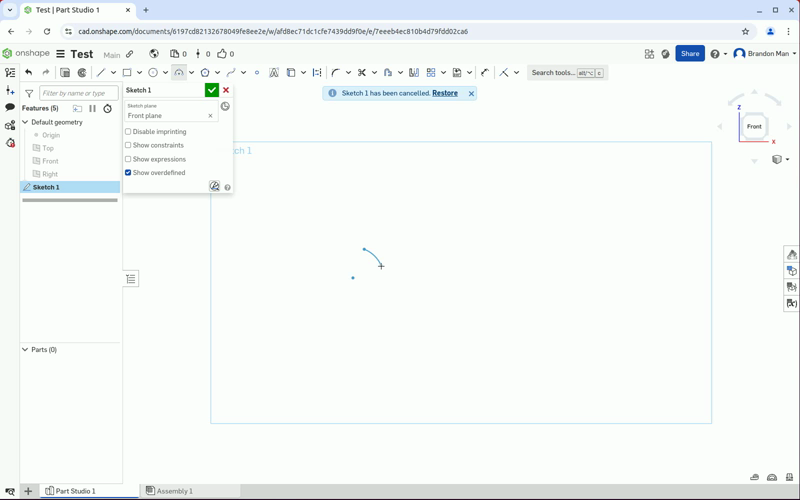
click(381, 265)
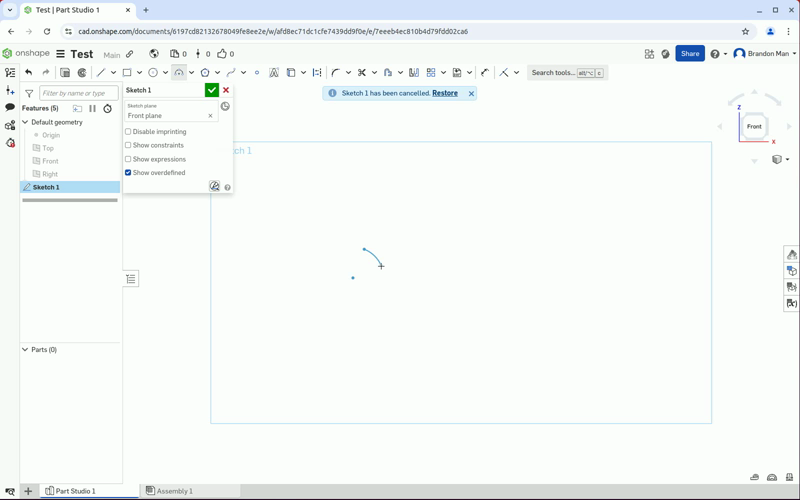
mouse_move(369, 260)
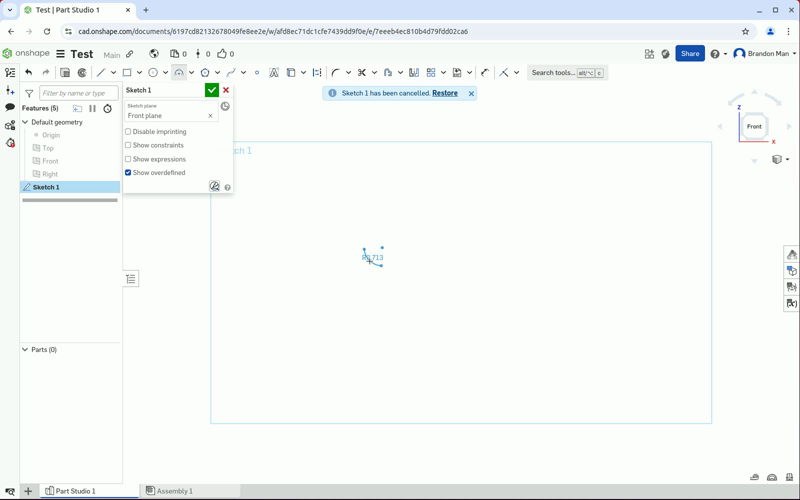
click(369, 260)
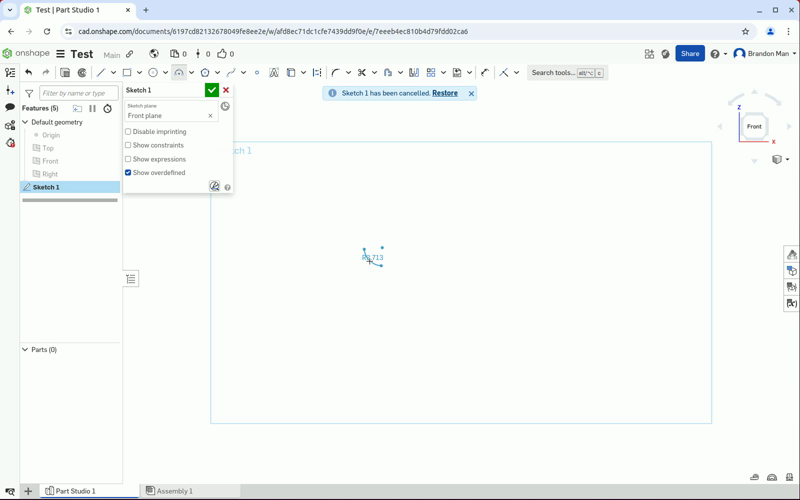
key_up(shift)
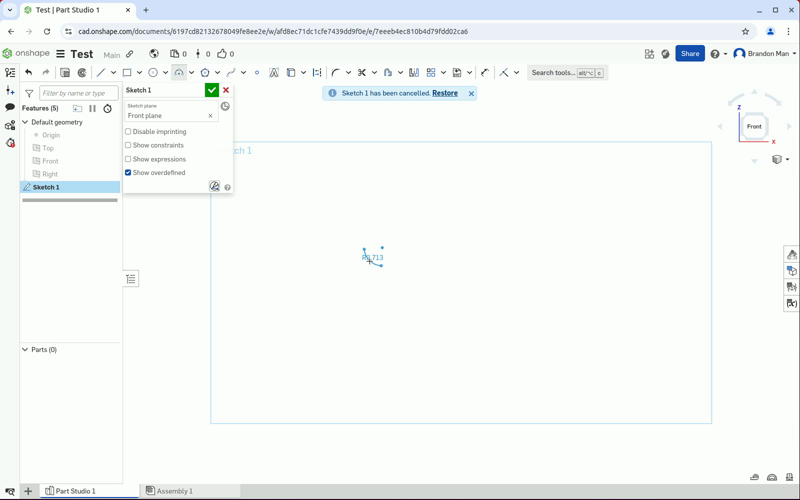
key(esc)
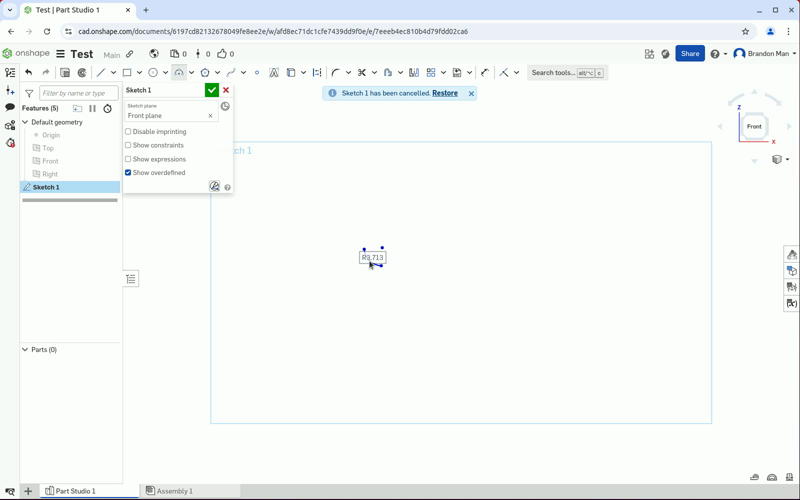
key(l)
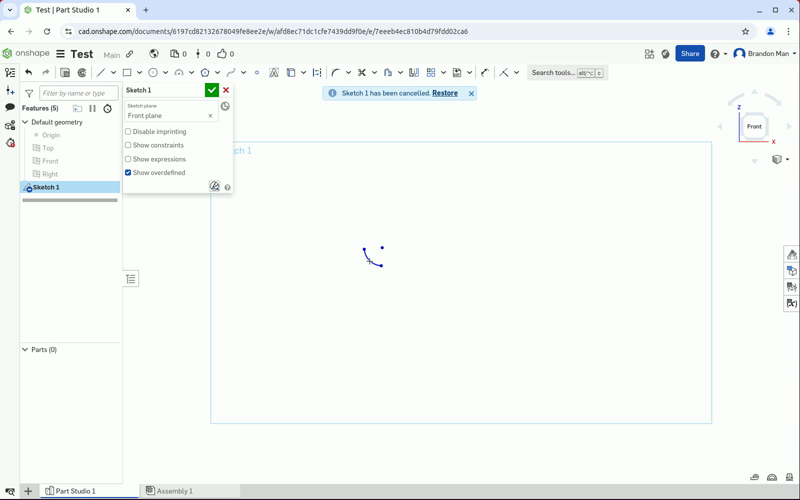
mouse_move(381, 265)
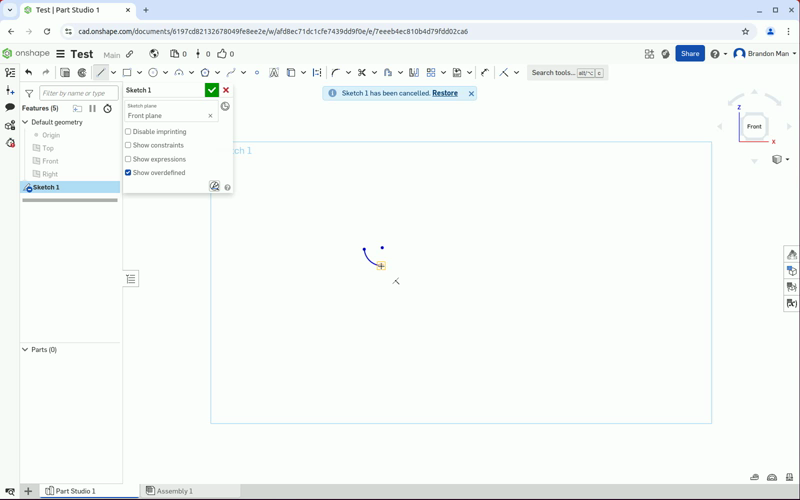
click(381, 265)
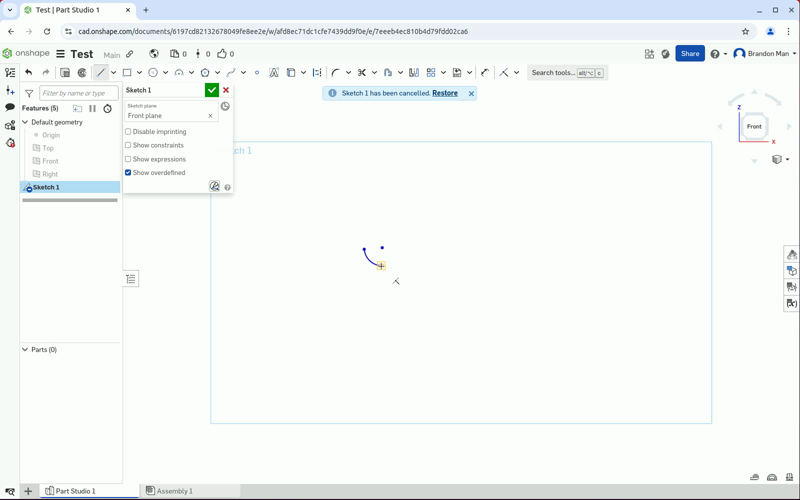
key_down(shift)
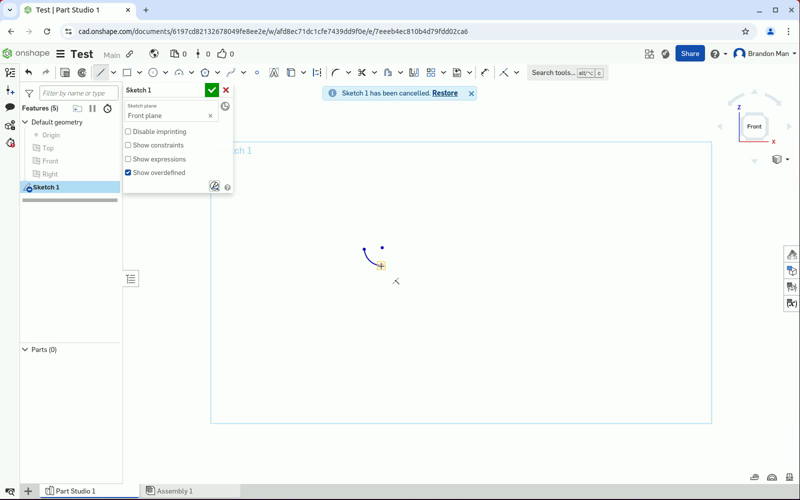
mouse_move(411, 265)
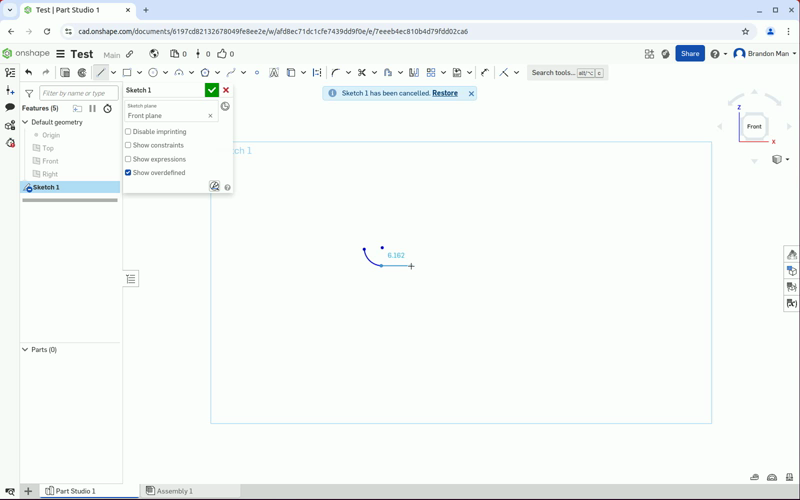
mouse_move(426, 265)
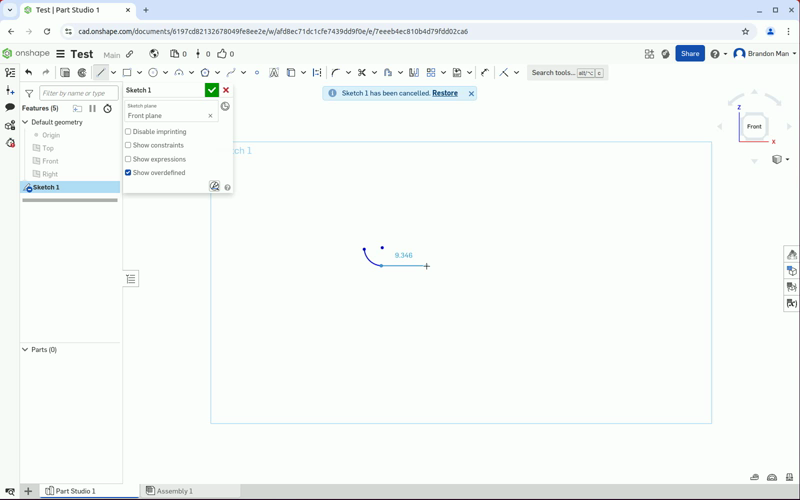
click(426, 265)
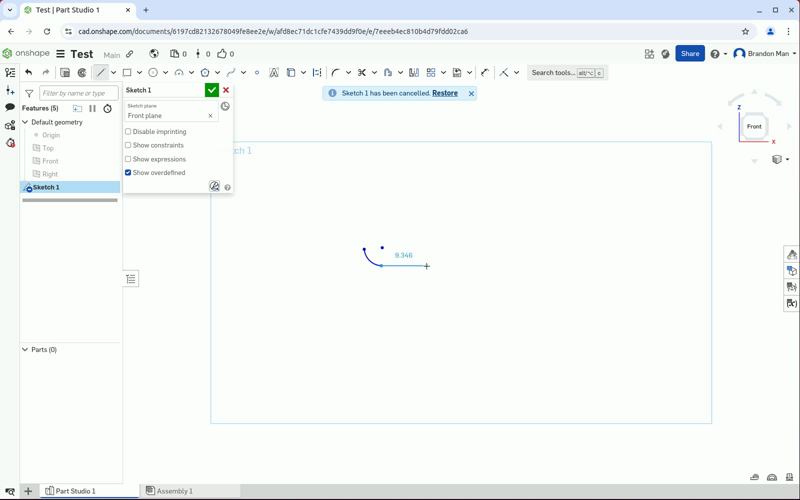
key_up(shift)
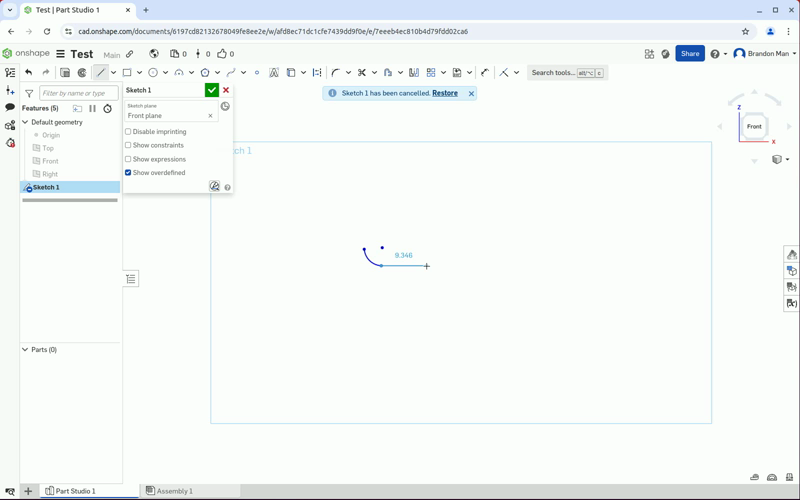
key(esc)
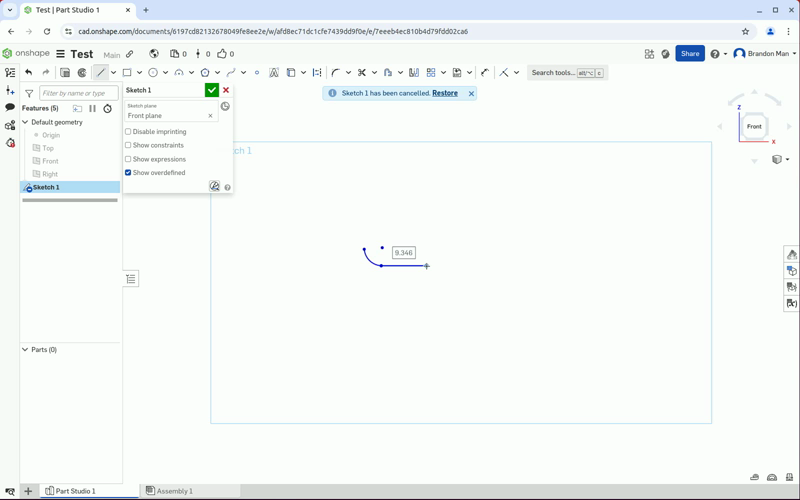
key(a)
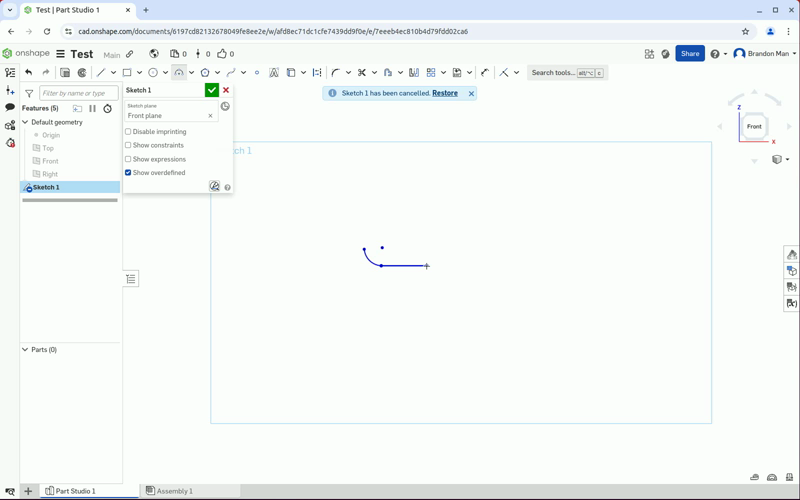
mouse_move(426, 265)
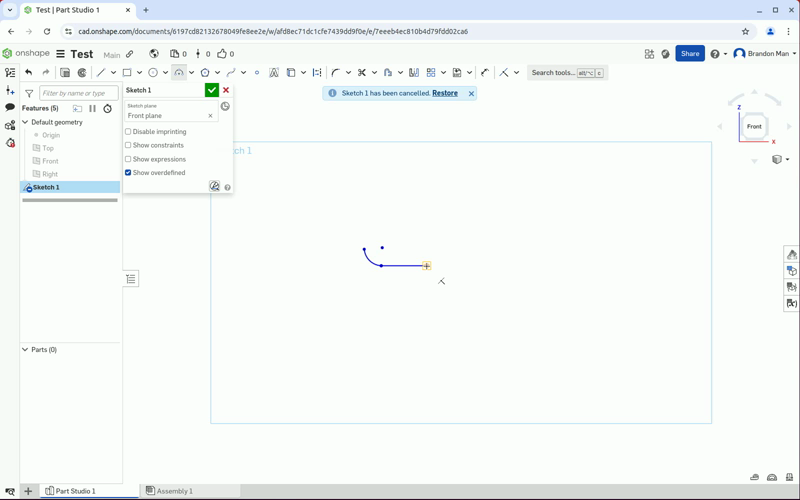
click(426, 265)
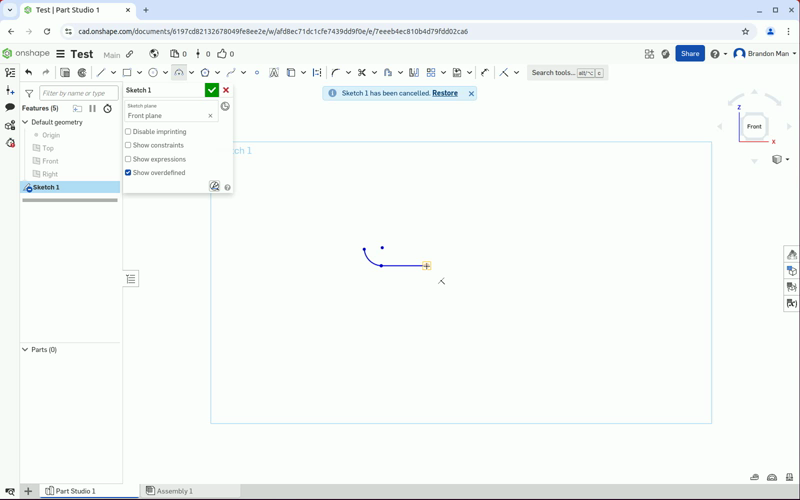
key_down(shift)
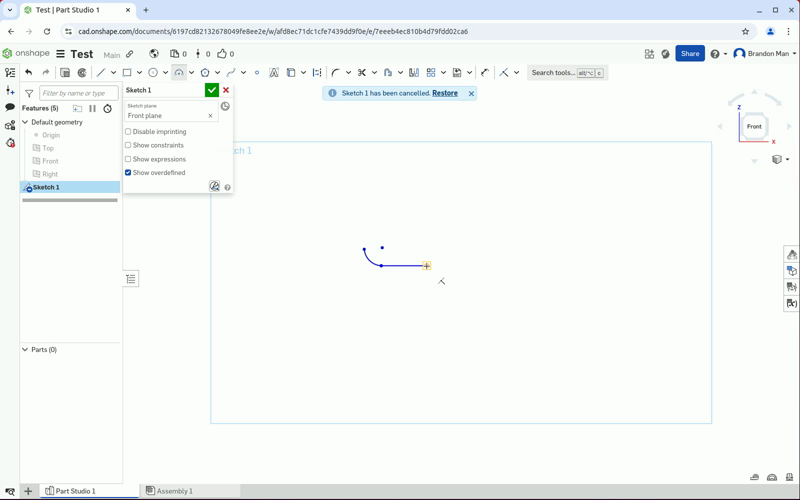
mouse_move(443, 249)
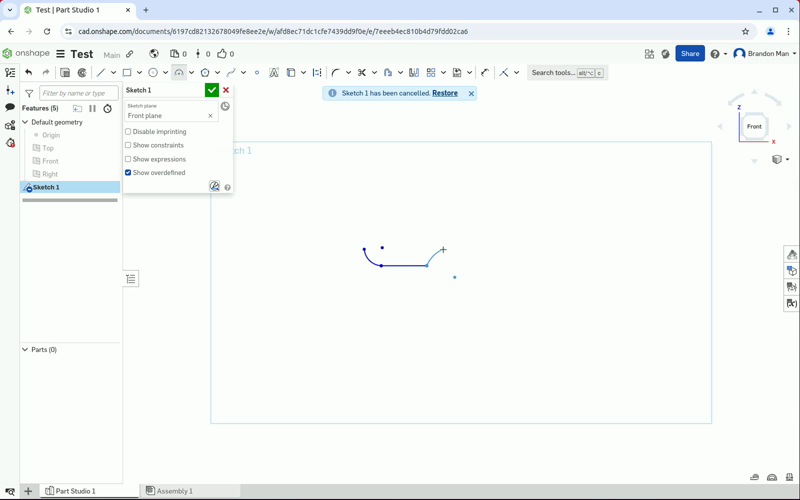
click(443, 249)
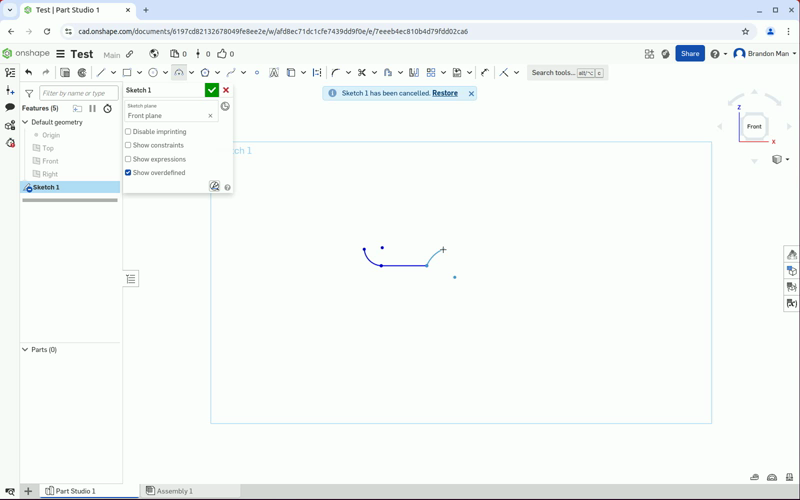
mouse_move(438, 260)
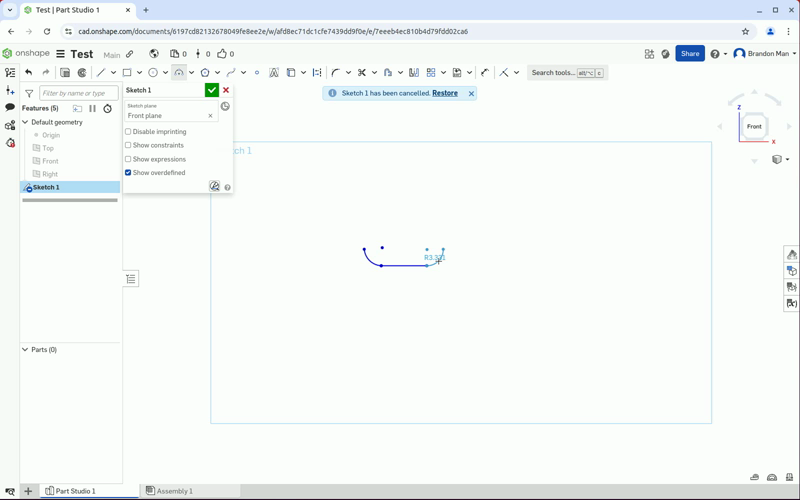
click(438, 260)
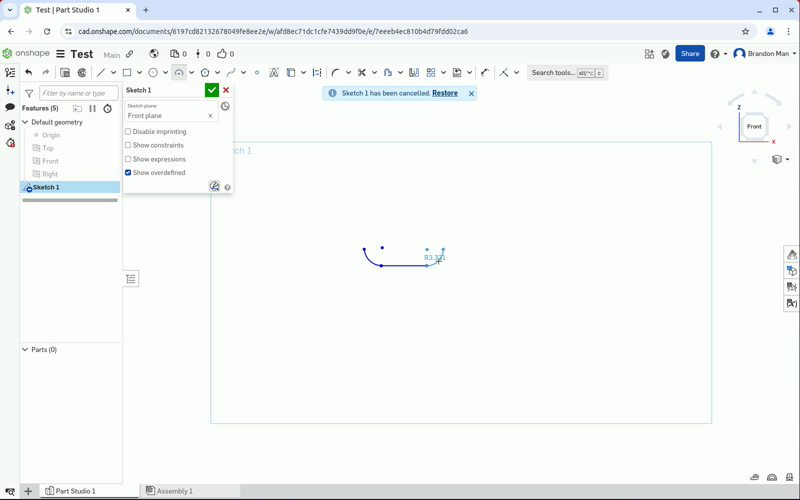
key_up(shift)
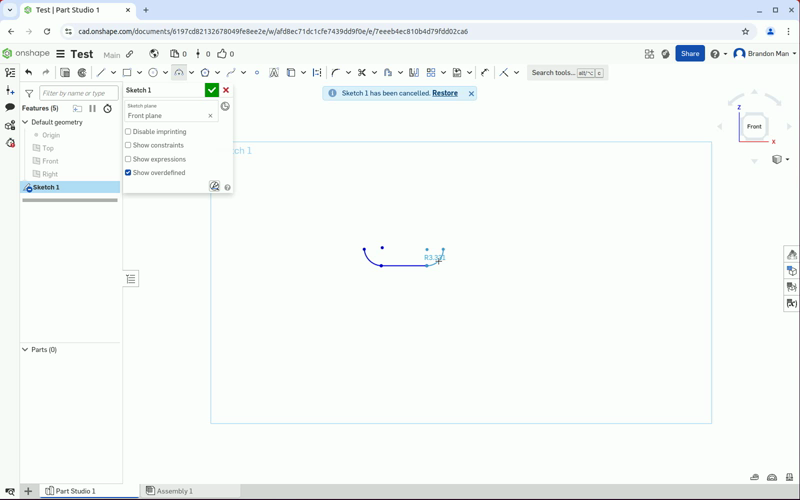
key(esc)
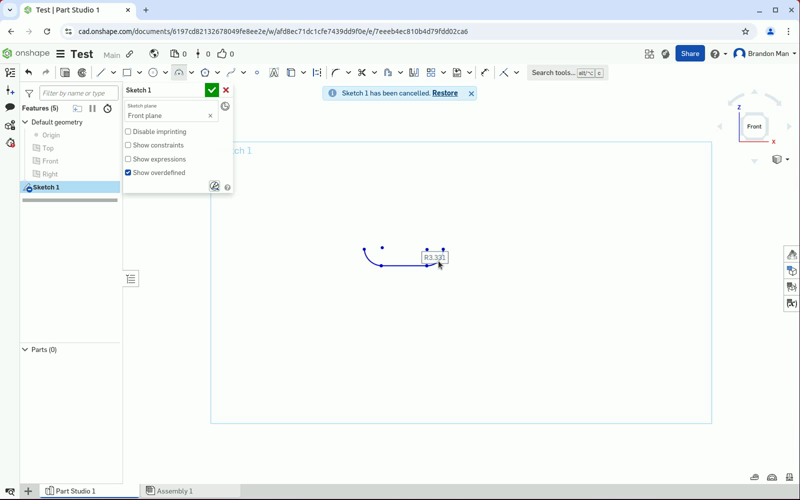
key(l)
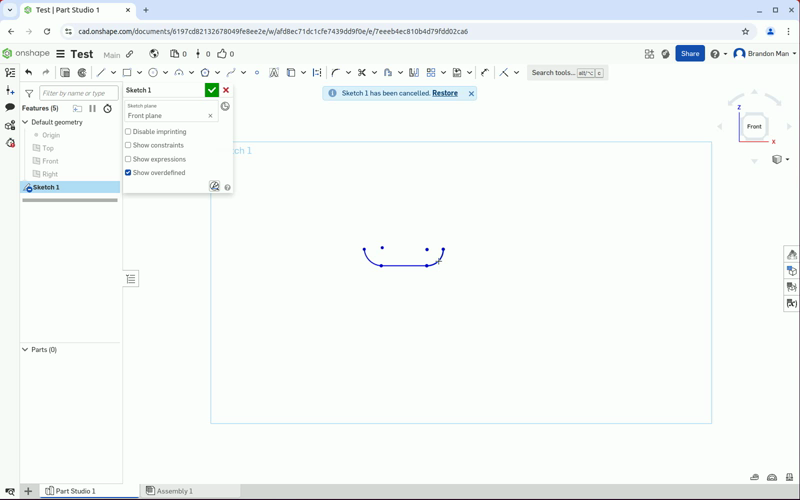
mouse_move(443, 249)
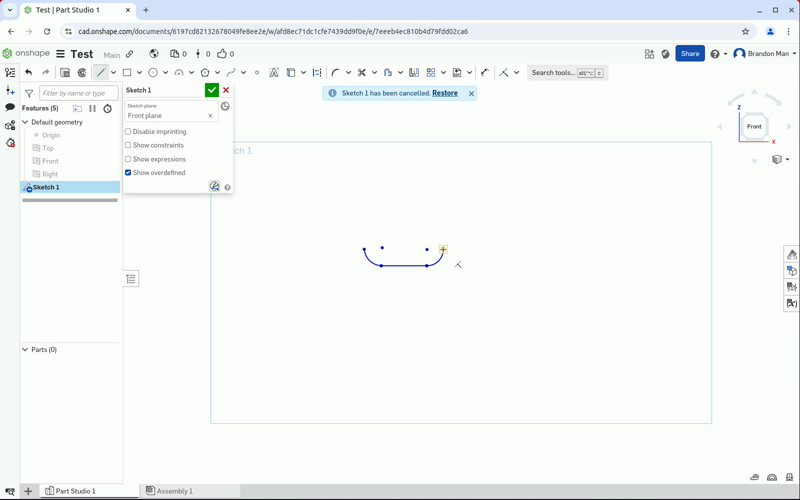
click(443, 249)
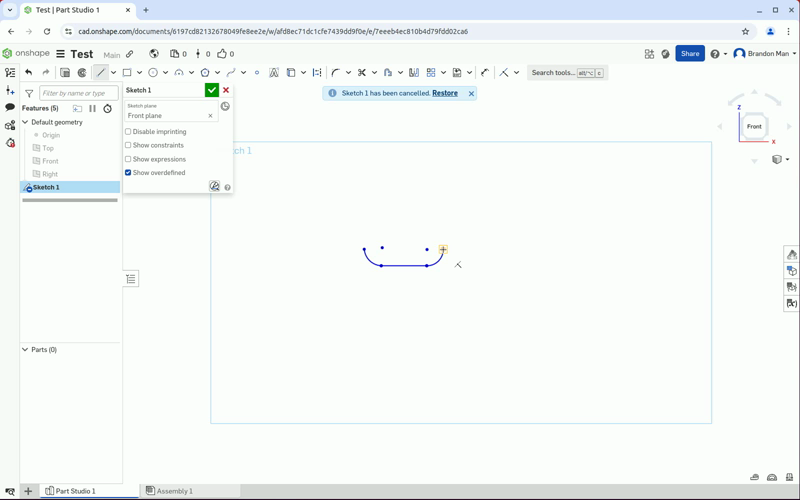
key_down(shift)
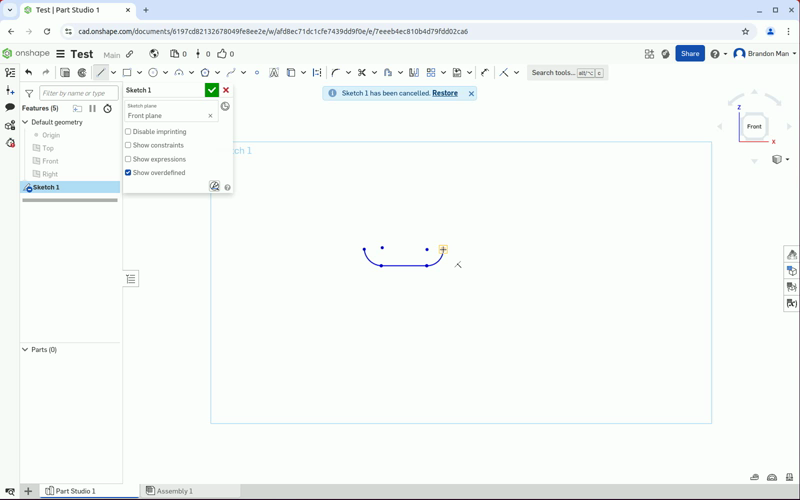
mouse_move(473, 249)
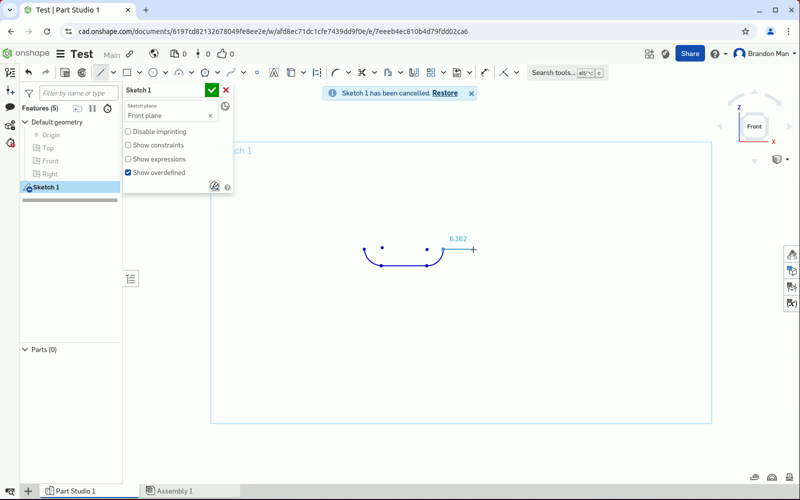
mouse_move(443, 204)
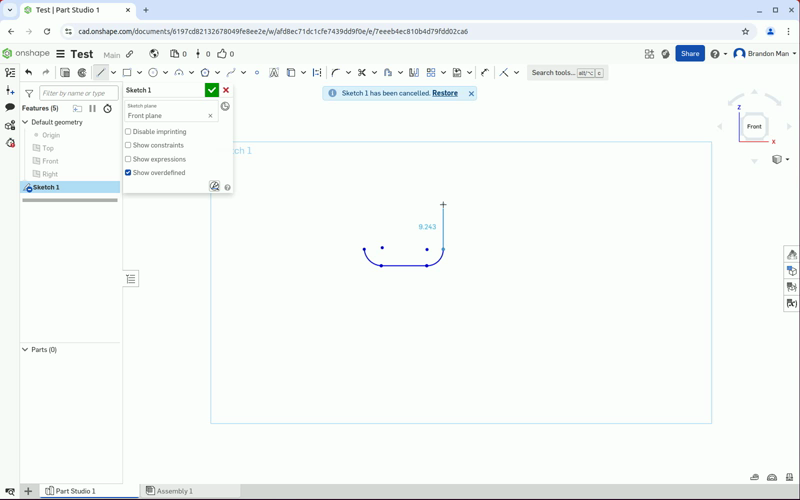
click(443, 204)
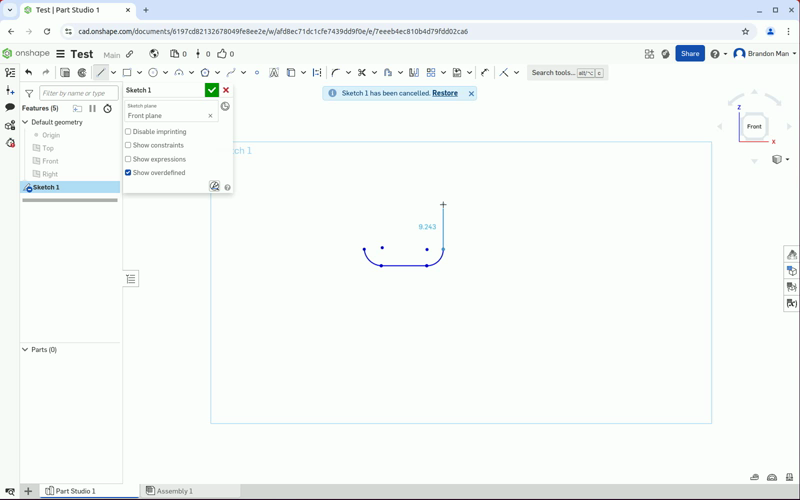
key_up(shift)
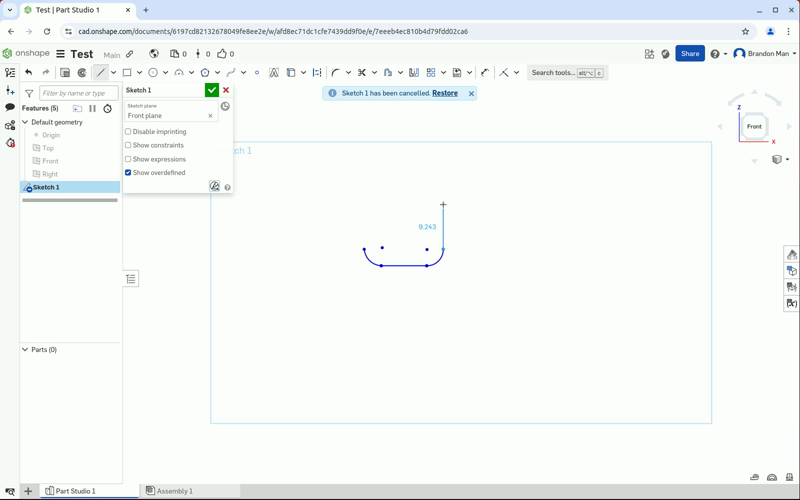
key(esc)
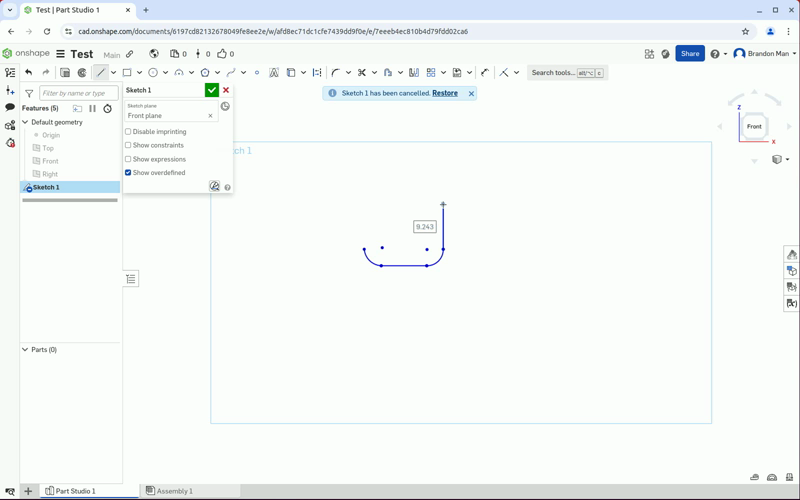
key(a)
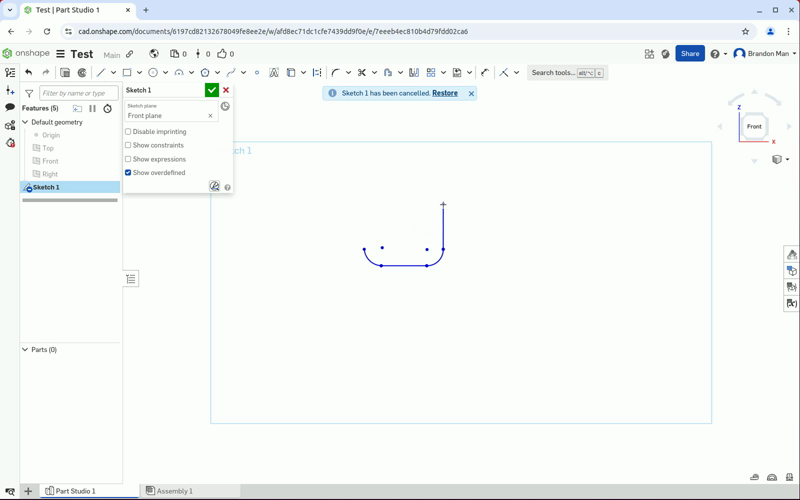
mouse_move(443, 204)
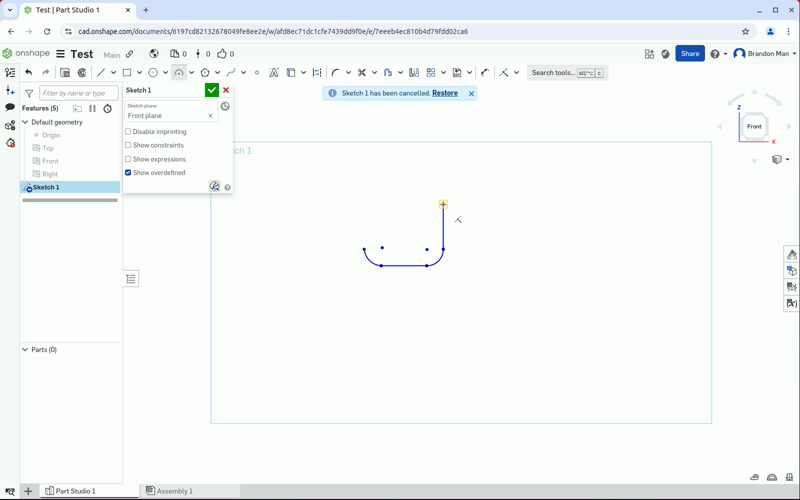
click(443, 204)
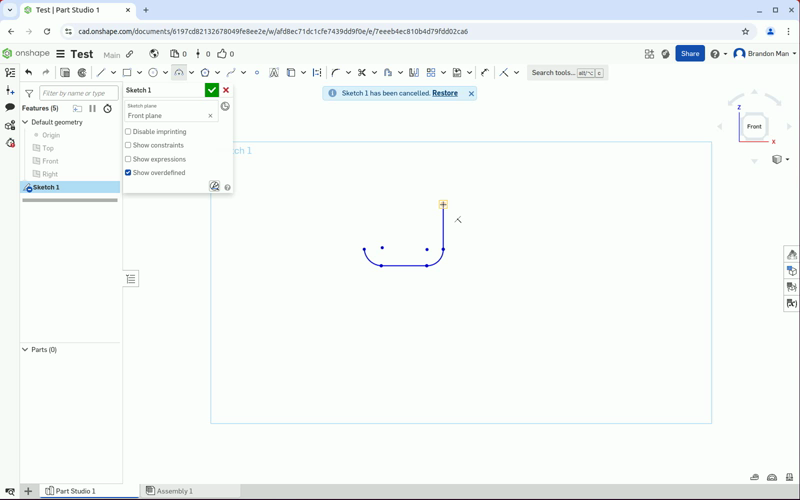
key_down(shift)
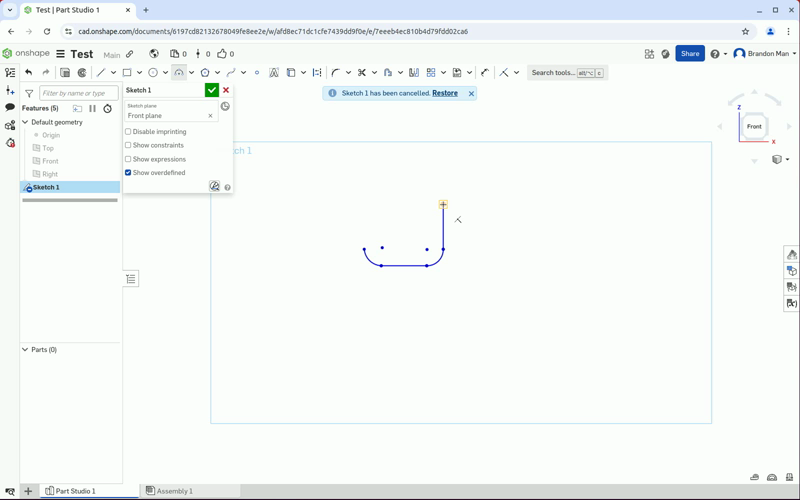
mouse_move(426, 186)
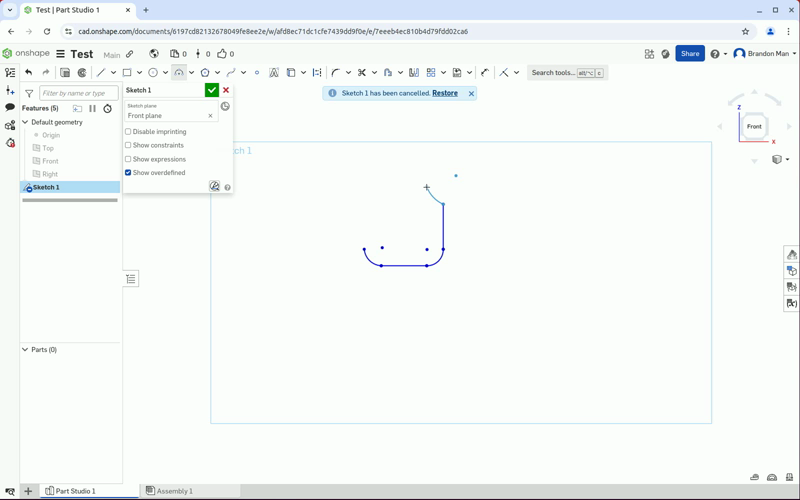
click(426, 186)
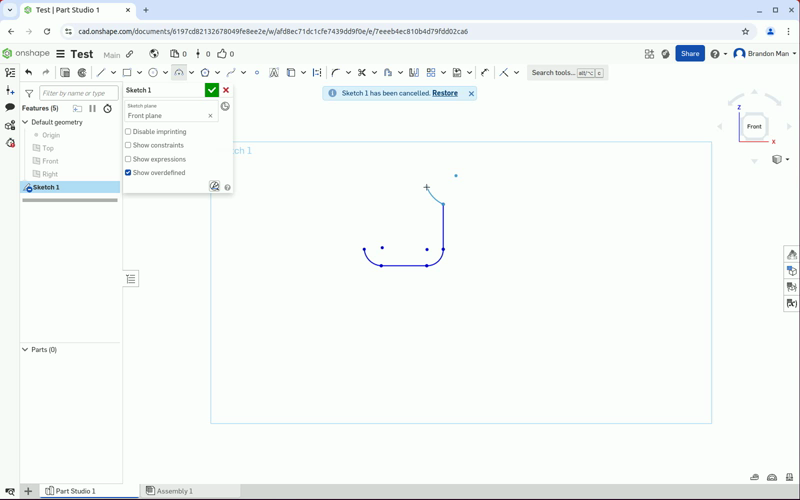
mouse_move(438, 192)
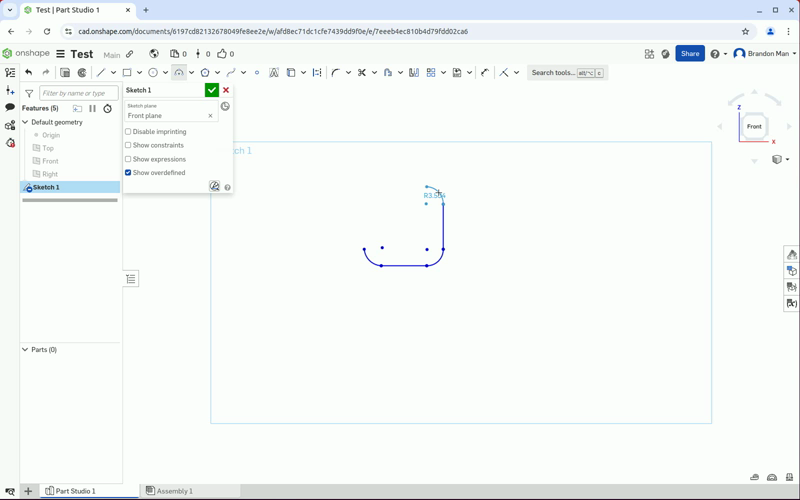
click(438, 192)
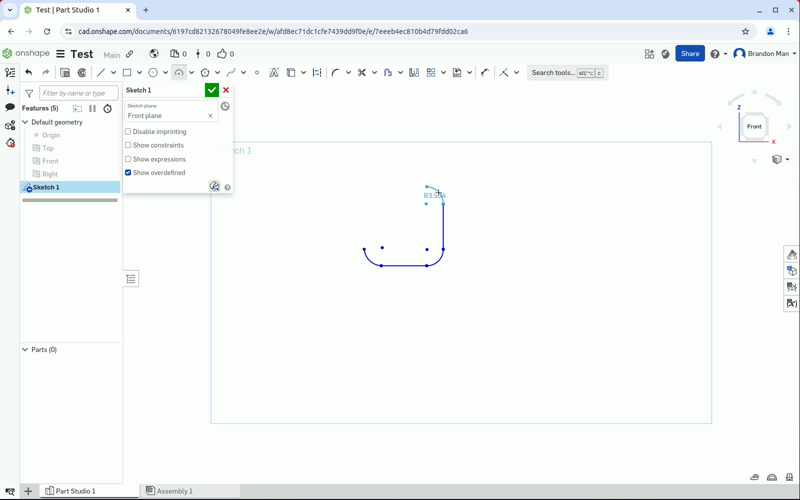
key_up(shift)
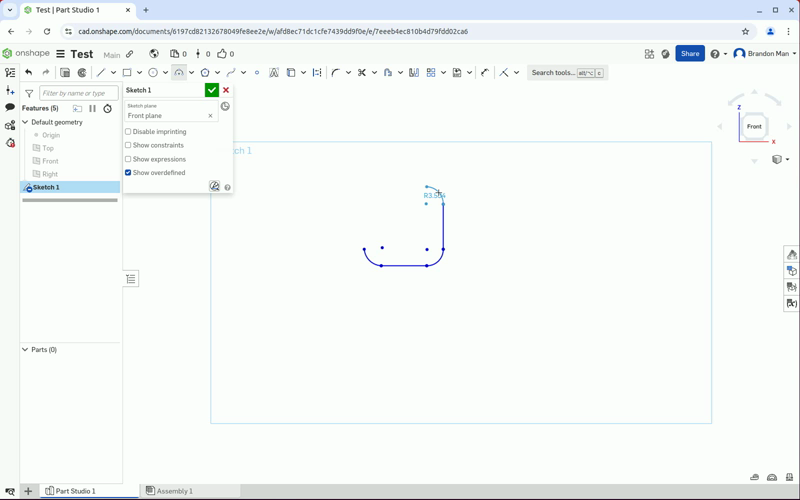
key(esc)
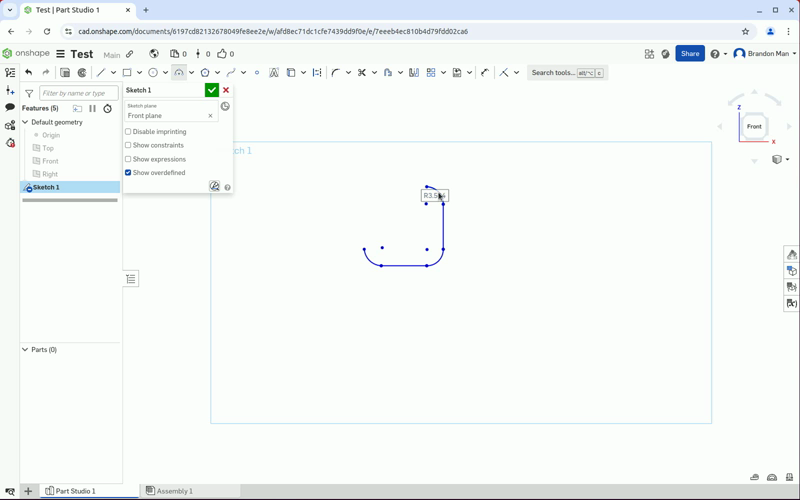
key(l)
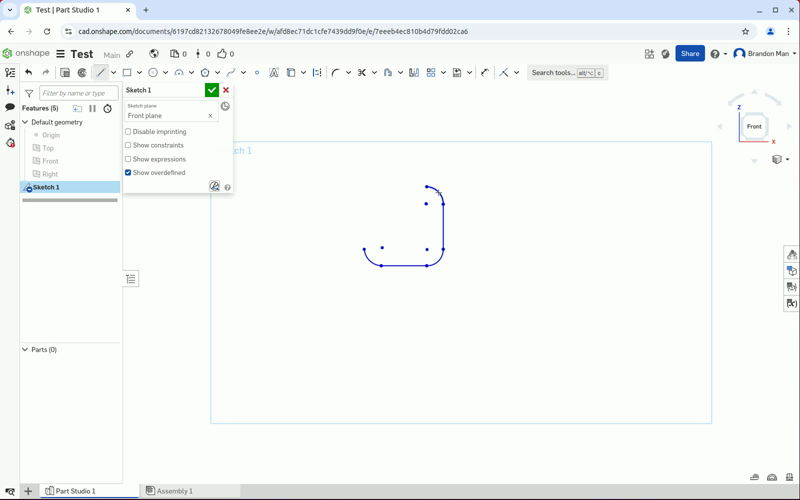
mouse_move(426, 186)
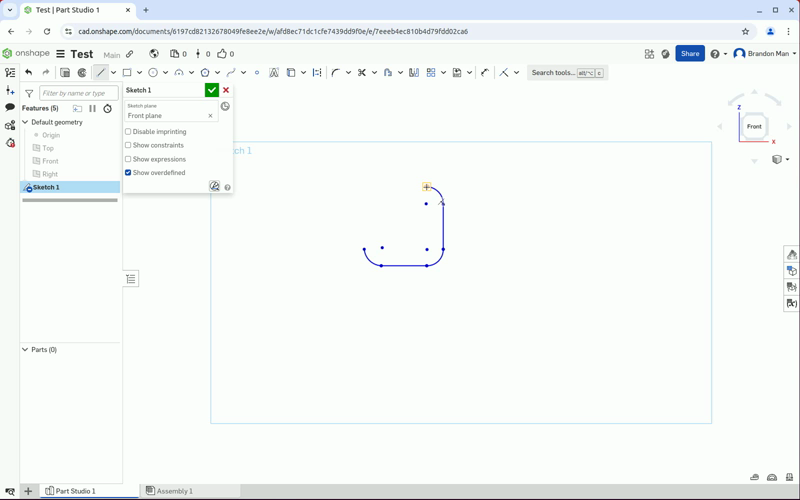
click(426, 186)
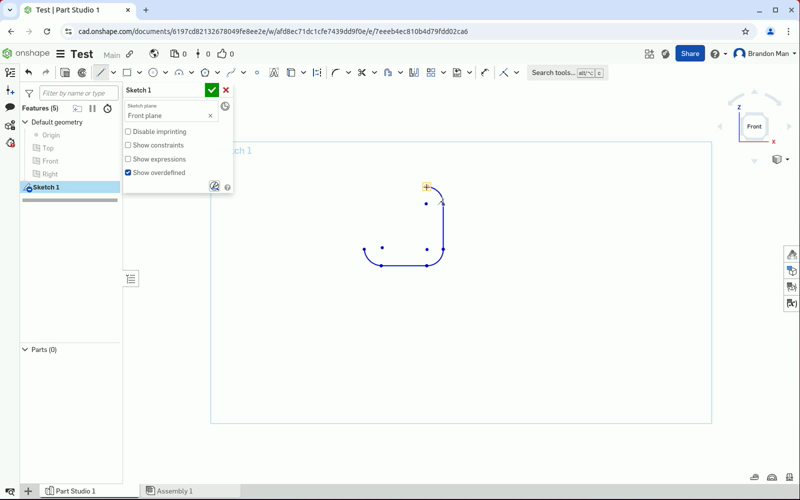
key_down(shift)
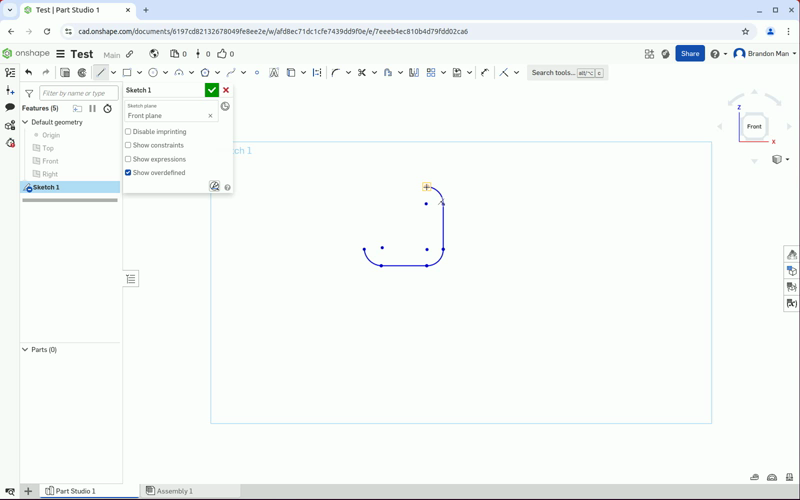
mouse_move(456, 186)
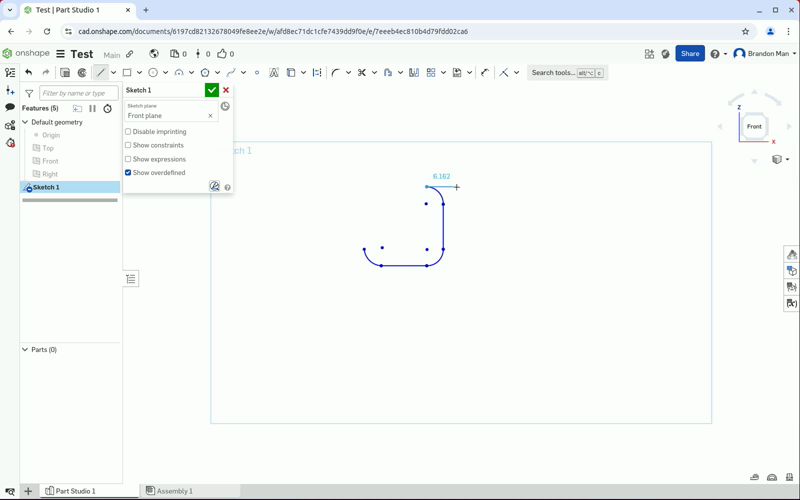
mouse_move(381, 186)
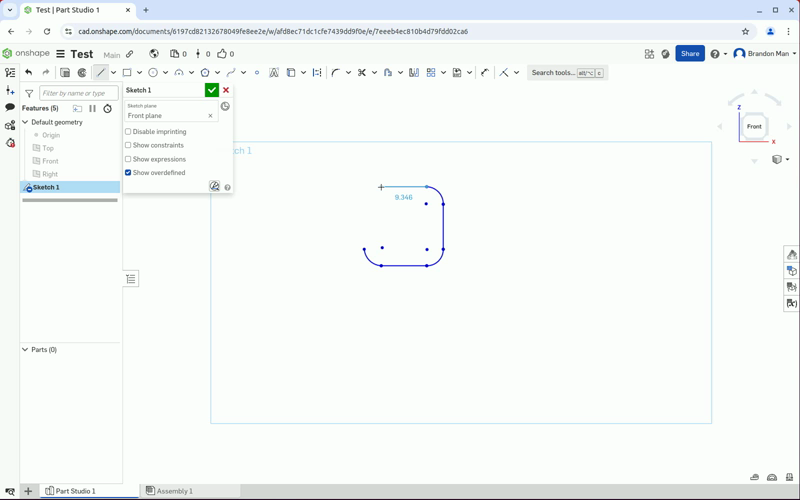
click(381, 186)
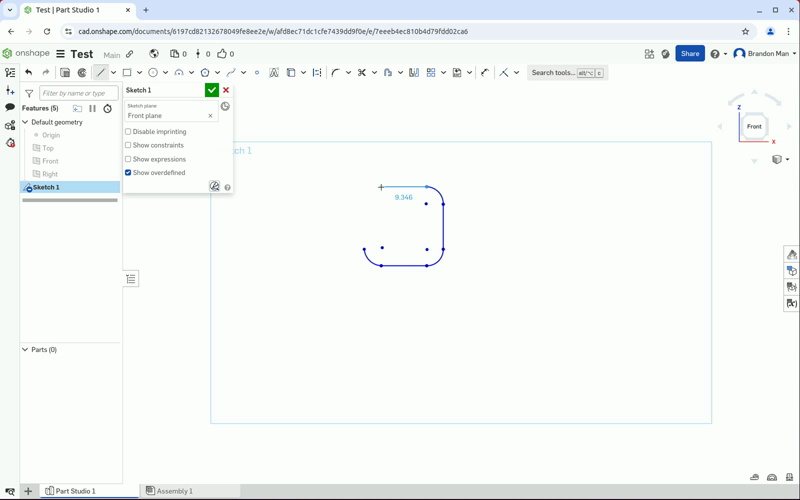
key_up(shift)
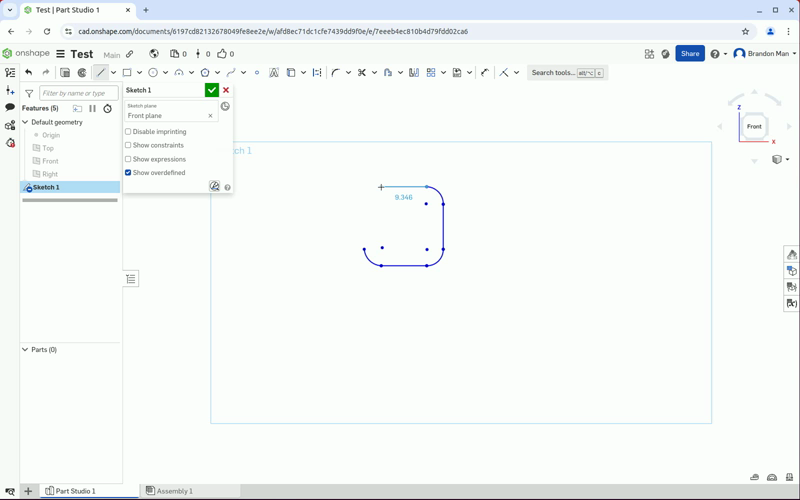
key(esc)
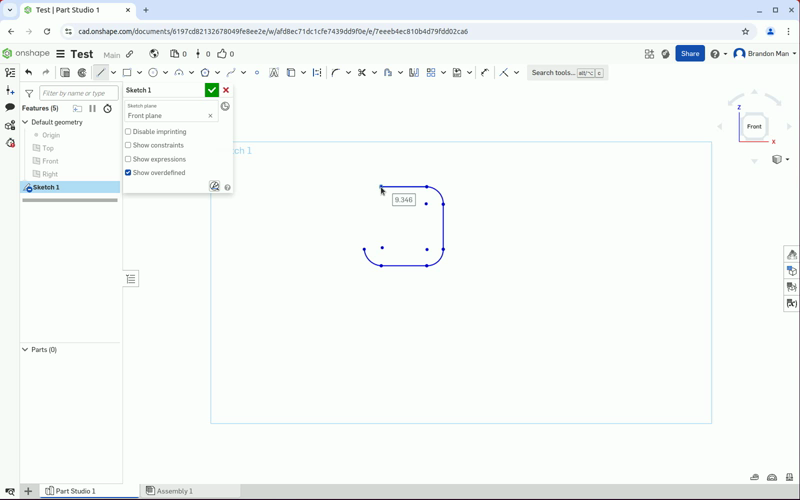
key(a)
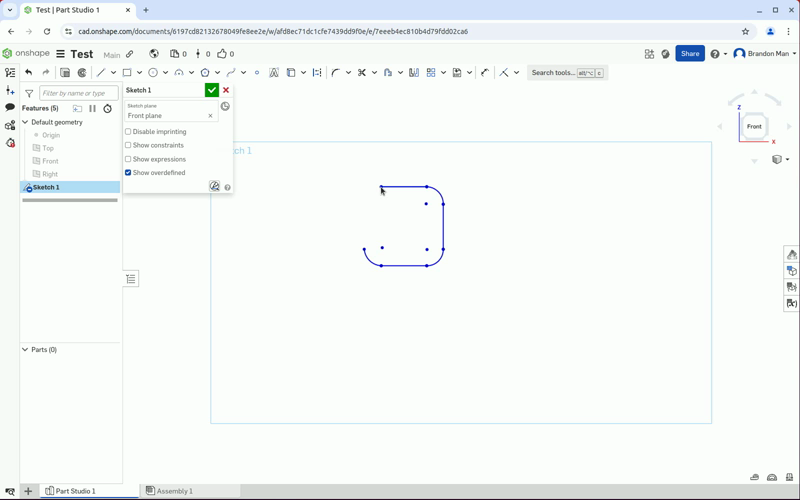
mouse_move(381, 186)
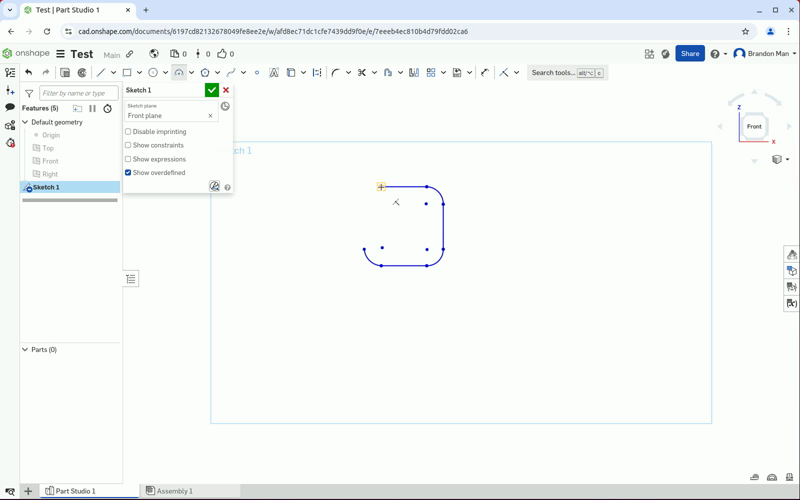
click(381, 186)
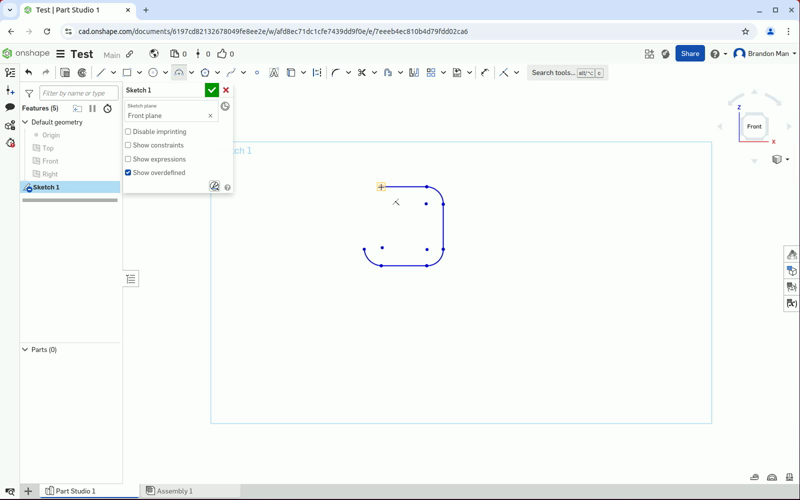
key_down(shift)
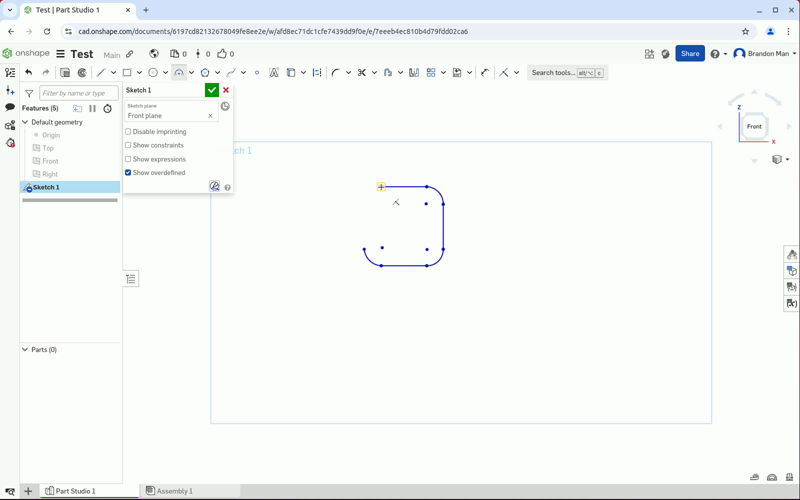
mouse_move(364, 204)
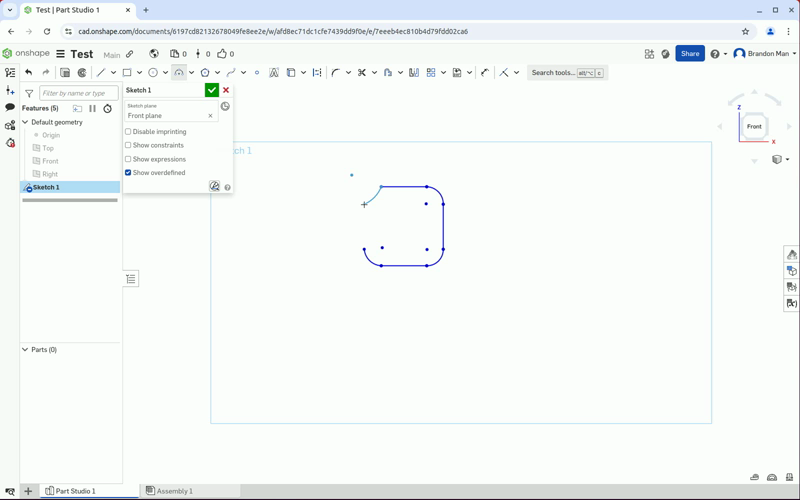
click(364, 204)
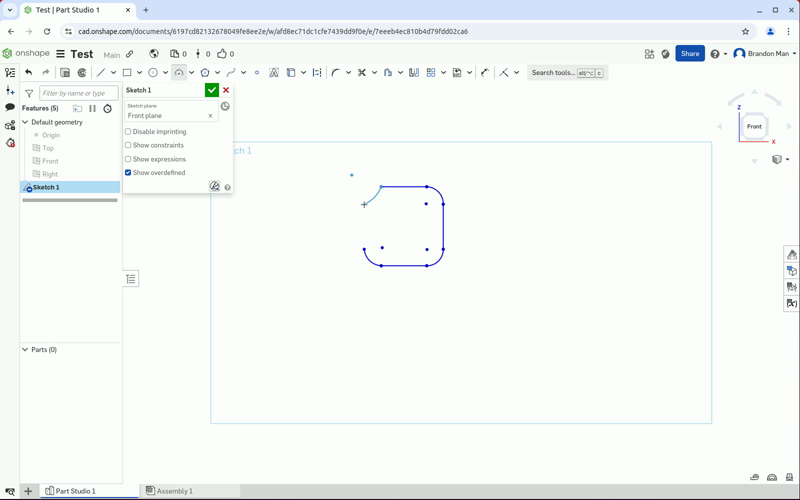
mouse_move(369, 192)
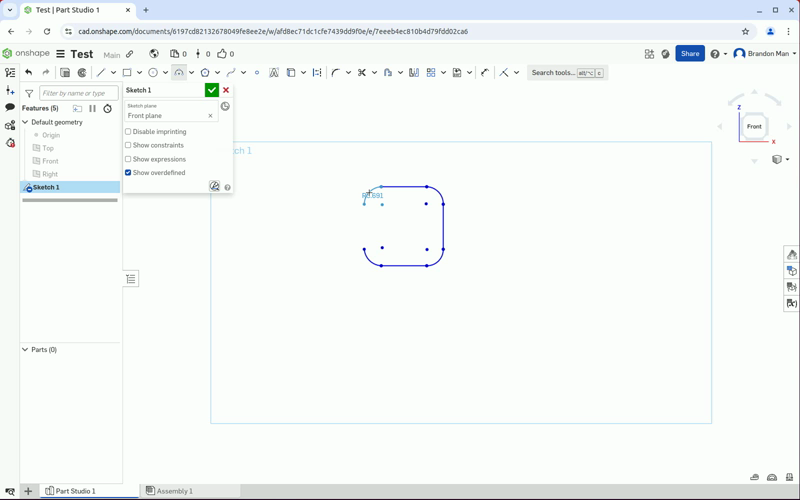
click(369, 192)
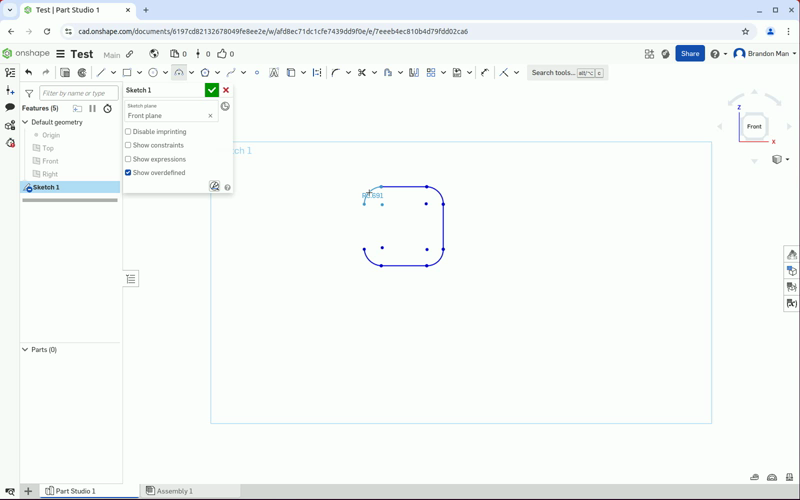
key_up(shift)
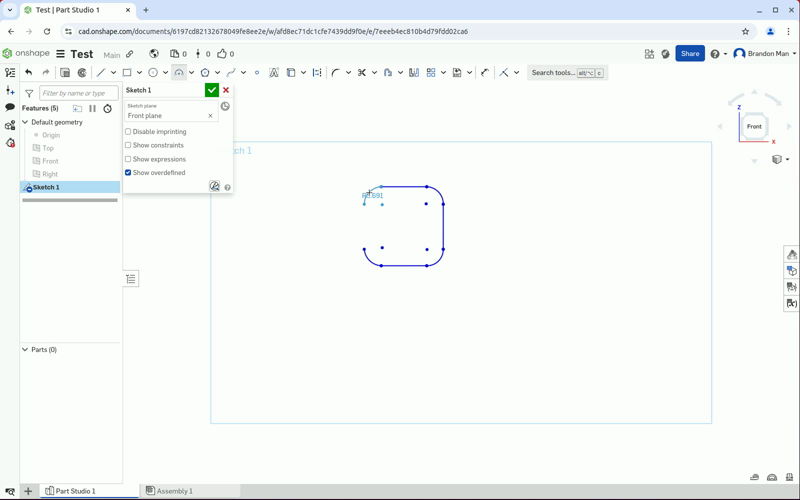
key(esc)
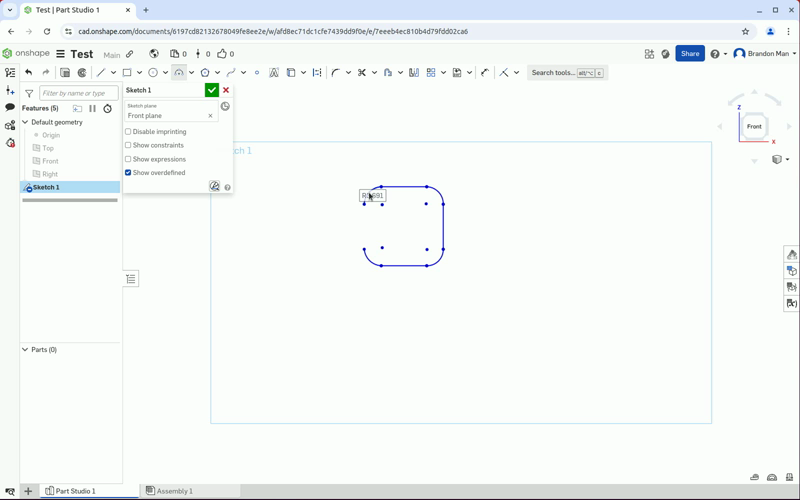
key(l)
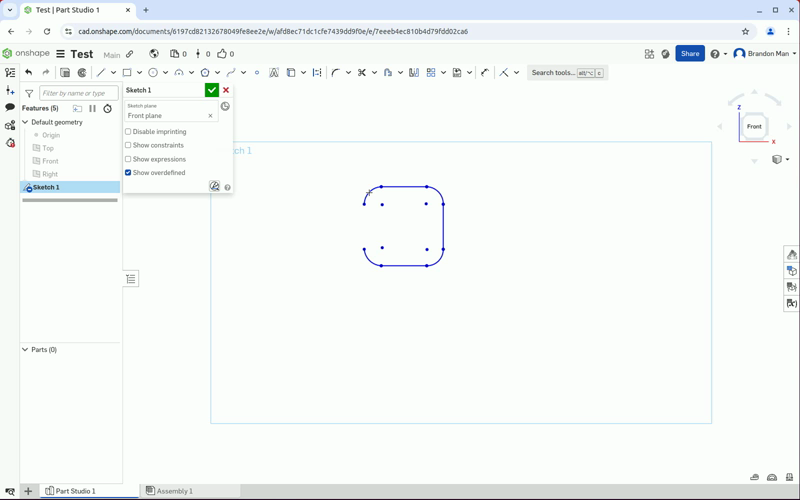
mouse_move(364, 204)
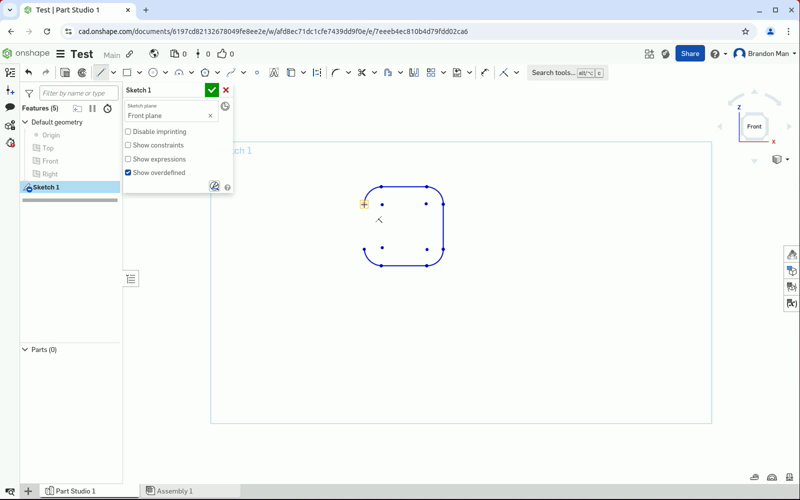
click(364, 204)
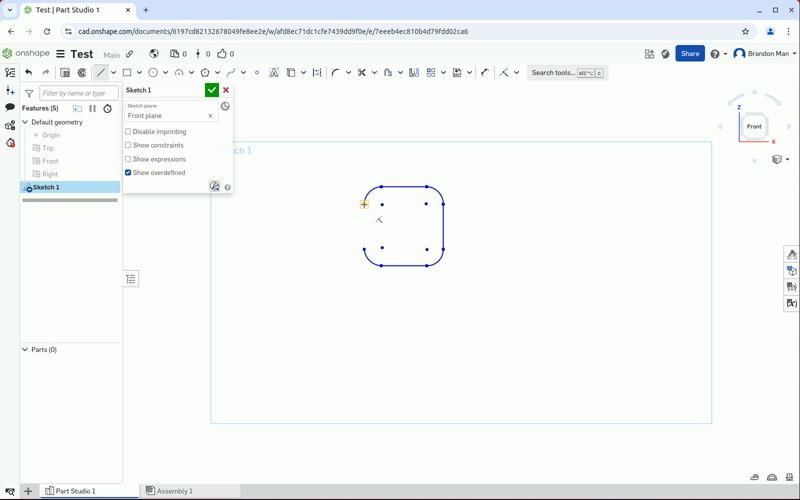
mouse_move(394, 204)
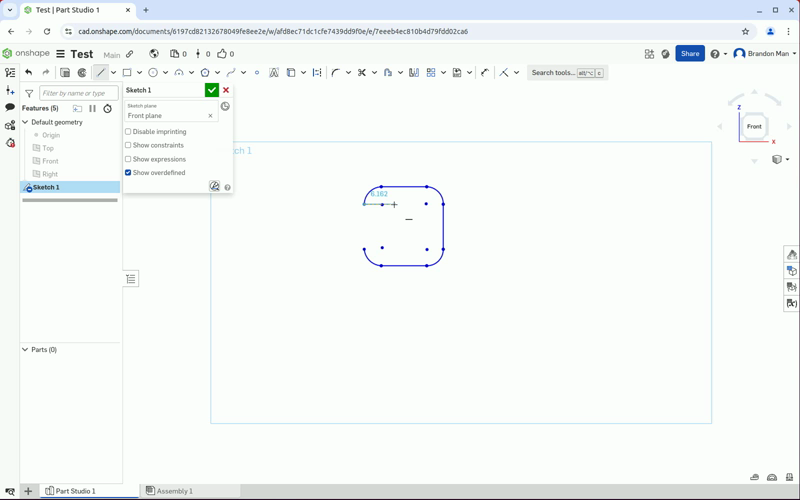
key_down(shift)
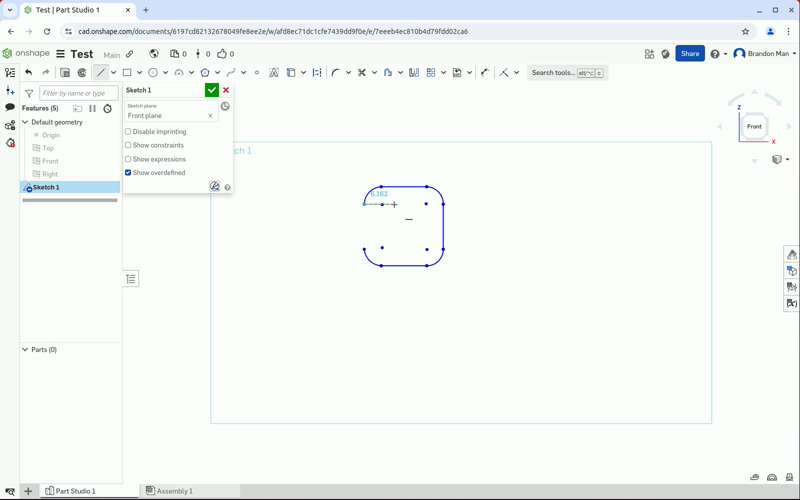
mouse_move(364, 249)
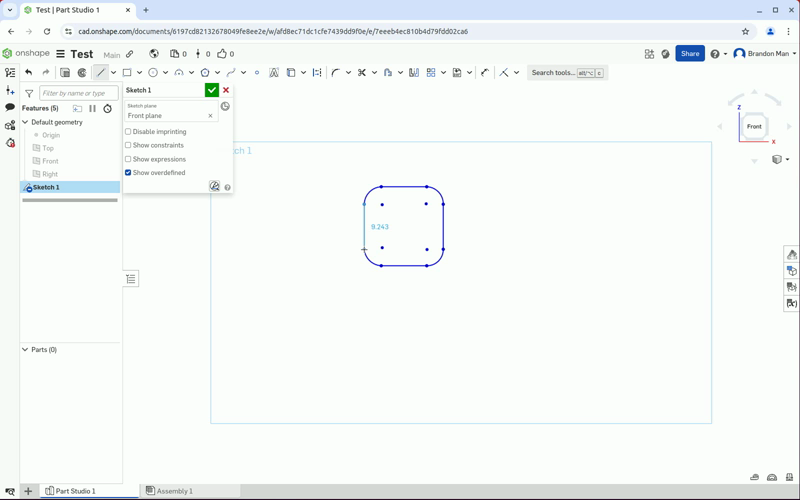
key_up(shift)
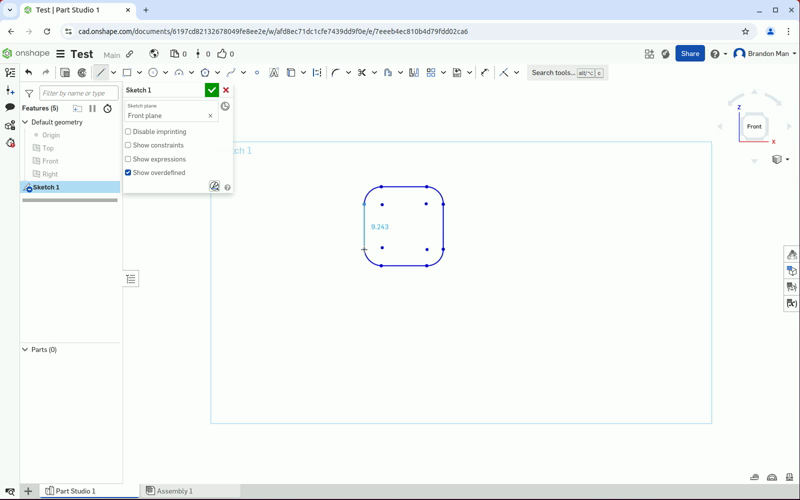
click(364, 249)
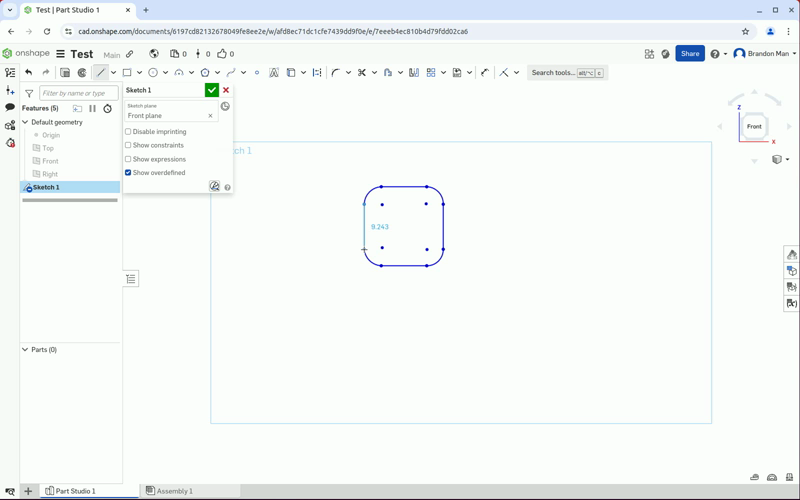
key(esc)
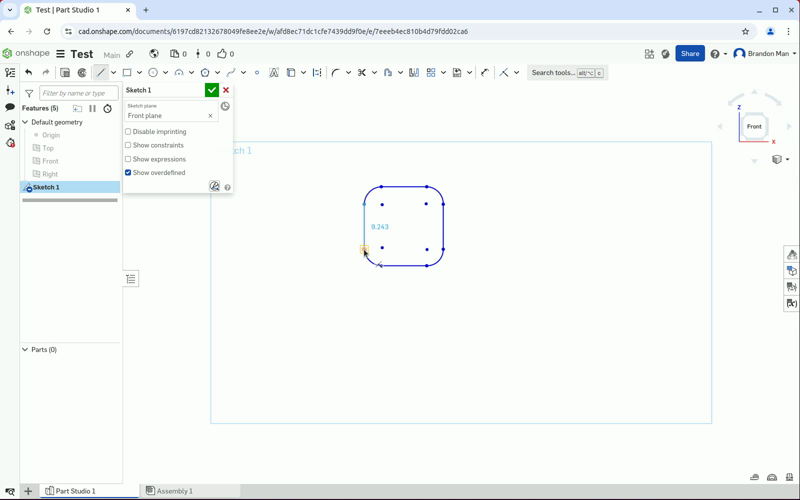
key(a)
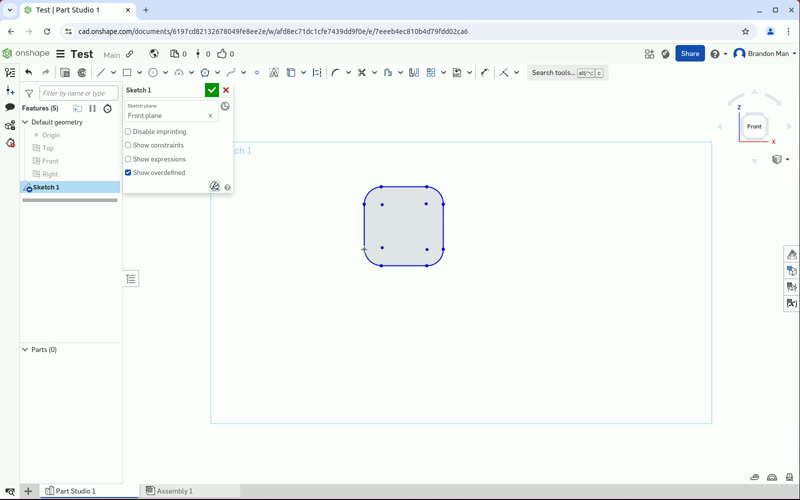
key_down(shift)
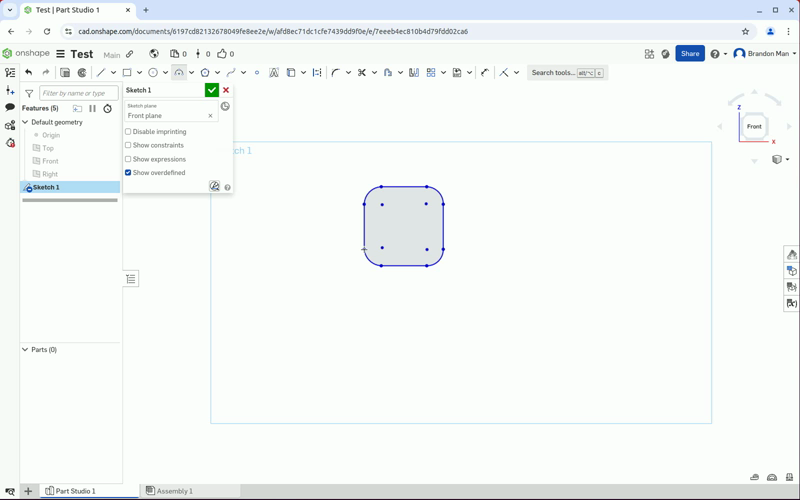
mouse_move(370, 243)
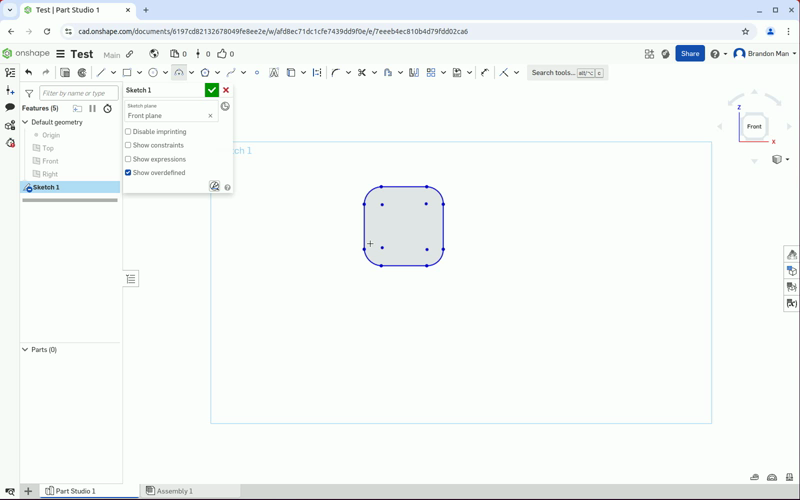
click(370, 243)
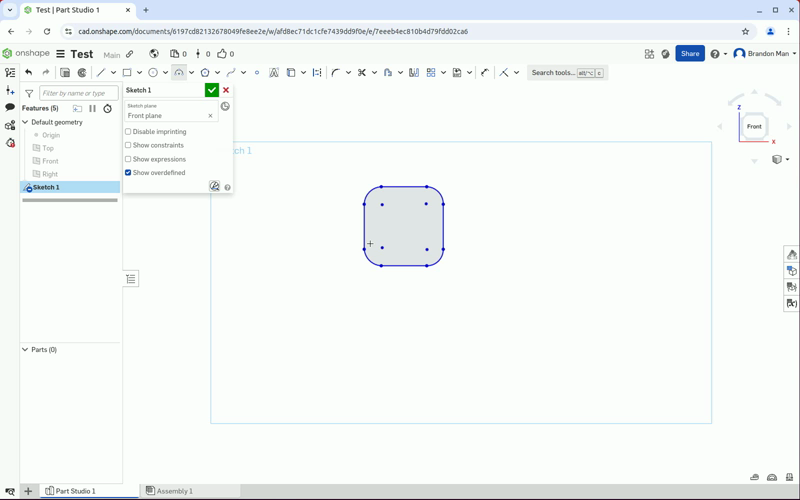
key_up(shift)
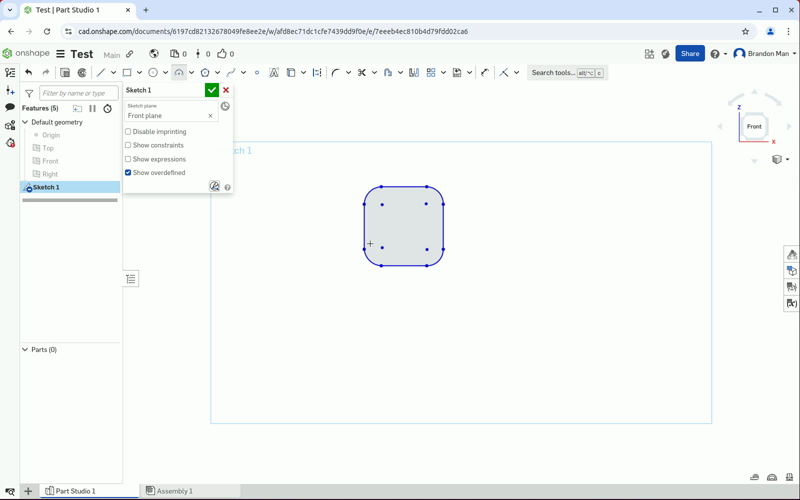
key_down(shift)
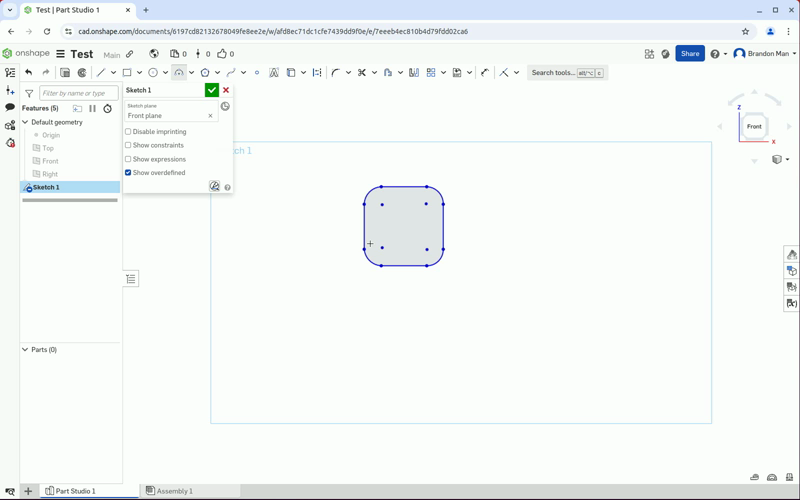
mouse_move(386, 260)
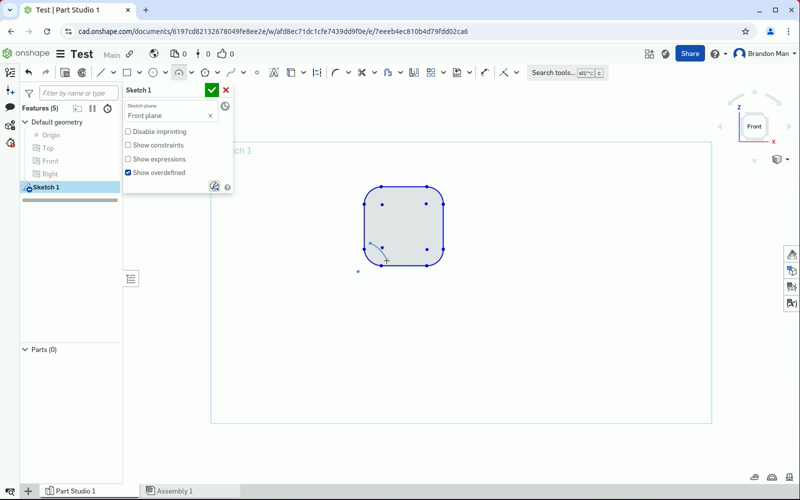
click(386, 260)
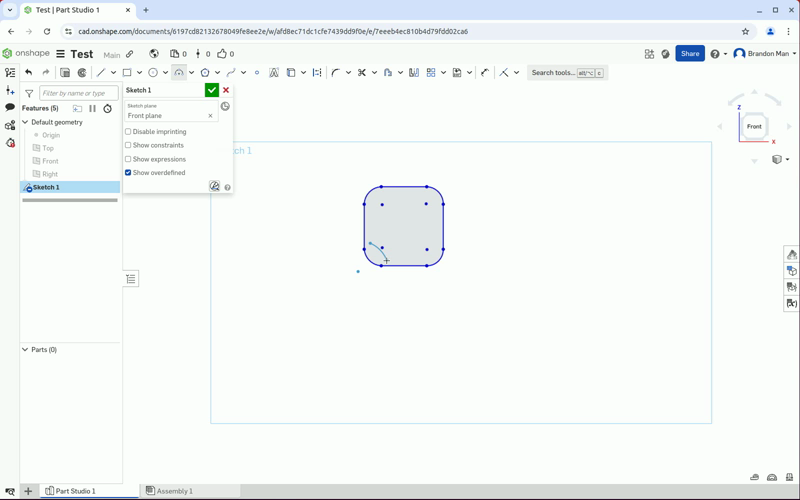
mouse_move(375, 255)
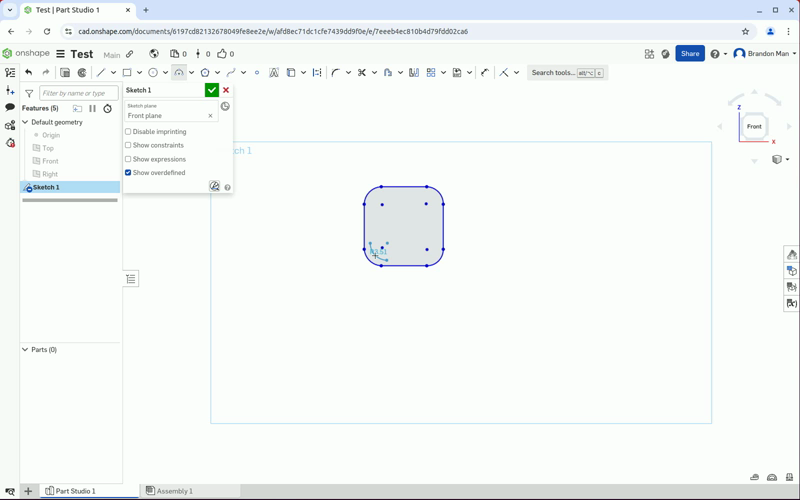
click(375, 255)
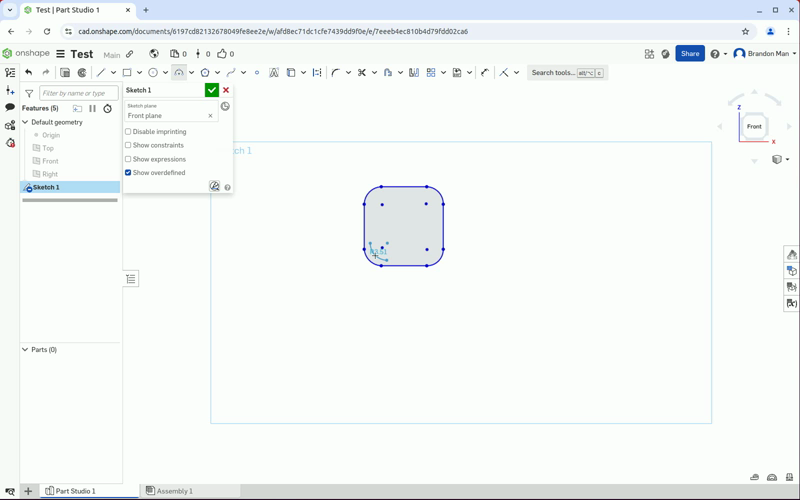
key_up(shift)
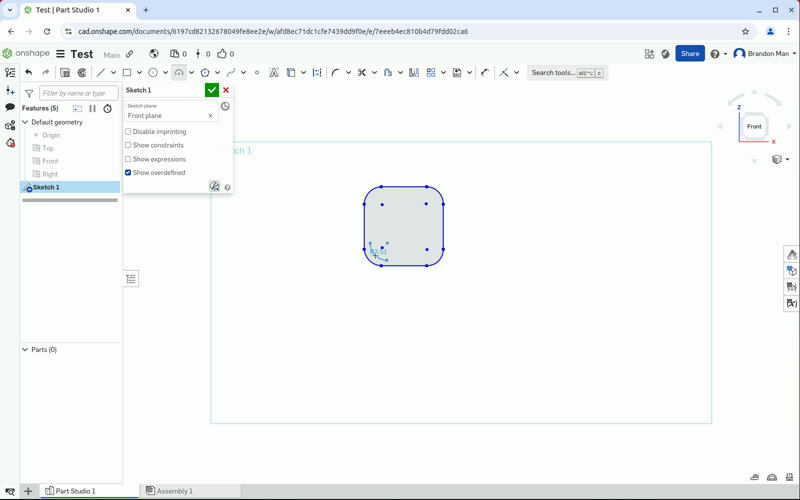
key(esc)
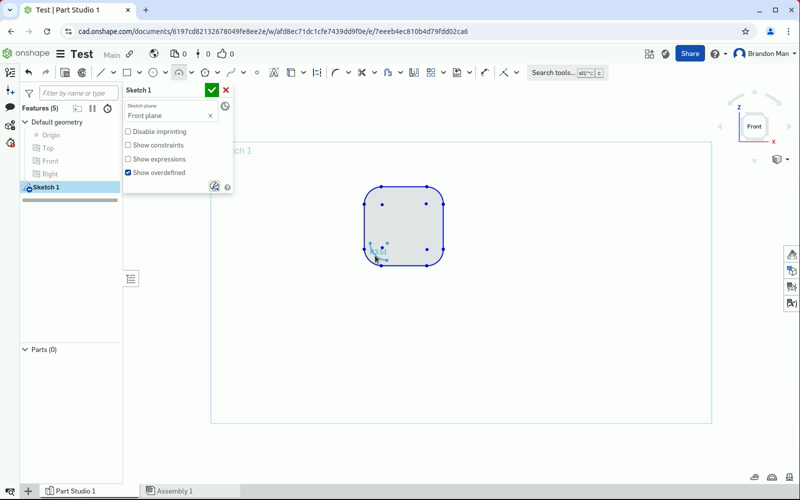
key(l)
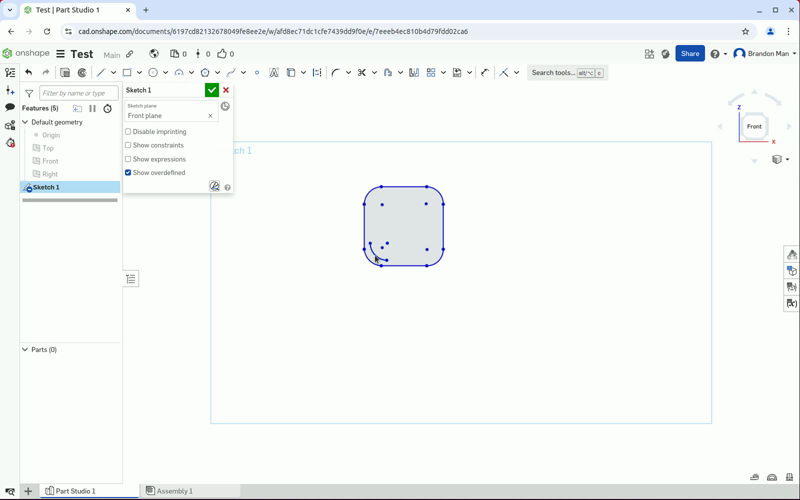
mouse_move(386, 260)
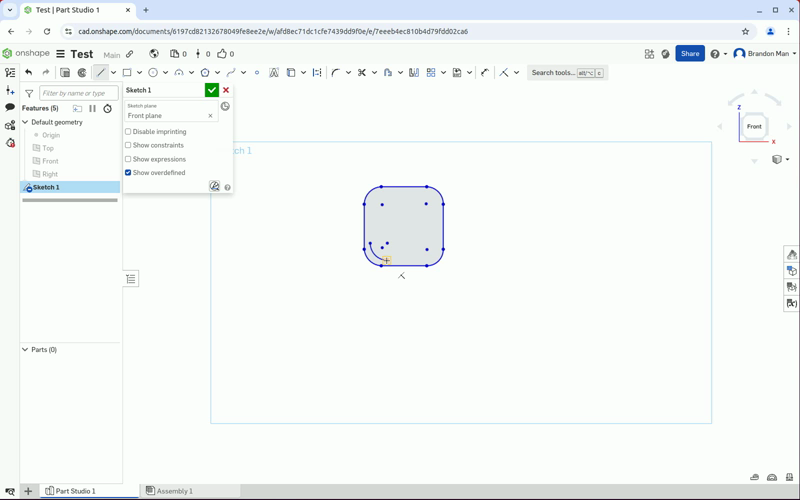
click(386, 260)
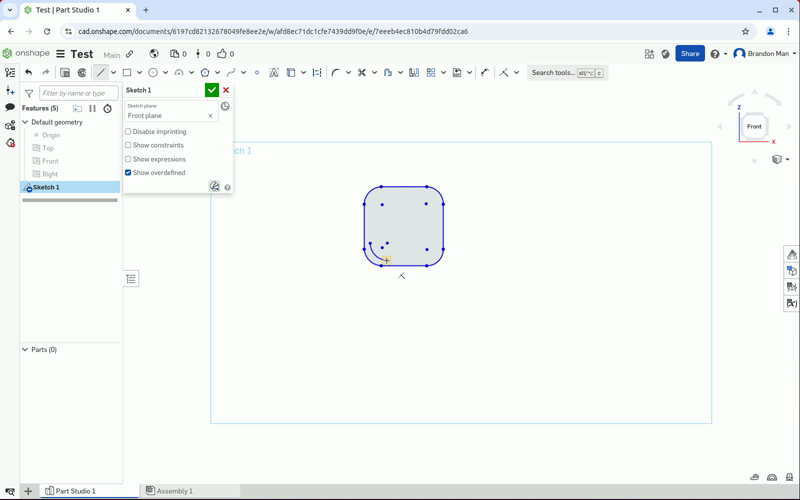
key_down(shift)
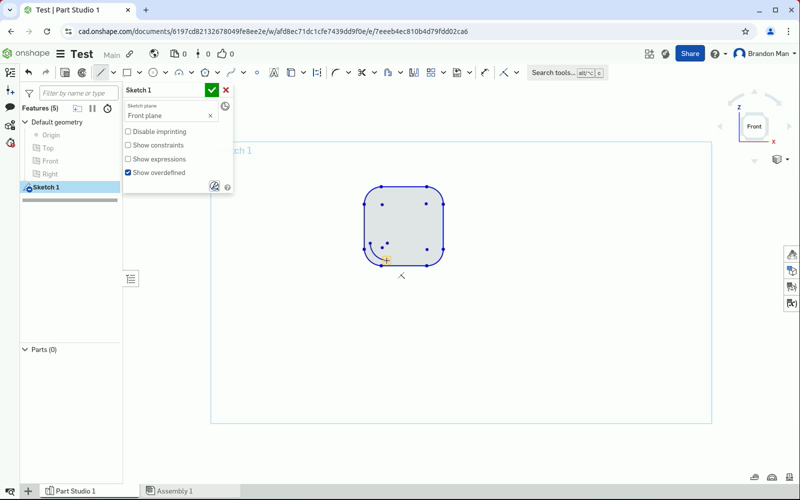
mouse_move(417, 260)
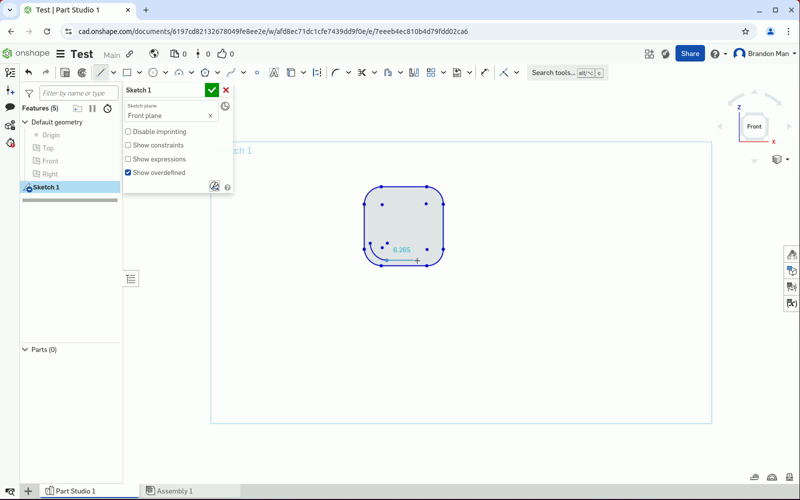
mouse_move(421, 260)
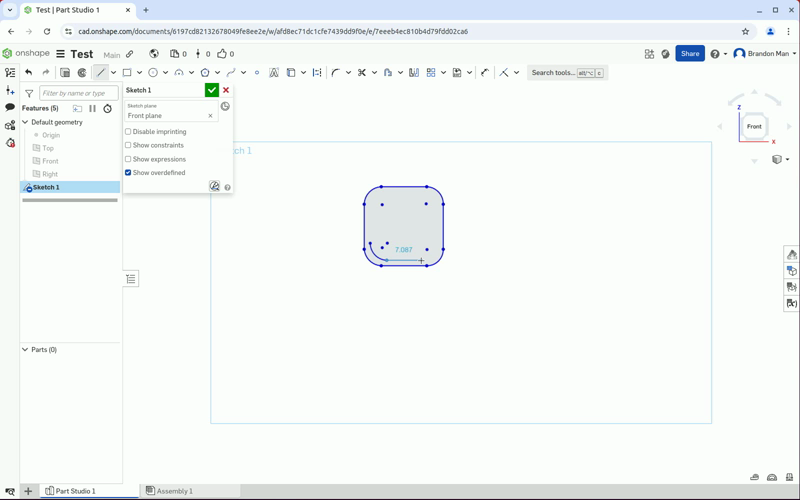
click(421, 260)
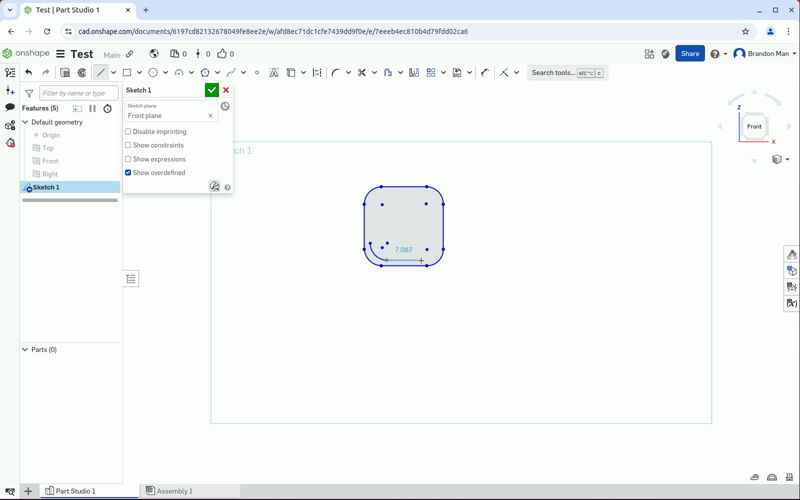
key_up(shift)
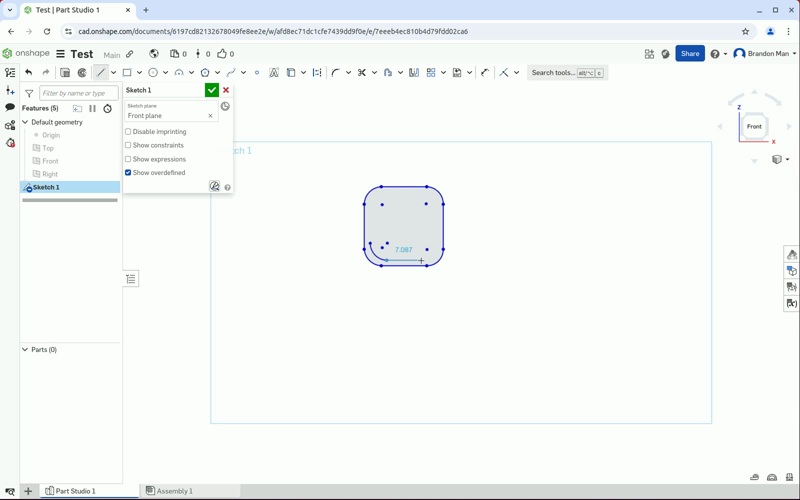
key(esc)
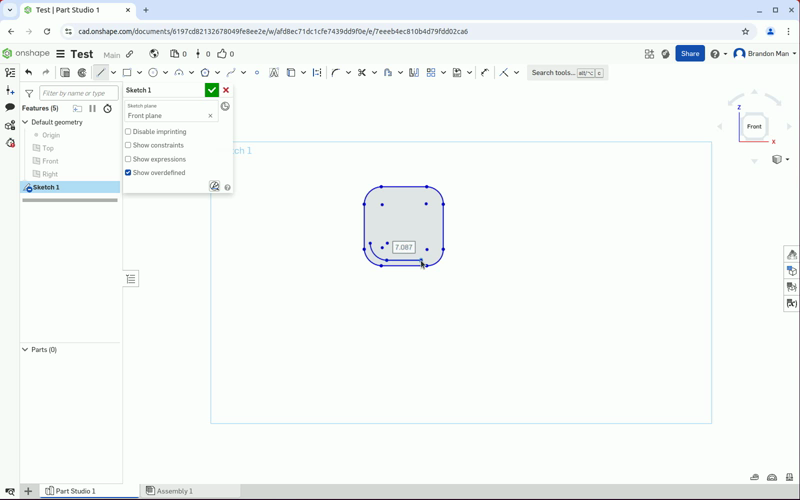
key(a)
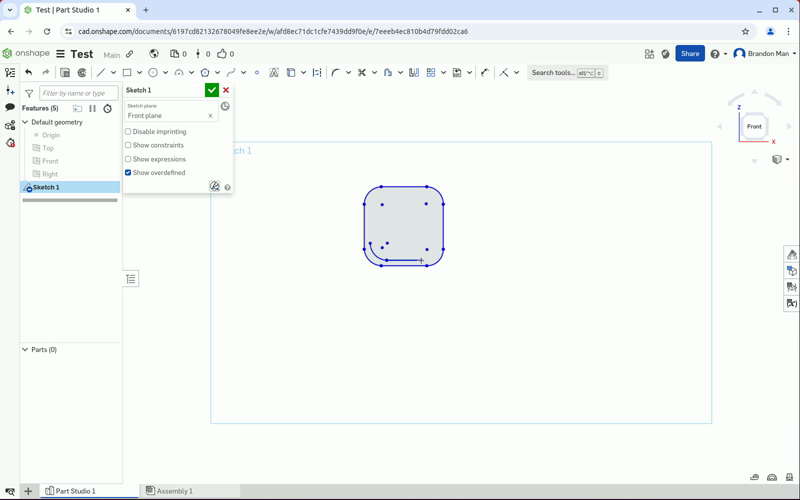
mouse_move(421, 260)
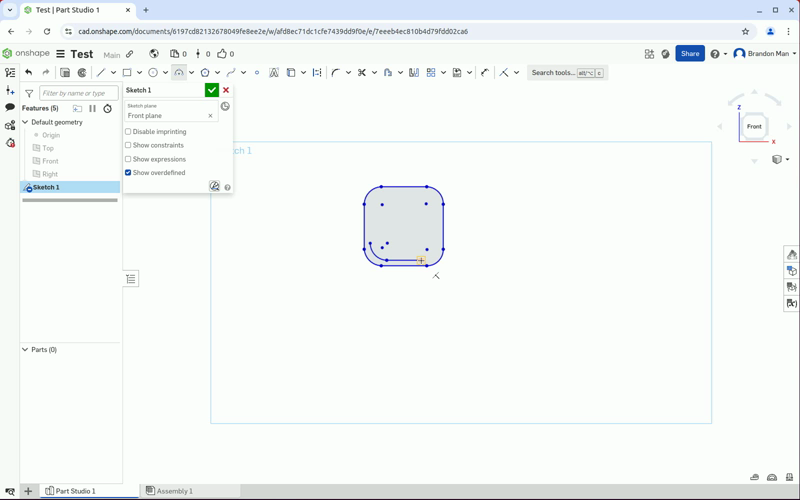
click(421, 260)
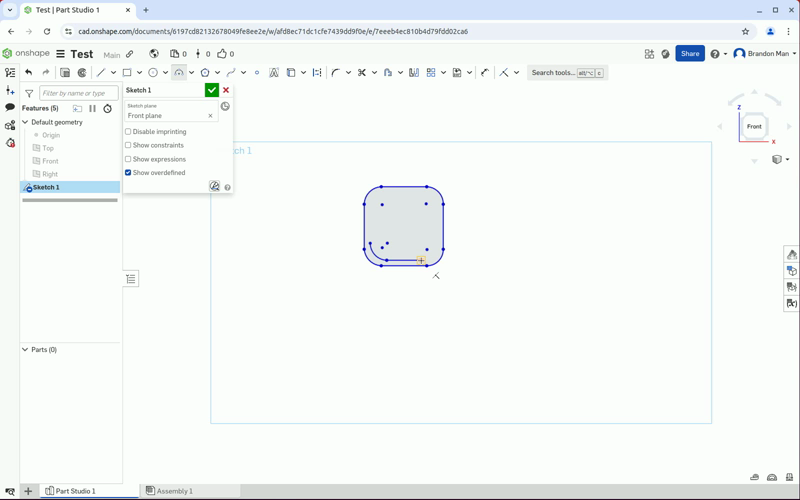
key_down(shift)
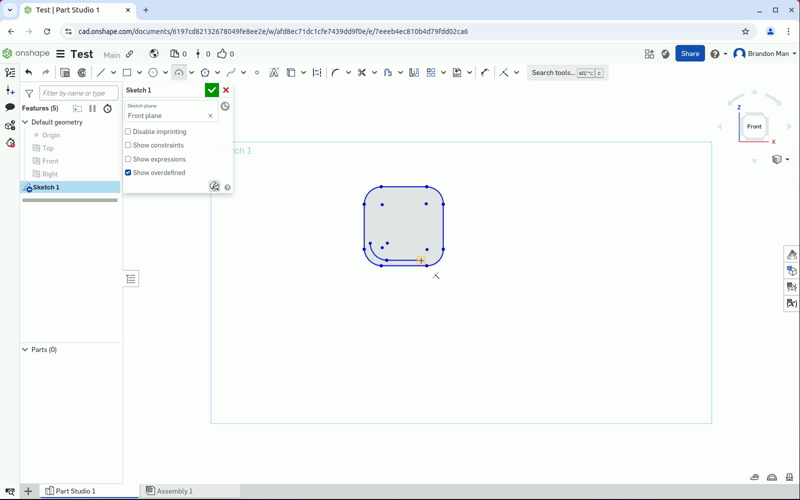
mouse_move(437, 243)
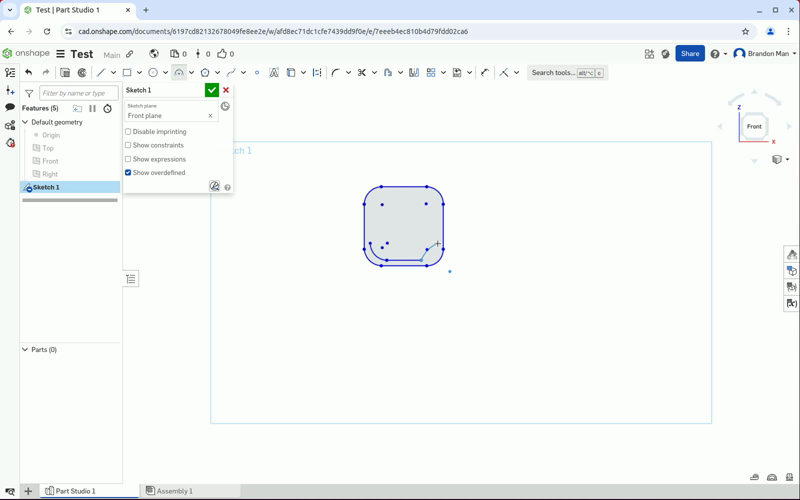
click(437, 243)
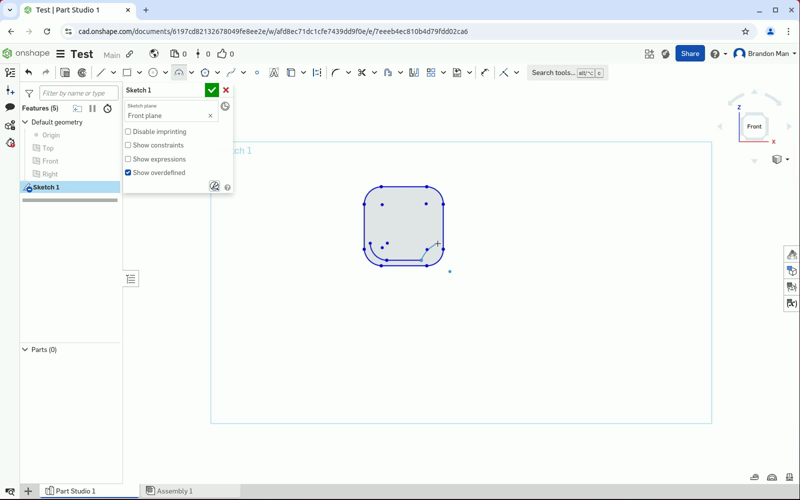
mouse_move(432, 255)
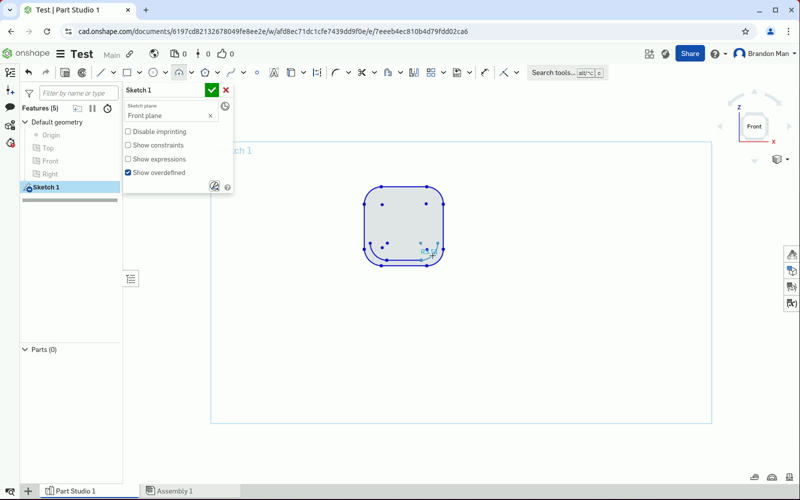
click(432, 255)
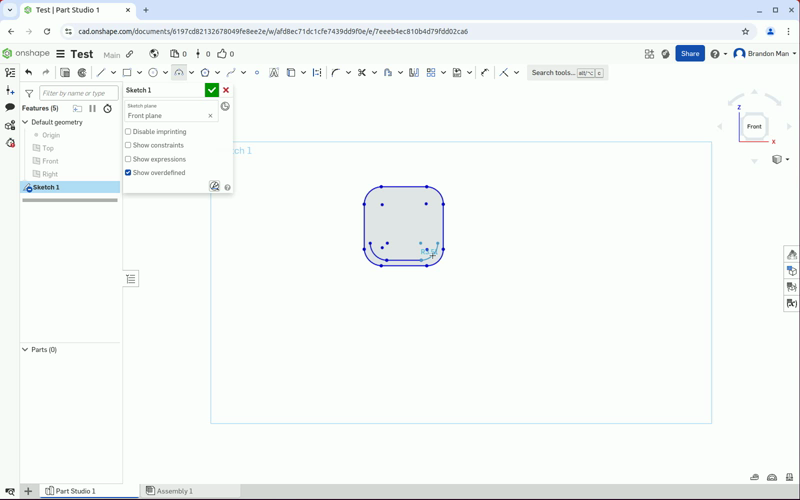
key_up(shift)
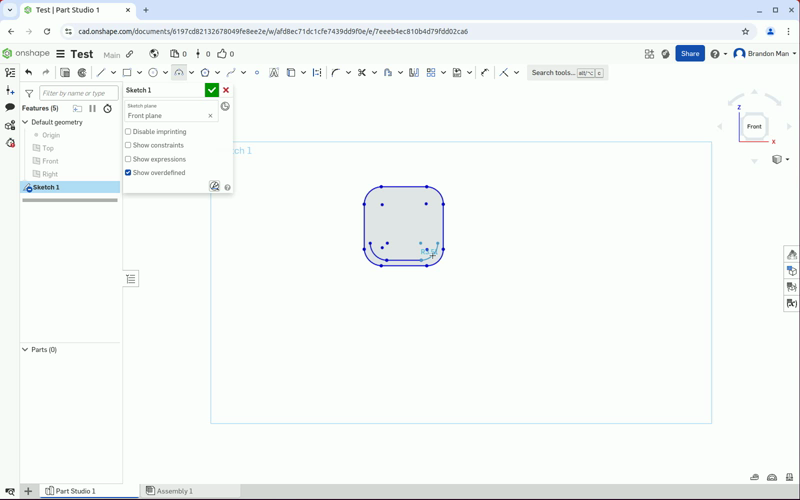
key(esc)
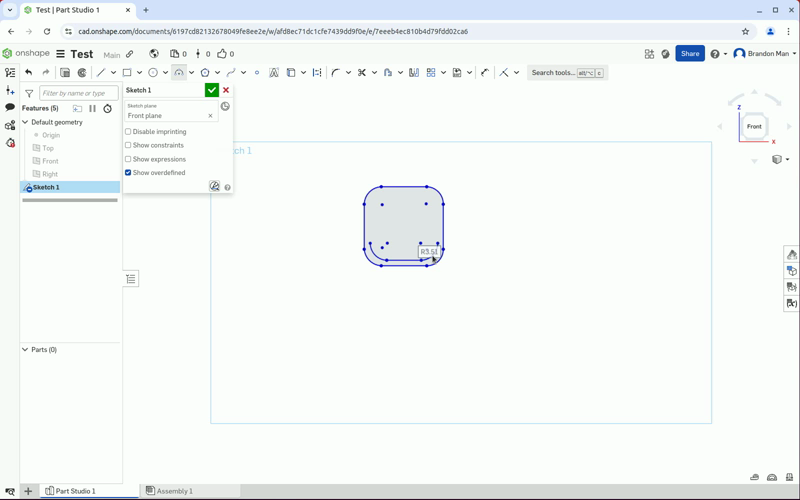
key(l)
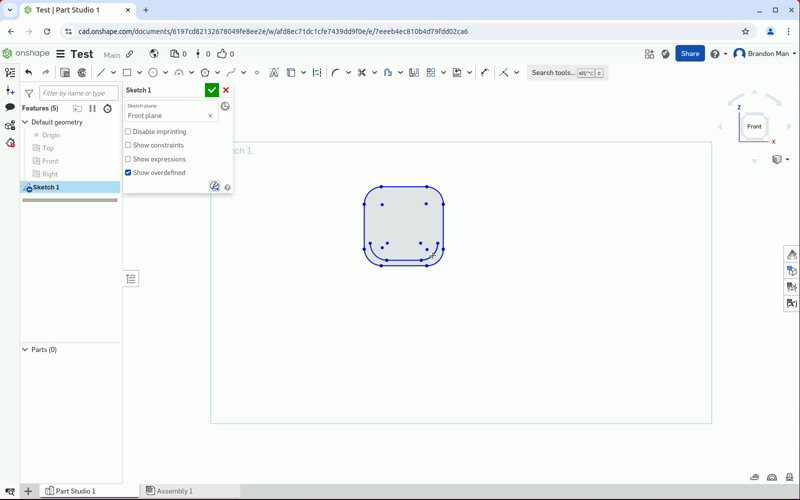
mouse_move(437, 243)
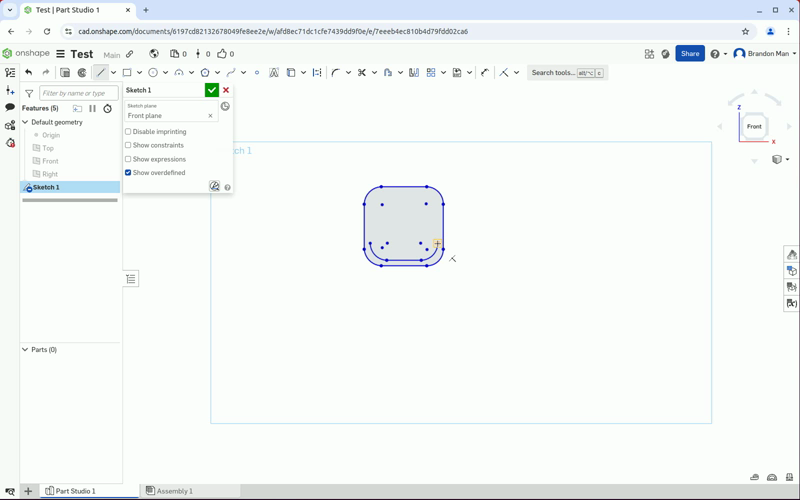
click(437, 243)
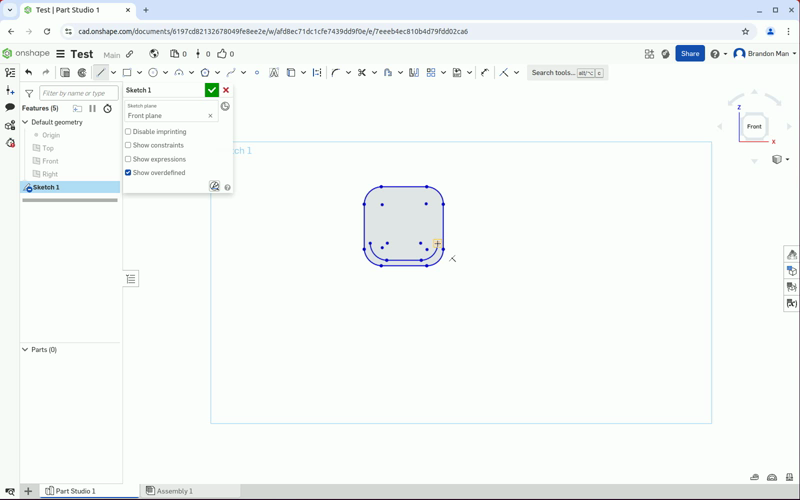
key_down(shift)
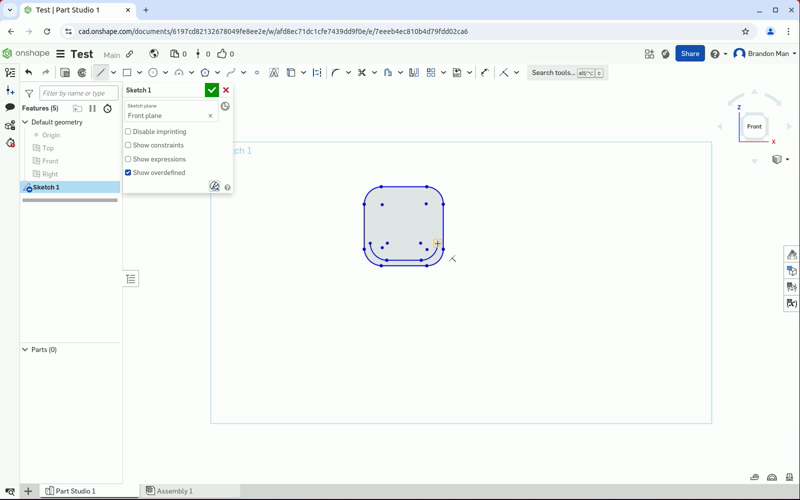
mouse_move(467, 243)
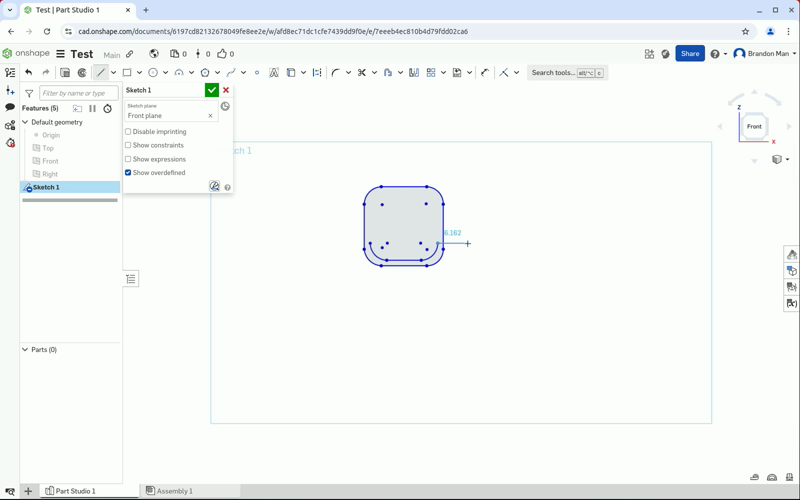
mouse_move(437, 209)
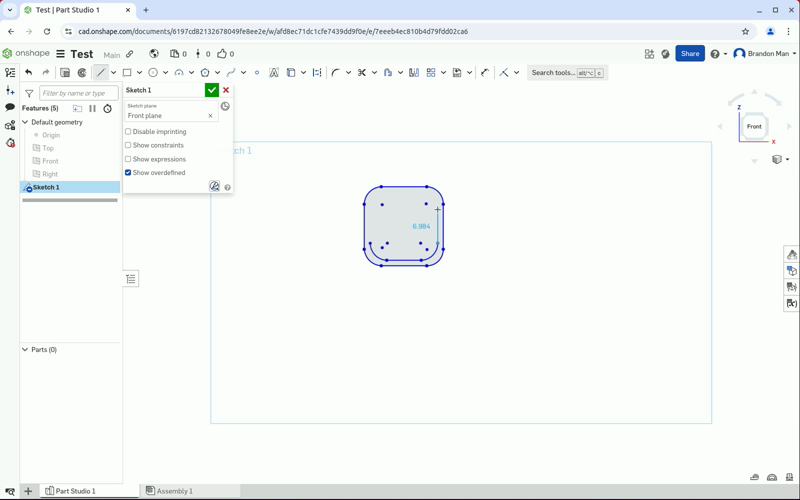
click(437, 209)
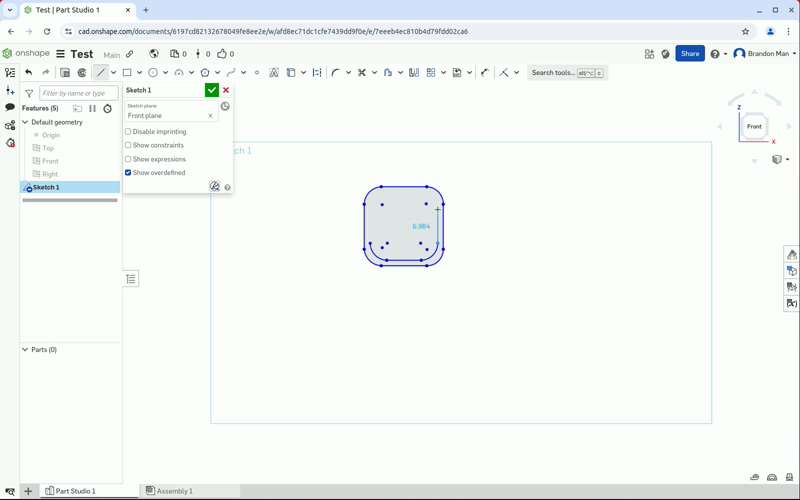
key_up(shift)
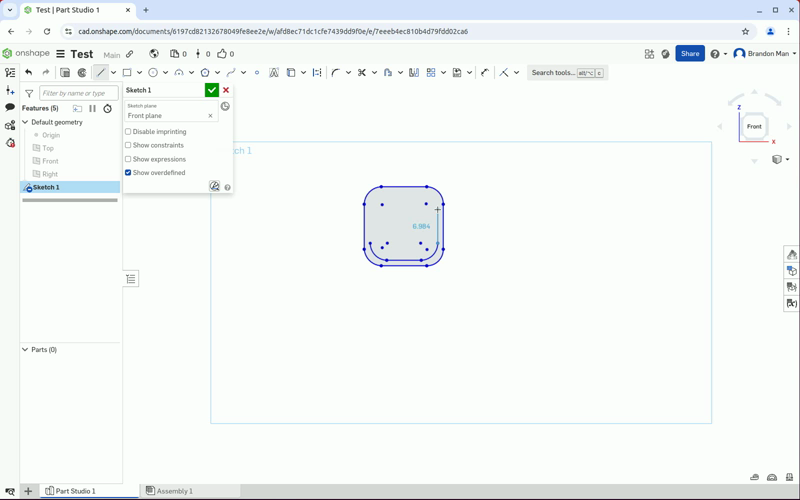
key(esc)
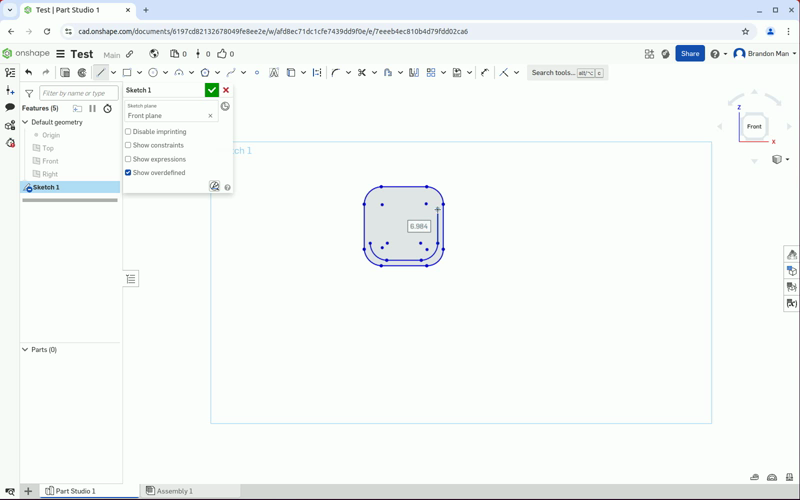
key(a)
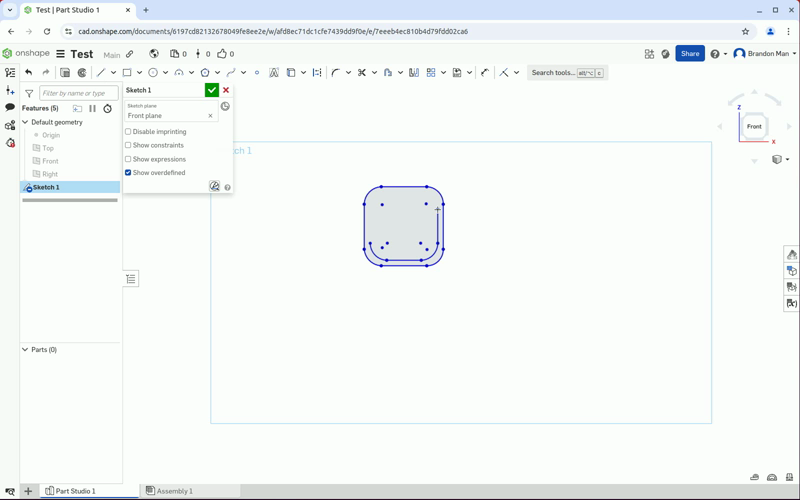
mouse_move(437, 209)
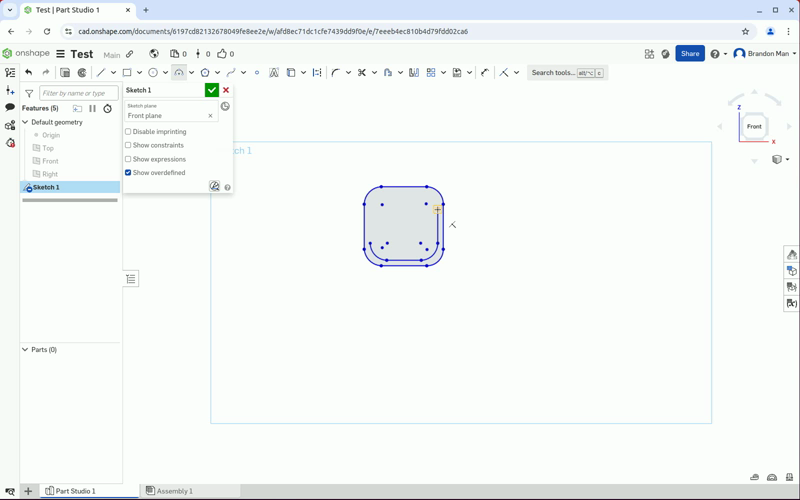
click(437, 209)
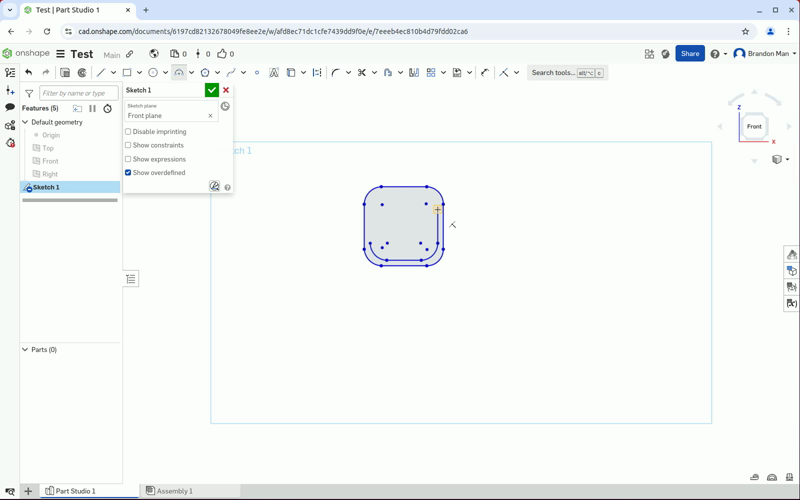
key_down(shift)
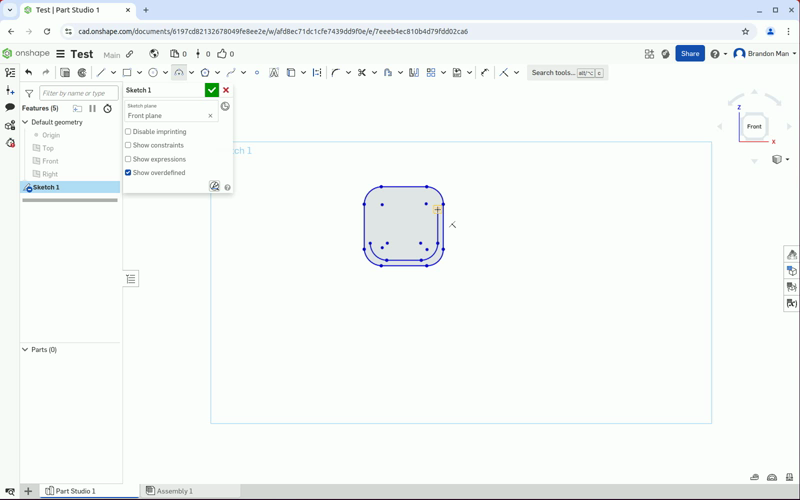
mouse_move(421, 192)
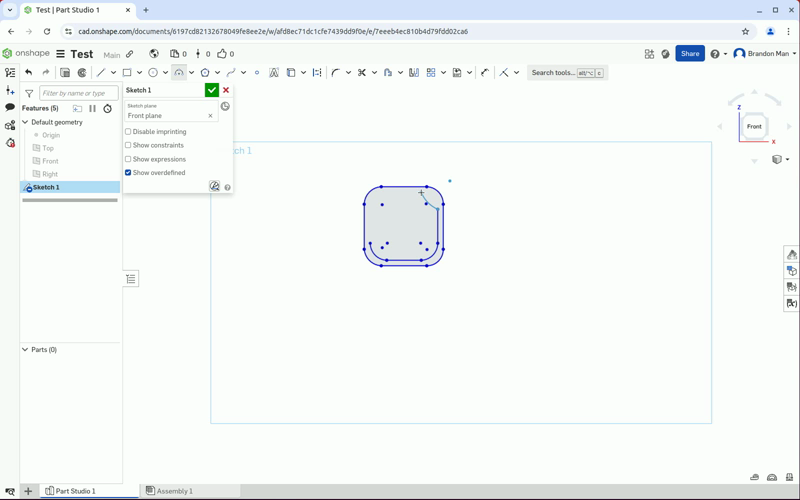
click(421, 192)
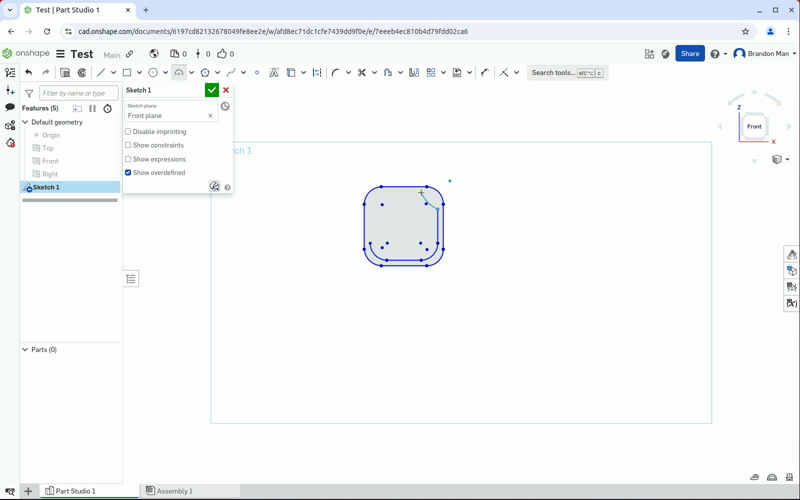
mouse_move(432, 197)
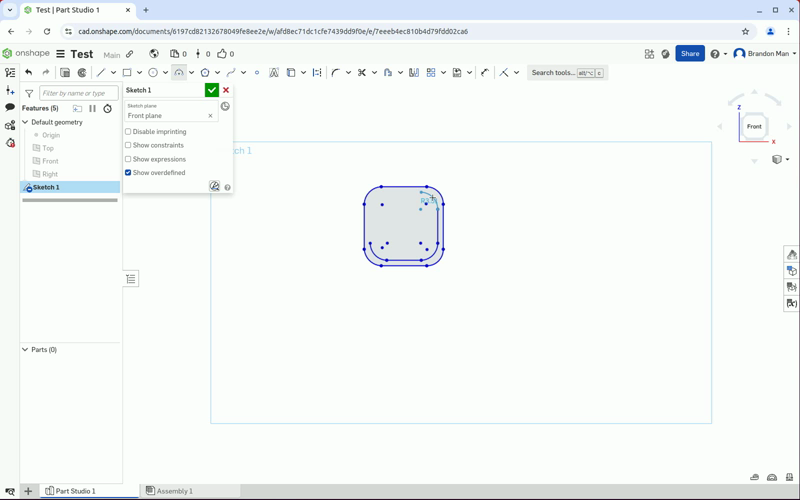
click(432, 197)
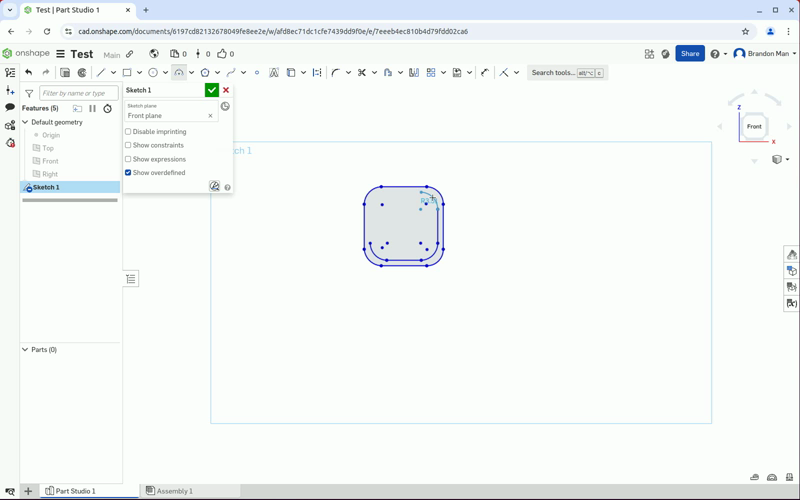
key_up(shift)
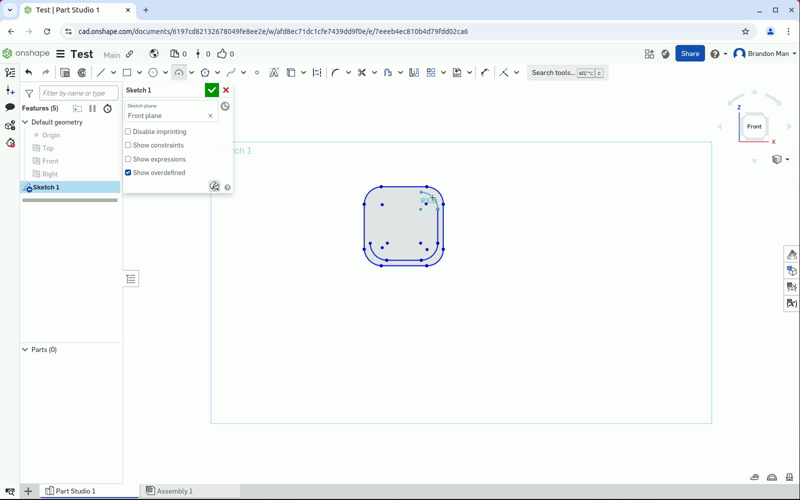
key(esc)
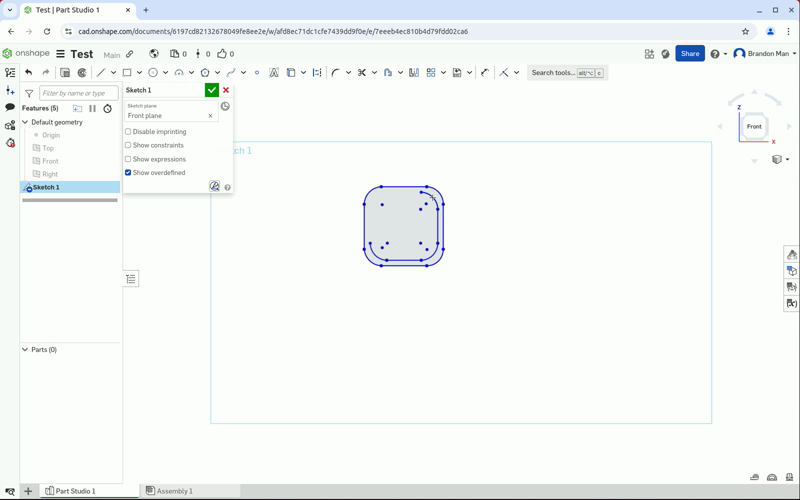
key(l)
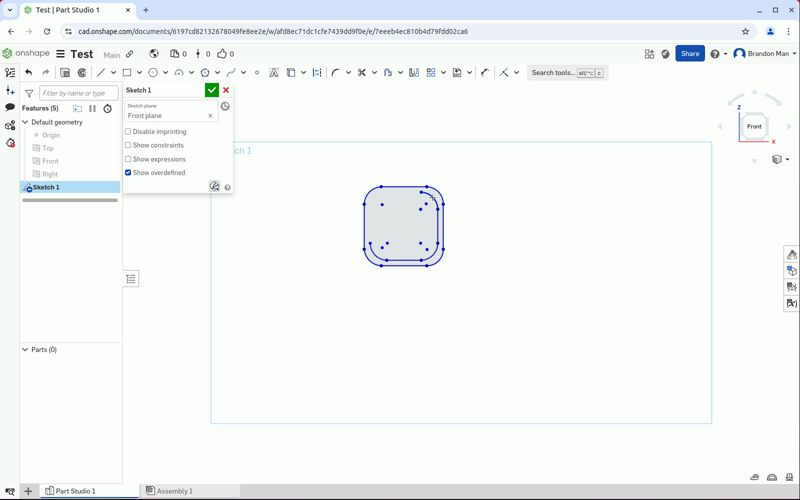
mouse_move(421, 192)
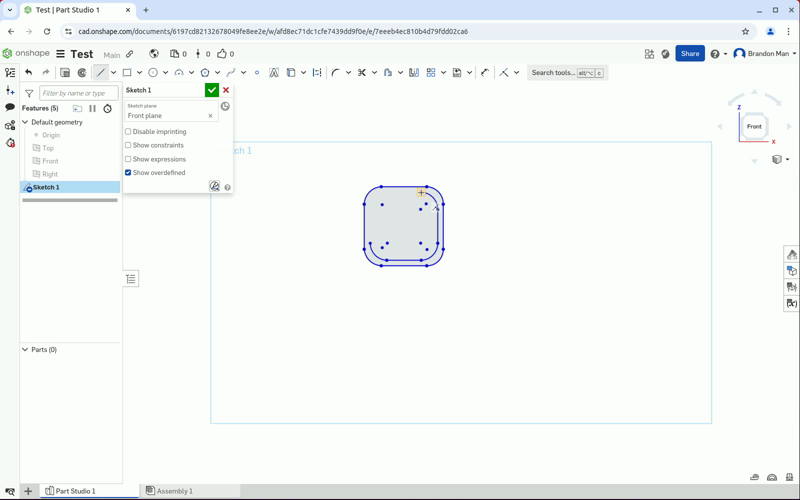
click(421, 192)
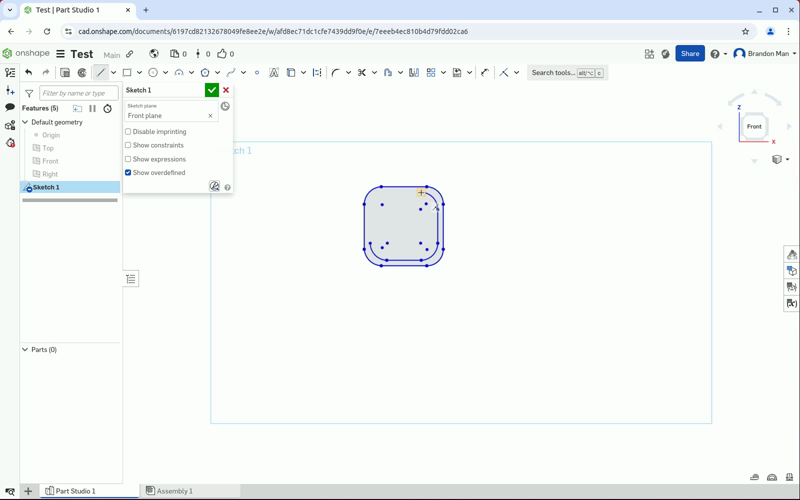
key_down(shift)
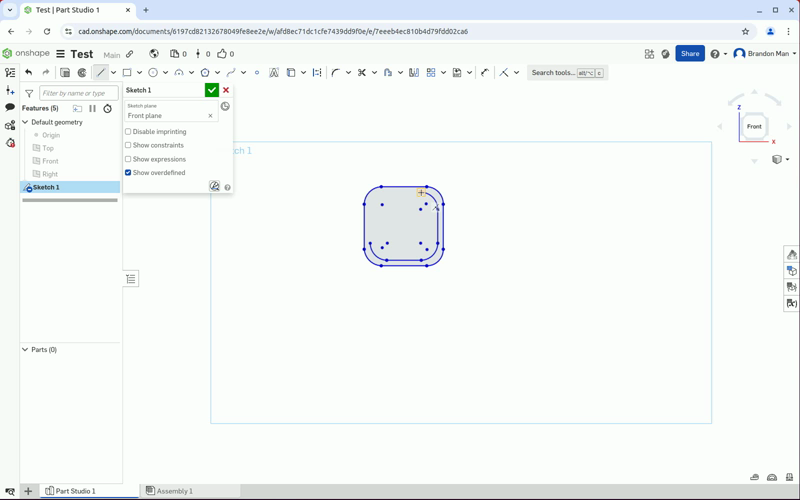
mouse_move(451, 192)
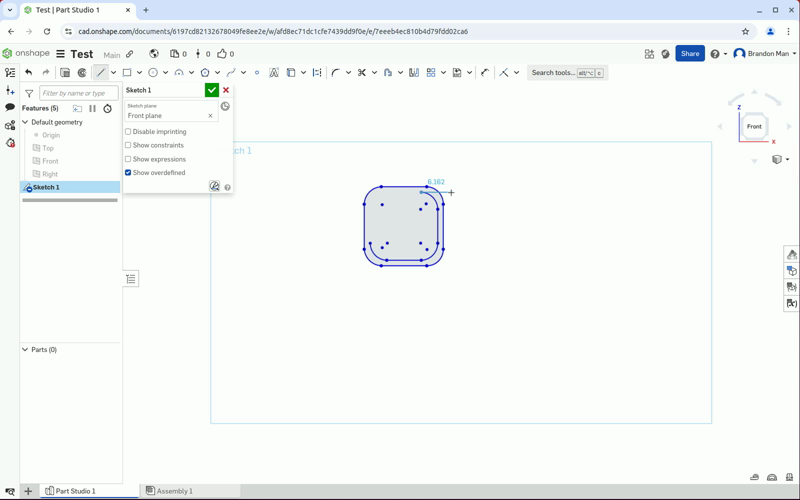
mouse_move(386, 192)
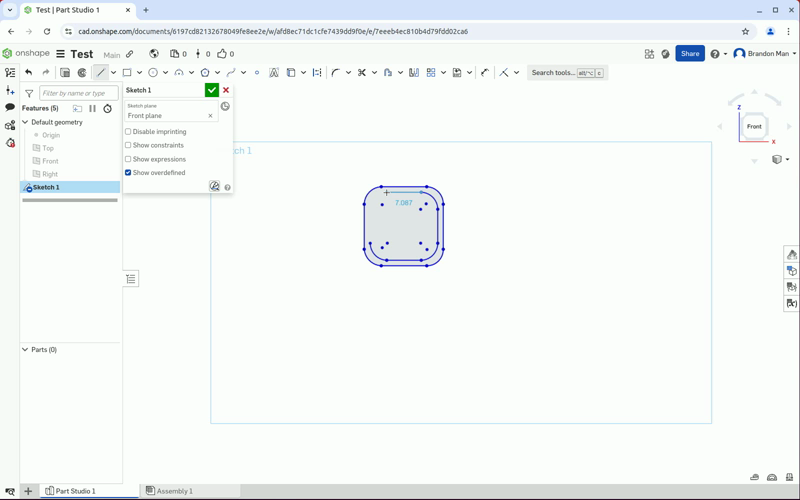
click(386, 192)
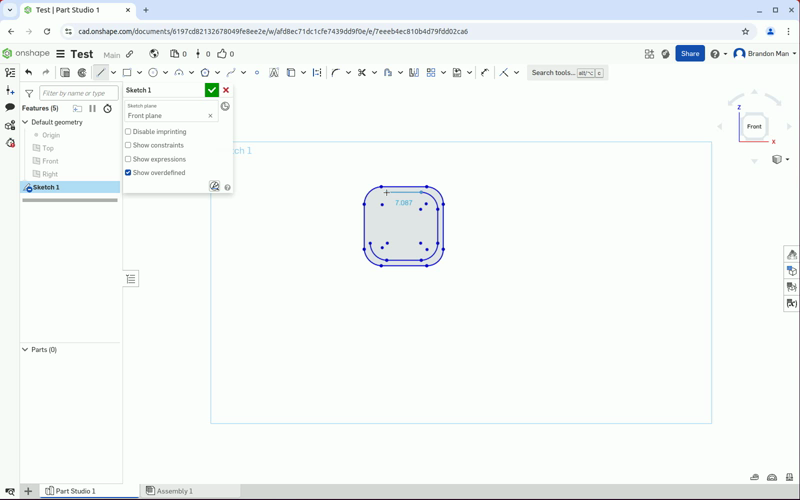
key_up(shift)
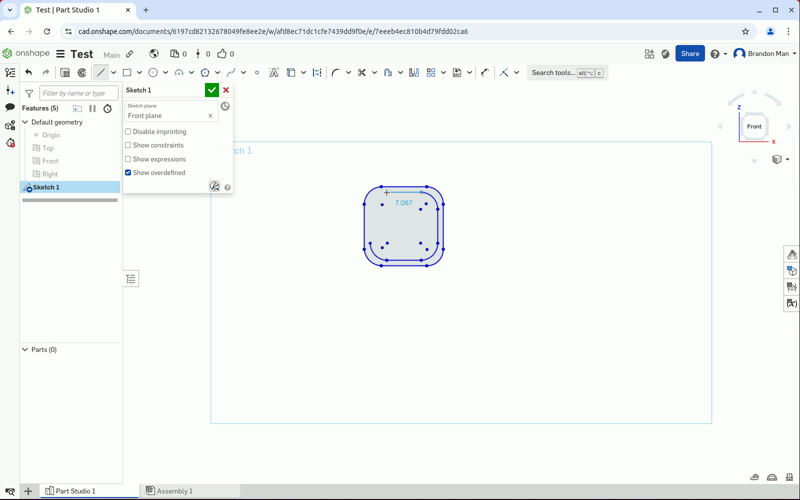
key(esc)
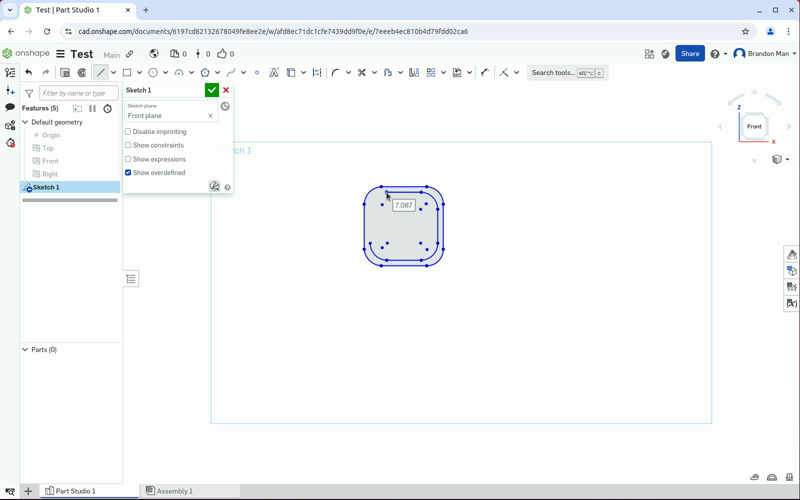
key(a)
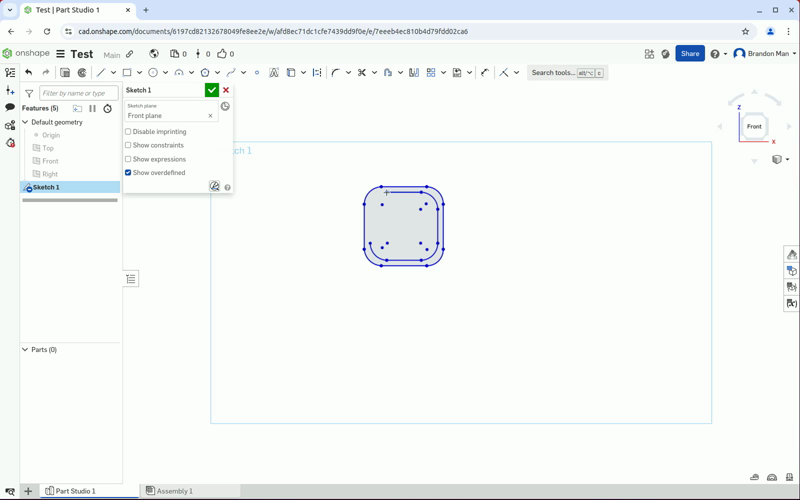
mouse_move(386, 192)
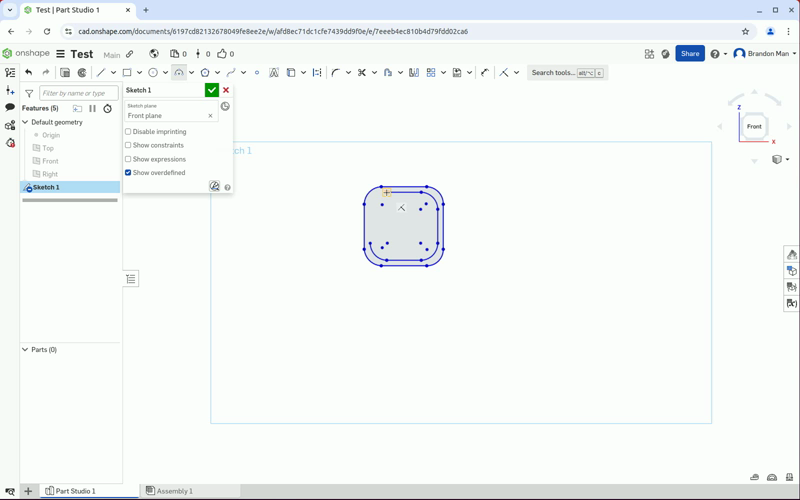
click(386, 192)
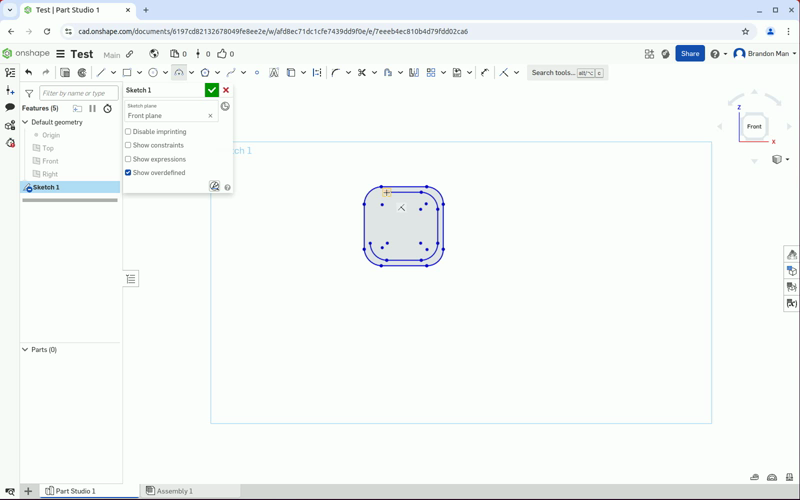
key_down(shift)
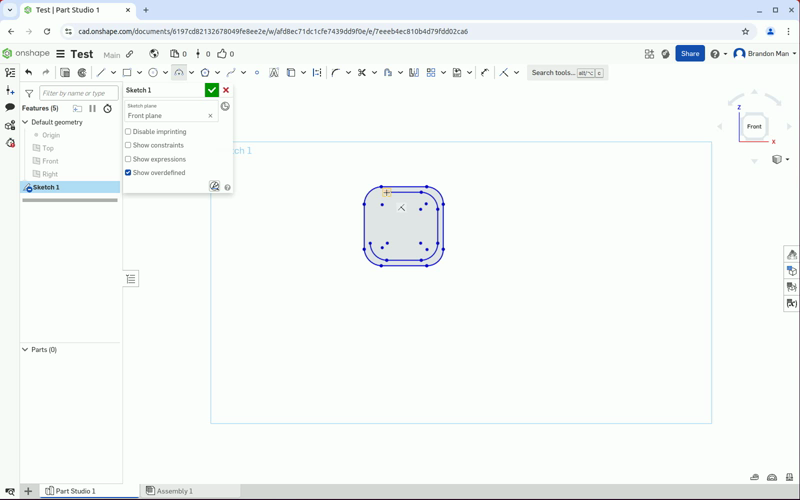
mouse_move(370, 209)
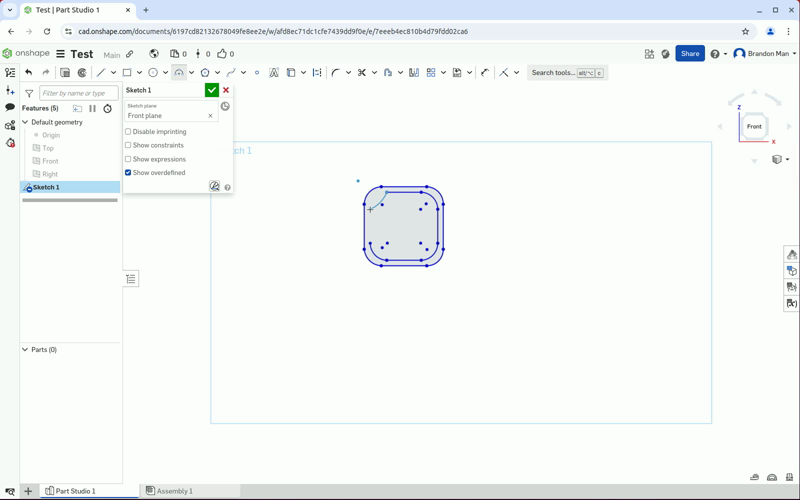
click(370, 209)
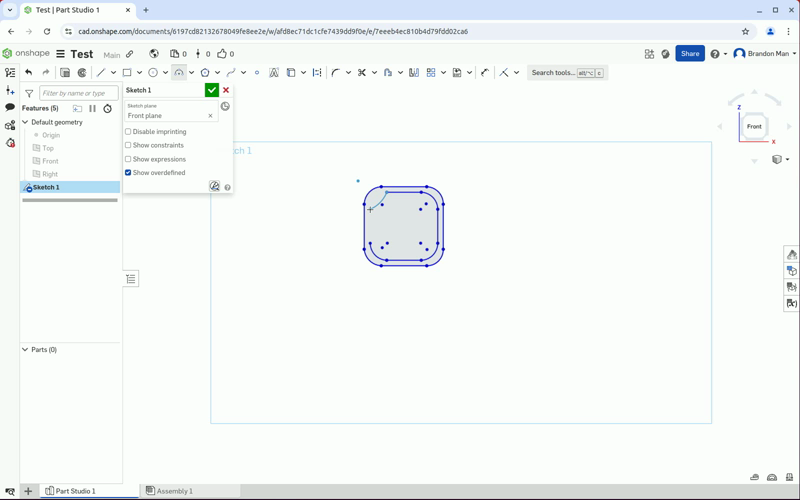
mouse_move(375, 197)
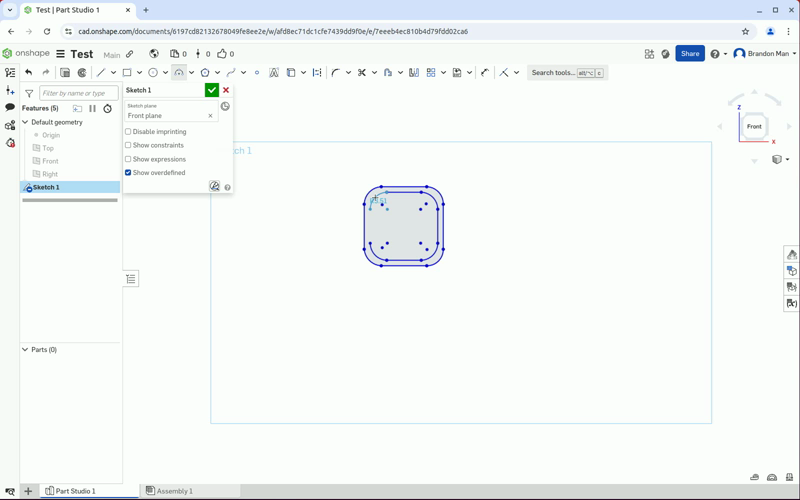
click(375, 197)
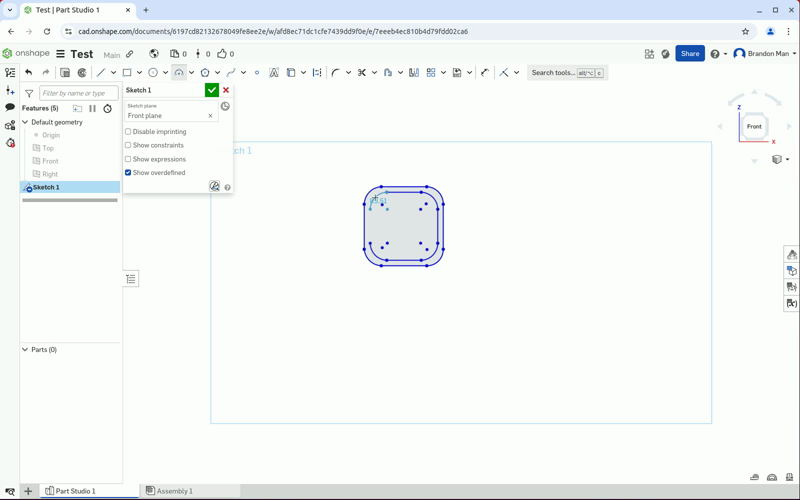
key_up(shift)
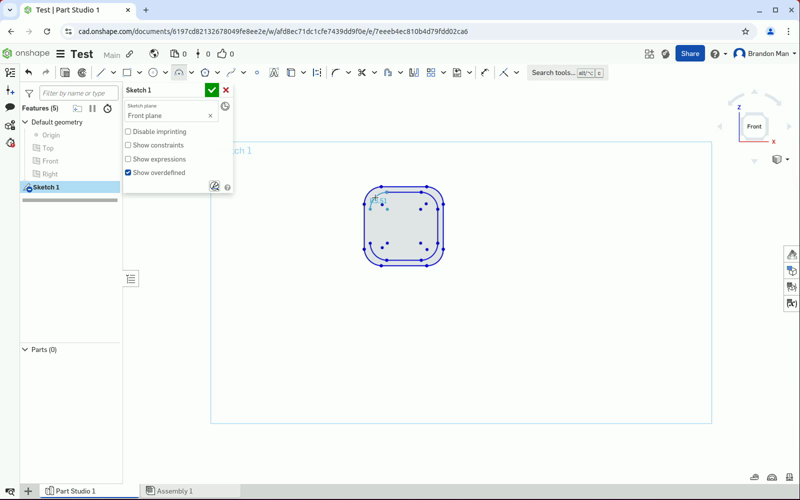
key(esc)
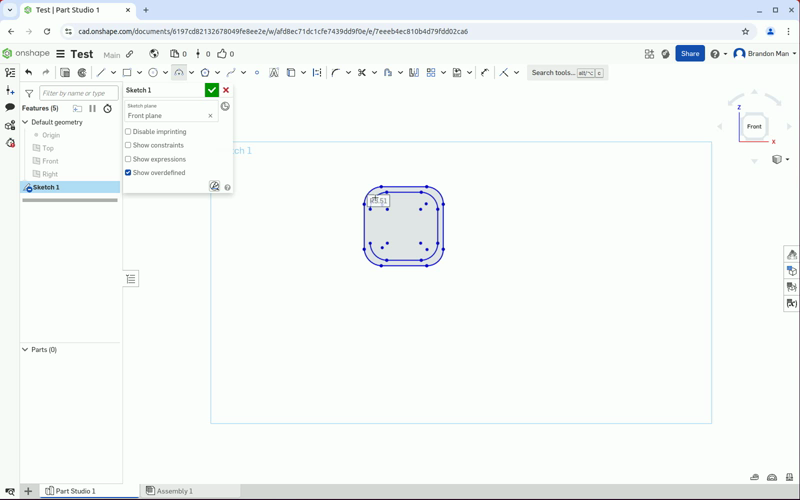
key(l)
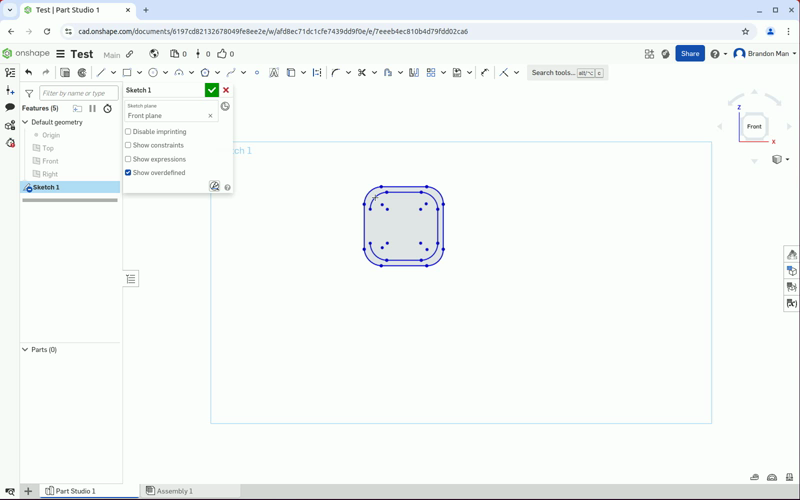
mouse_move(370, 209)
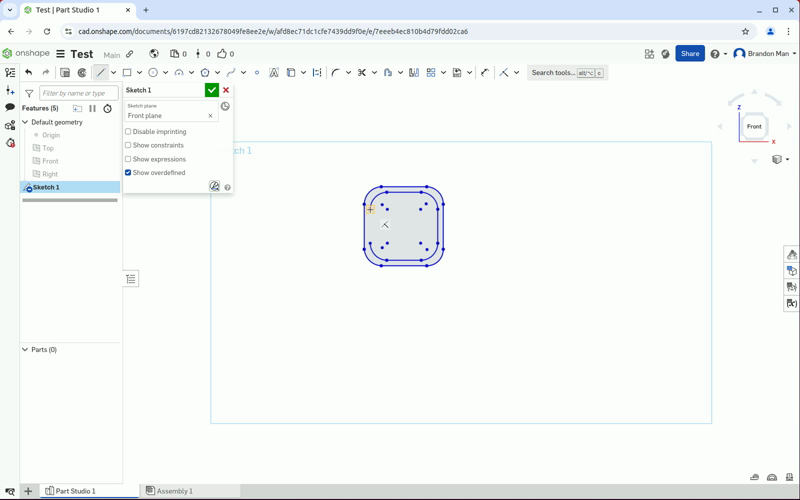
click(370, 209)
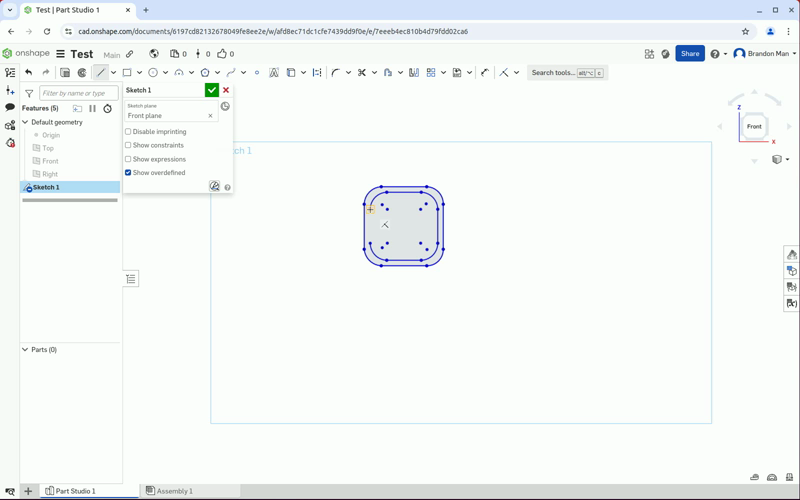
mouse_move(400, 209)
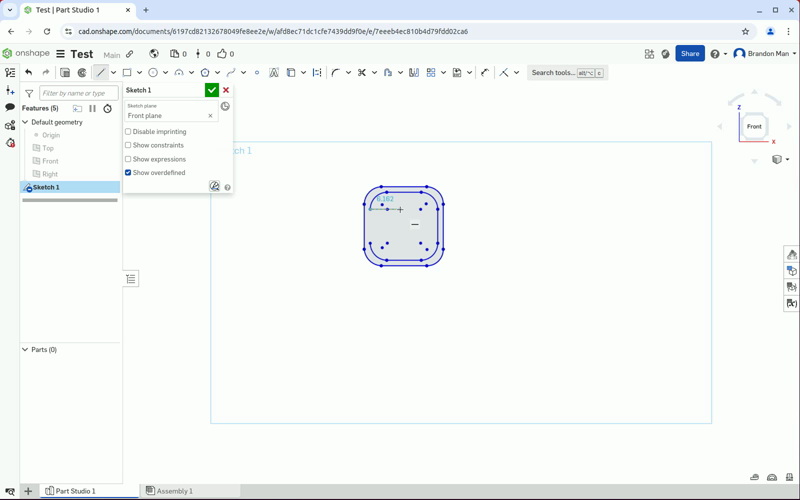
key_down(shift)
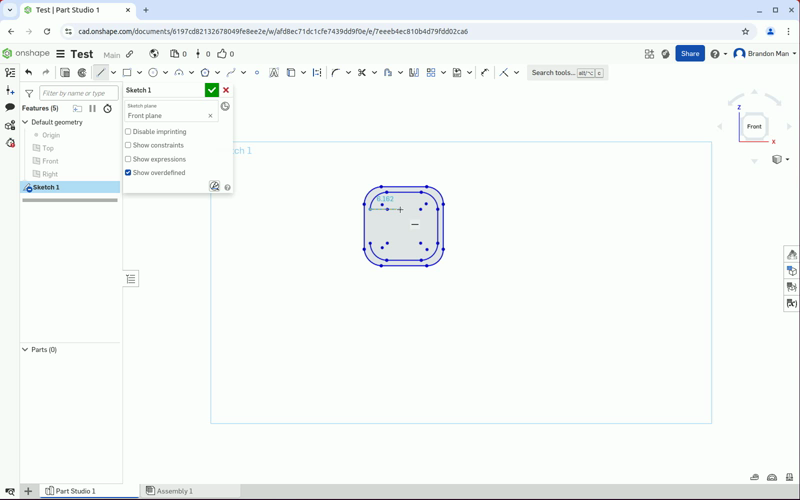
mouse_move(370, 243)
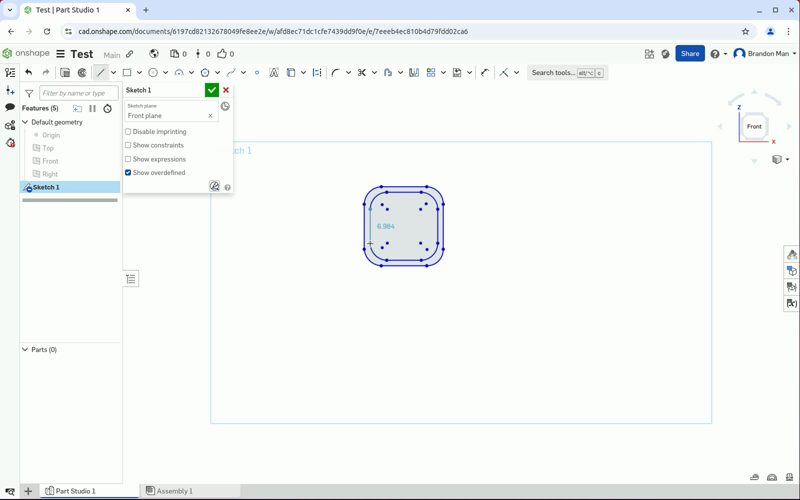
key_up(shift)
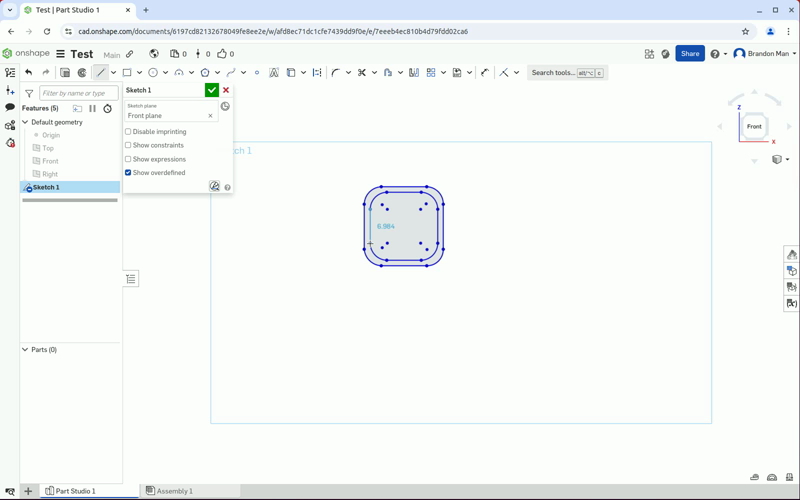
click(370, 243)
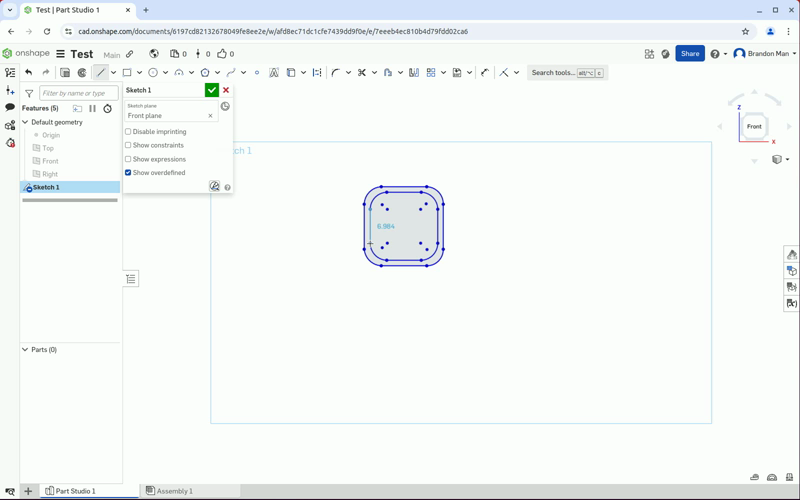
key(esc)
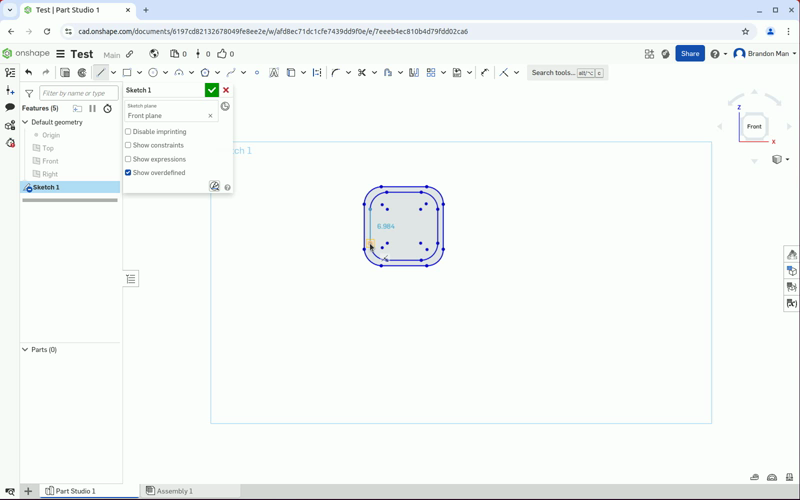
mouse_move(434, 194)
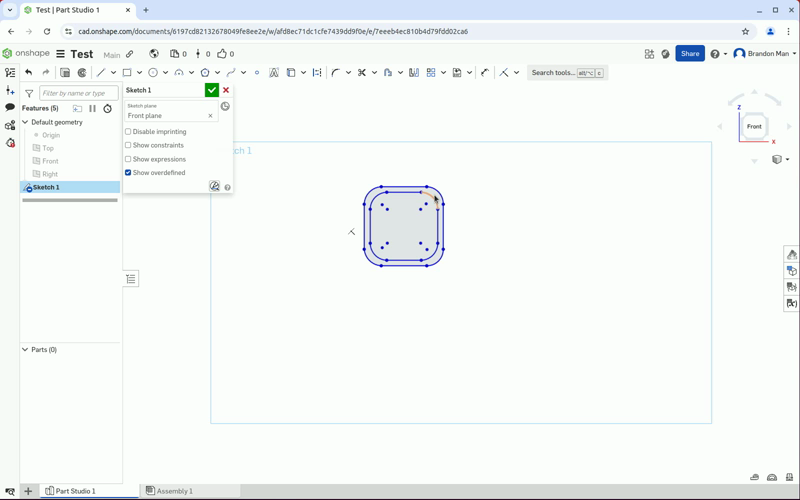
scroll(6)
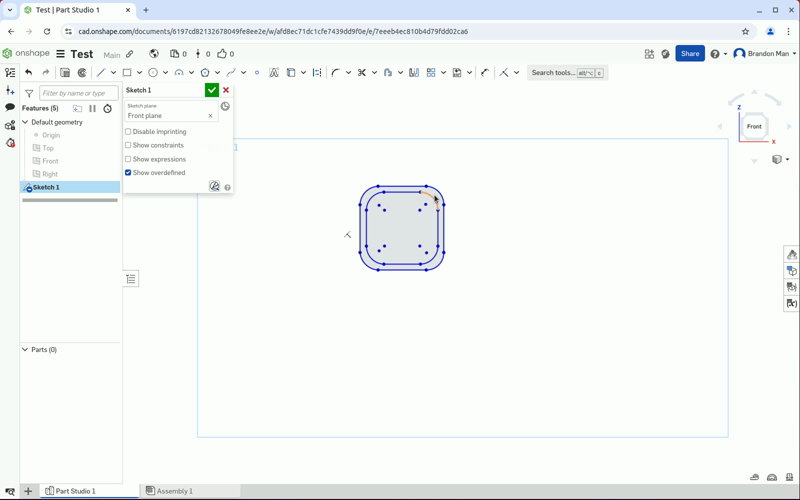
scroll(6)
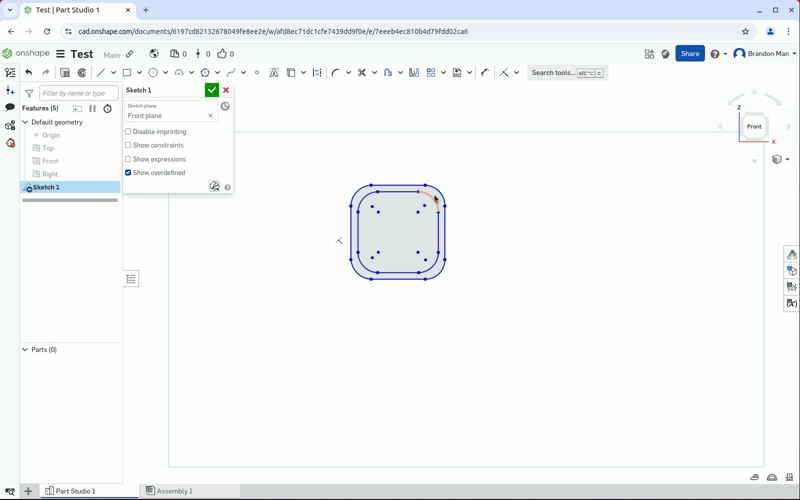
scroll(6)
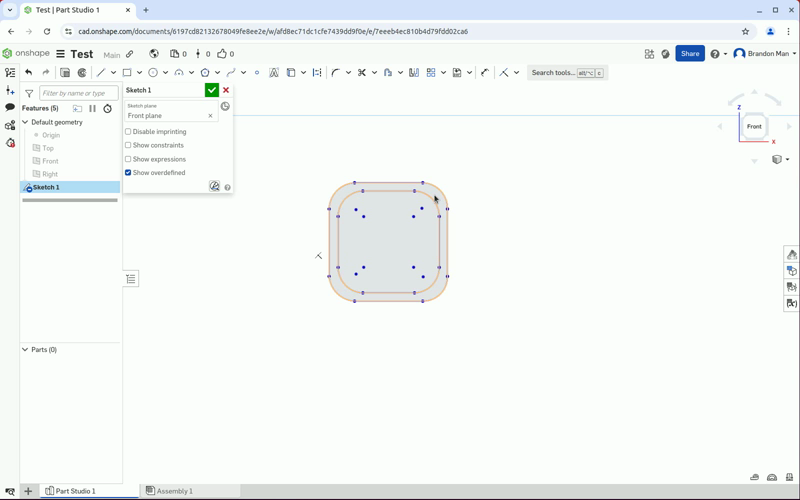
scroll(6)
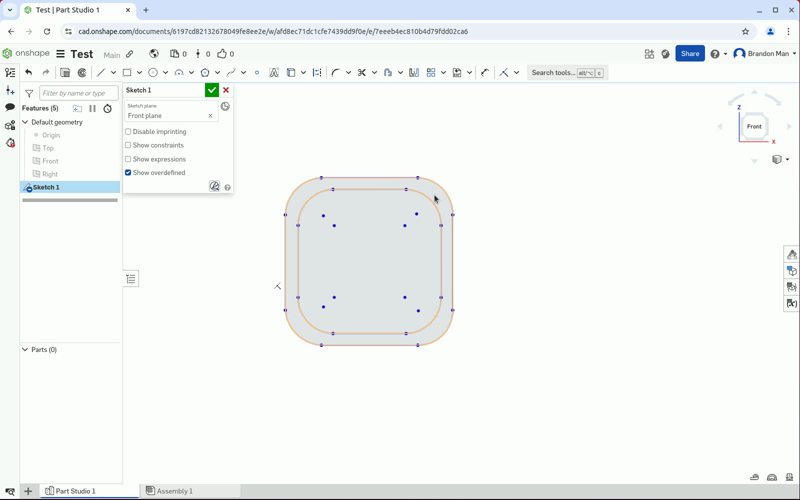
scroll(6)
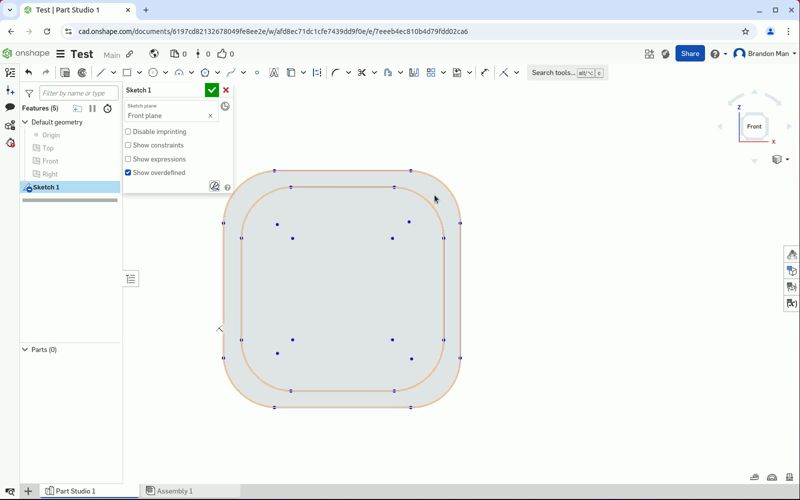
scroll(6)
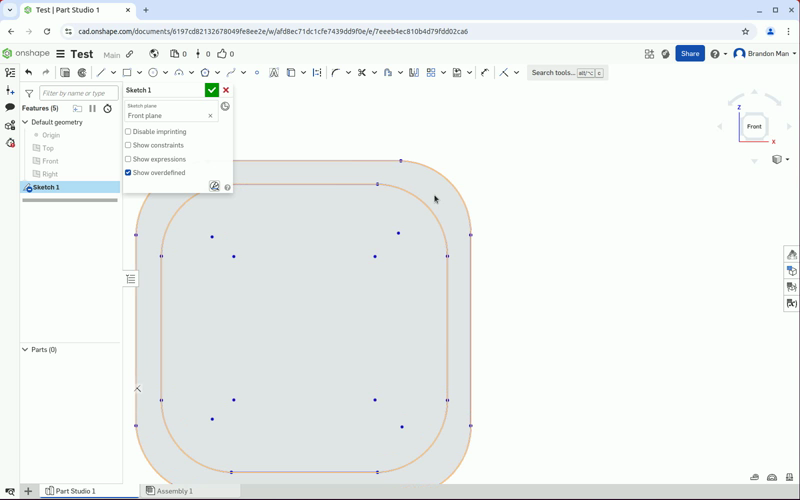
scroll(6)
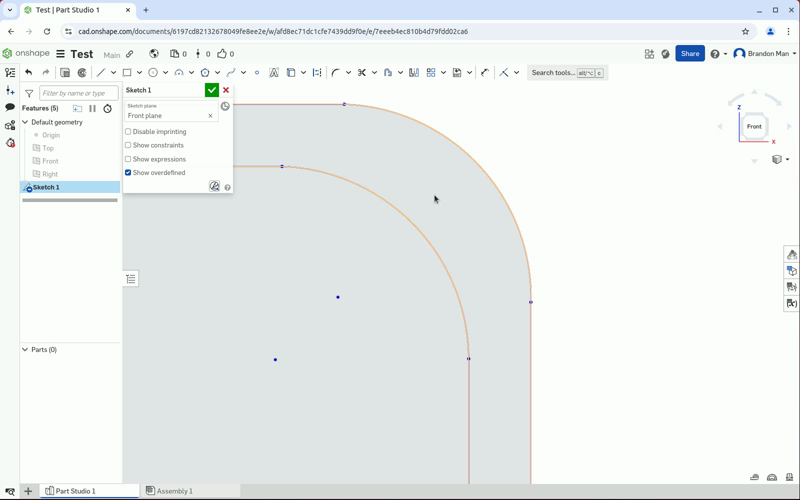
click(434, 194)
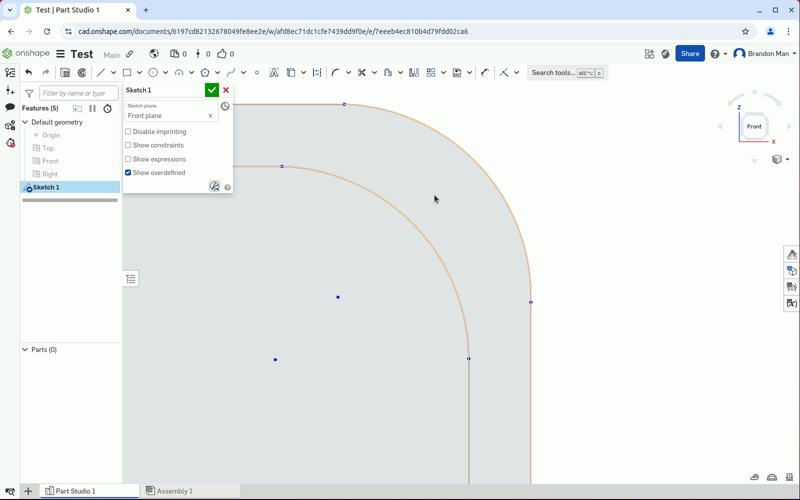
scroll(-6)
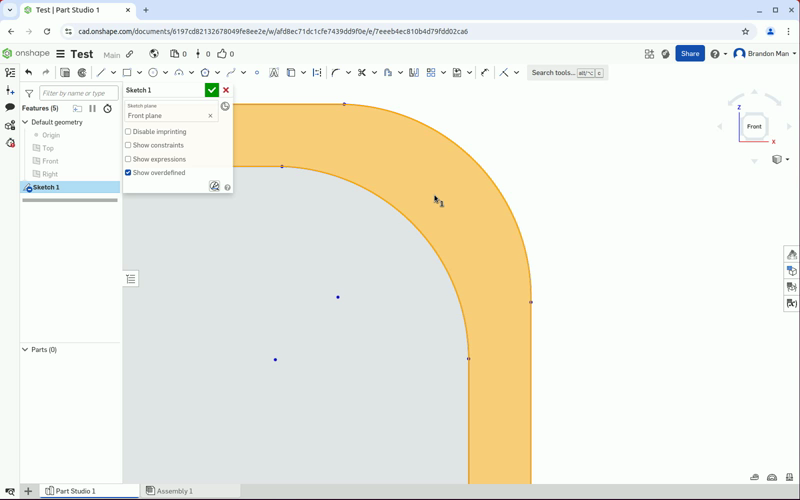
scroll(-6)
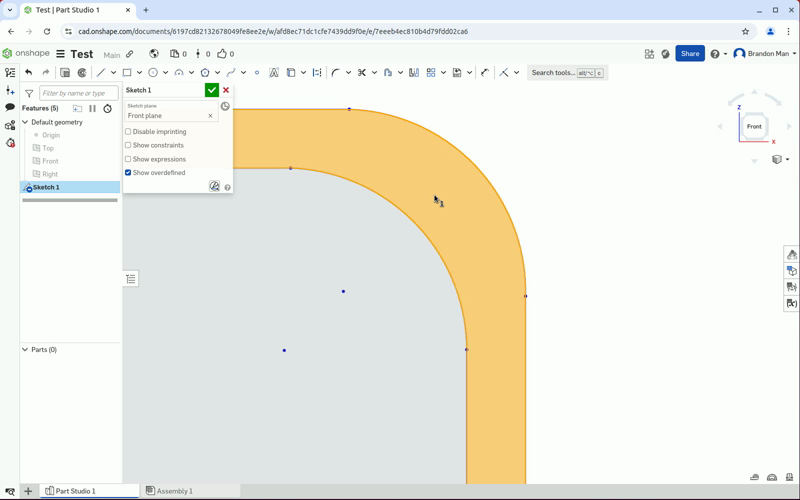
scroll(-6)
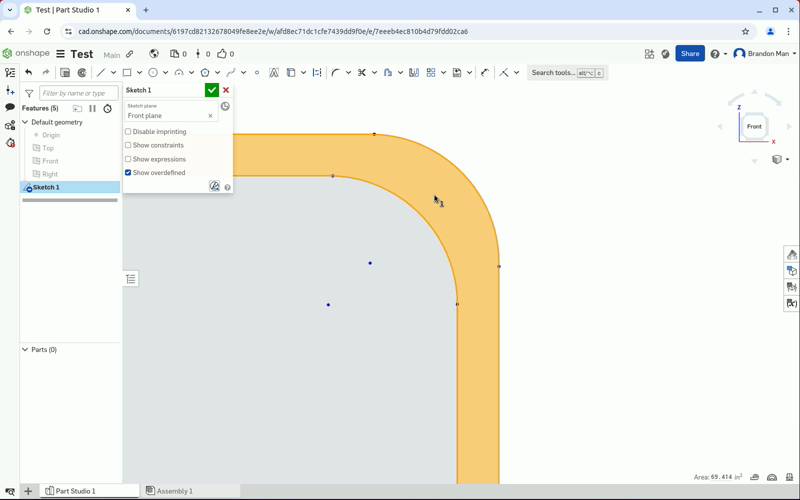
scroll(-6)
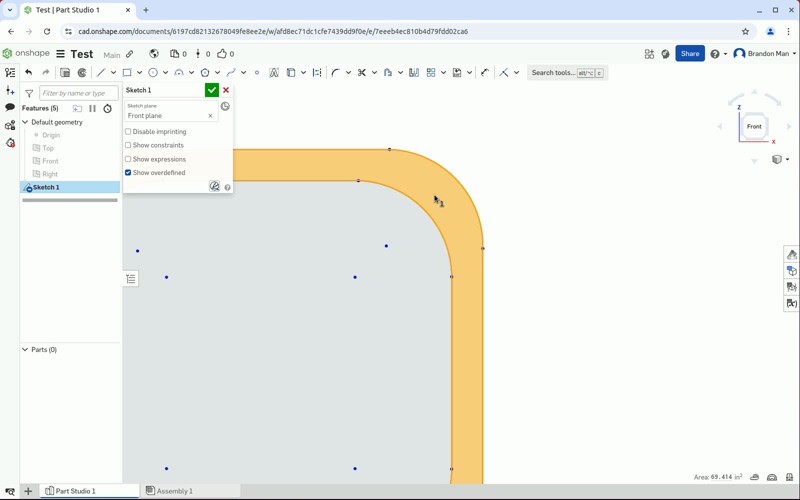
scroll(-6)
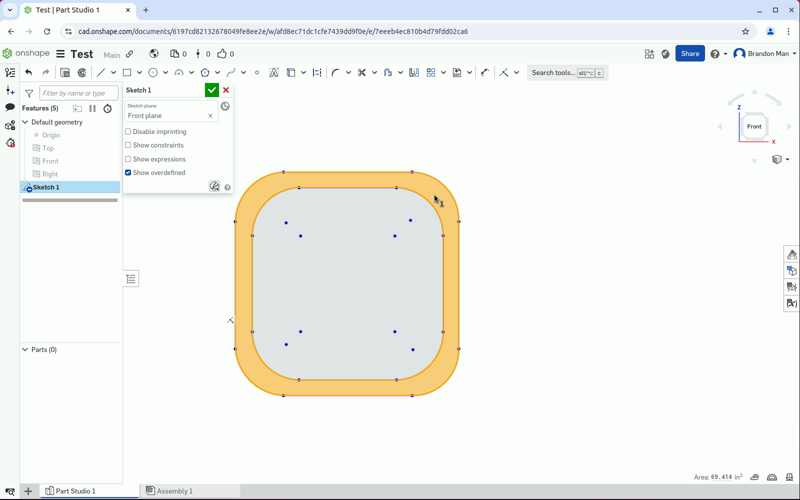
scroll(-6)
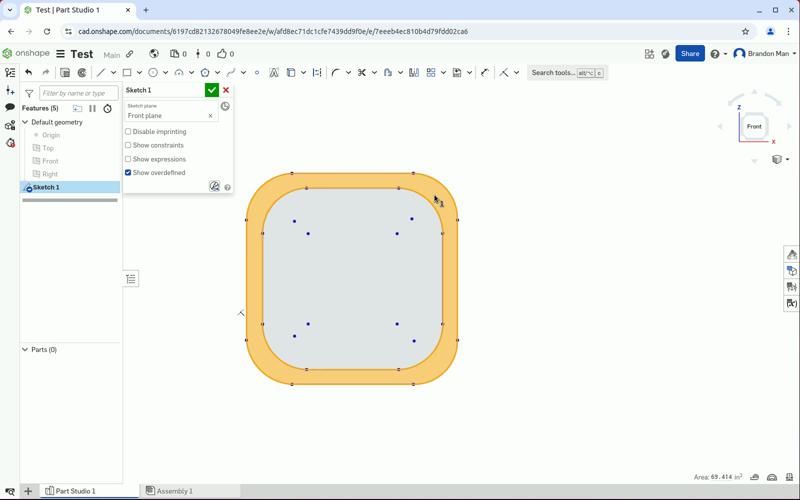
scroll(-6)
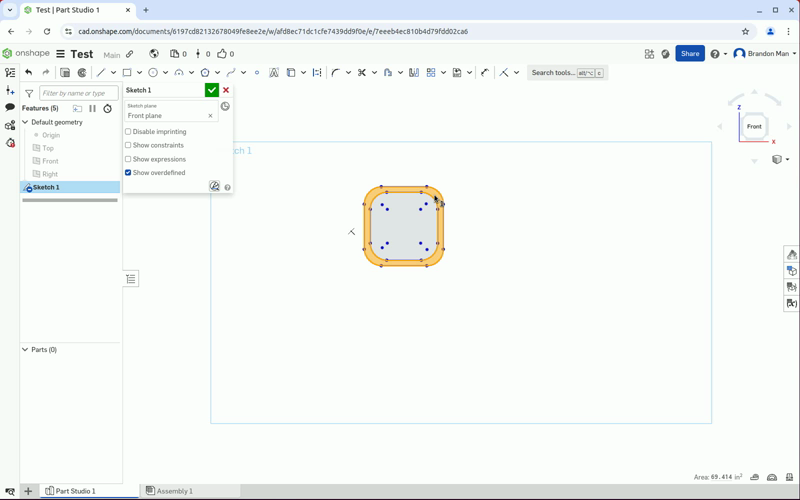
mouse_move(73, 352)
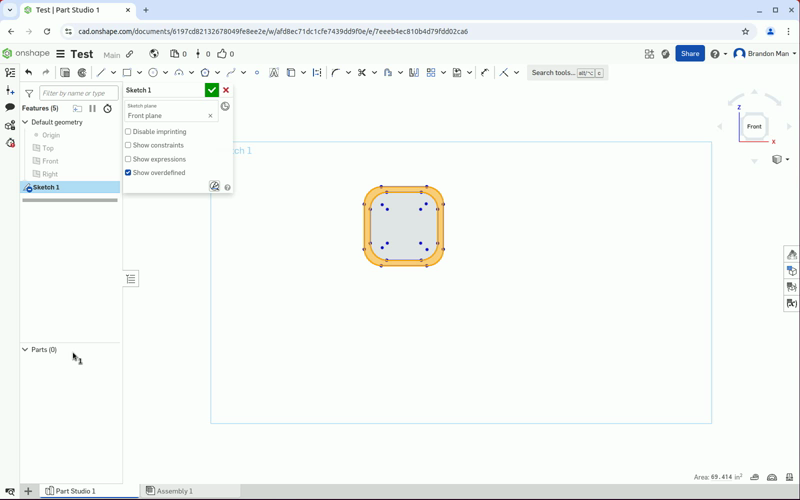
key(shift+y)
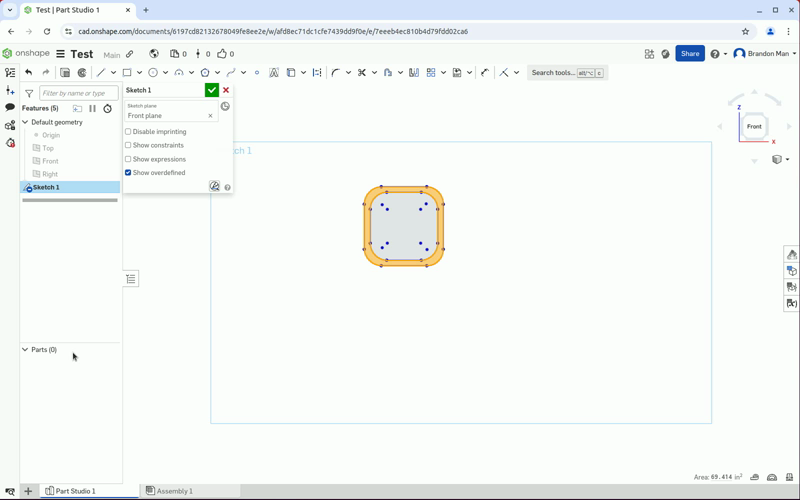
key(shift+e)
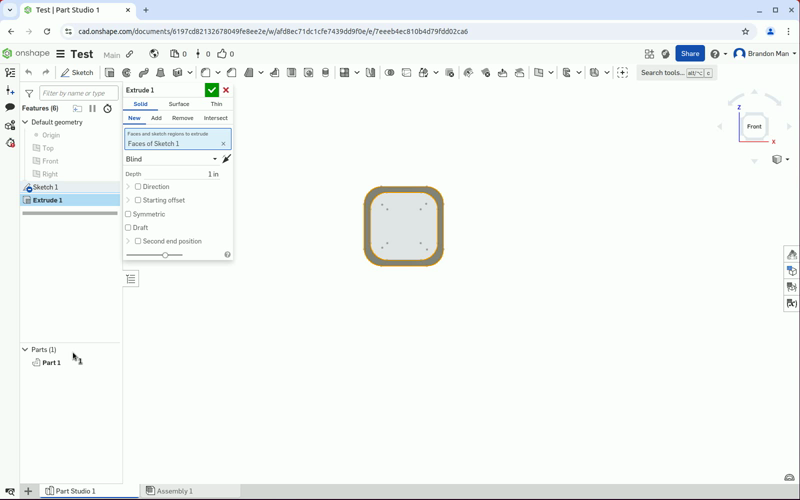
mouse_move(143, 106)
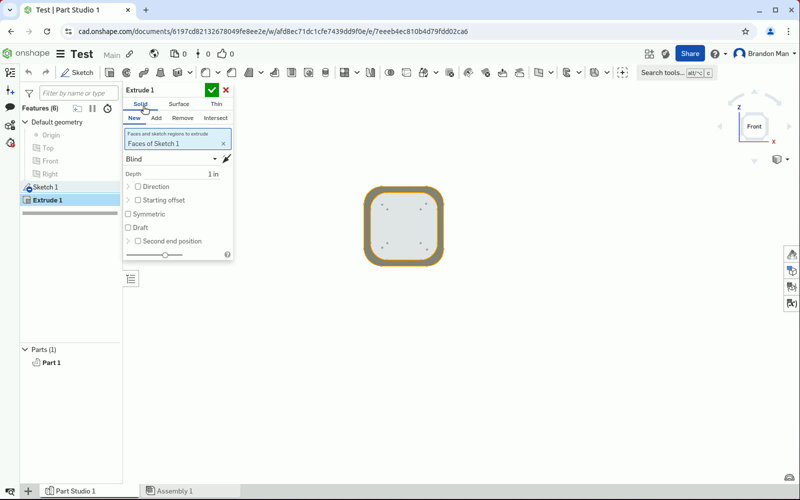
click(143, 106)
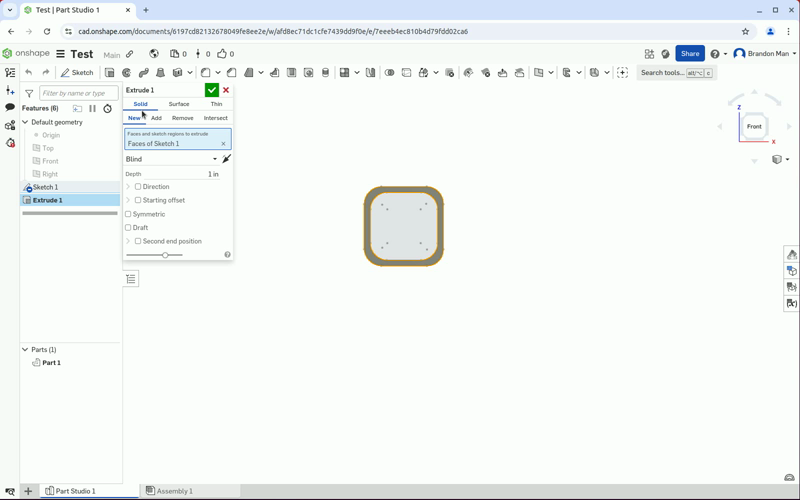
mouse_move(137, 120)
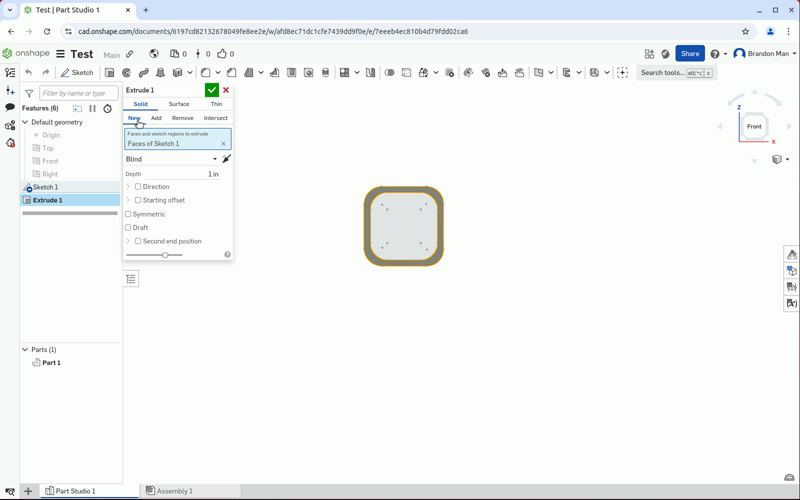
click(137, 120)
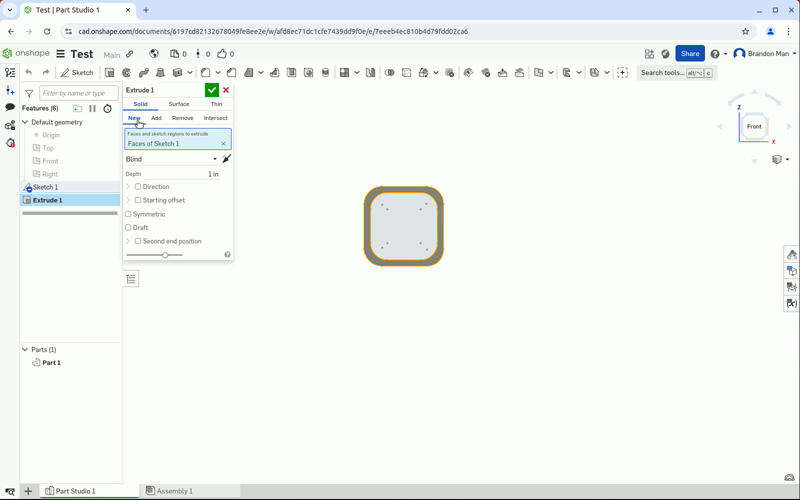
key(tab, 4)
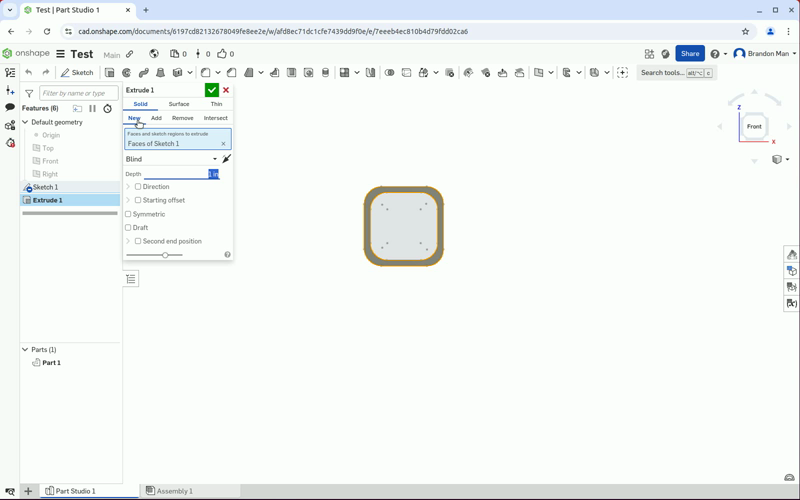
text(6.981)
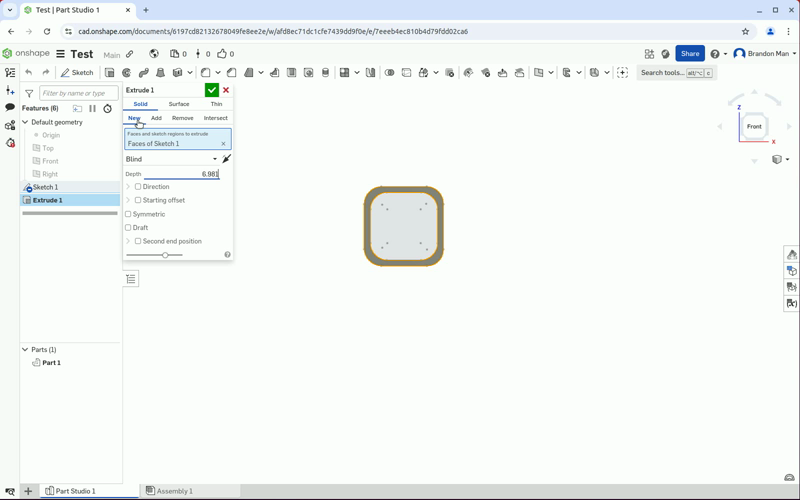
key(enter)
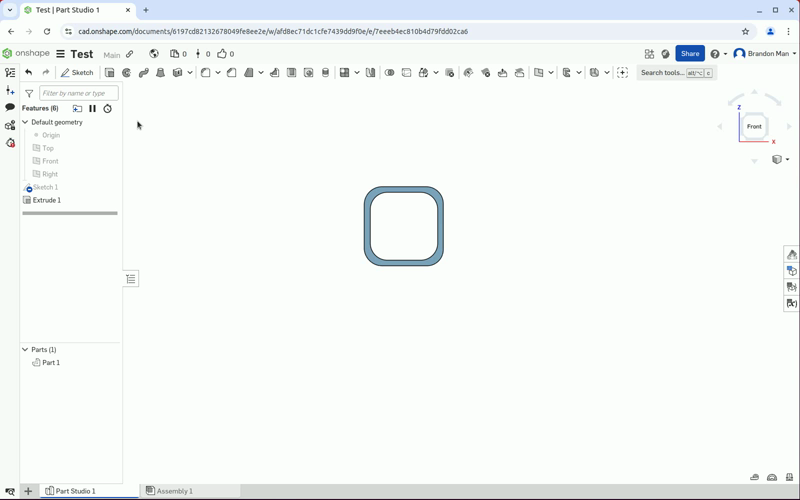
key(shift+h)
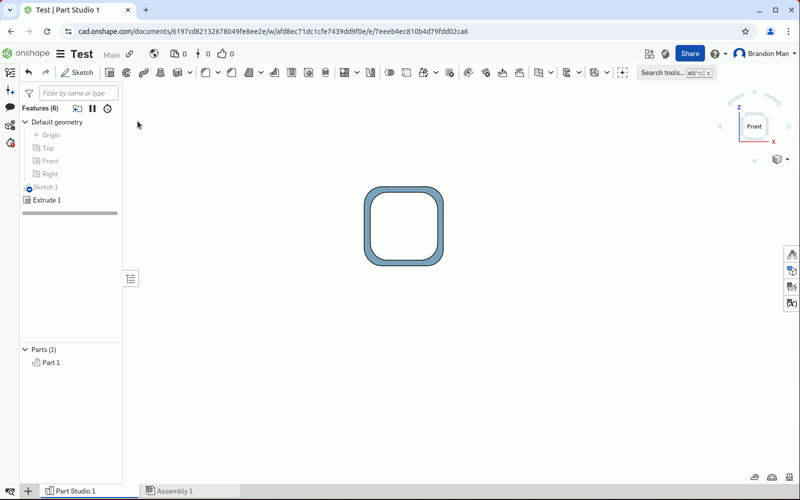
key(shift+h)
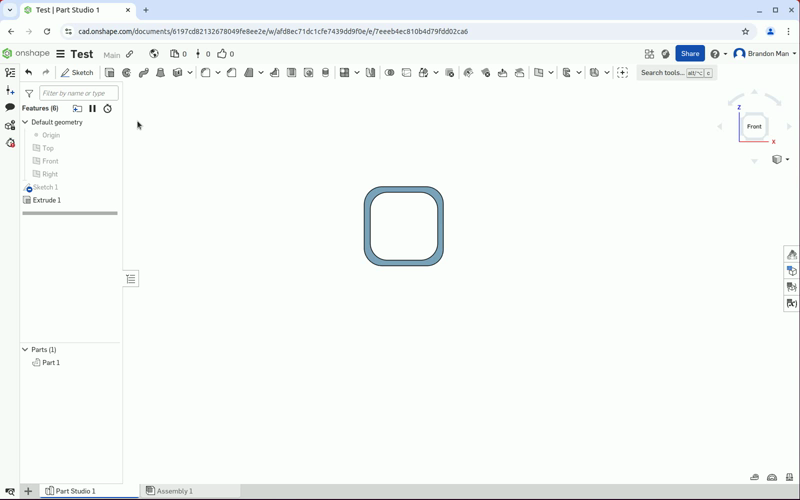
mouse_move(73, 189)
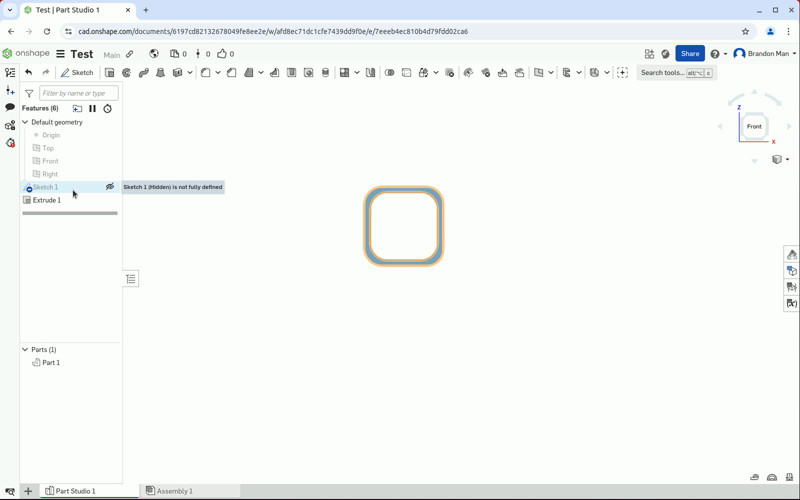
click(73, 189)
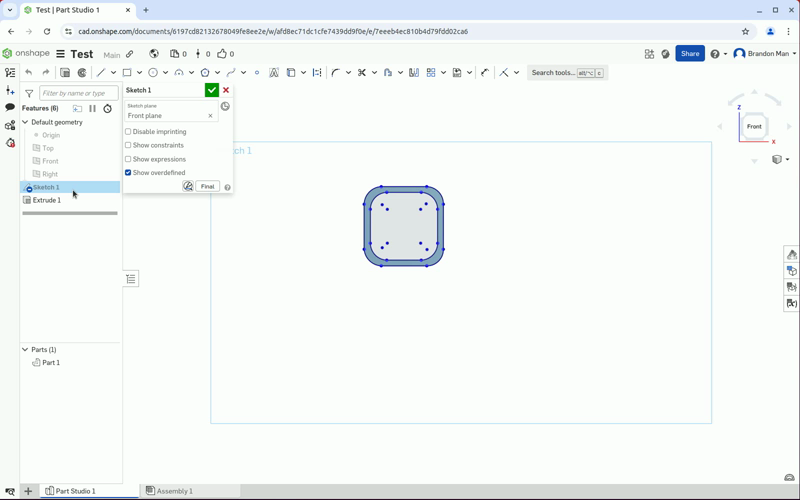
mouse_move(229, 92)
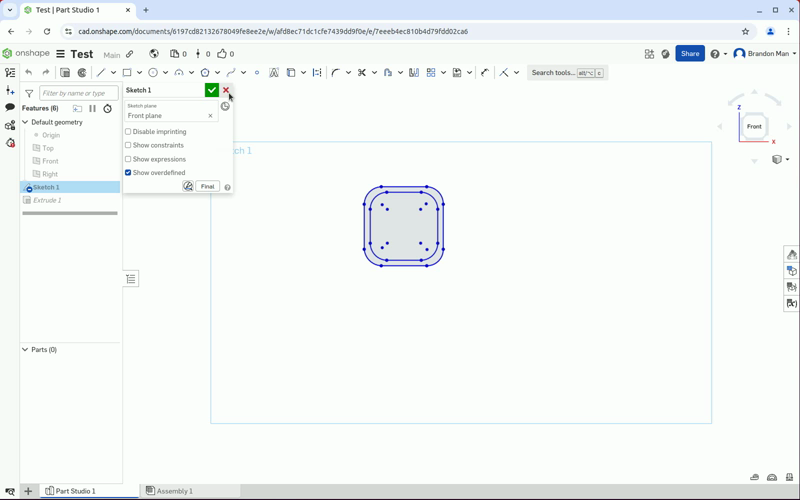
click(229, 92)
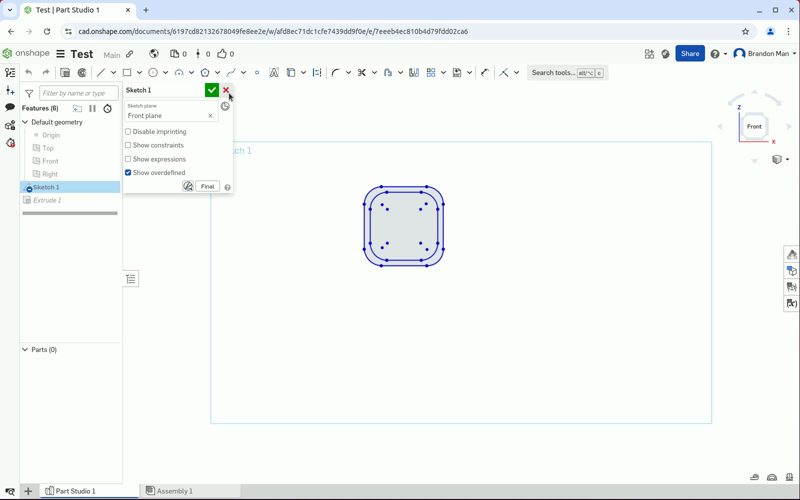
key(shift+s)
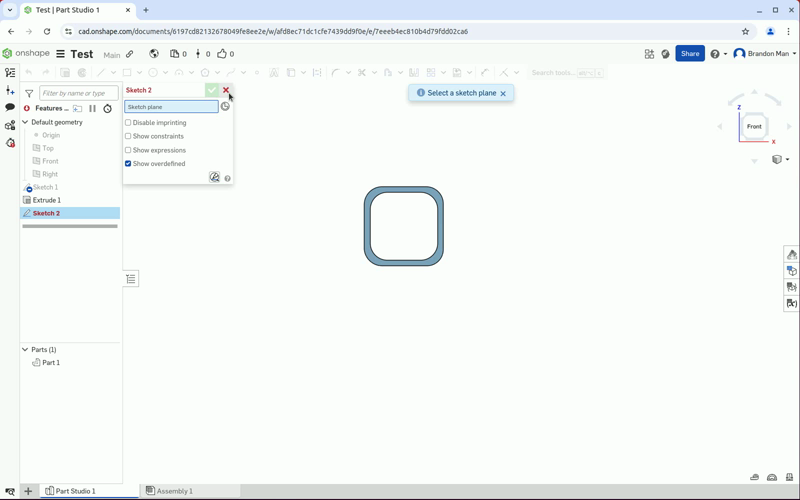
mouse_move(73, 163)
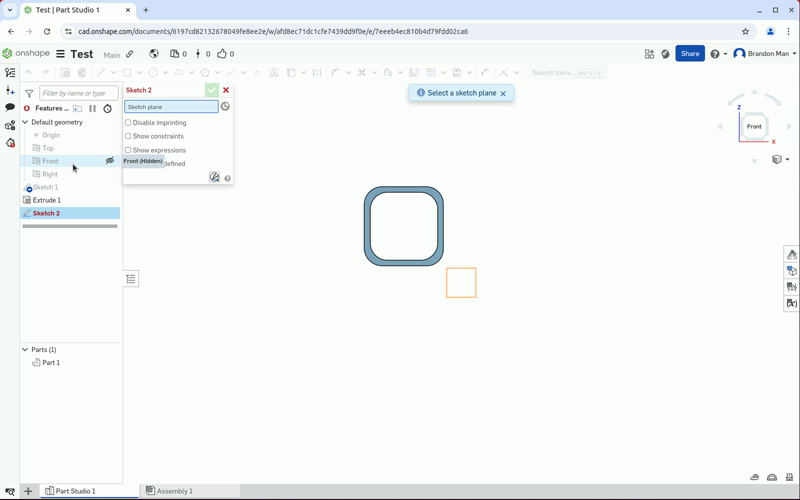
click(73, 163)
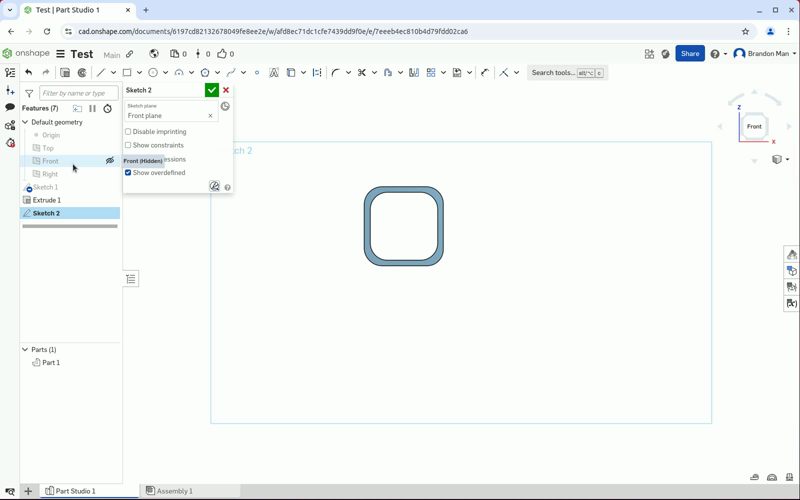
mouse_move(73, 352)
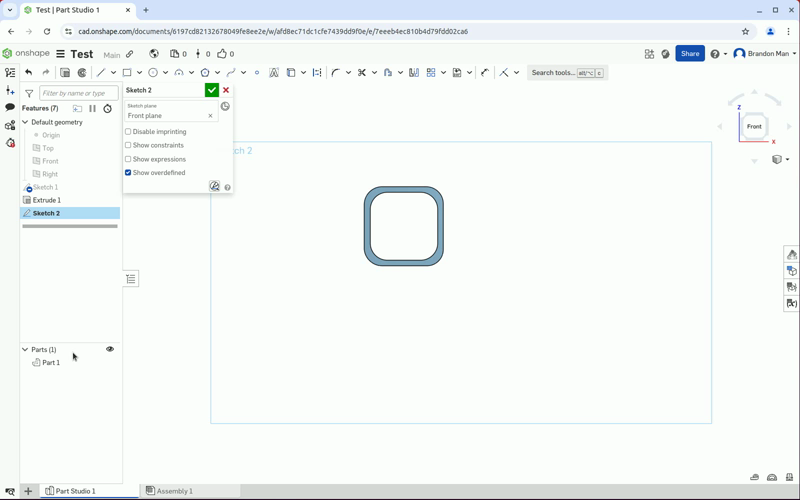
key(y)
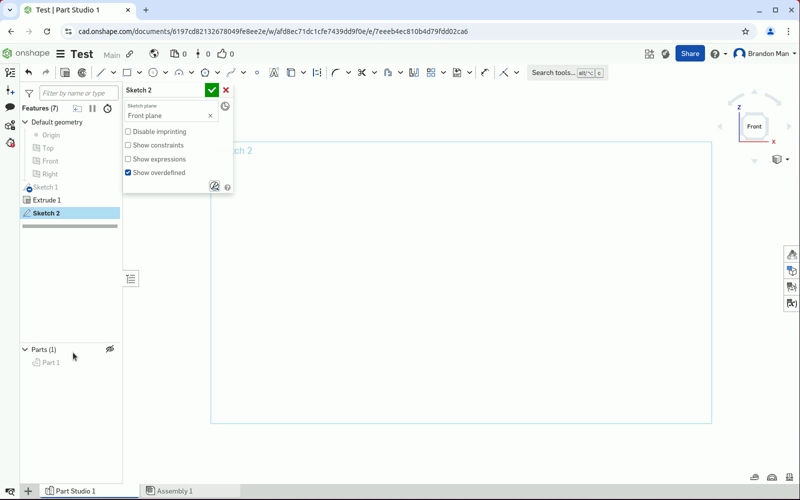
key(l)
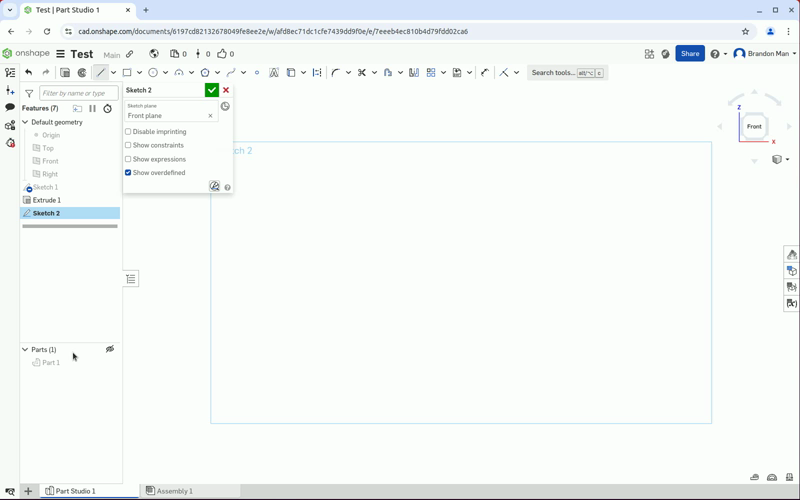
key_down(shift)
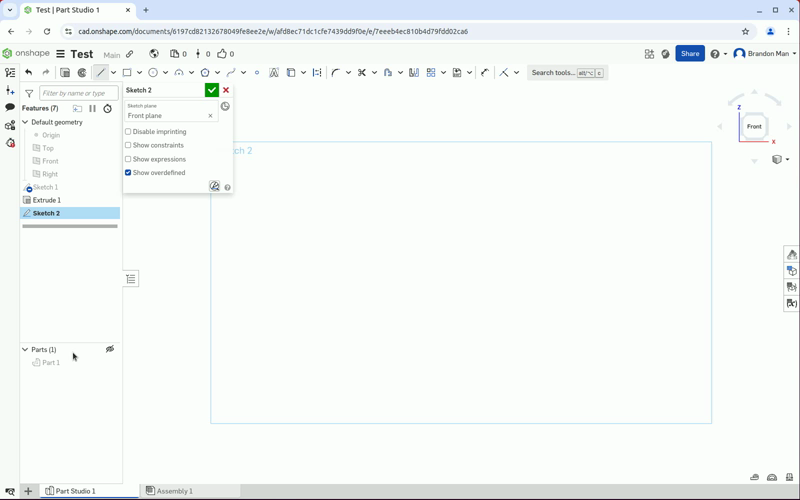
mouse_move(348, 282)
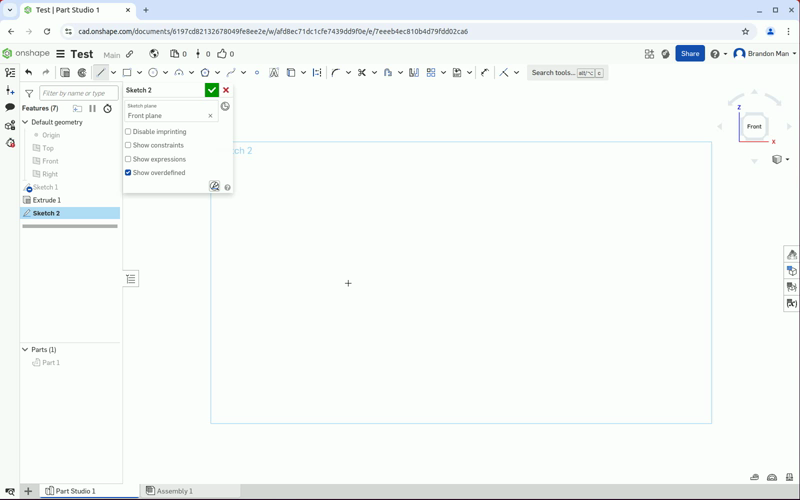
click(348, 282)
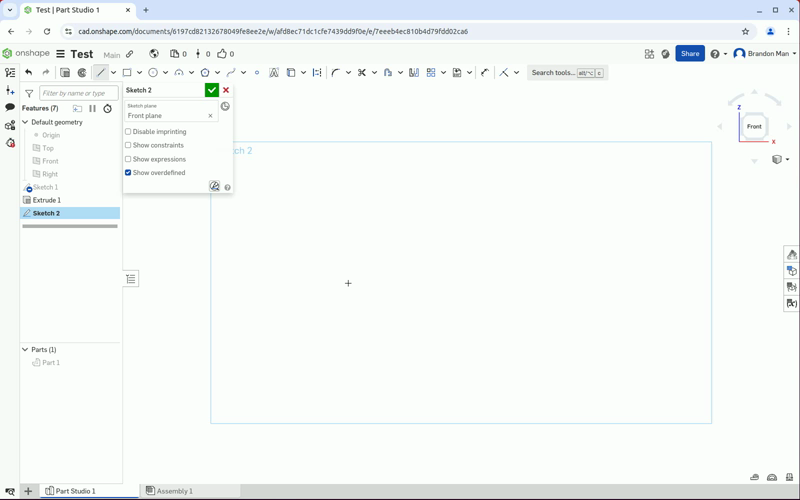
key_up(shift)
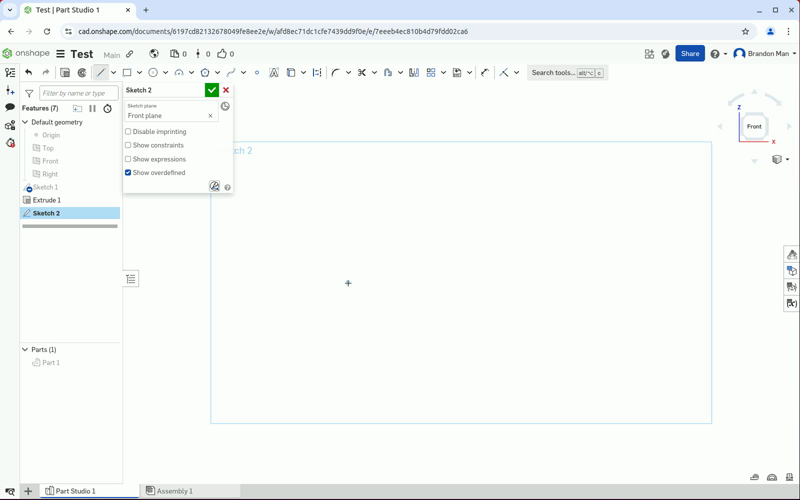
key_down(shift)
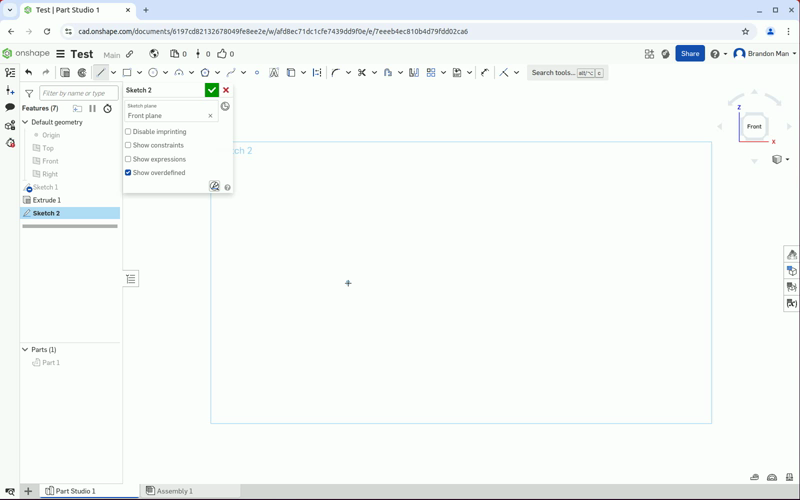
mouse_move(460, 282)
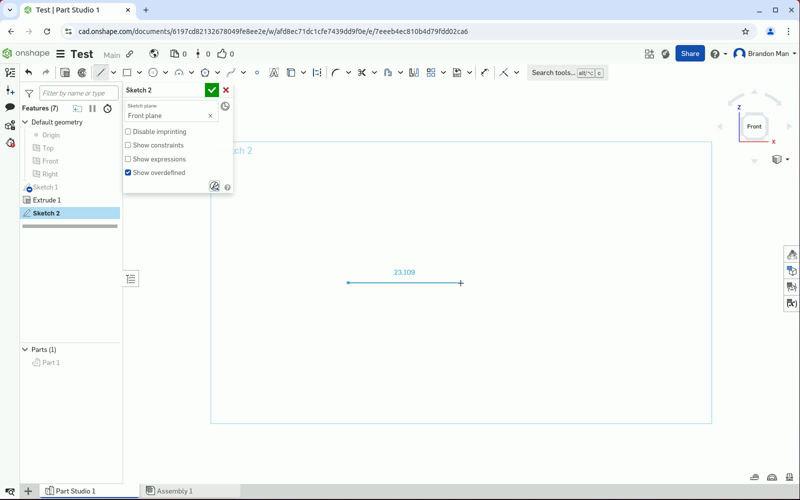
click(460, 282)
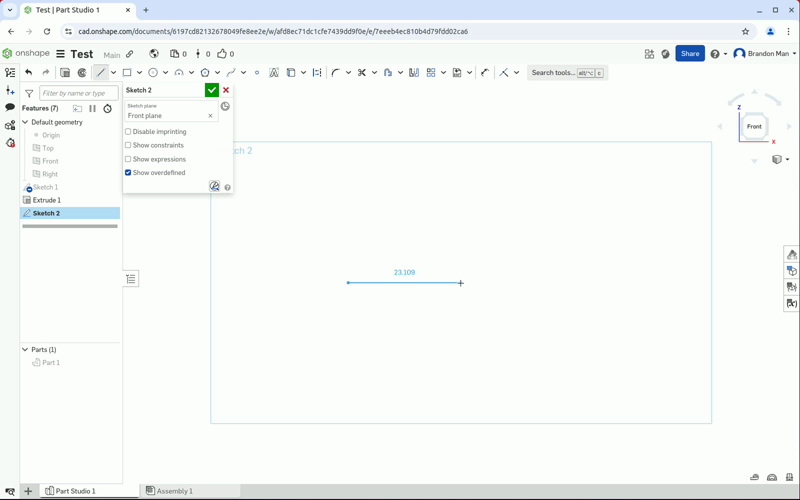
key_up(shift)
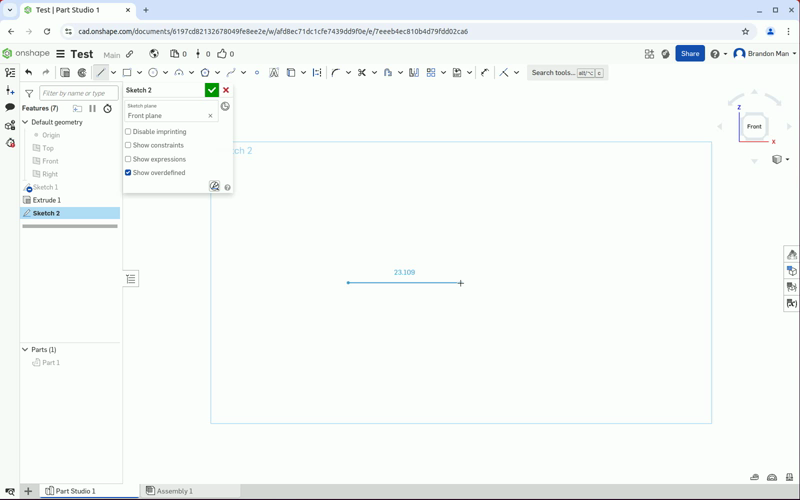
key_down(shift)
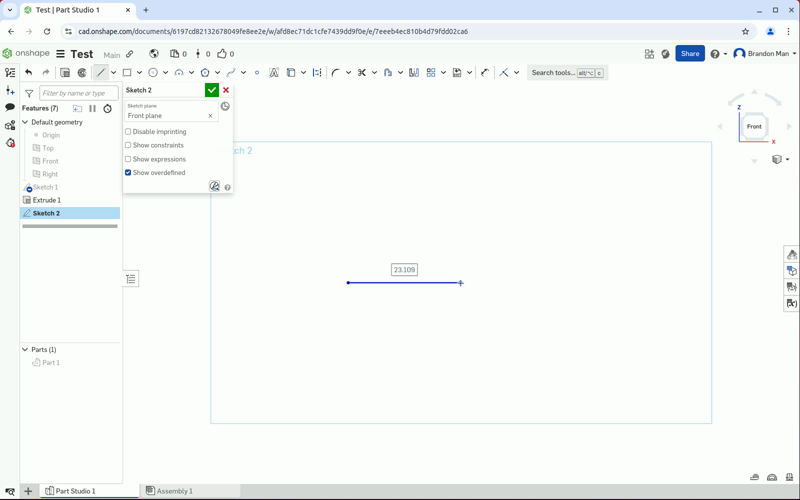
mouse_move(460, 170)
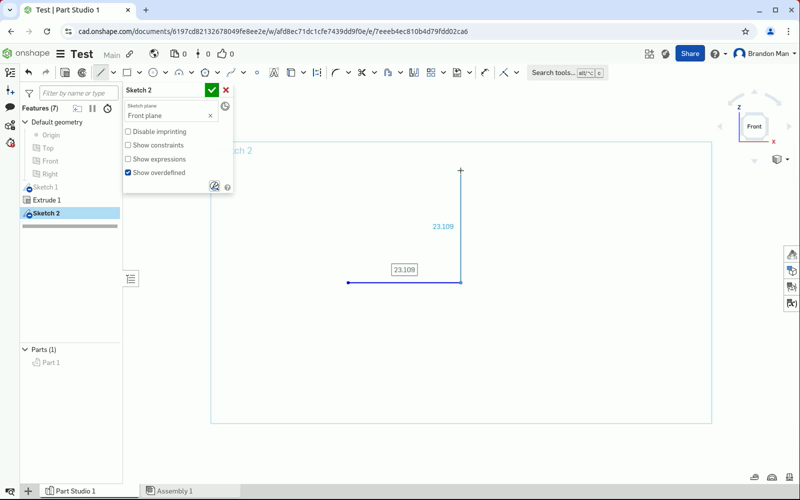
click(460, 170)
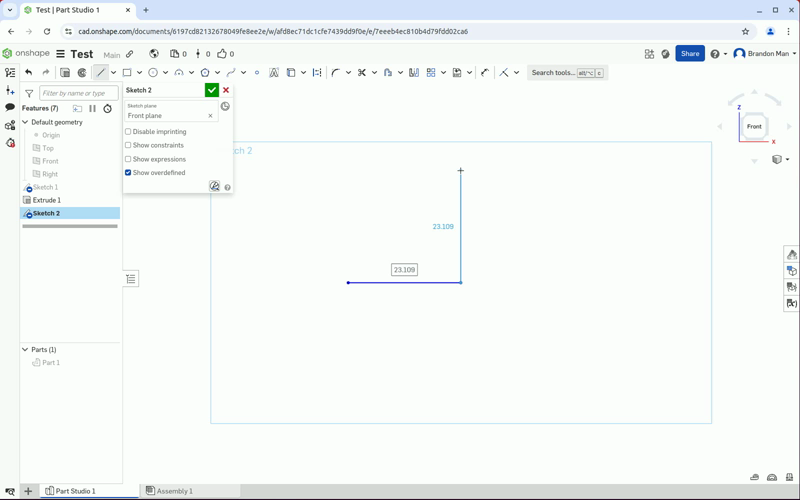
key_up(shift)
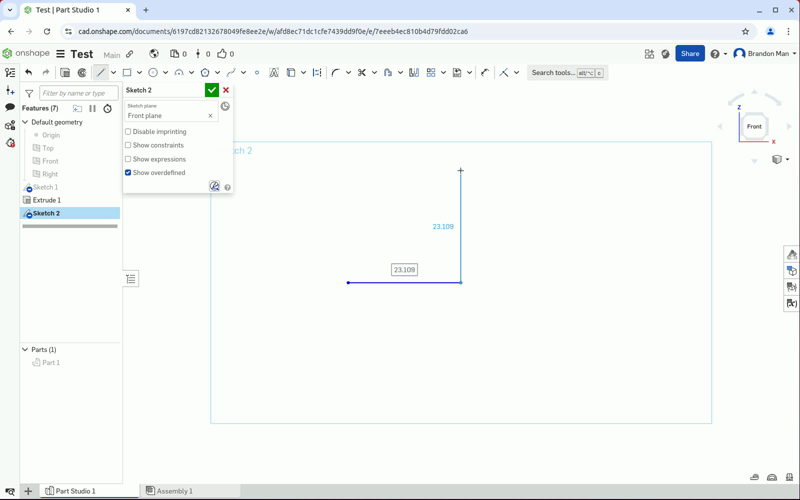
key_down(shift)
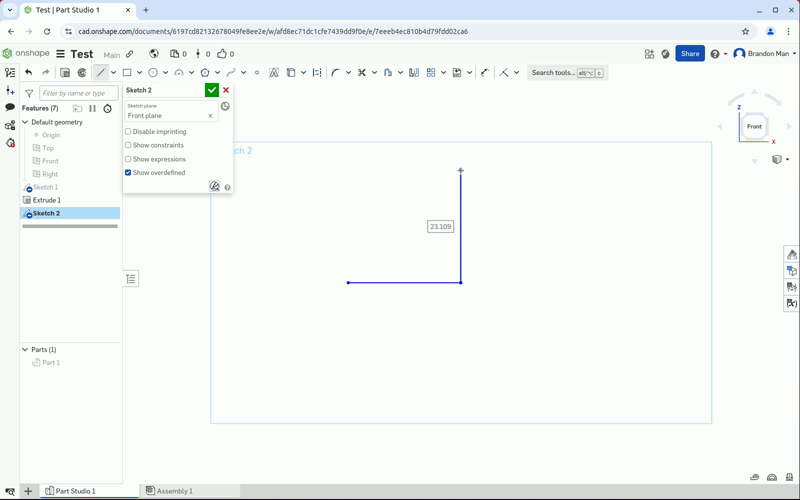
mouse_move(348, 170)
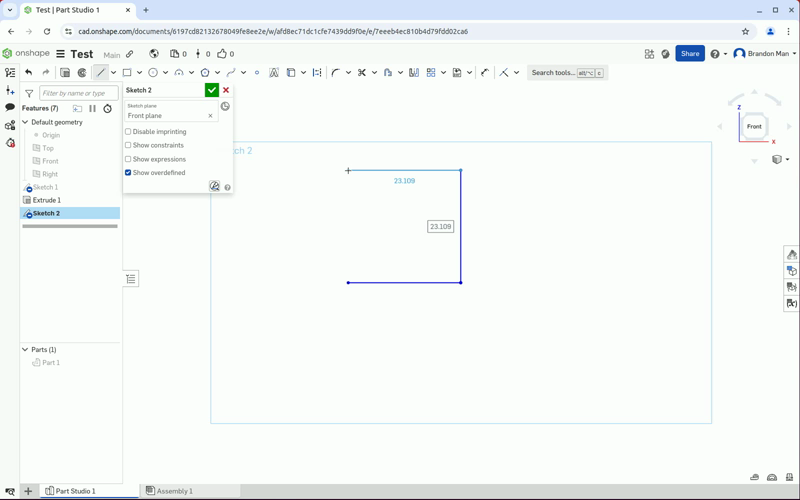
click(348, 170)
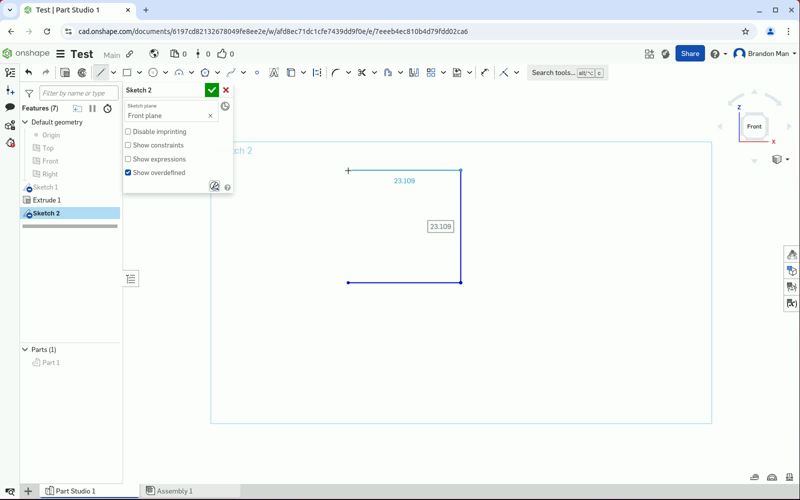
key_up(shift)
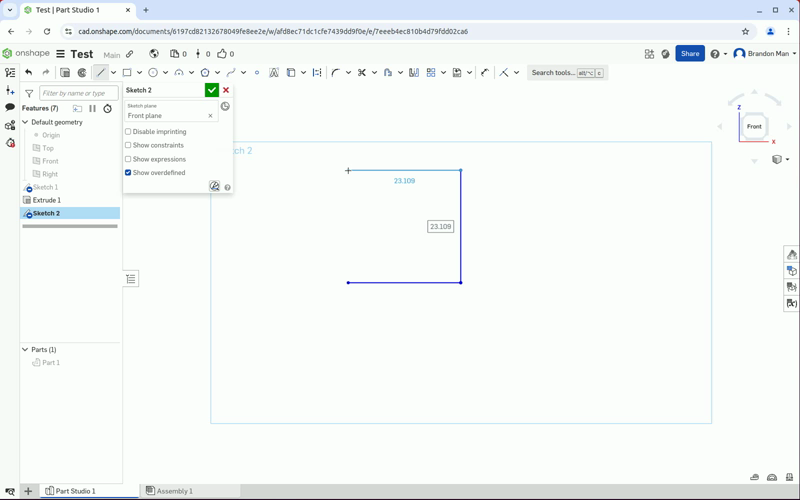
key_down(shift)
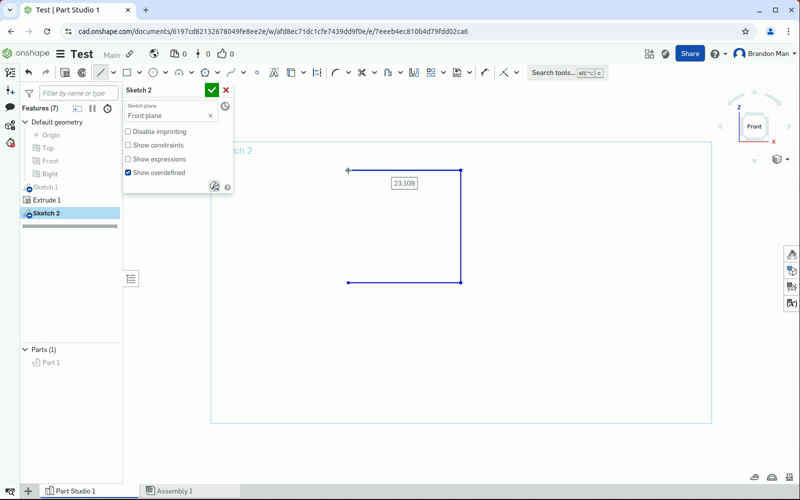
mouse_move(348, 282)
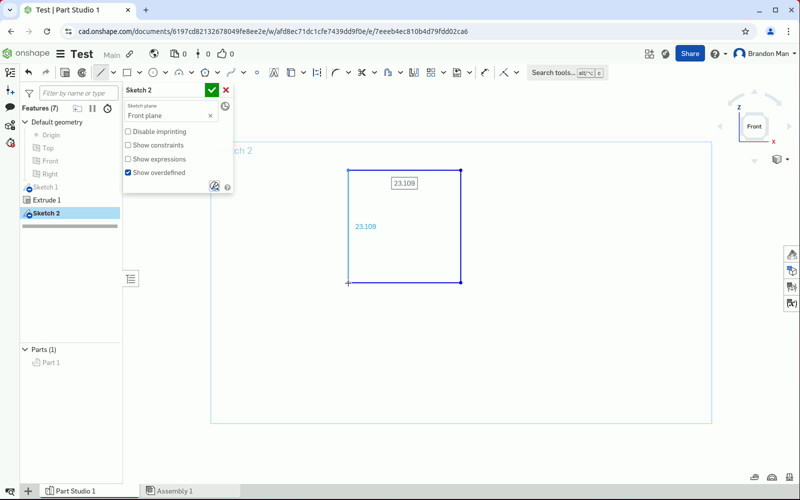
key_up(shift)
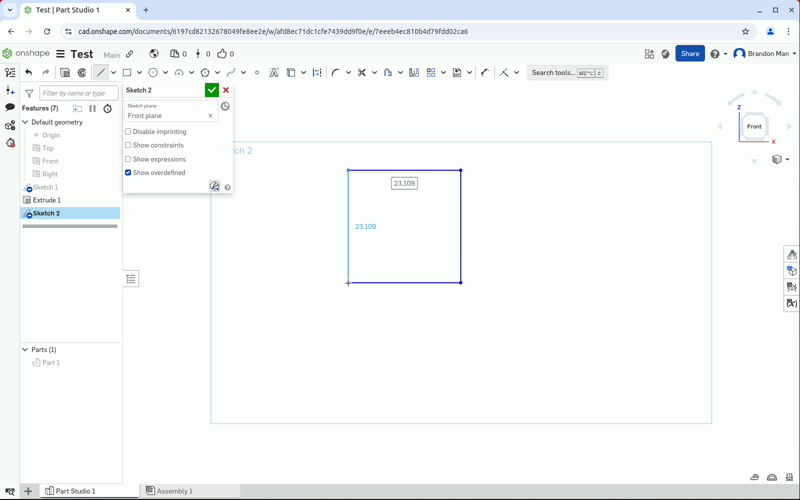
click(348, 282)
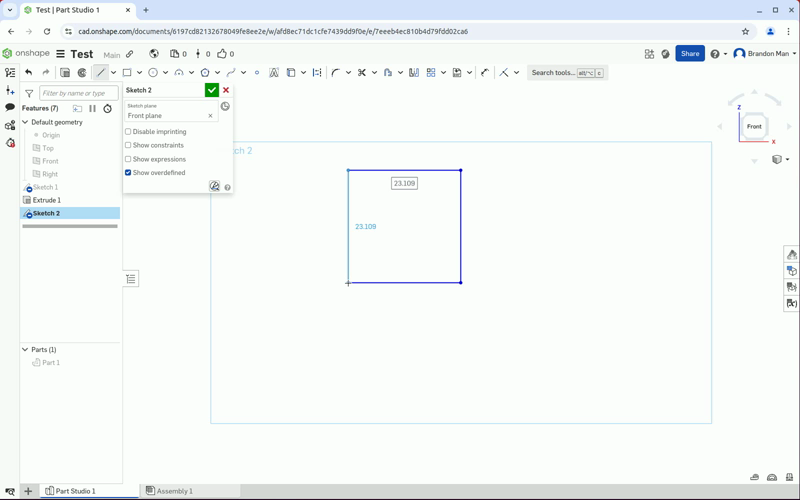
key(esc)
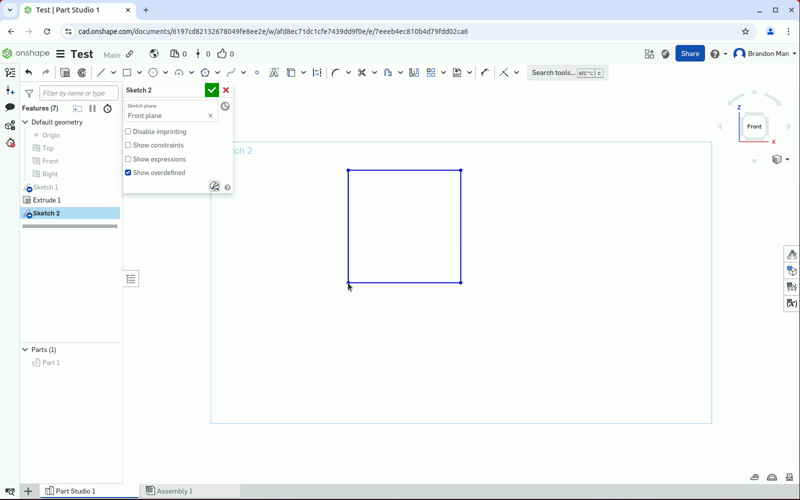
key(c)
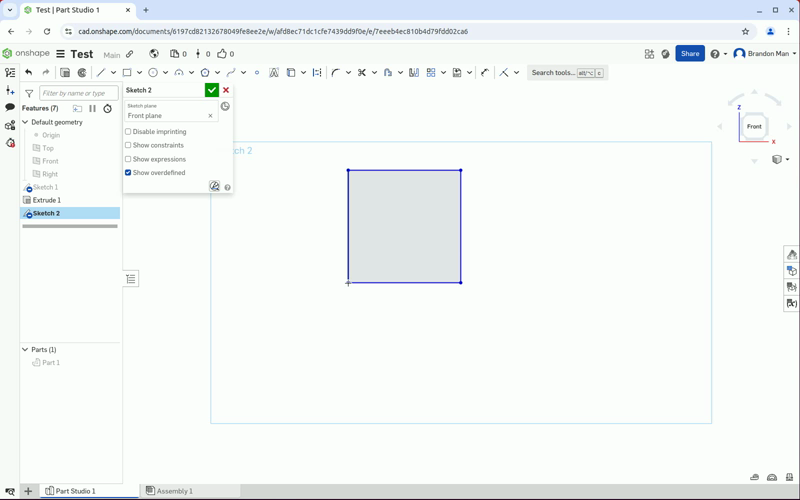
key_down(shift)
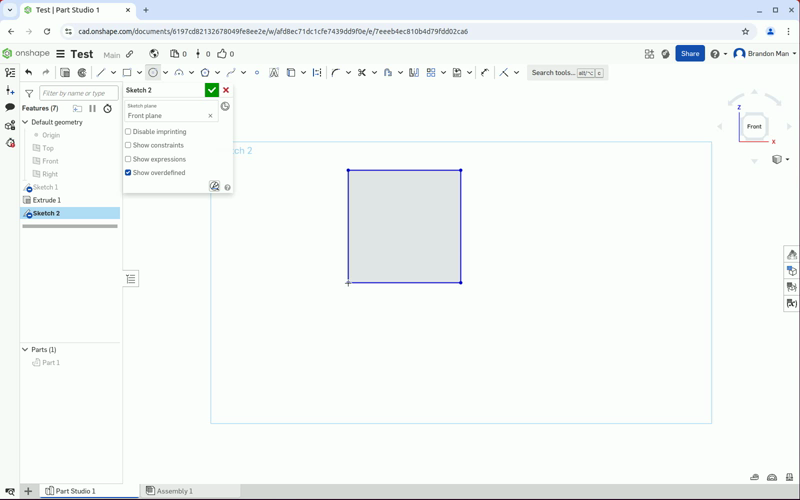
mouse_move(359, 271)
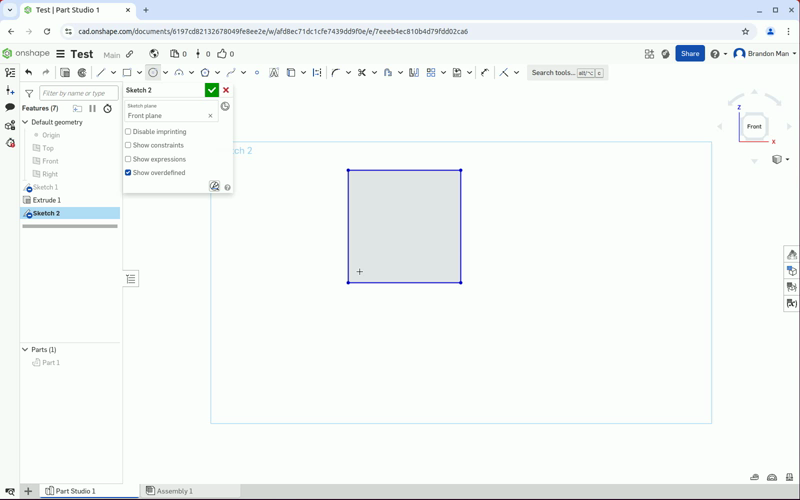
click(359, 271)
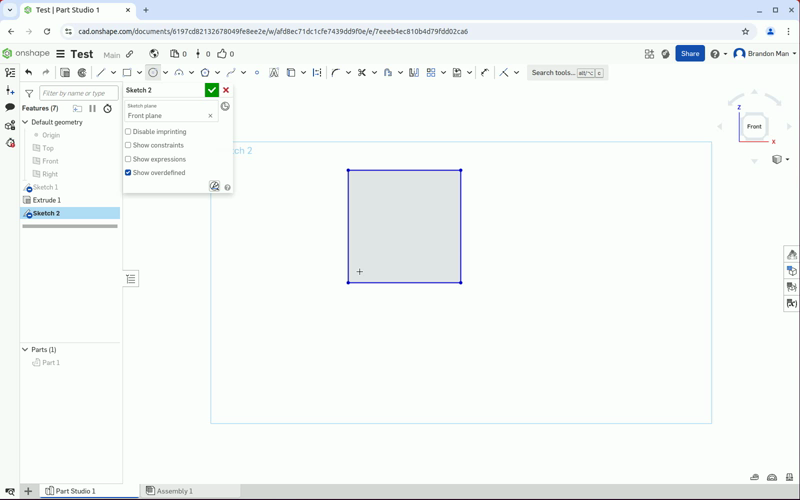
key_up(shift)
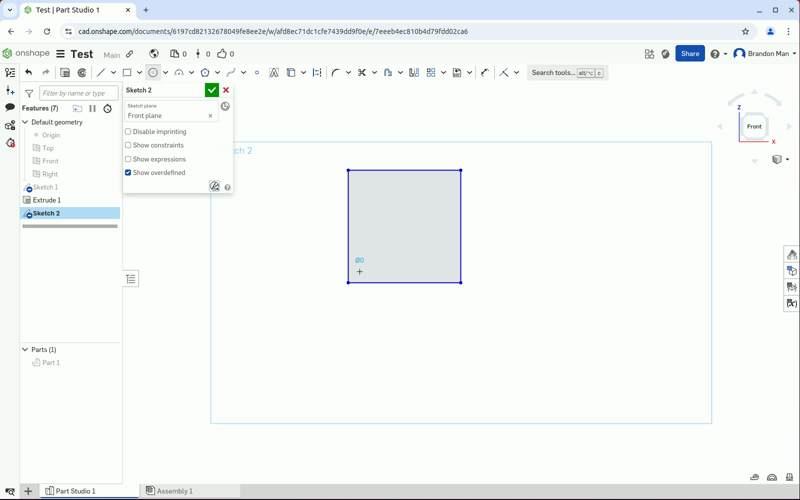
mouse_move(364, 271)
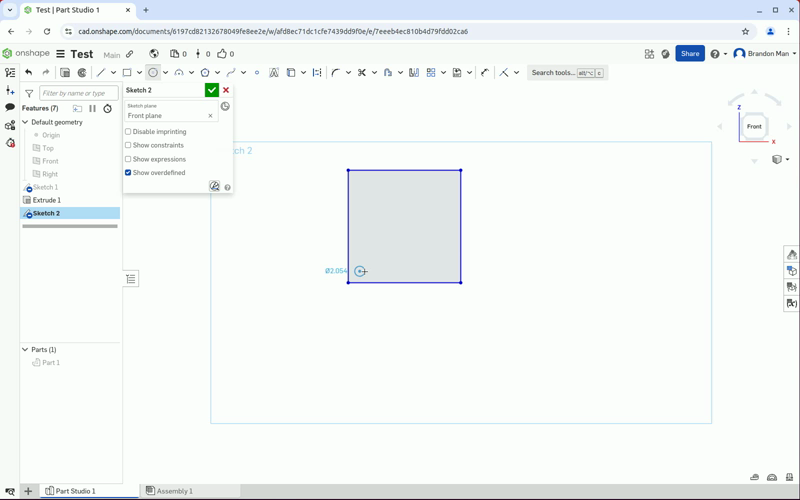
click(364, 271)
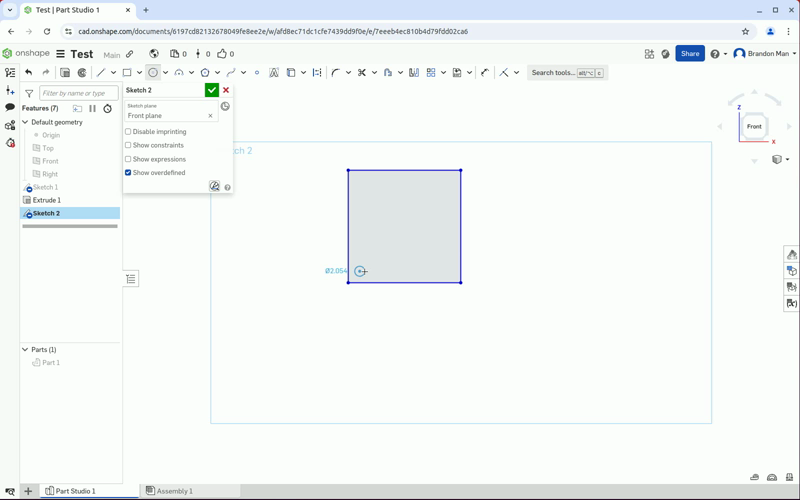
key(esc)
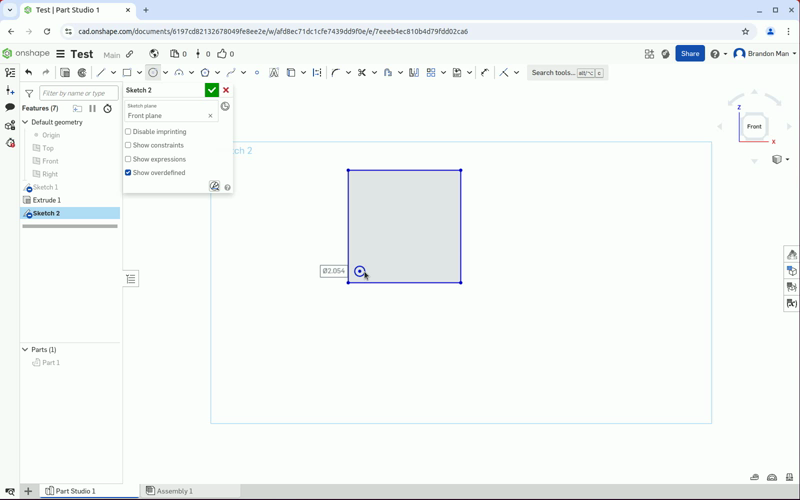
key(c)
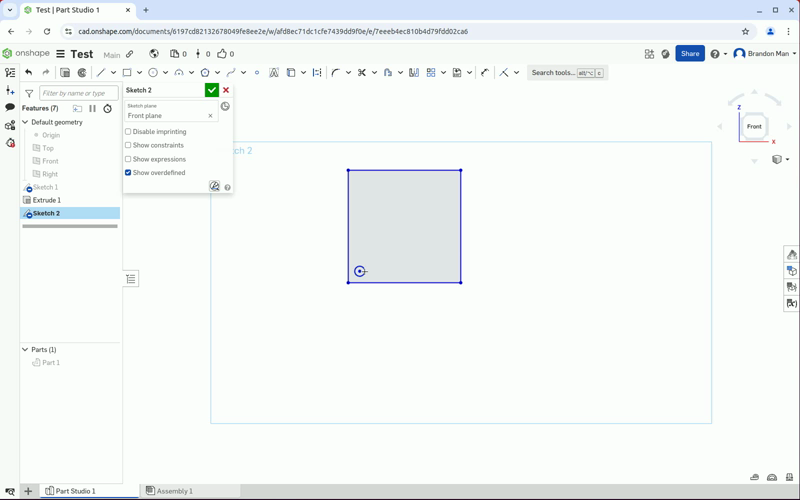
key_down(shift)
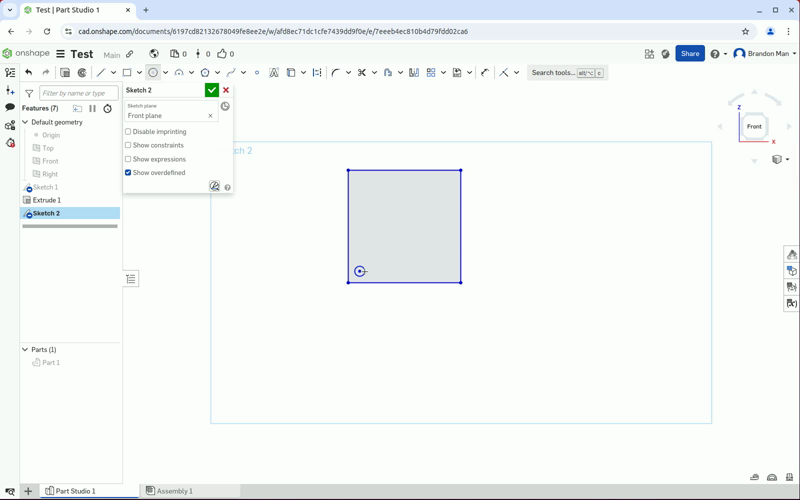
mouse_move(359, 181)
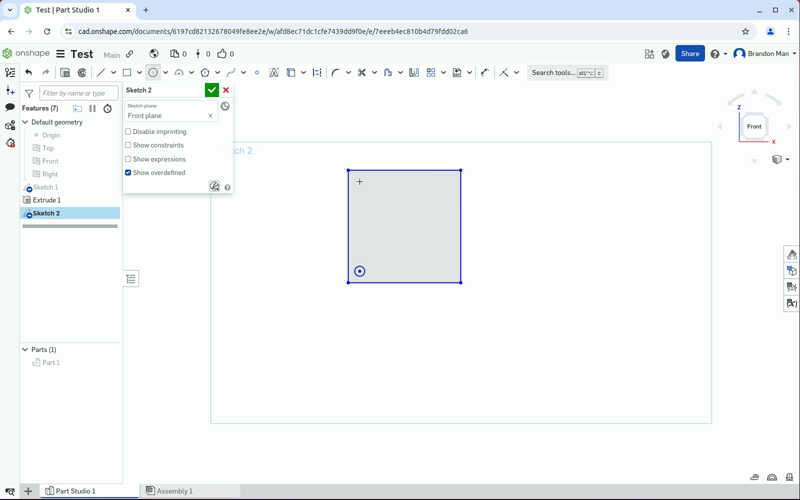
click(359, 181)
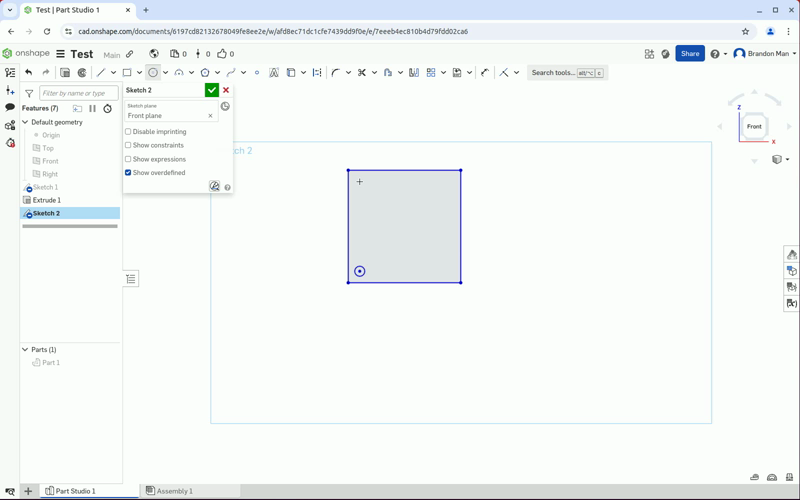
key_up(shift)
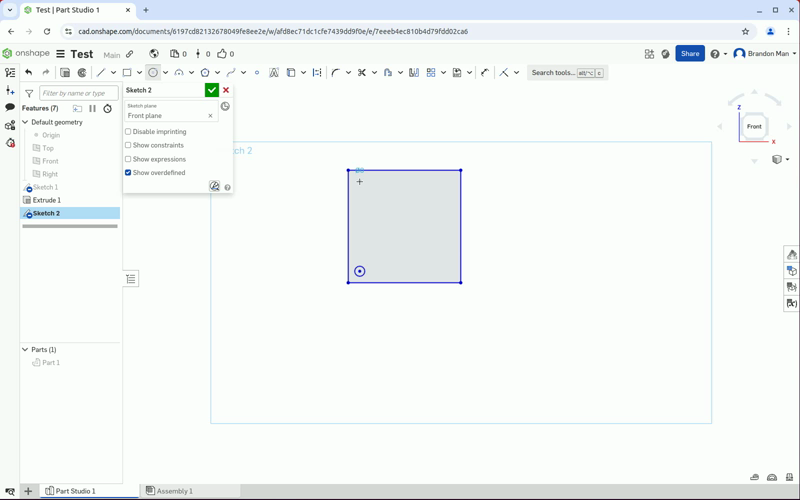
mouse_move(364, 181)
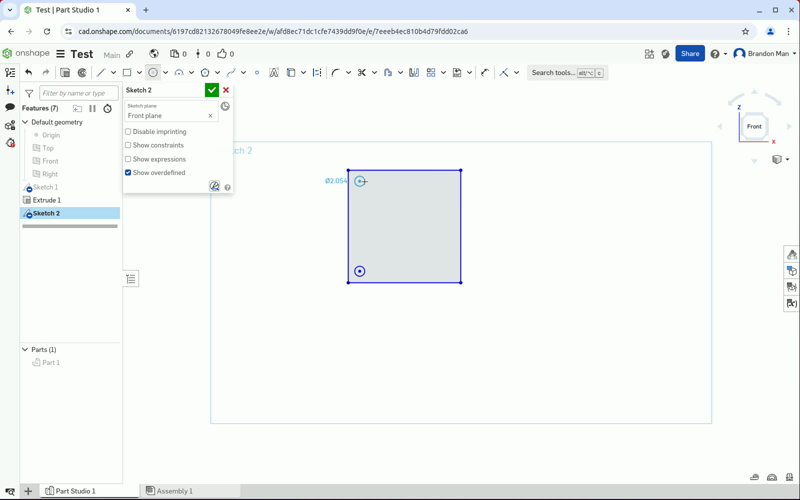
click(364, 181)
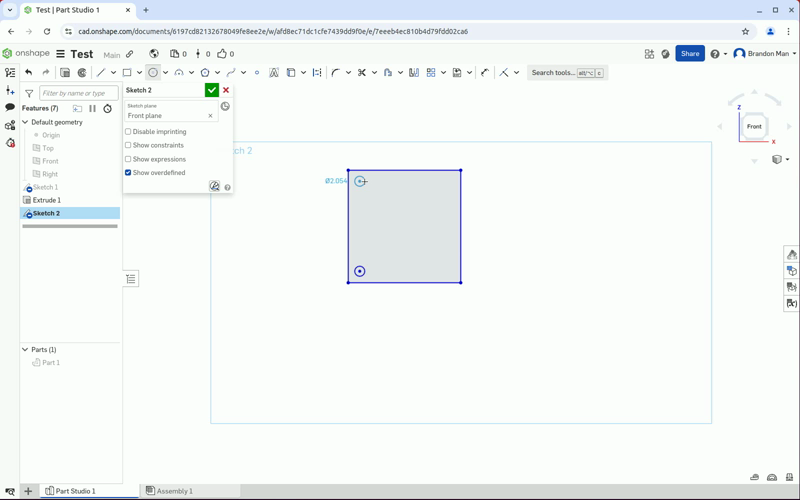
key(esc)
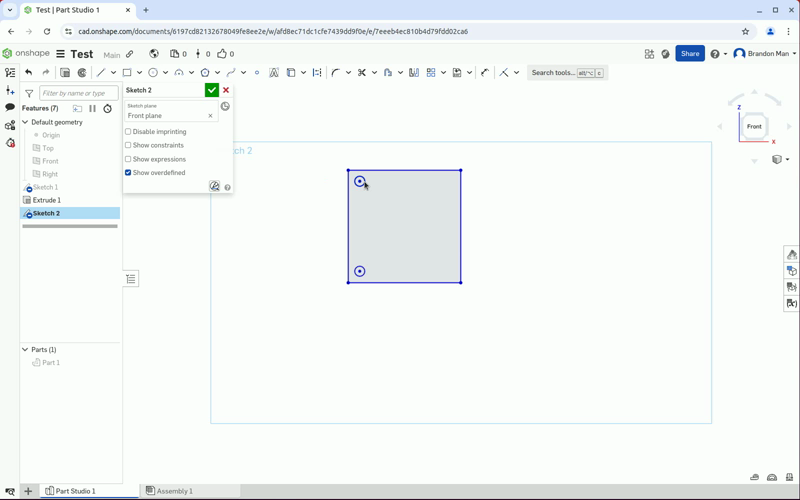
key(a)
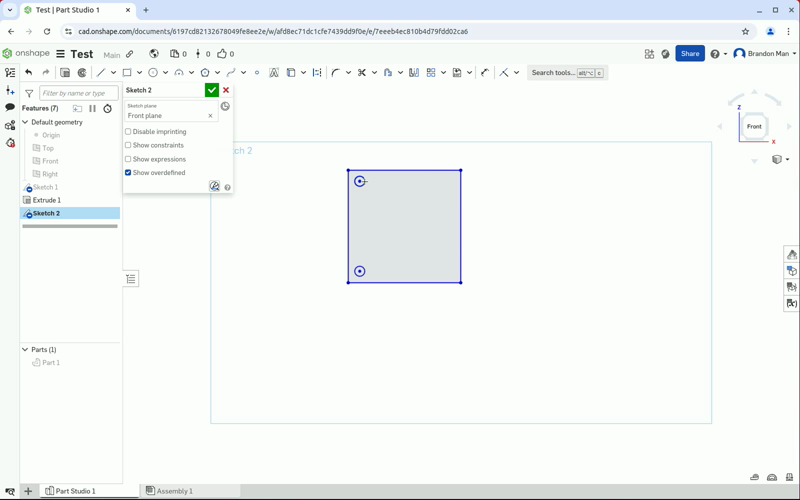
key_down(shift)
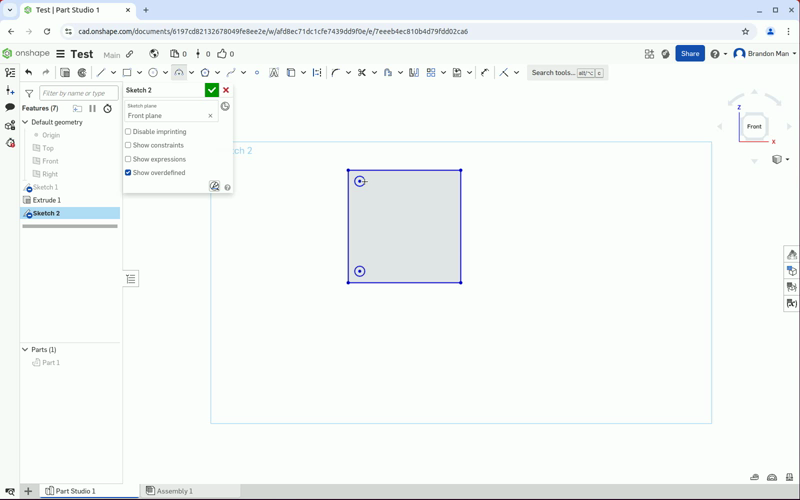
mouse_move(364, 249)
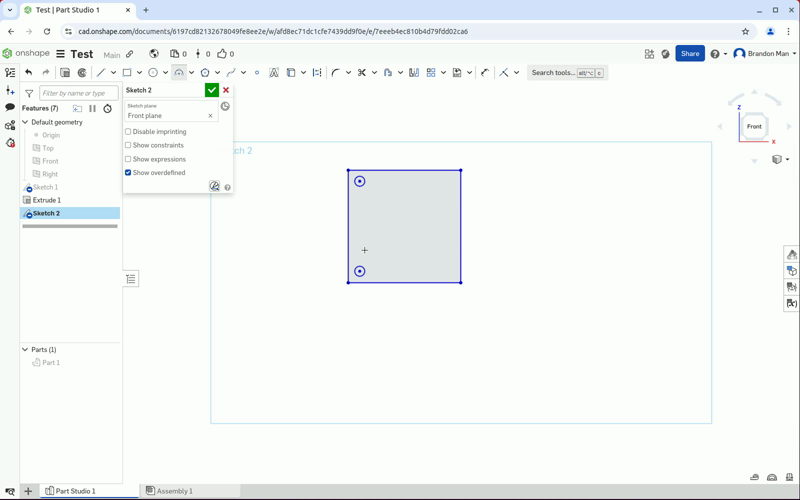
click(364, 249)
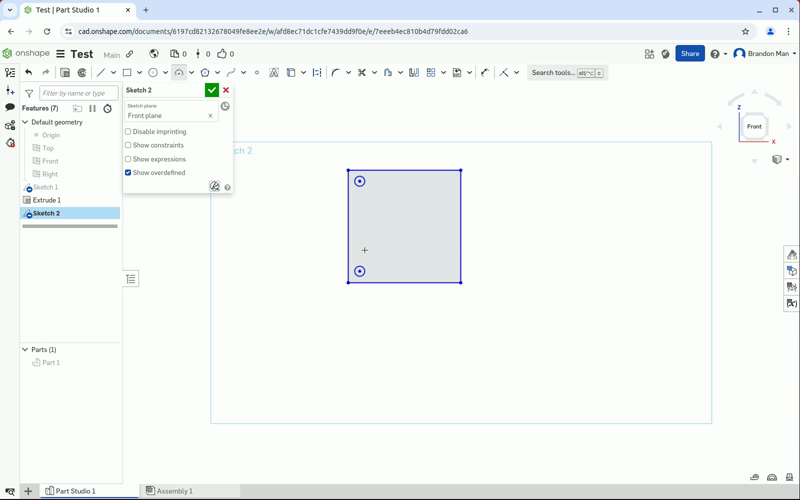
key_up(shift)
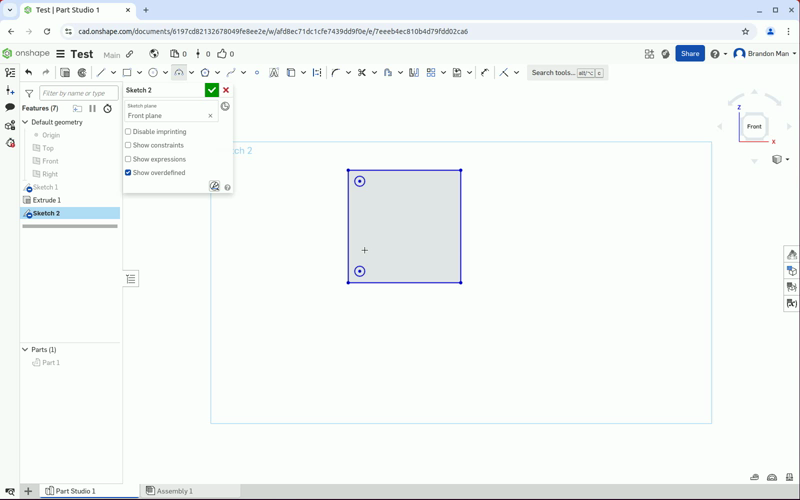
key_down(shift)
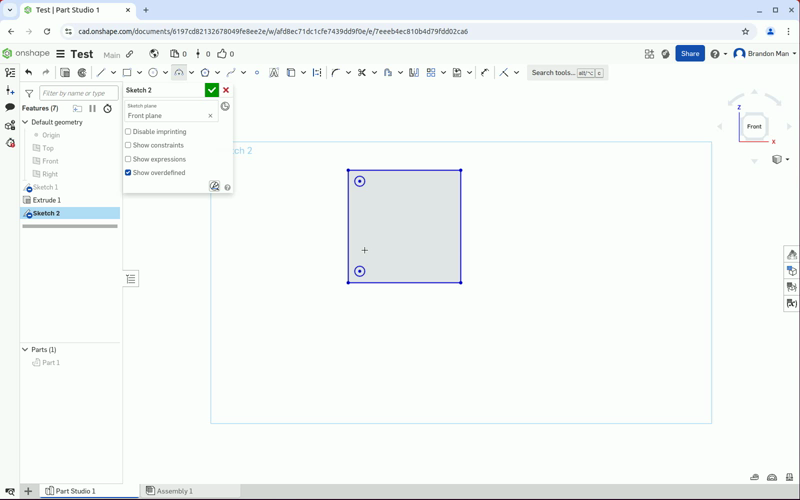
mouse_move(381, 266)
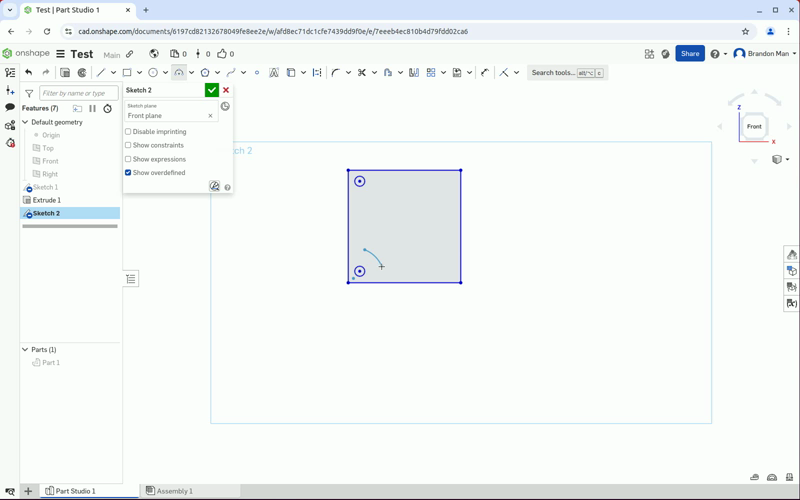
click(381, 266)
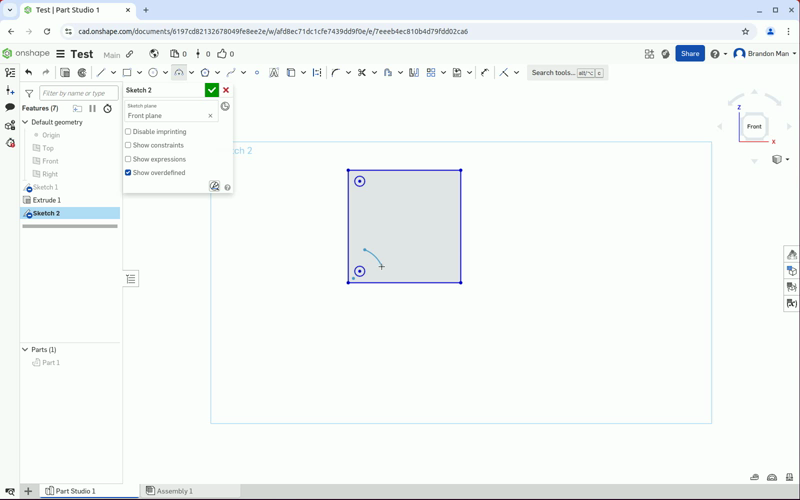
mouse_move(369, 261)
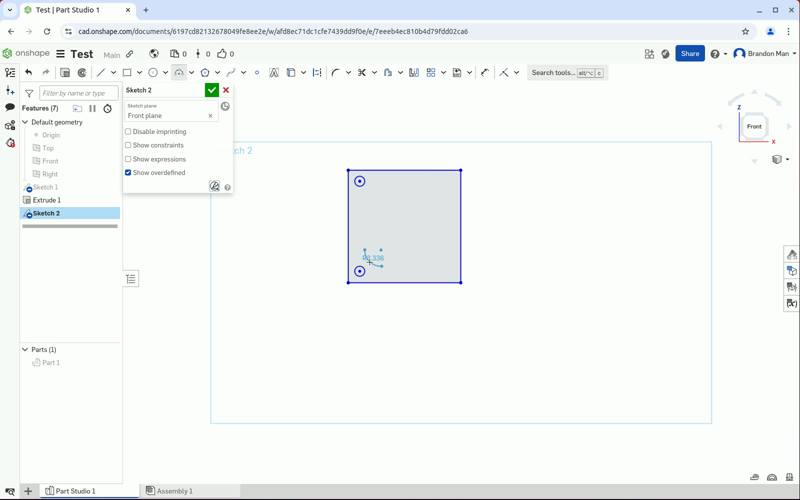
click(369, 261)
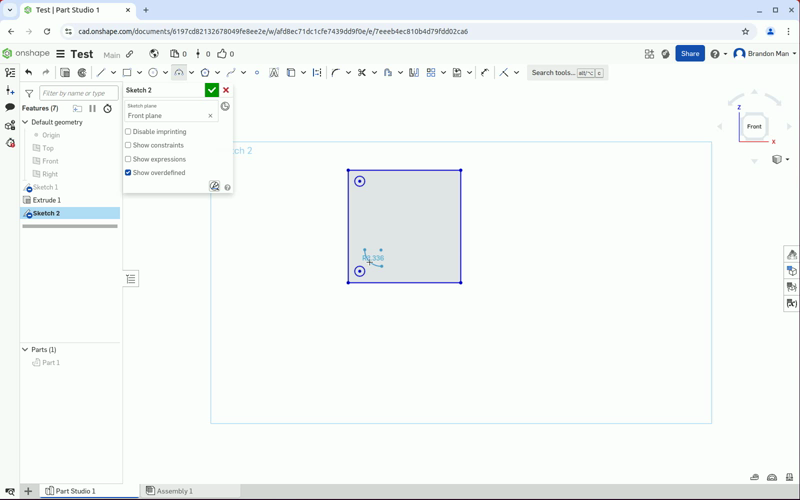
key_up(shift)
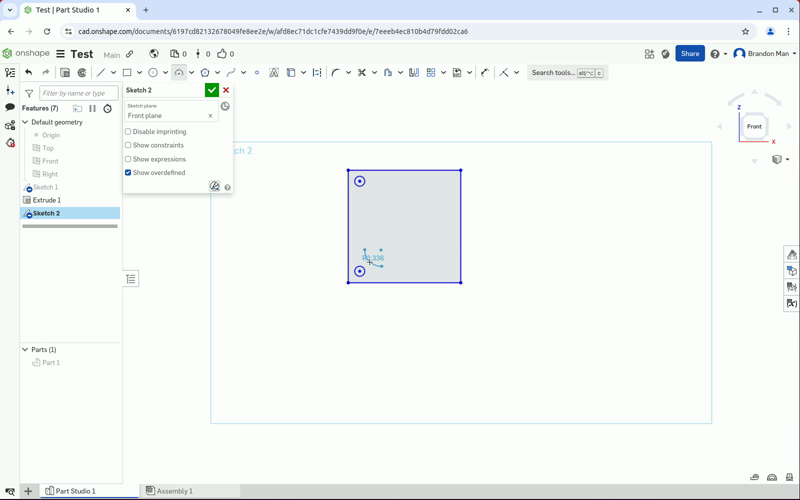
key(esc)
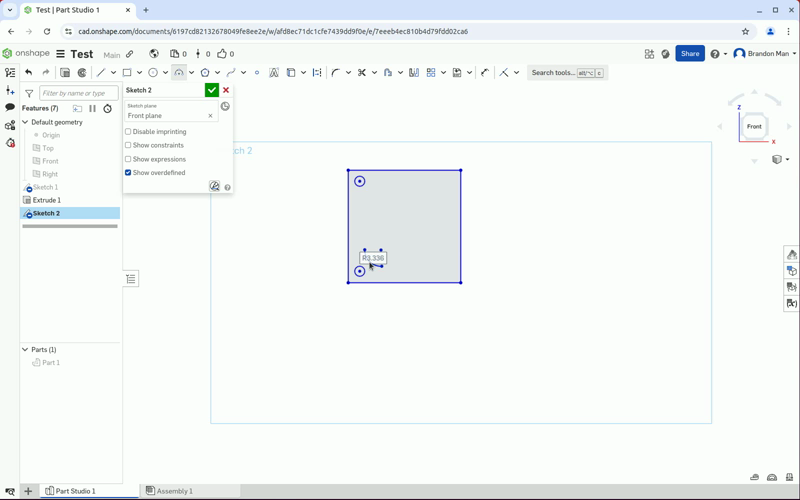
key(l)
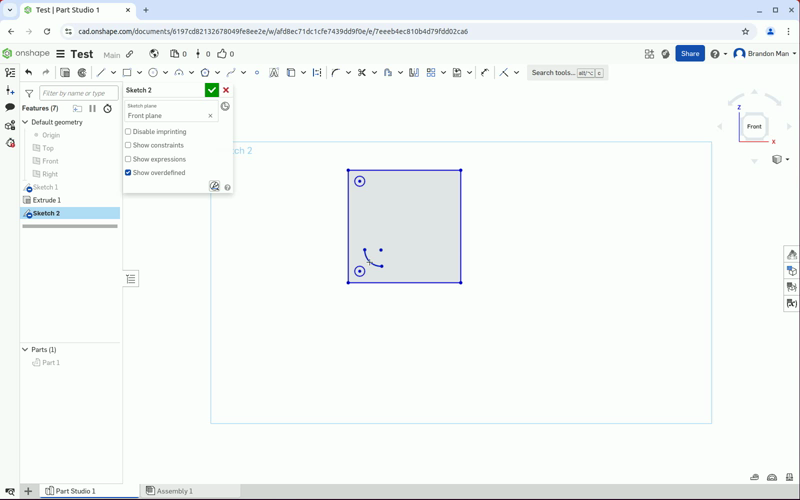
mouse_move(381, 266)
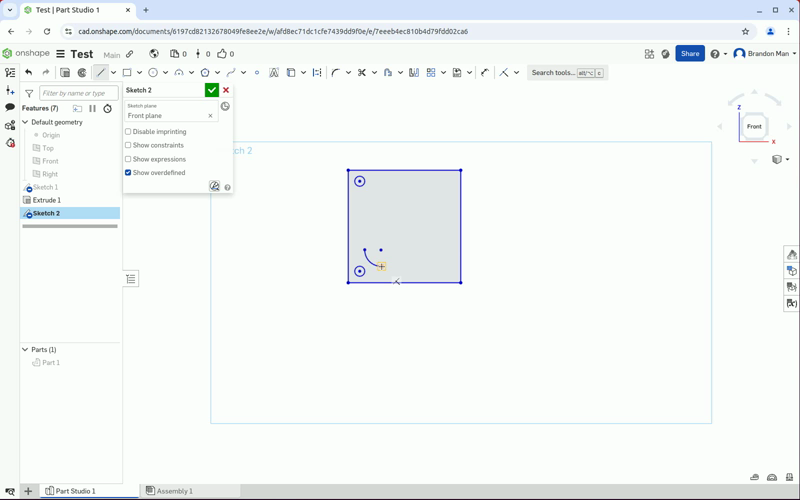
click(381, 266)
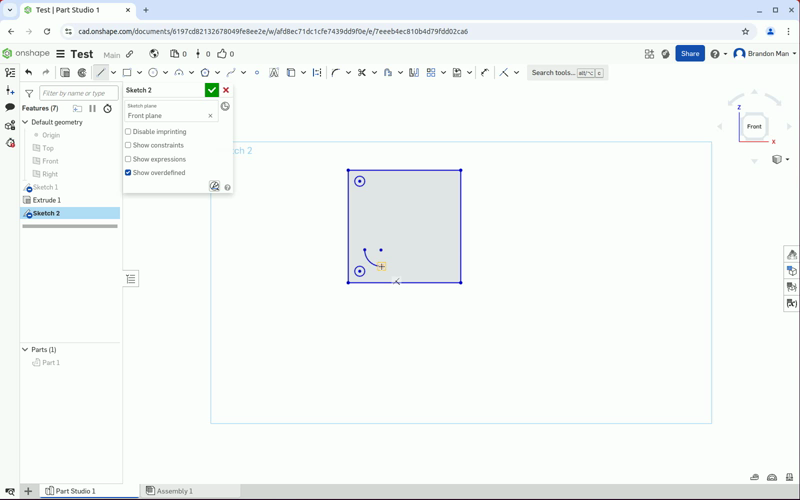
key_down(shift)
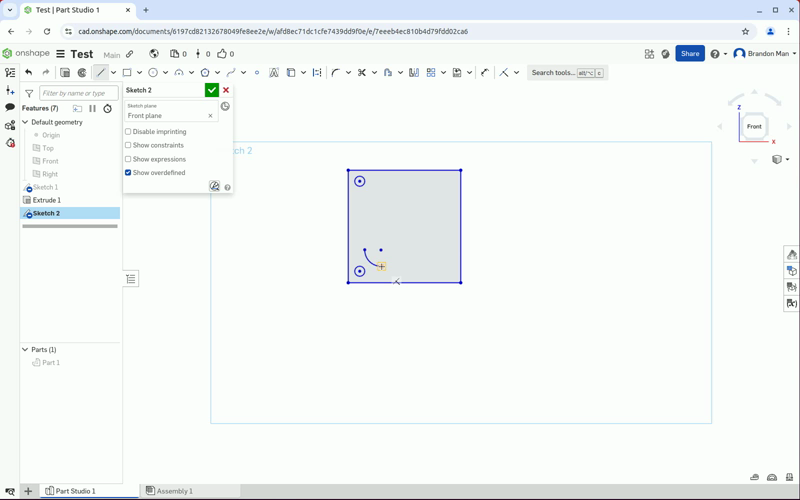
mouse_move(411, 266)
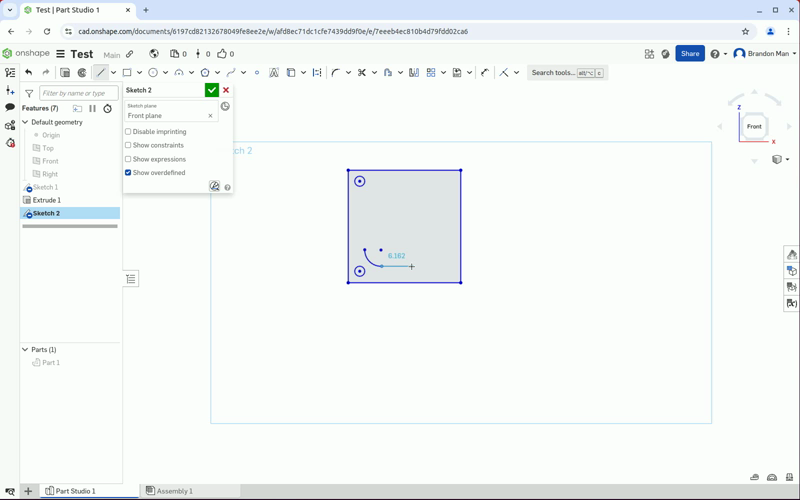
mouse_move(426, 266)
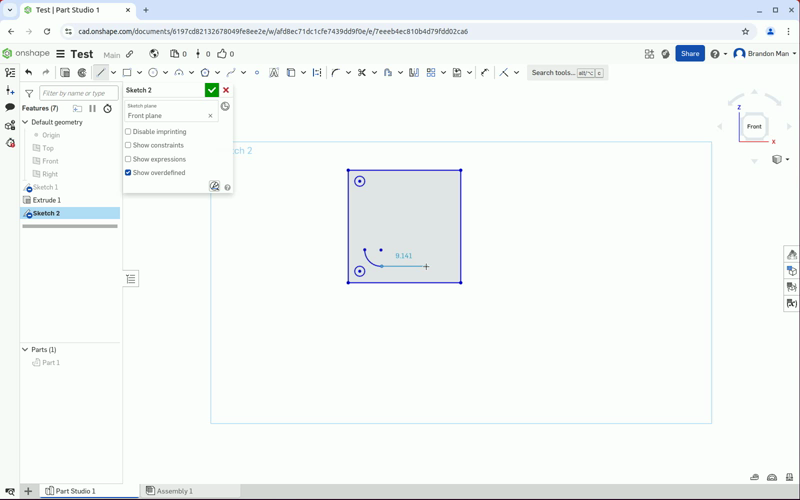
click(426, 266)
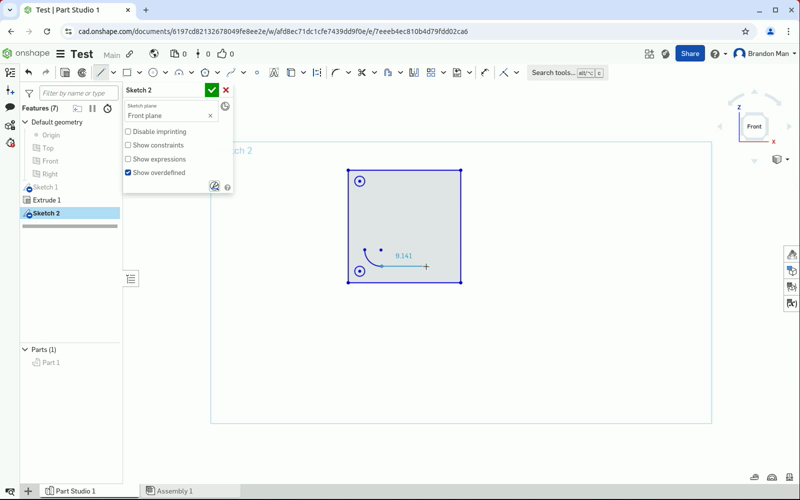
key_up(shift)
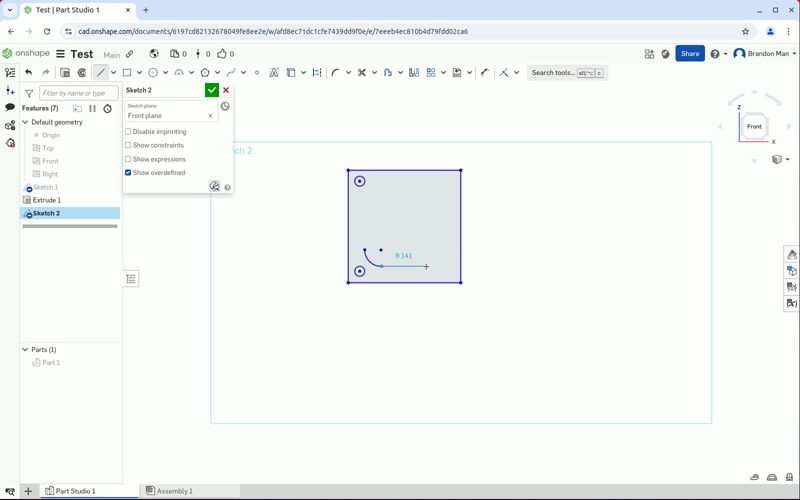
key(esc)
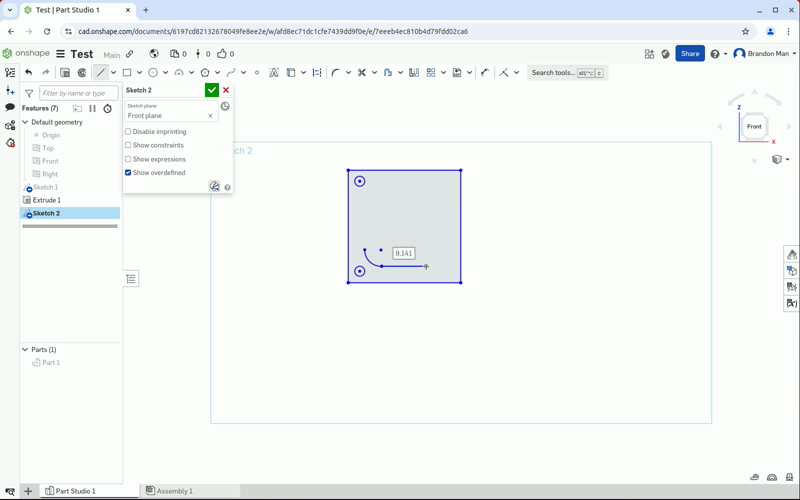
key(a)
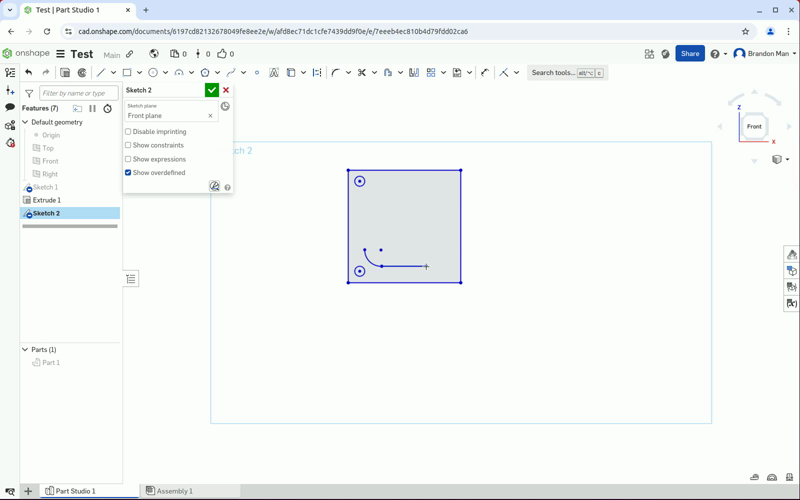
mouse_move(426, 266)
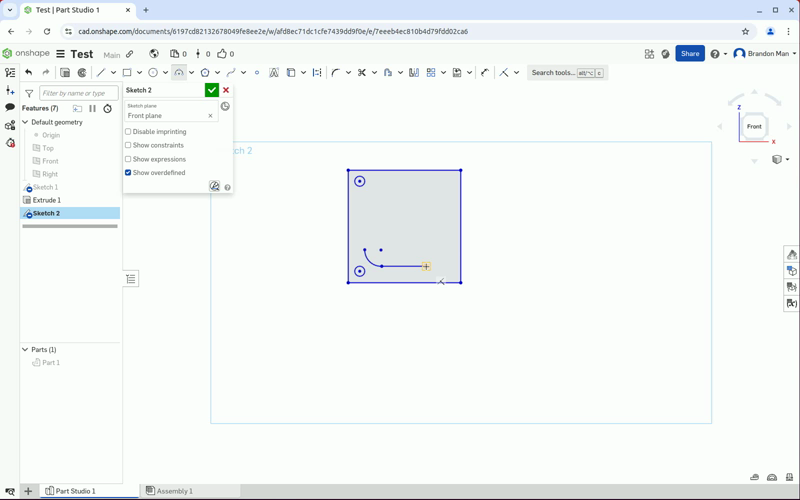
click(426, 266)
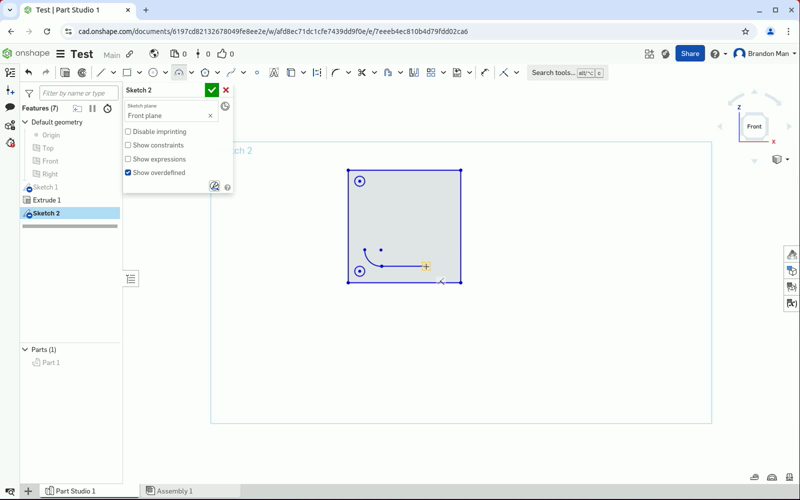
key_down(shift)
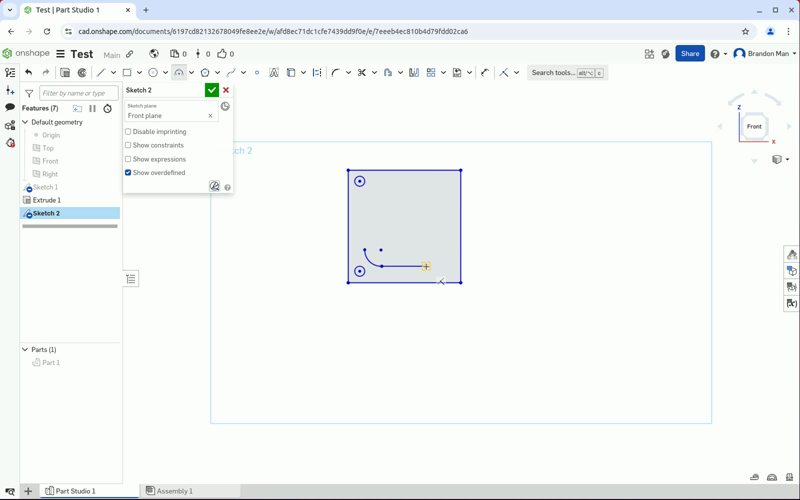
mouse_move(444, 249)
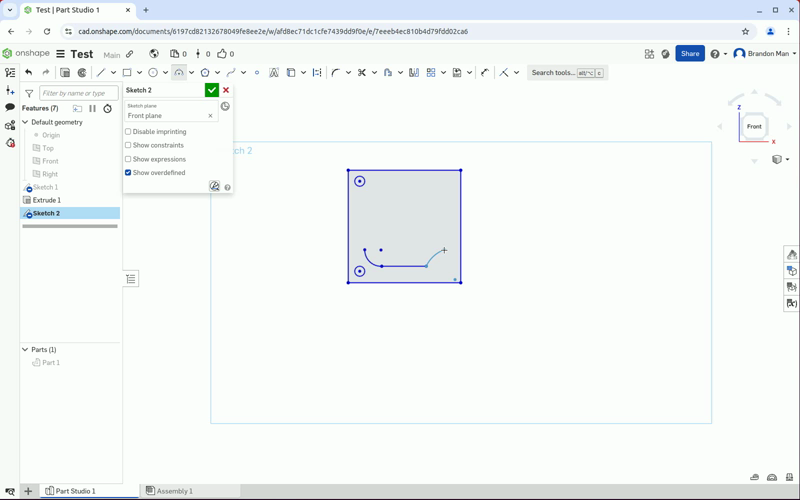
click(444, 249)
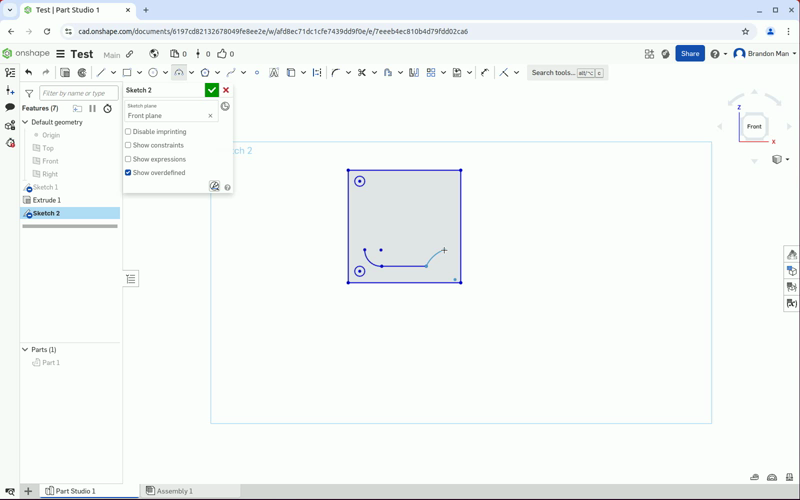
mouse_move(438, 261)
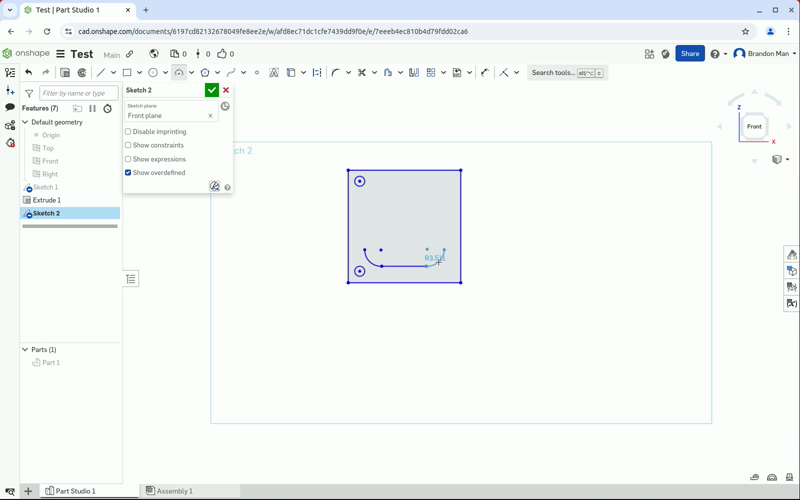
click(438, 261)
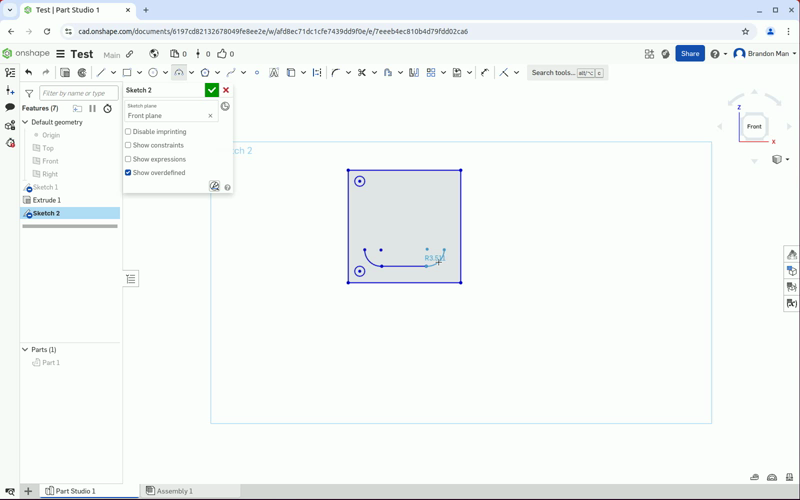
key_up(shift)
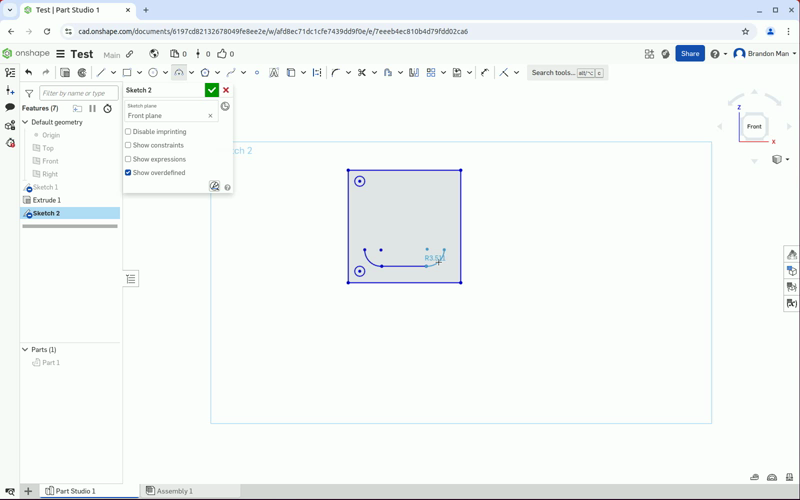
key(esc)
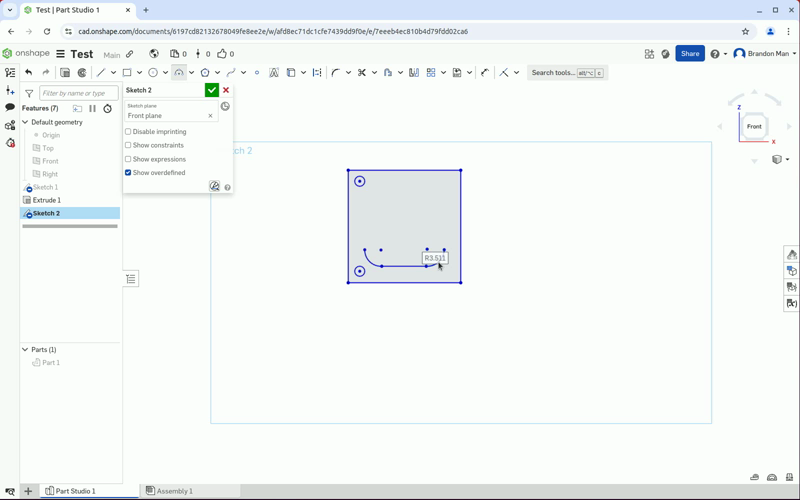
key(l)
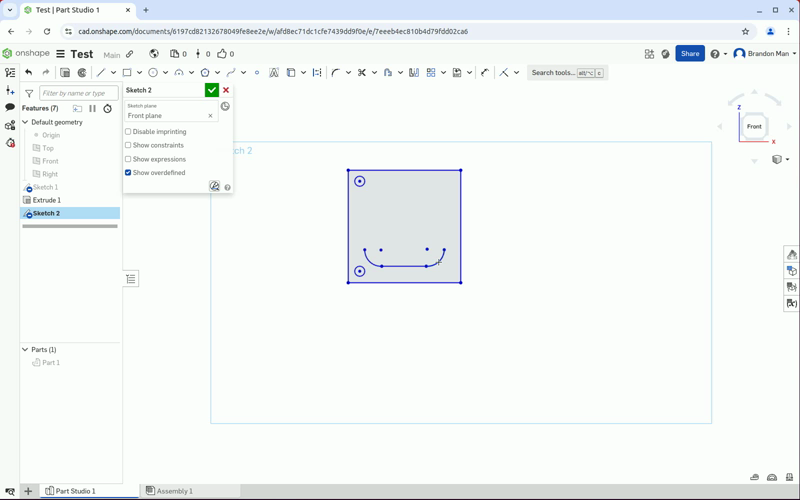
mouse_move(444, 249)
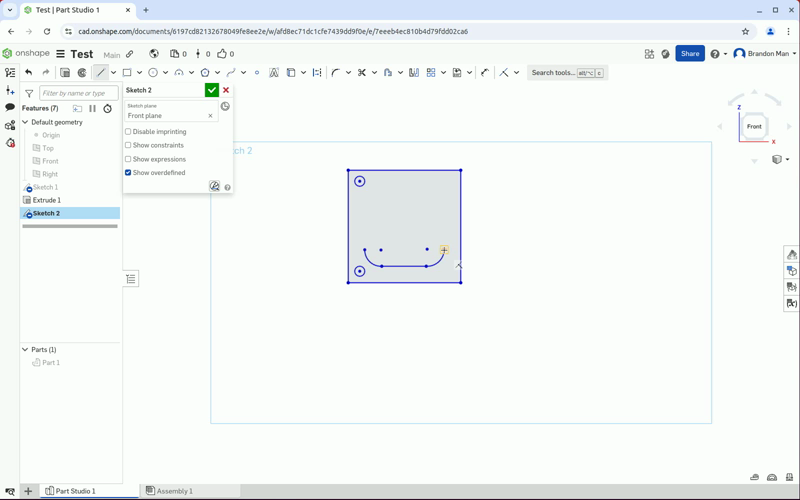
click(444, 249)
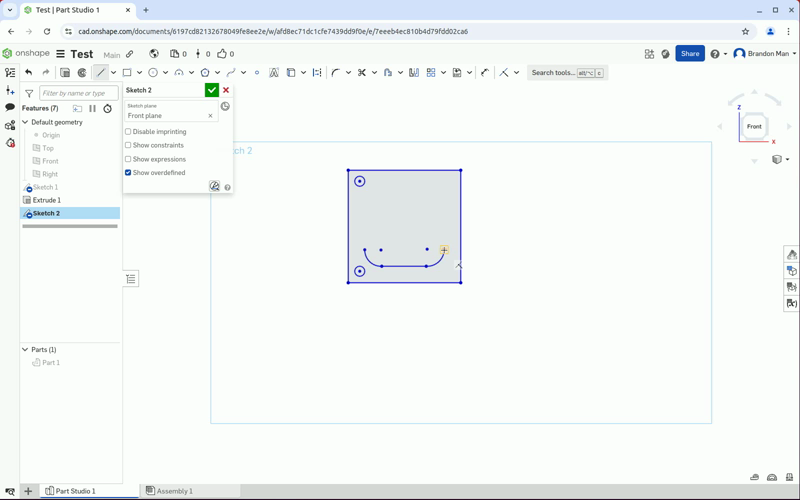
key_down(shift)
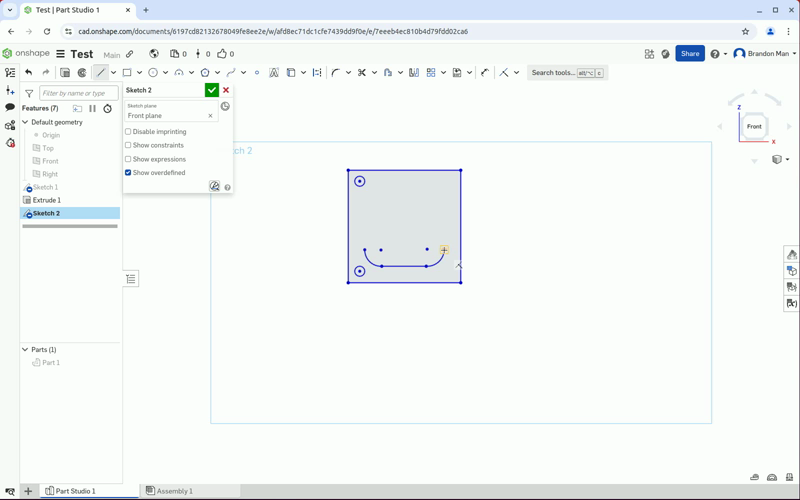
mouse_move(474, 249)
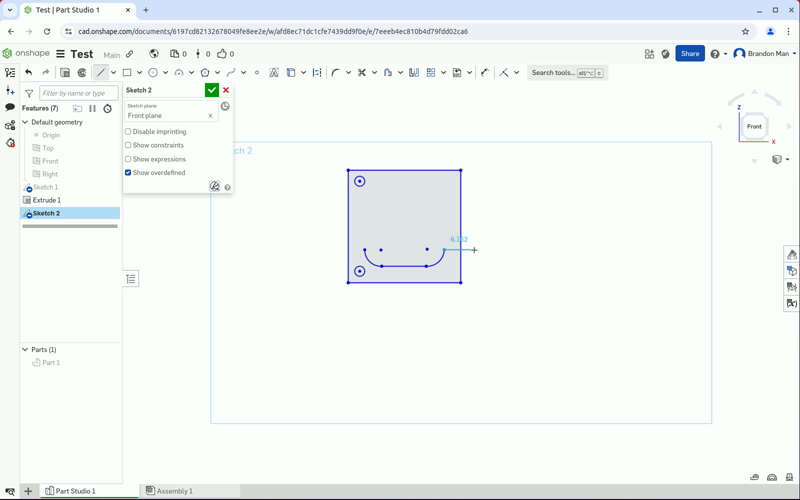
mouse_move(444, 204)
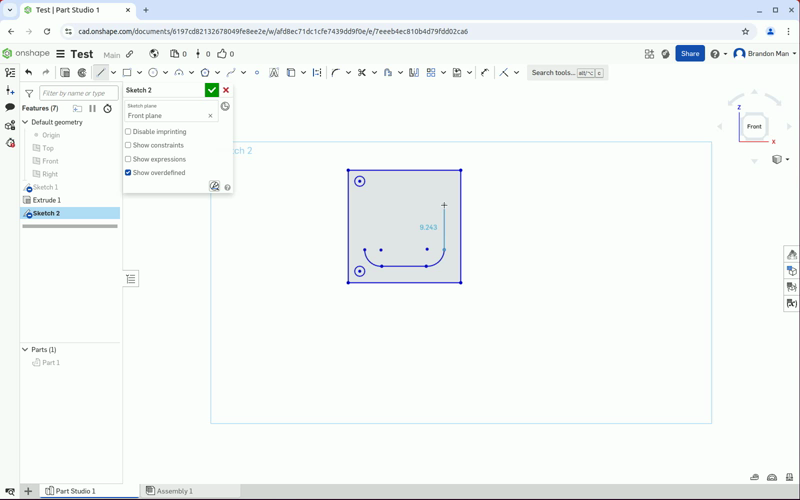
click(444, 204)
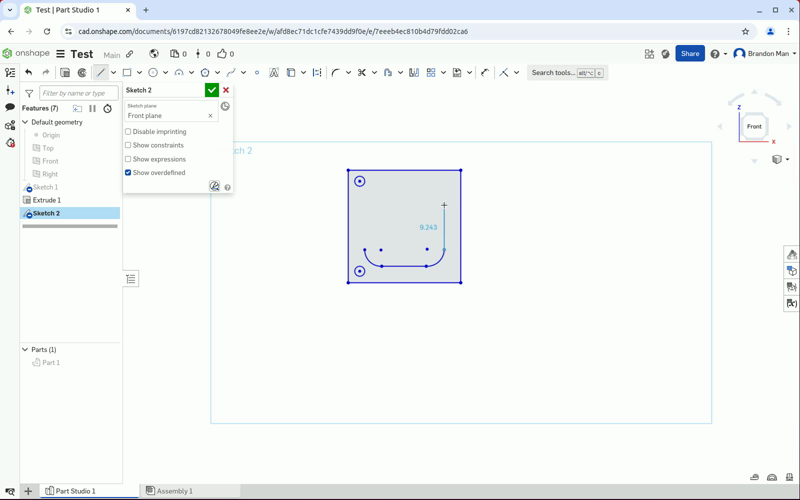
key_up(shift)
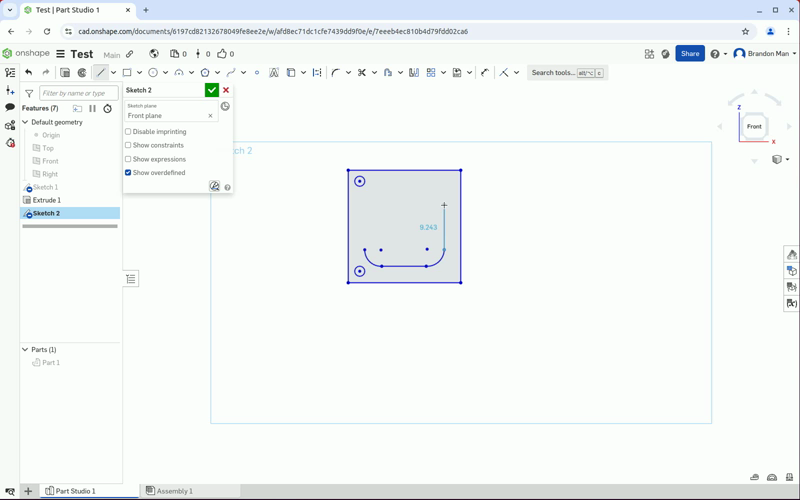
key(esc)
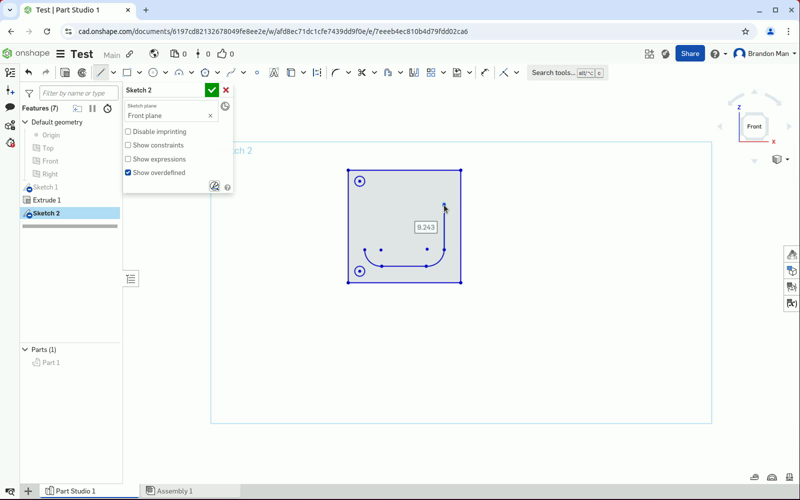
key(a)
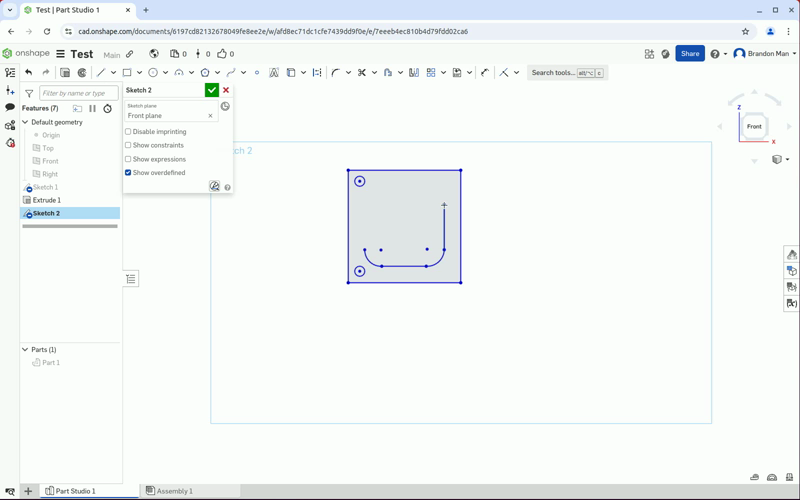
mouse_move(444, 204)
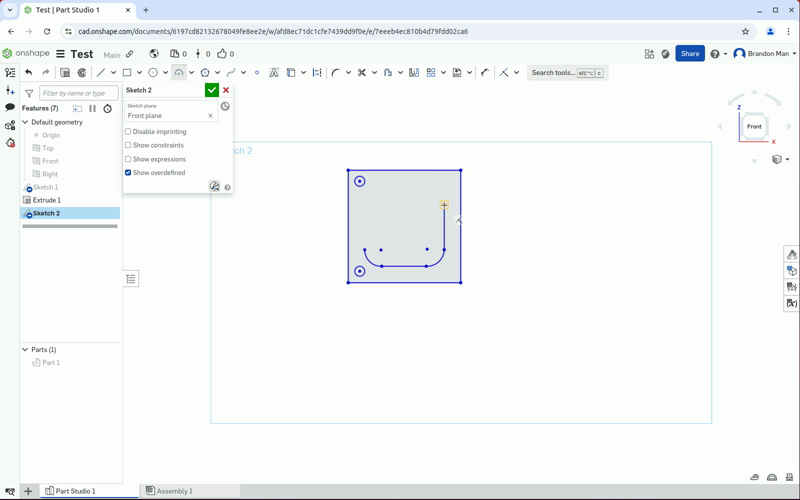
click(444, 204)
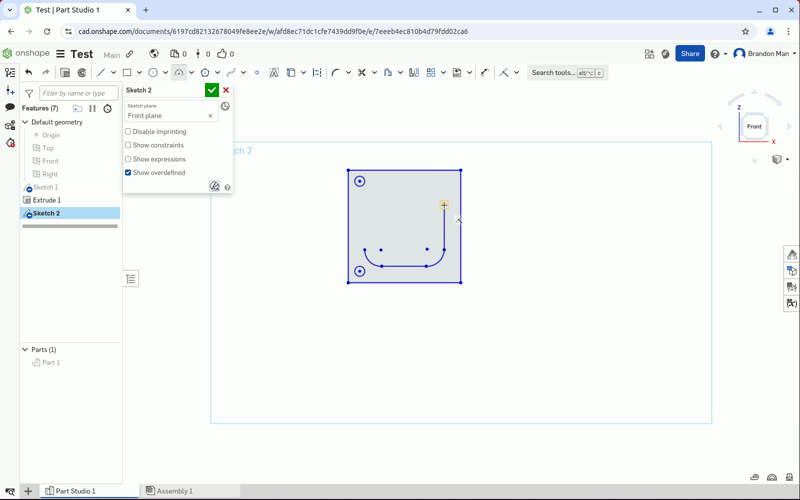
key_down(shift)
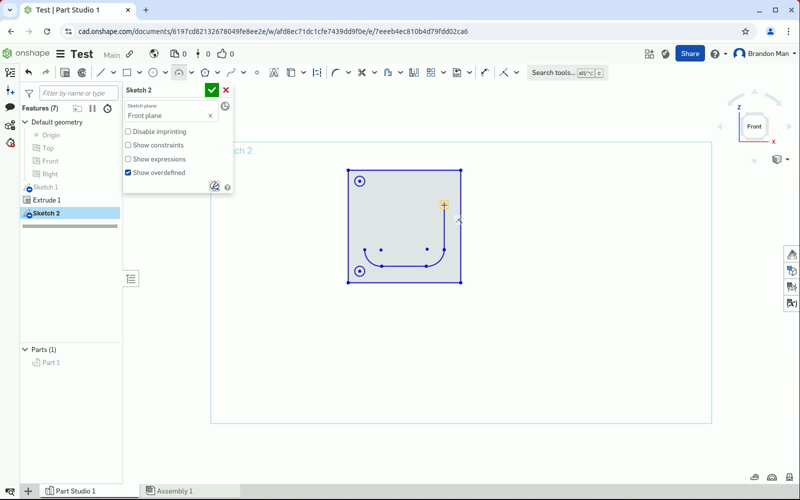
mouse_move(426, 186)
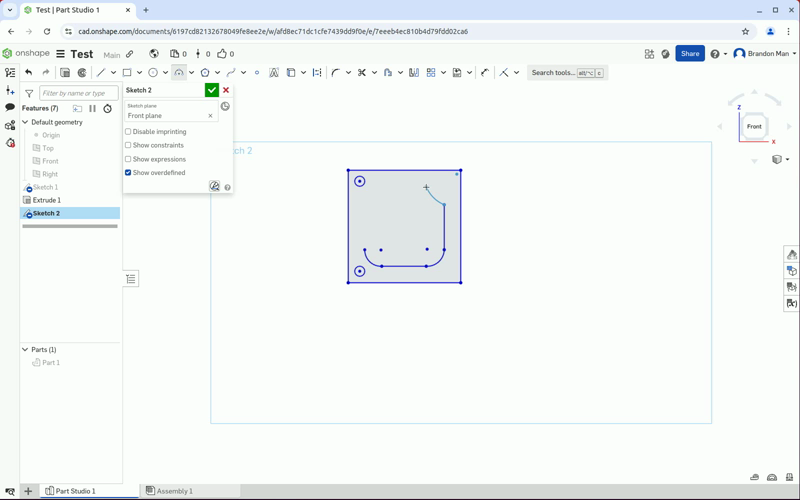
click(426, 186)
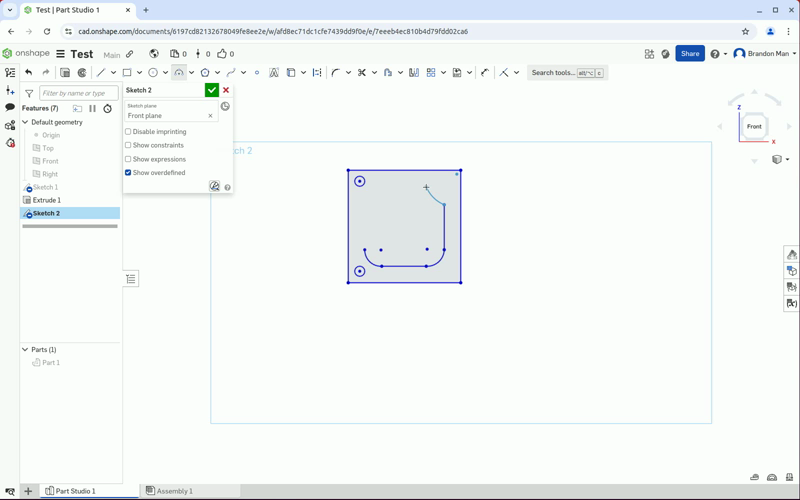
mouse_move(438, 192)
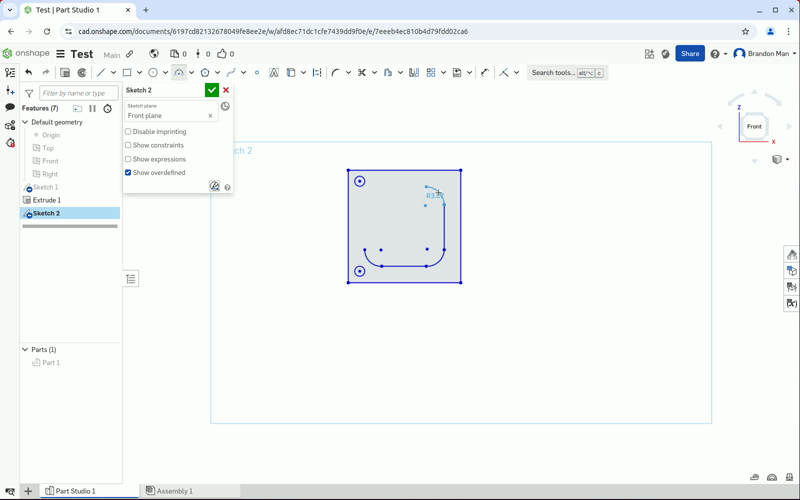
click(438, 192)
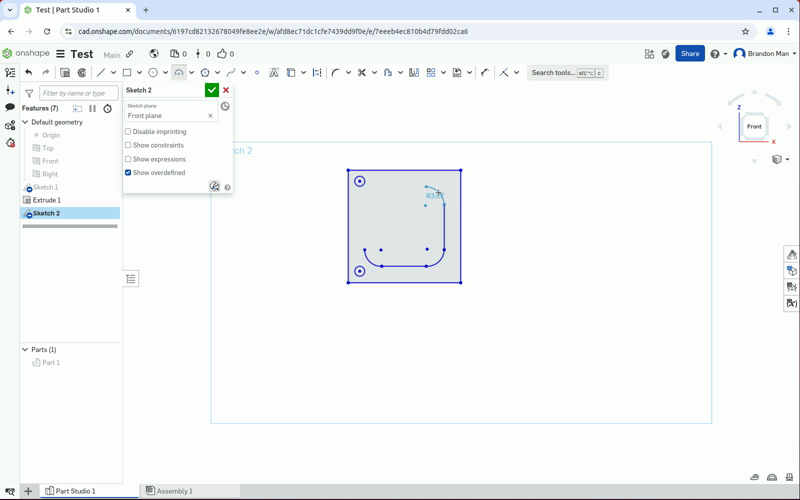
key_up(shift)
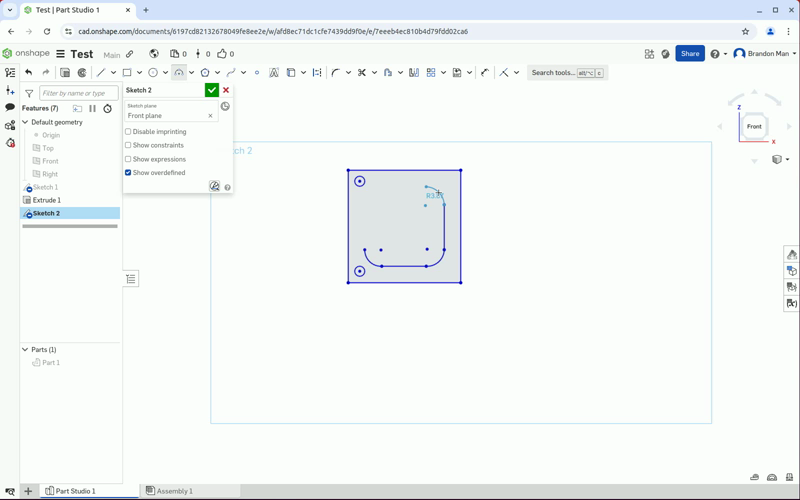
key(esc)
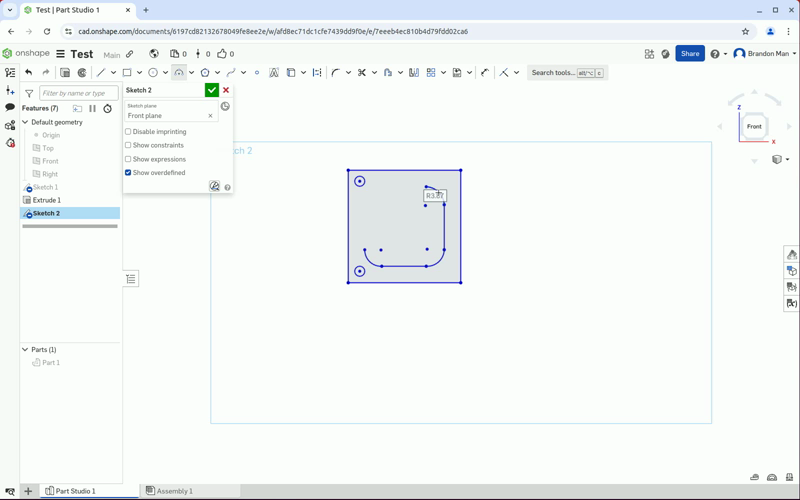
key(l)
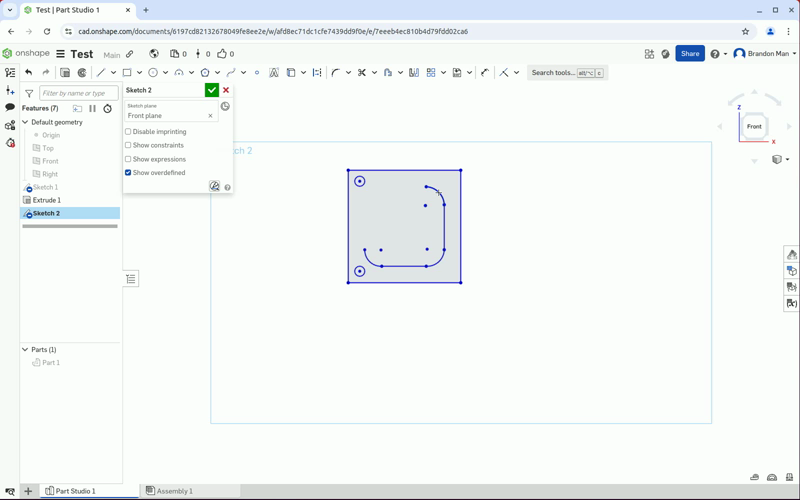
mouse_move(426, 186)
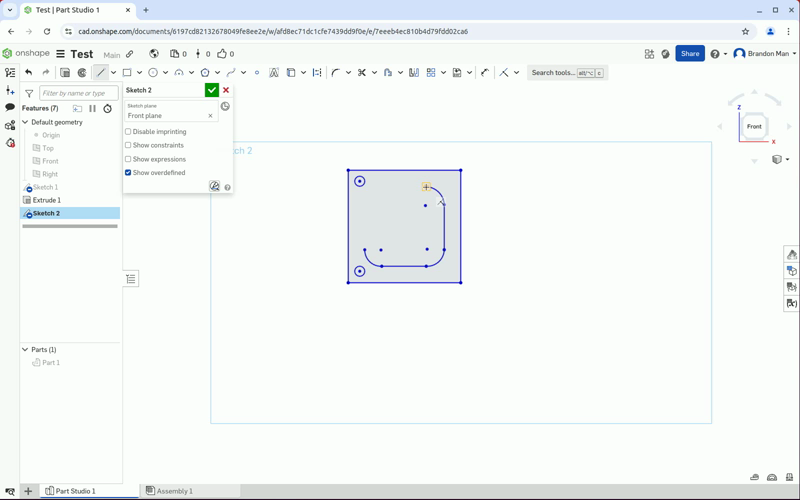
click(426, 186)
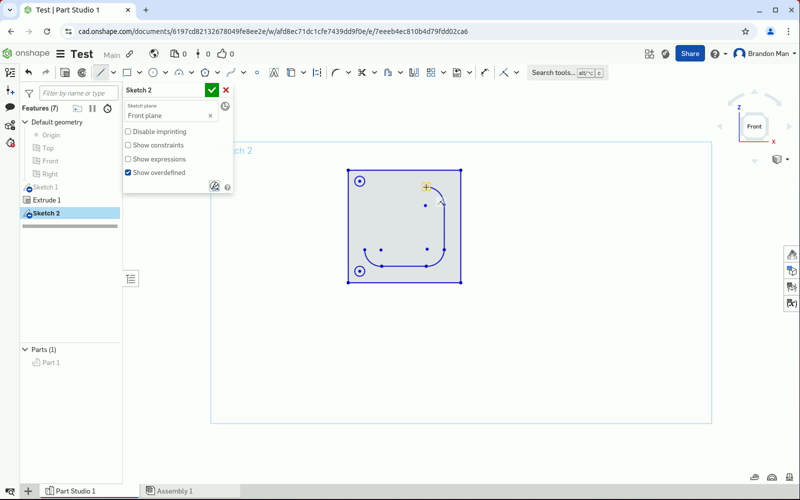
key_down(shift)
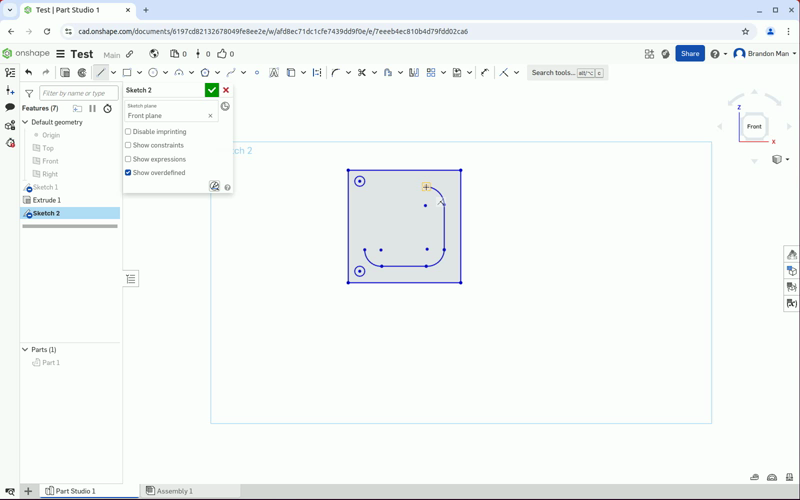
mouse_move(456, 186)
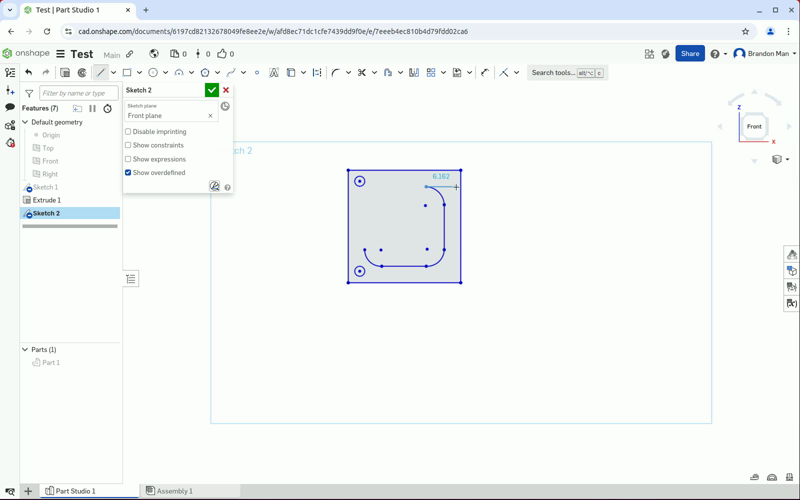
mouse_move(381, 186)
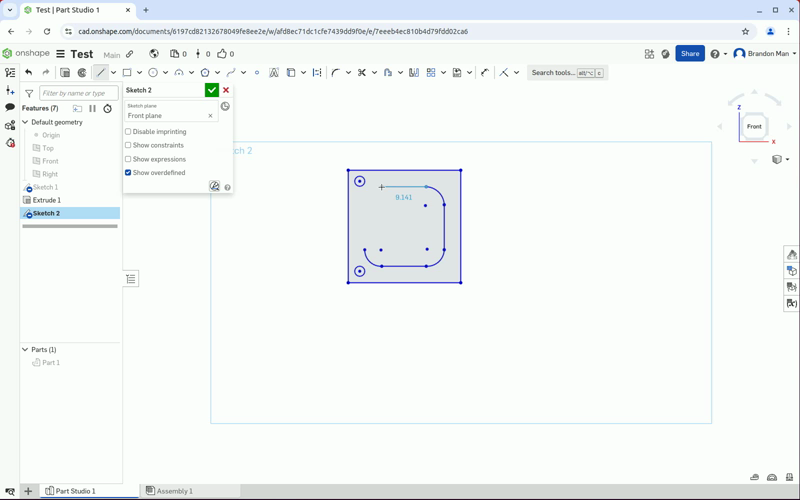
click(381, 186)
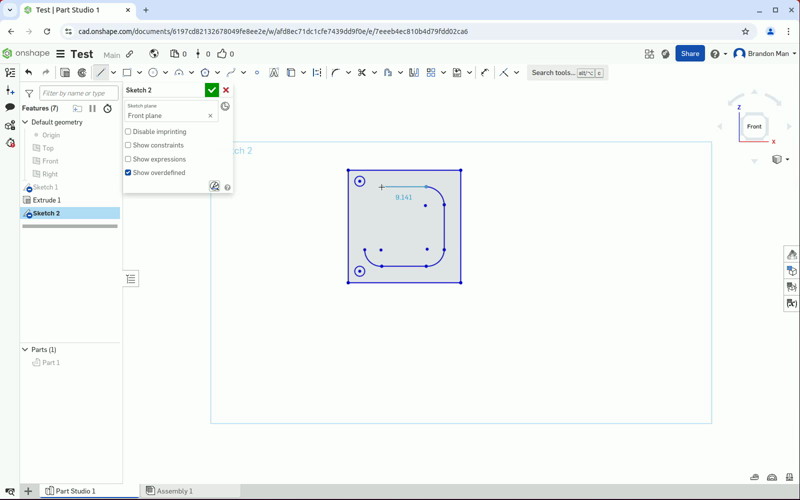
key_up(shift)
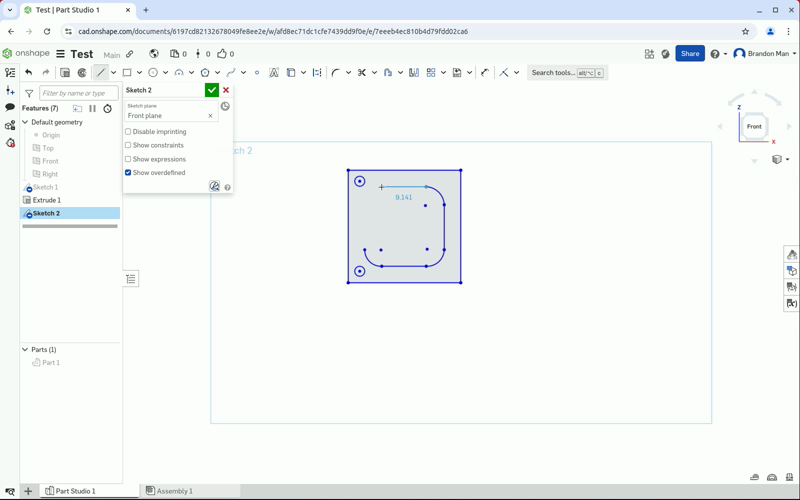
key(esc)
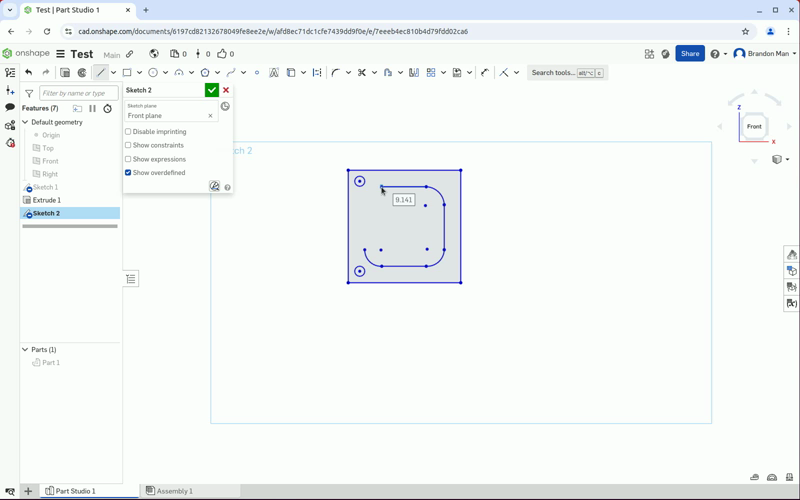
key(a)
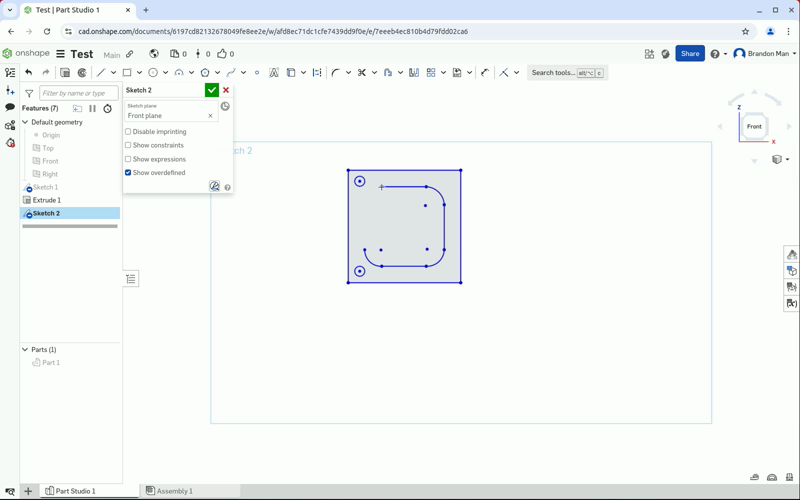
mouse_move(381, 186)
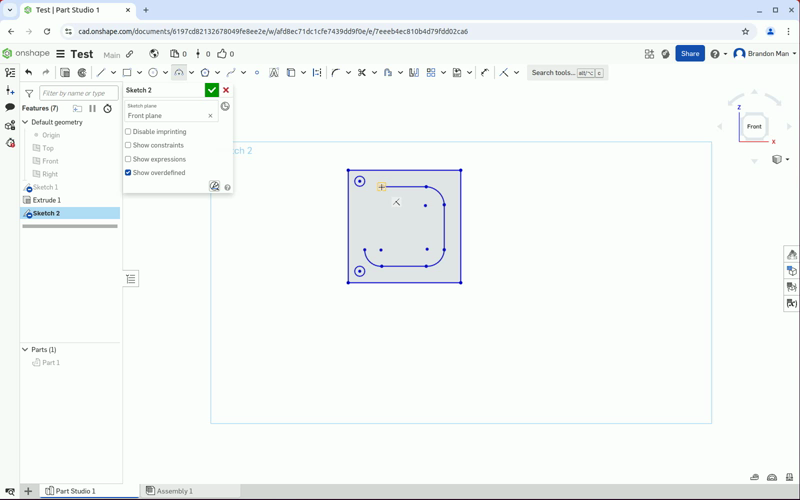
click(381, 186)
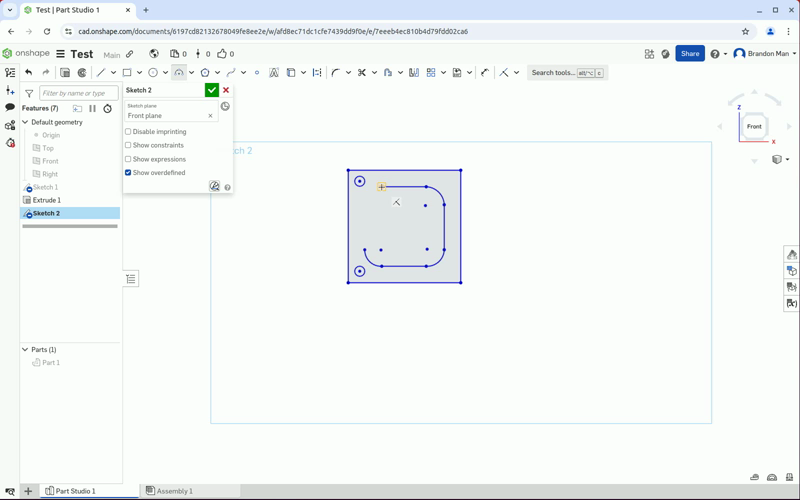
key_down(shift)
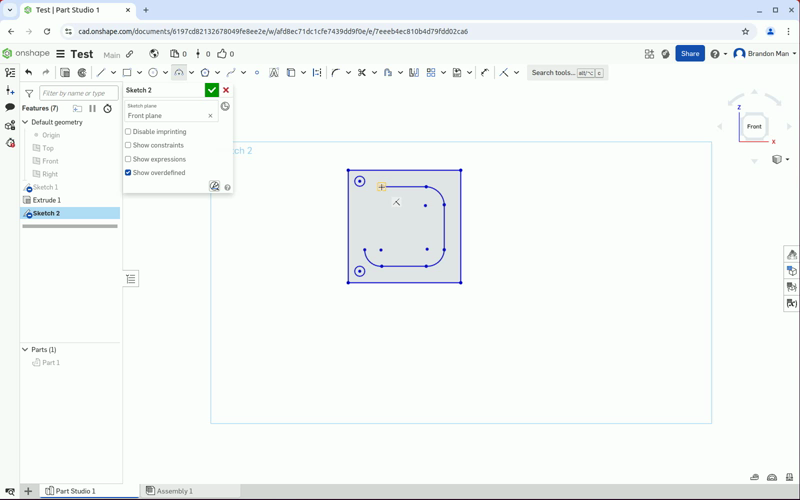
mouse_move(364, 204)
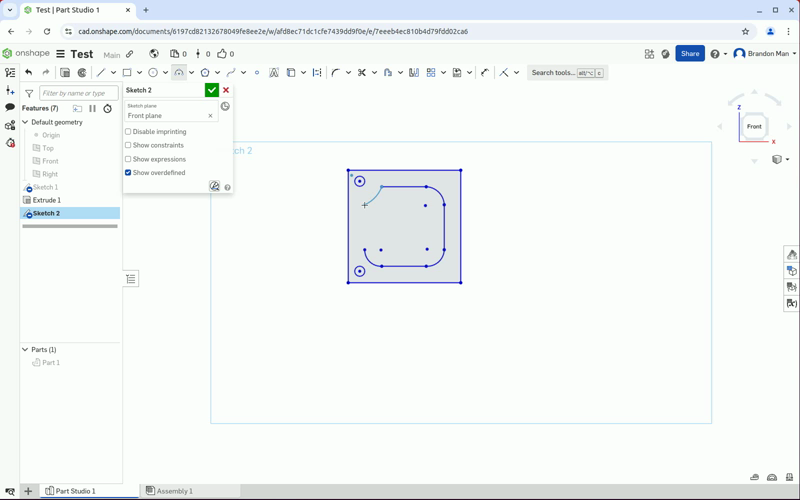
click(364, 204)
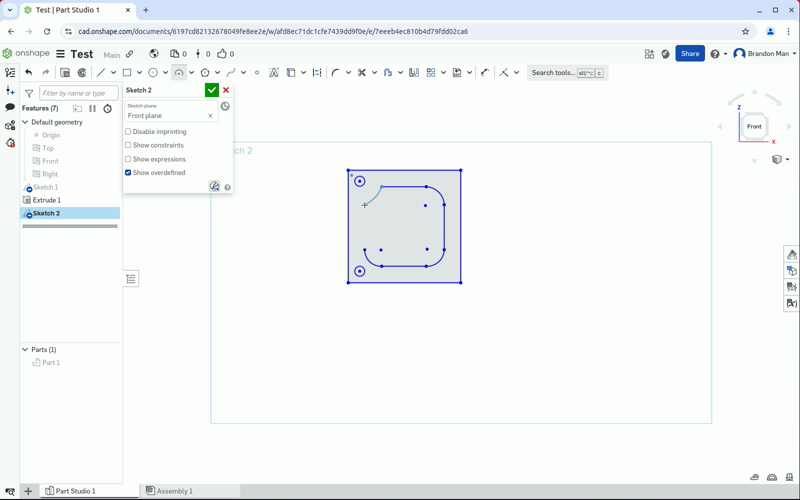
mouse_move(369, 192)
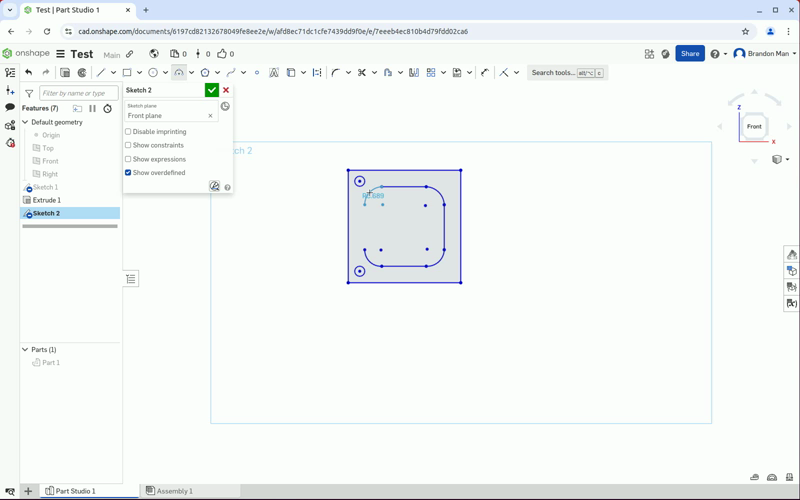
click(369, 192)
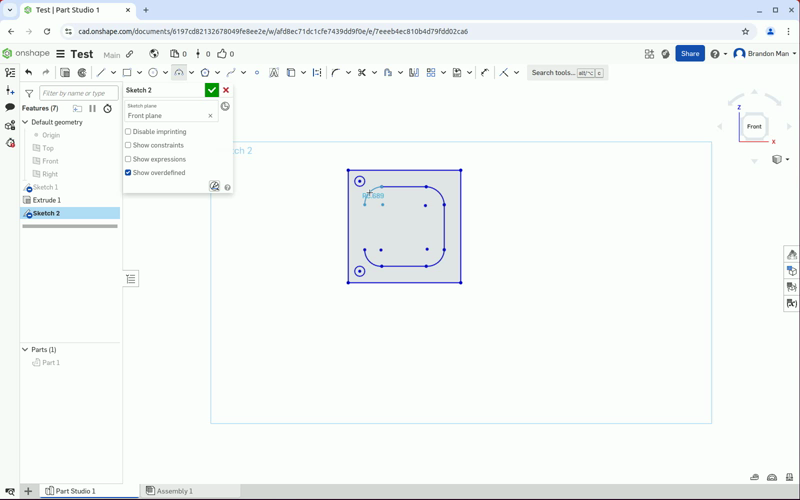
key_up(shift)
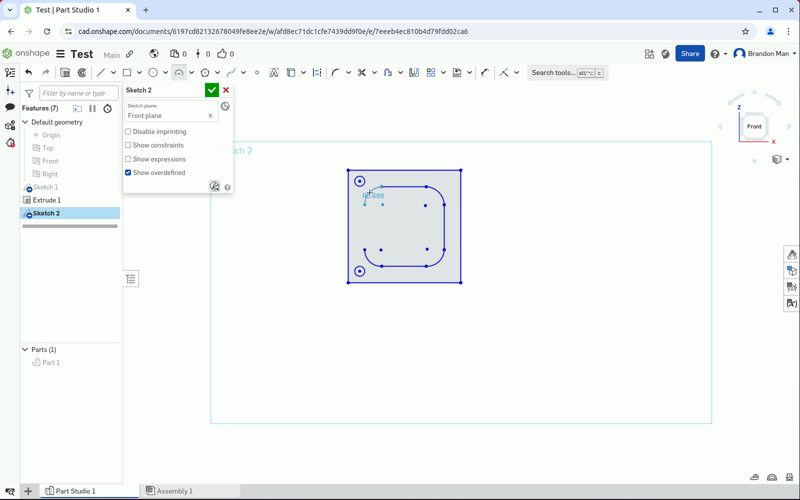
key(esc)
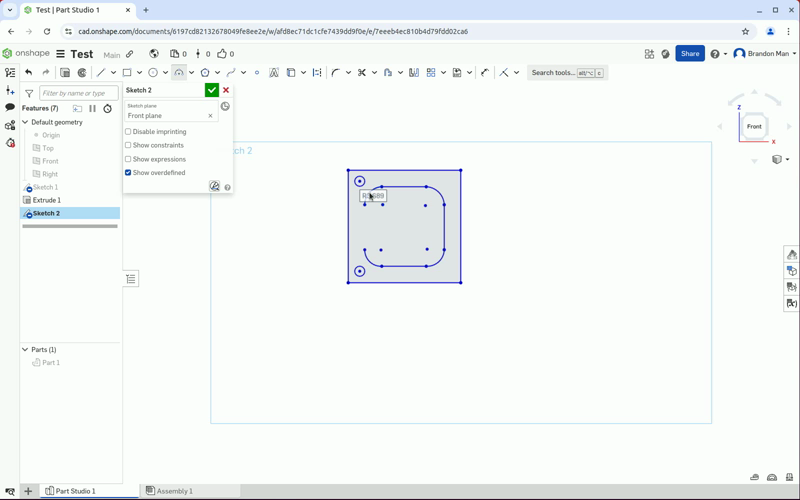
key(l)
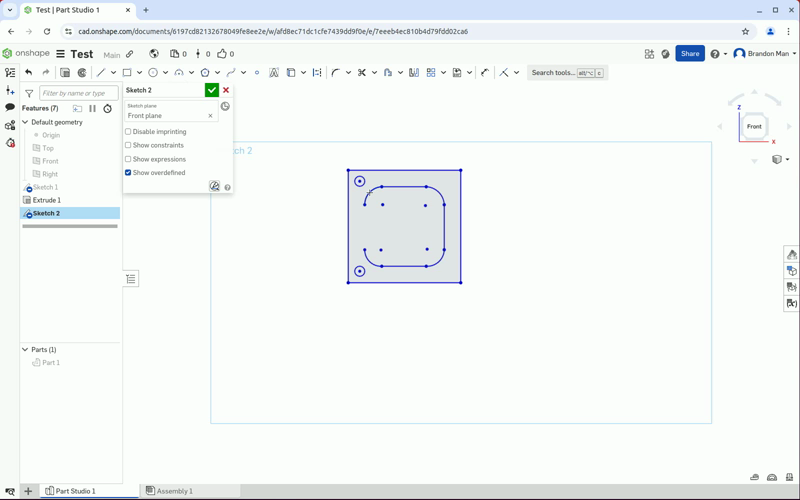
mouse_move(364, 204)
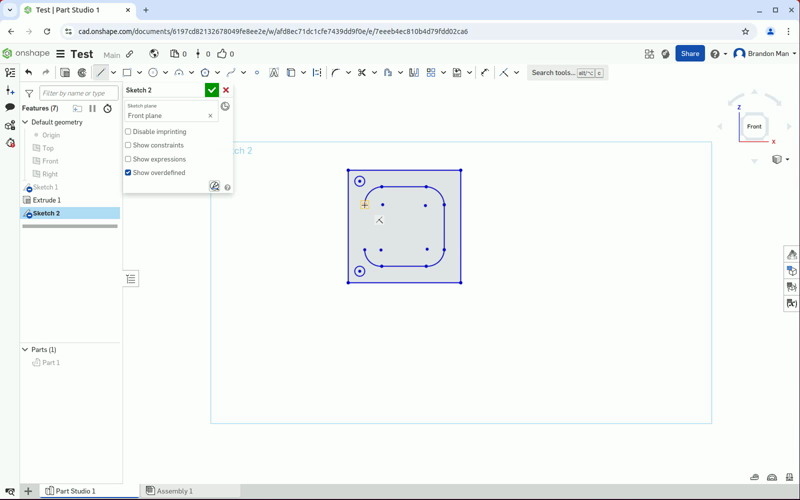
click(364, 204)
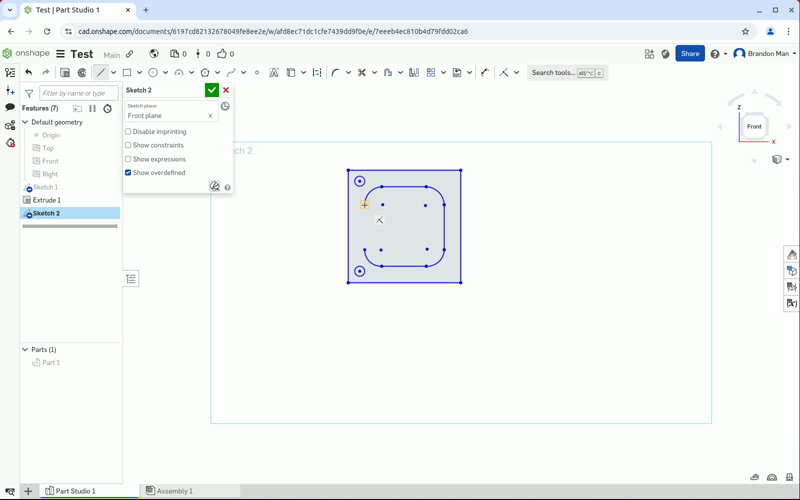
mouse_move(394, 204)
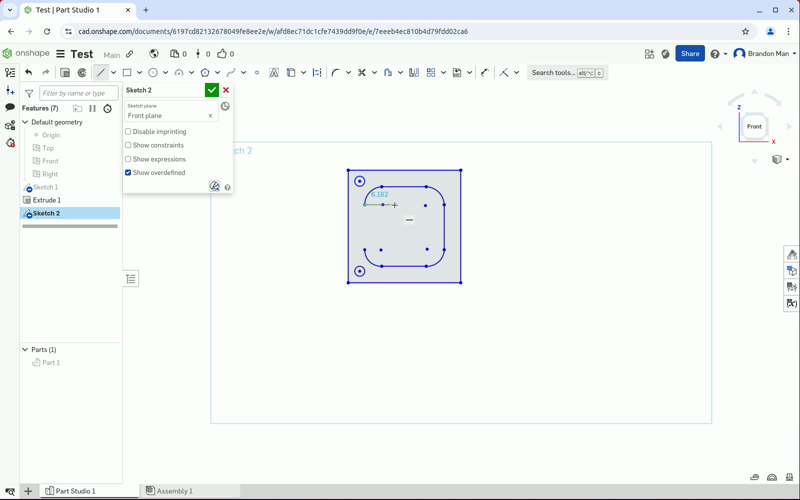
key_down(shift)
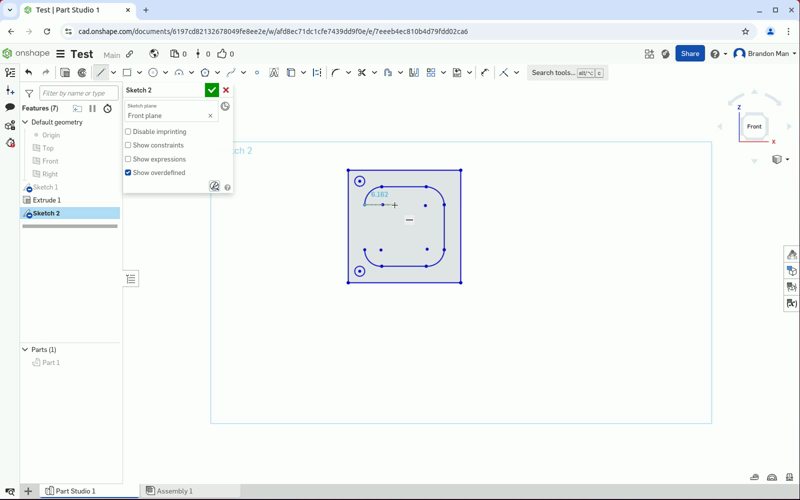
mouse_move(364, 249)
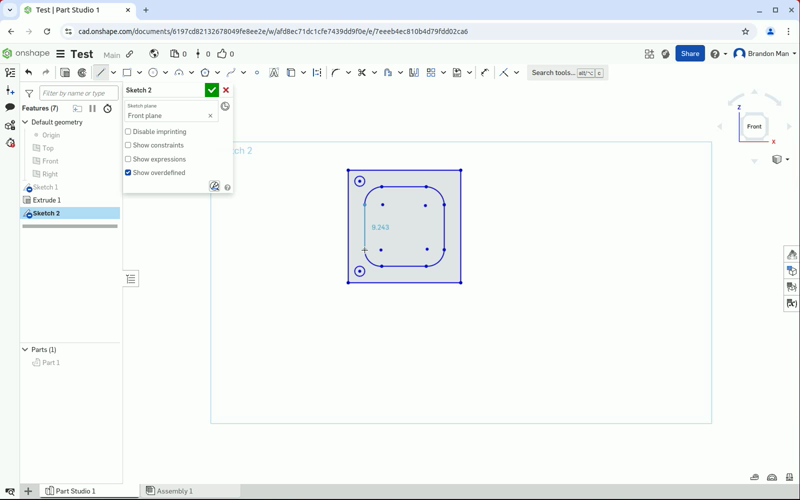
key_up(shift)
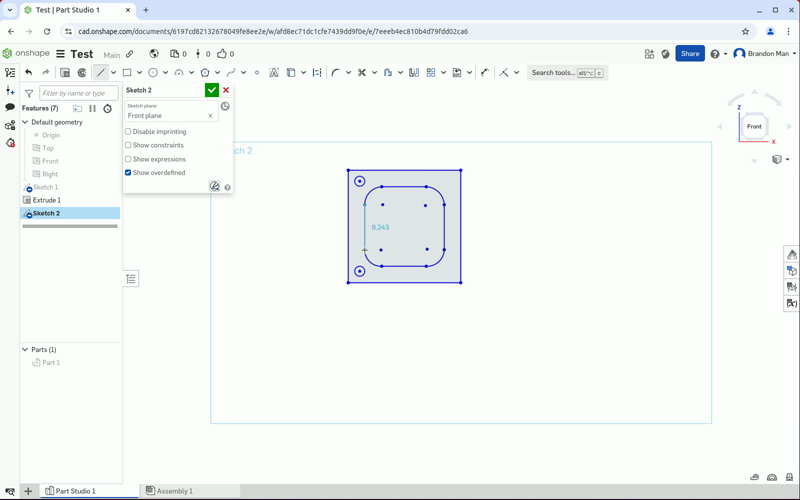
click(364, 249)
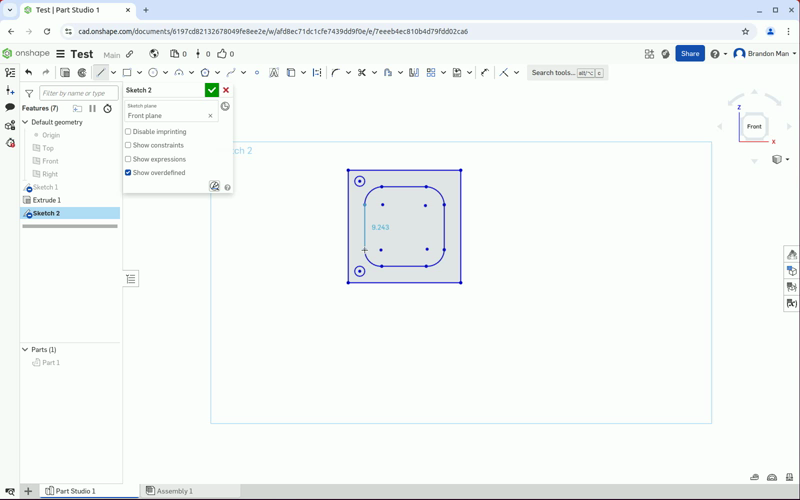
key(esc)
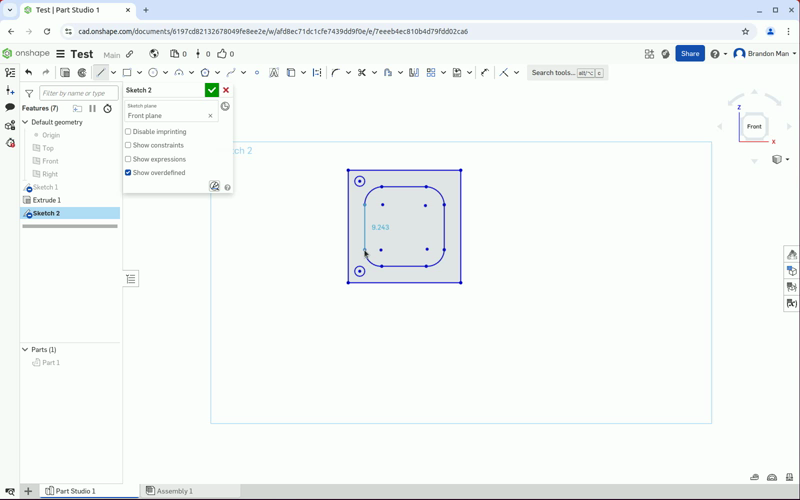
key(c)
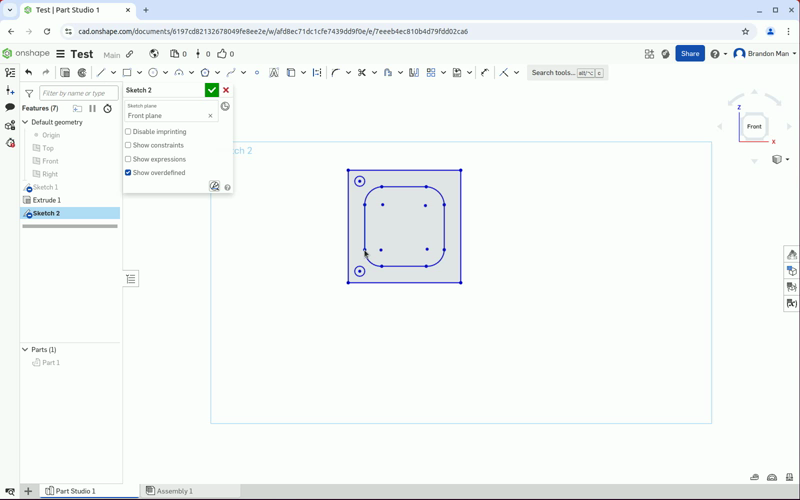
key_down(shift)
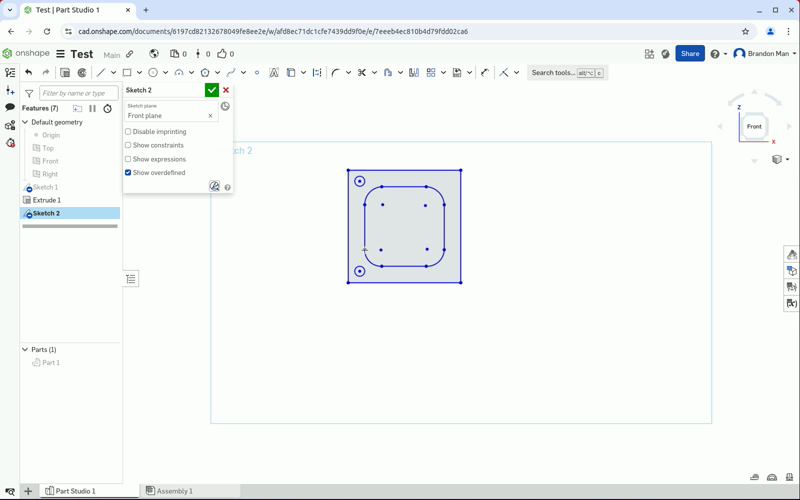
mouse_move(450, 271)
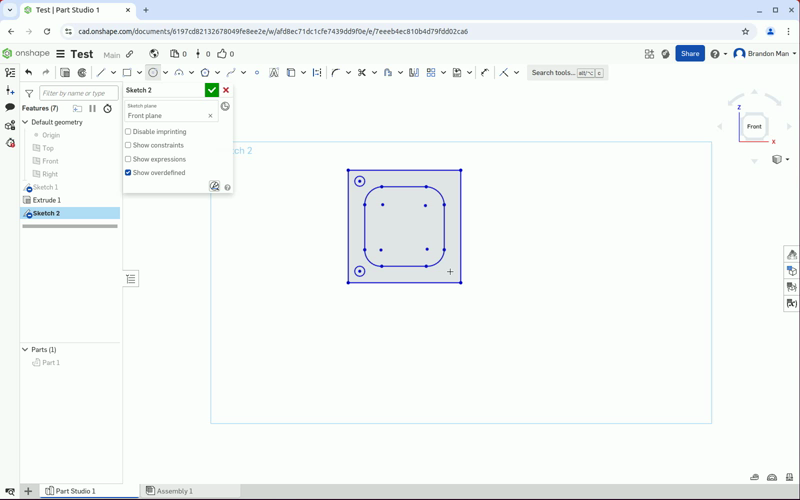
click(450, 271)
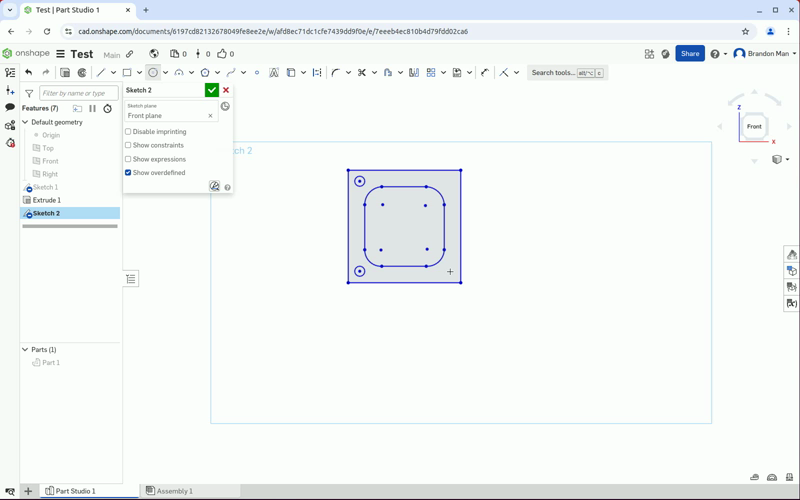
key_up(shift)
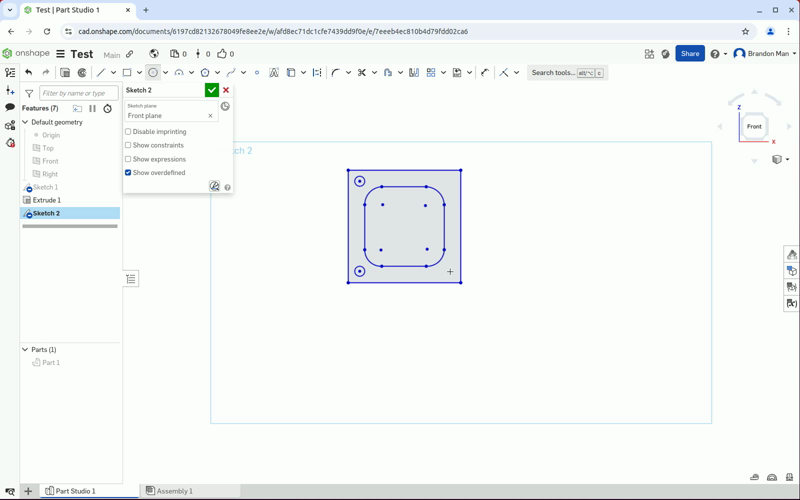
mouse_move(454, 271)
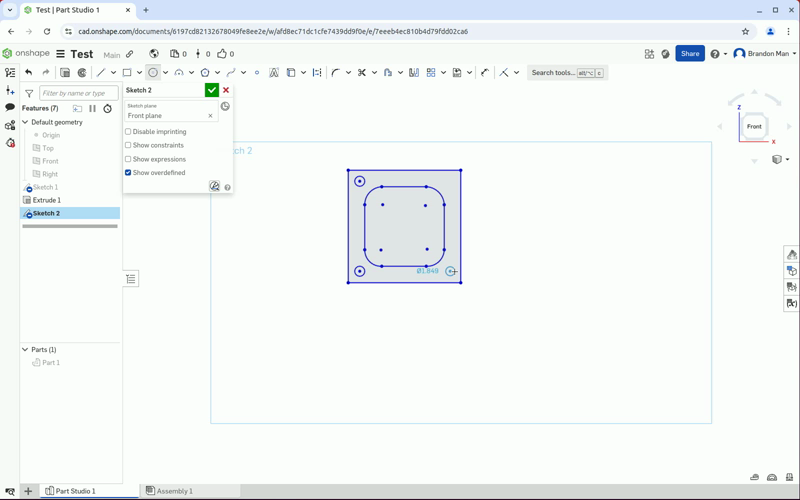
click(454, 271)
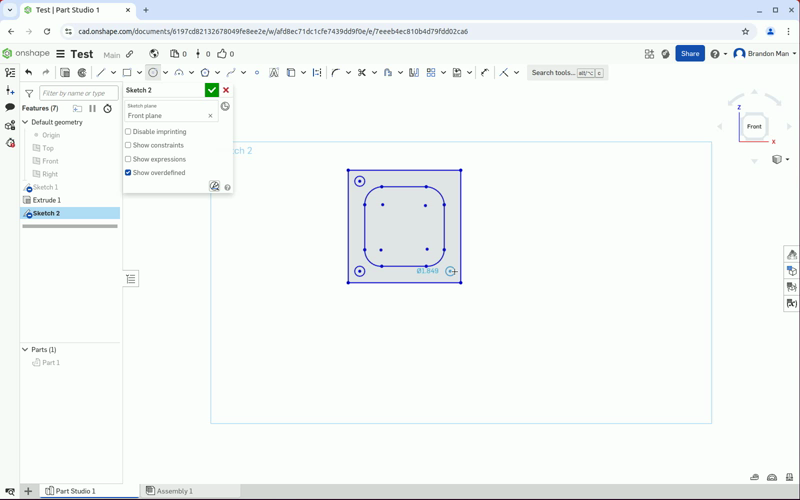
key(esc)
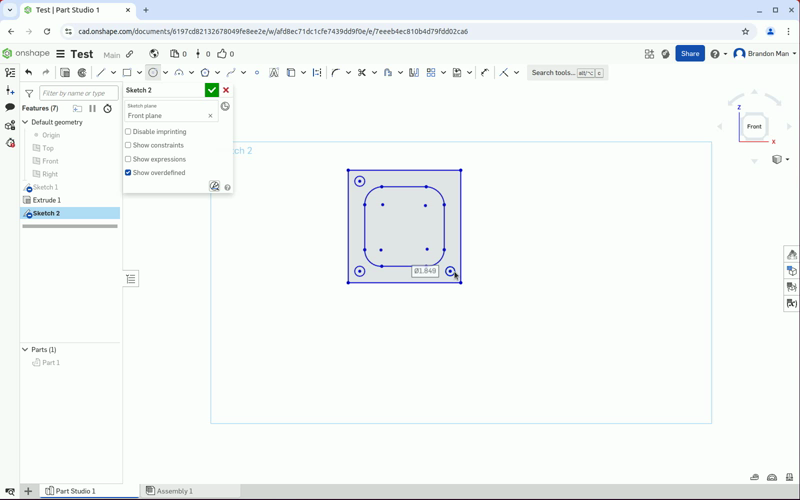
key(c)
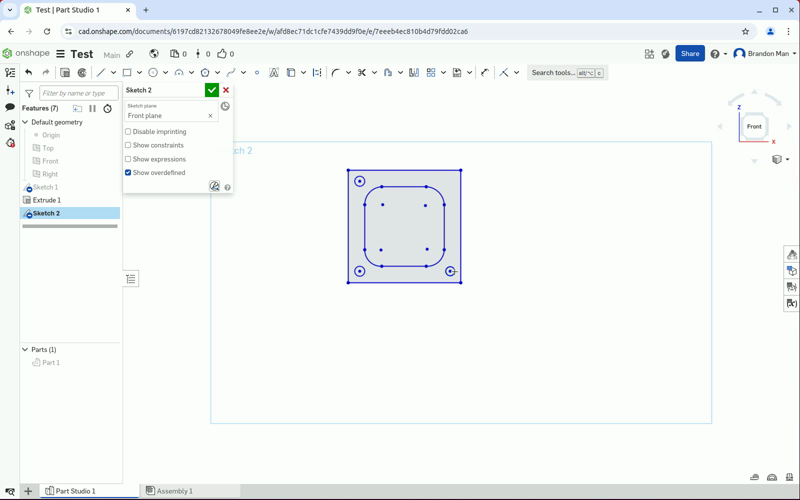
key_down(shift)
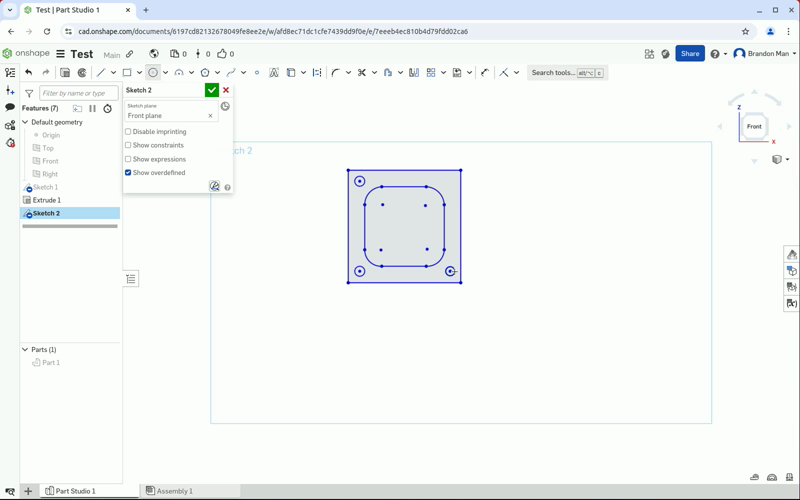
mouse_move(450, 181)
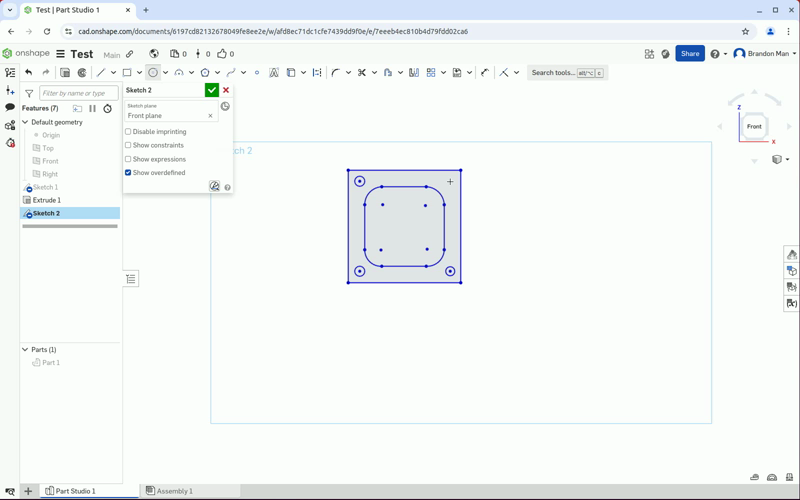
click(450, 181)
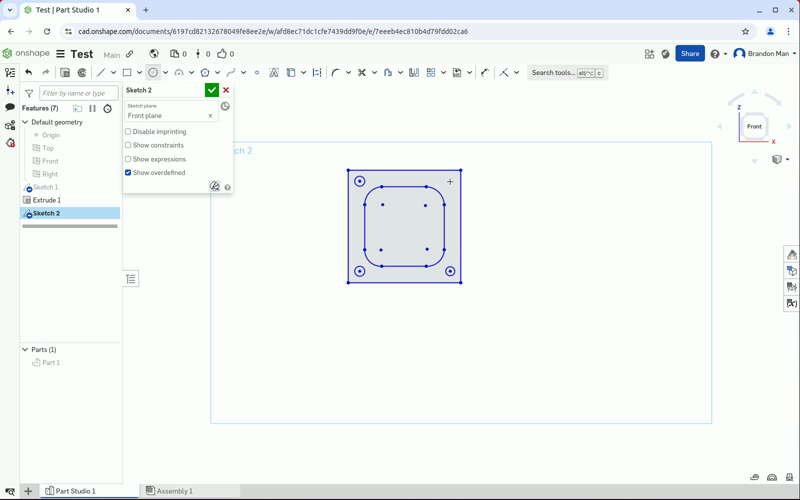
key_up(shift)
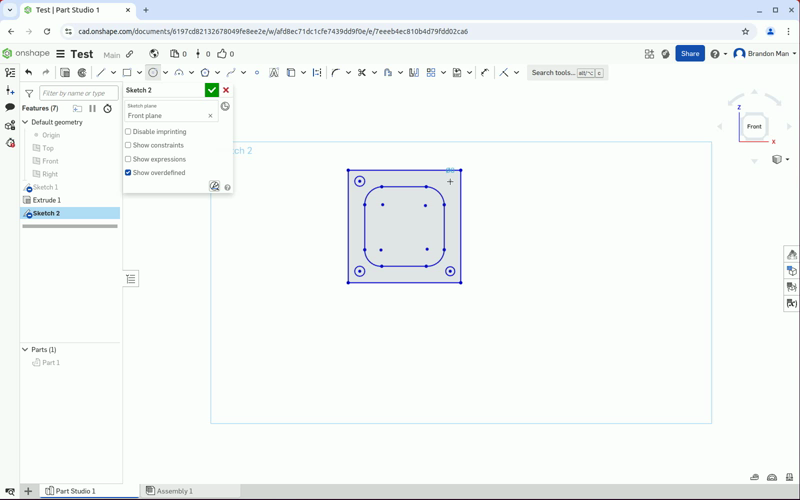
mouse_move(454, 181)
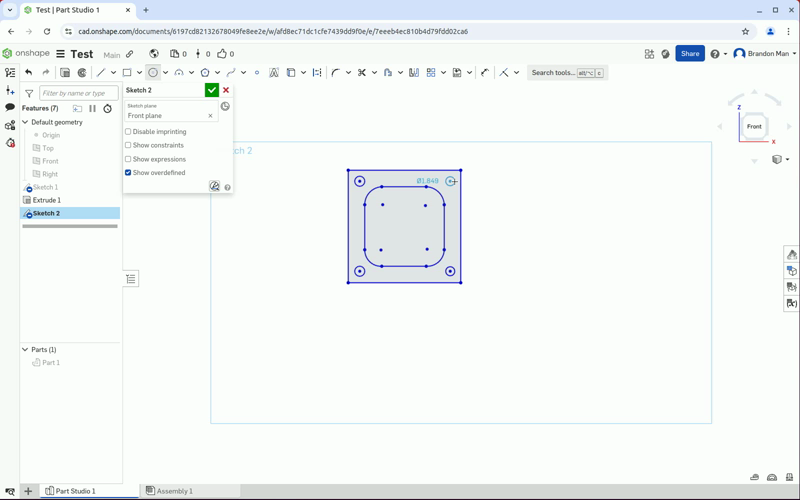
click(454, 181)
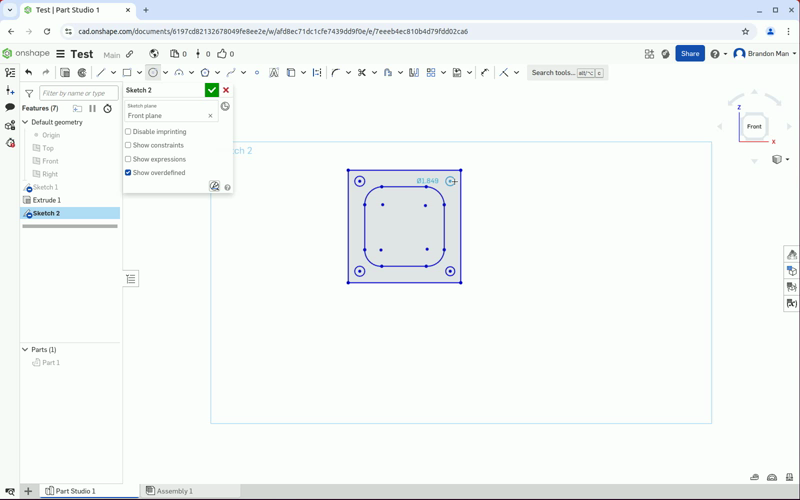
key(esc)
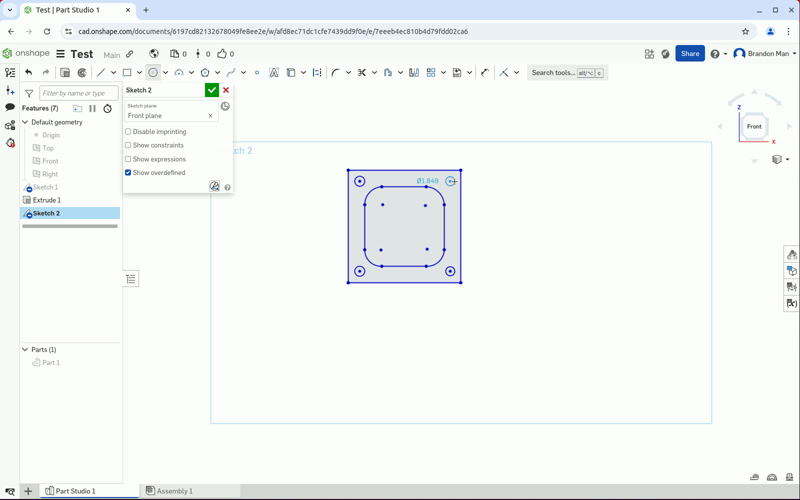
mouse_move(455, 215)
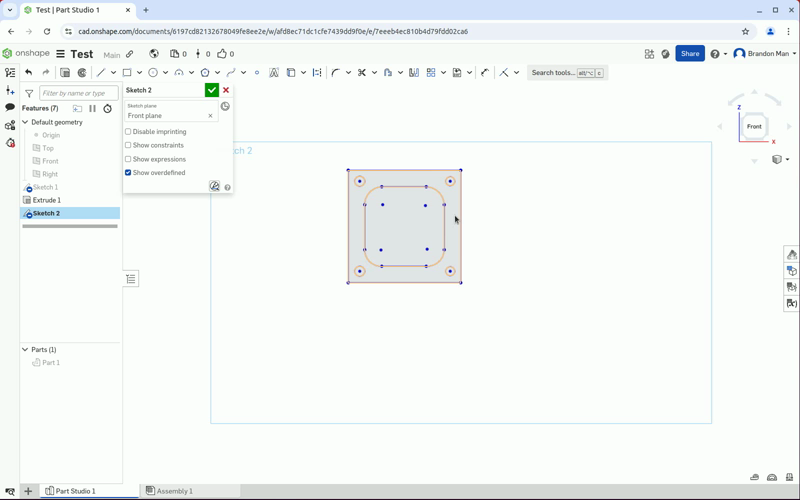
click(455, 215)
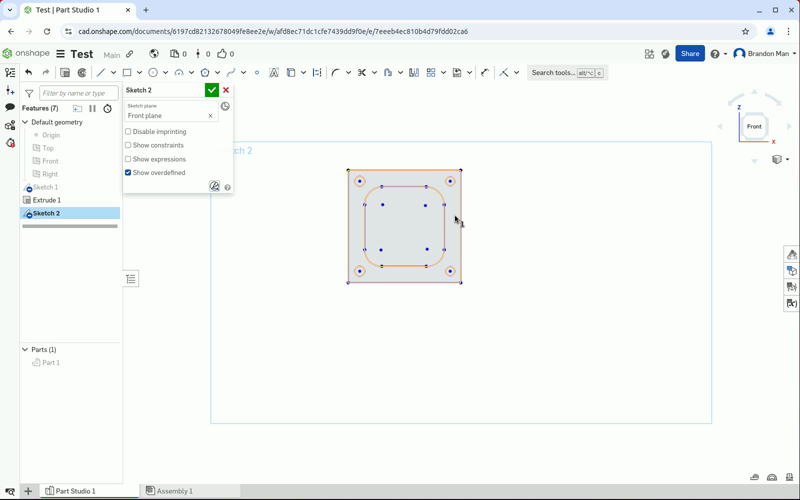
mouse_move(73, 352)
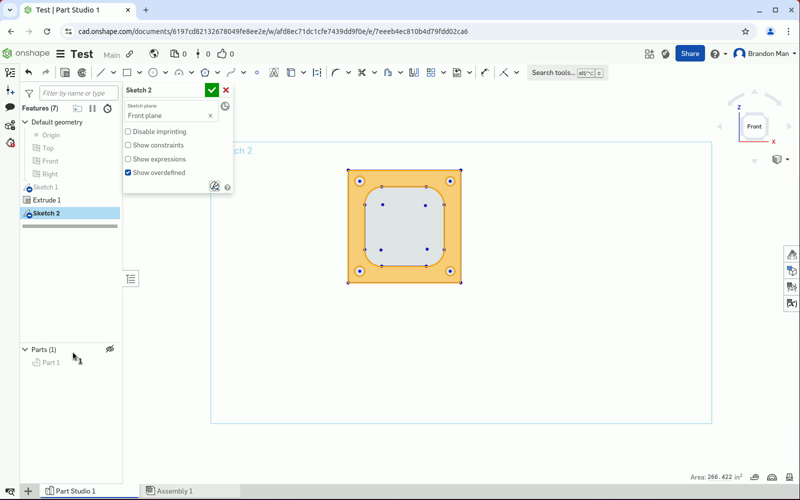
key(shift+y)
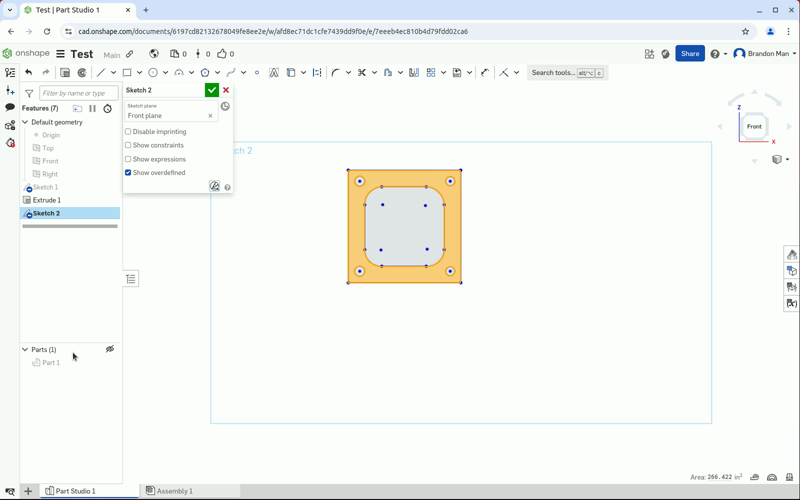
key(shift+e)
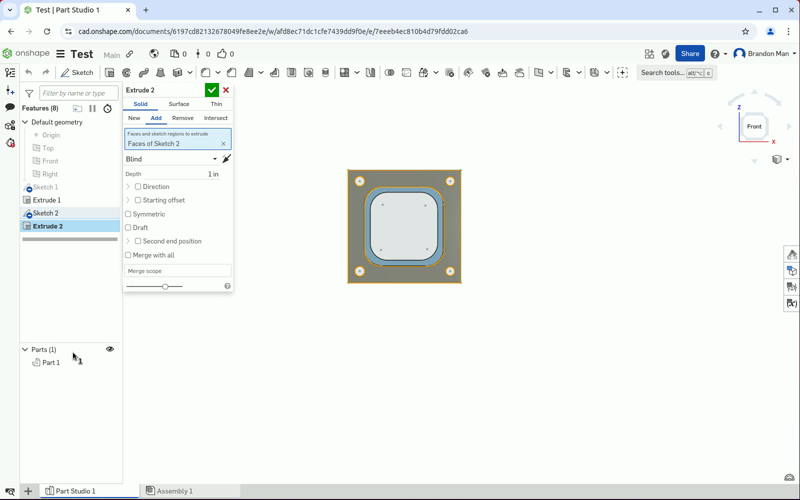
mouse_move(143, 106)
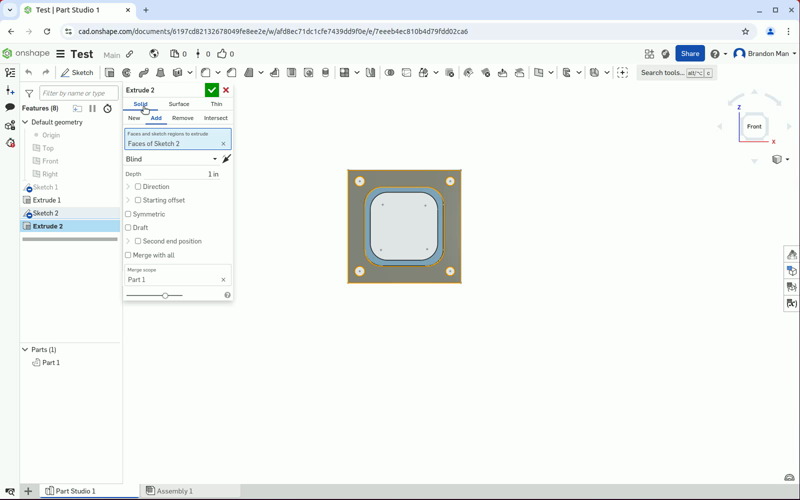
click(143, 106)
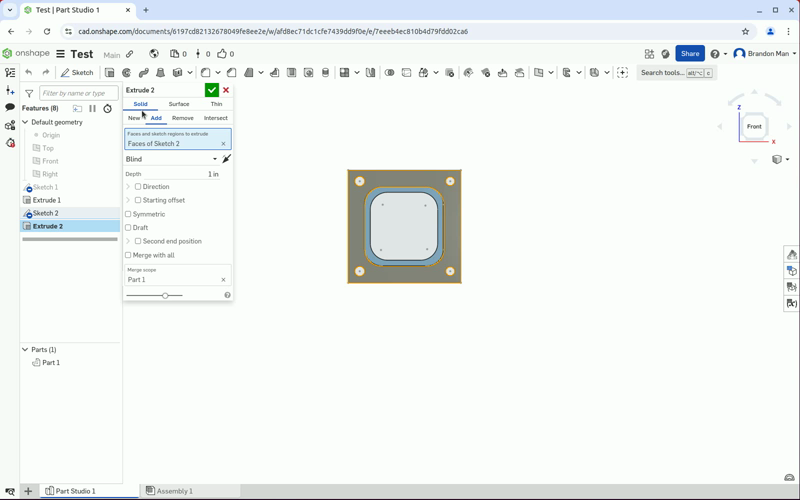
mouse_move(137, 120)
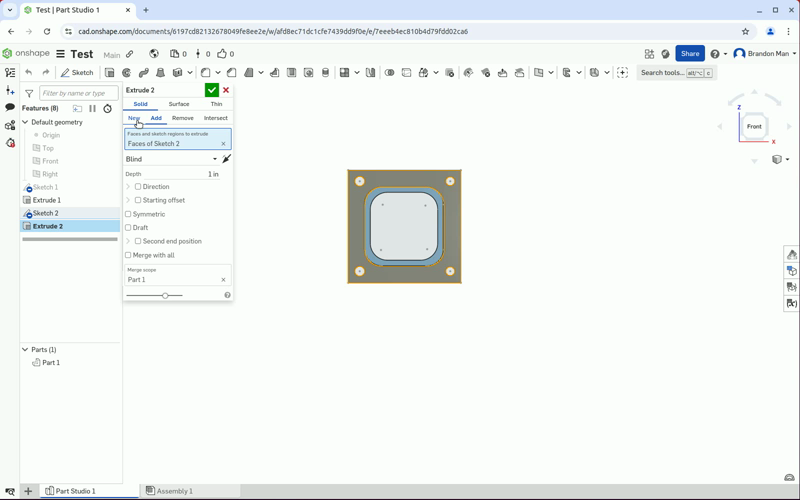
click(137, 120)
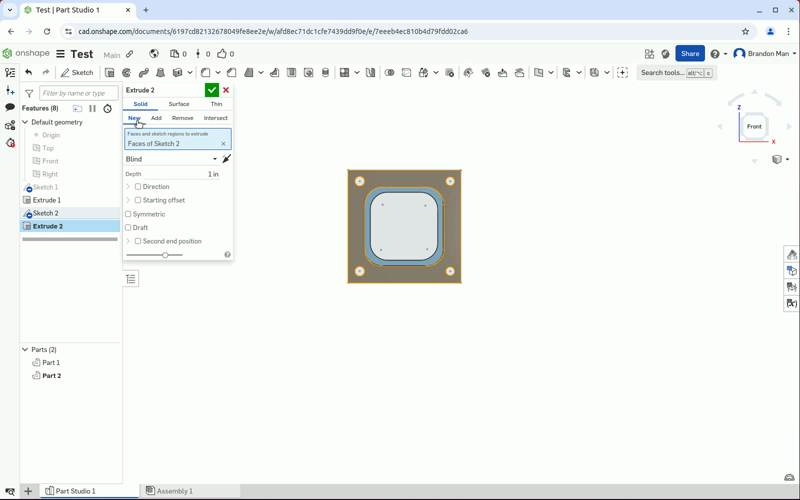
key(tab, 4)
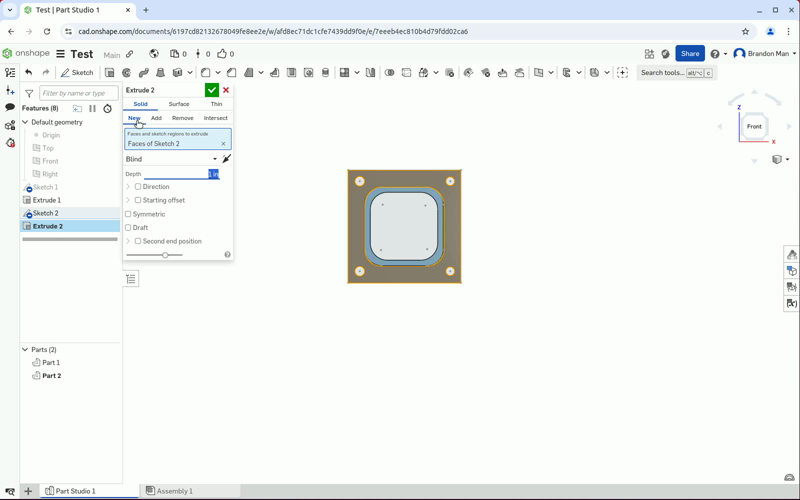
text(2.889)
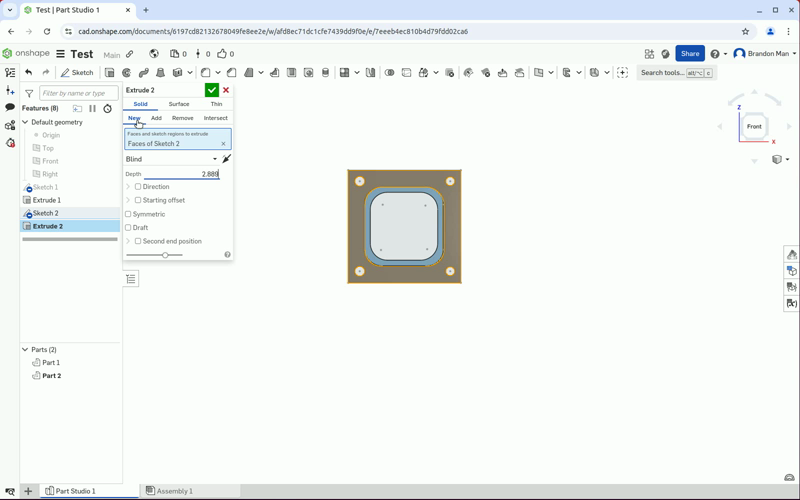
key(enter)
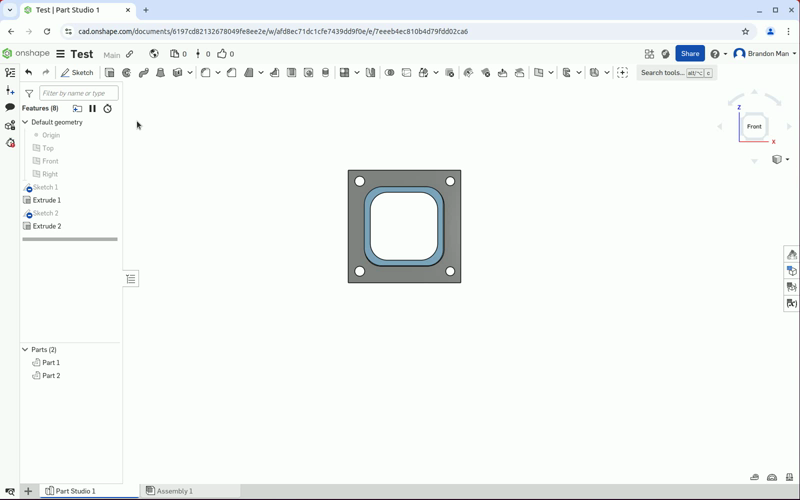
key(shift+h)
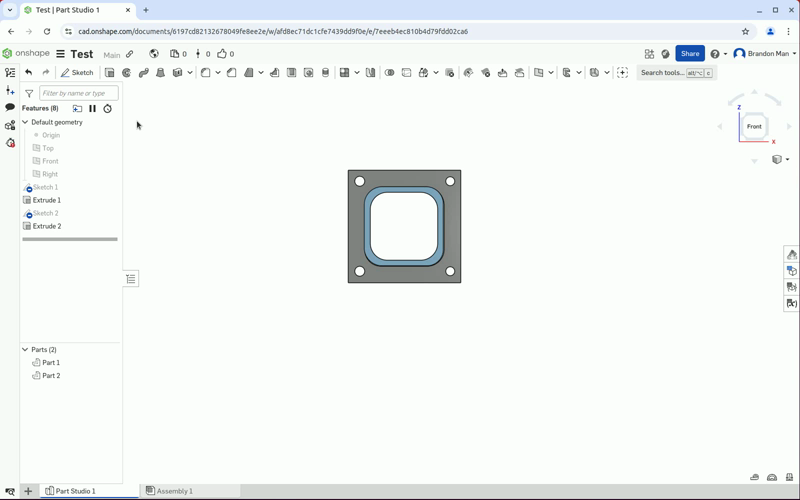
key(shift+h)
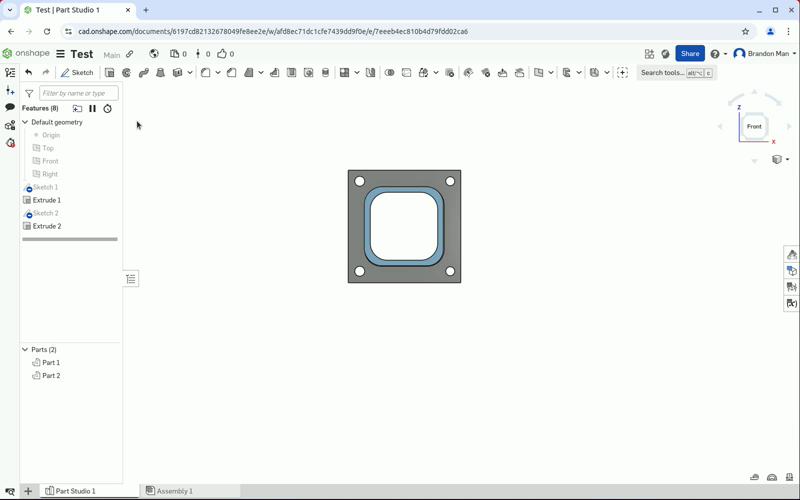
mouse_move(73, 189)
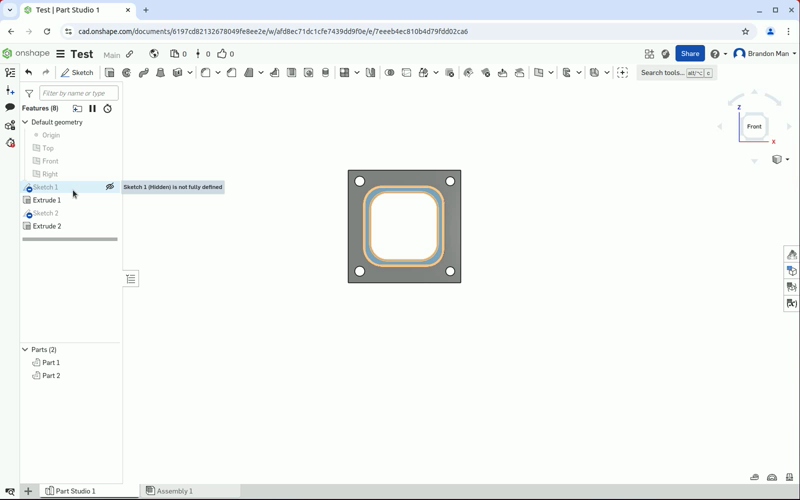
click(73, 189)
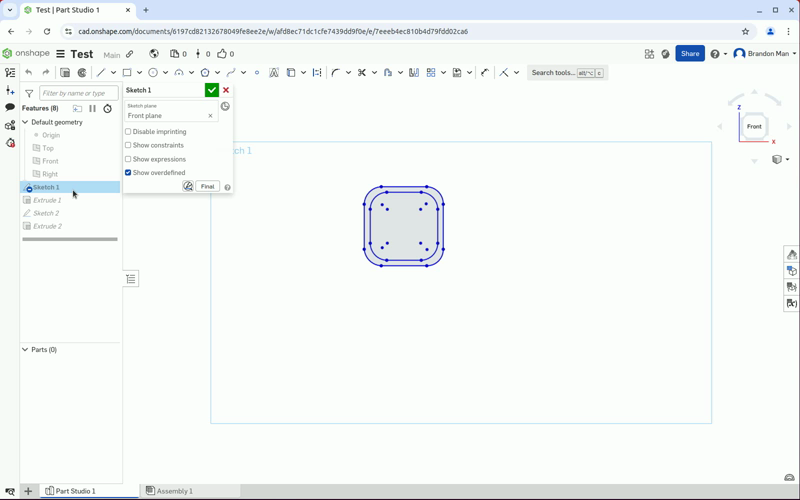
mouse_move(229, 92)
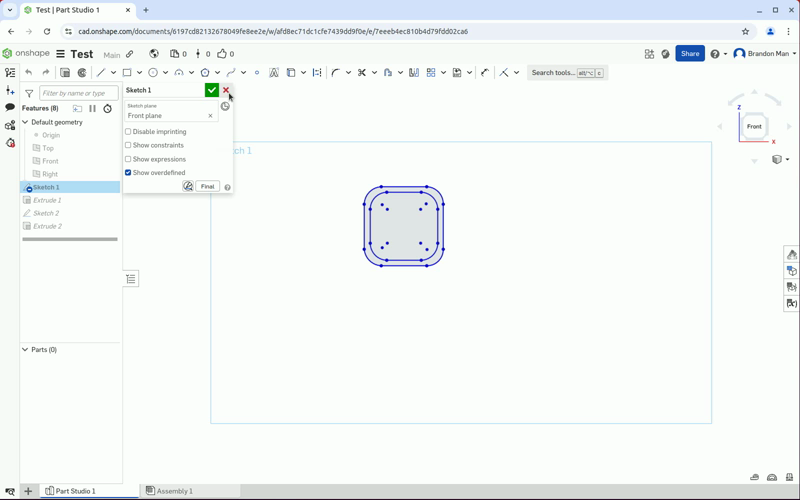
click(229, 92)
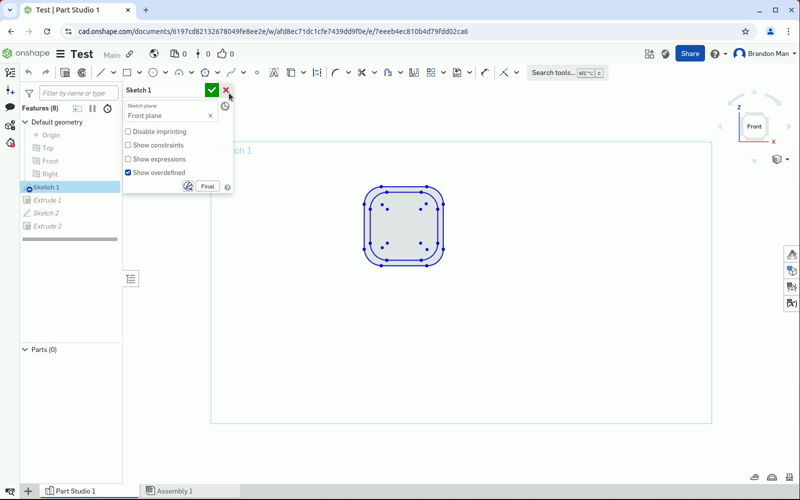
key(shift+s)
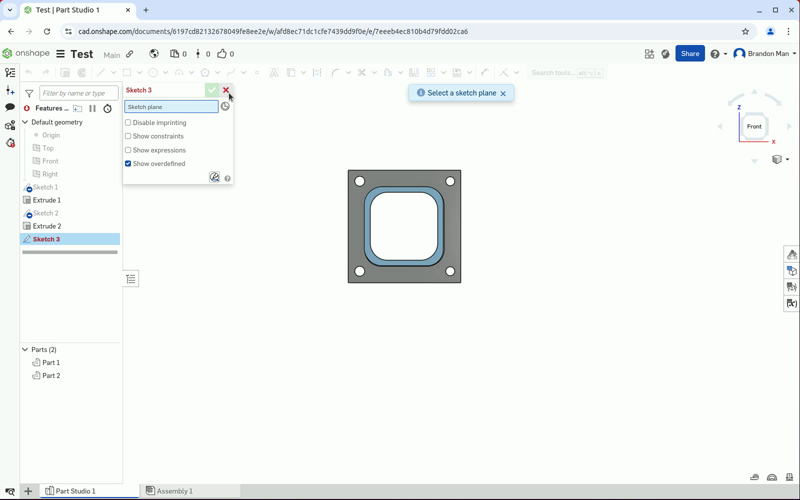
mouse_move(73, 163)
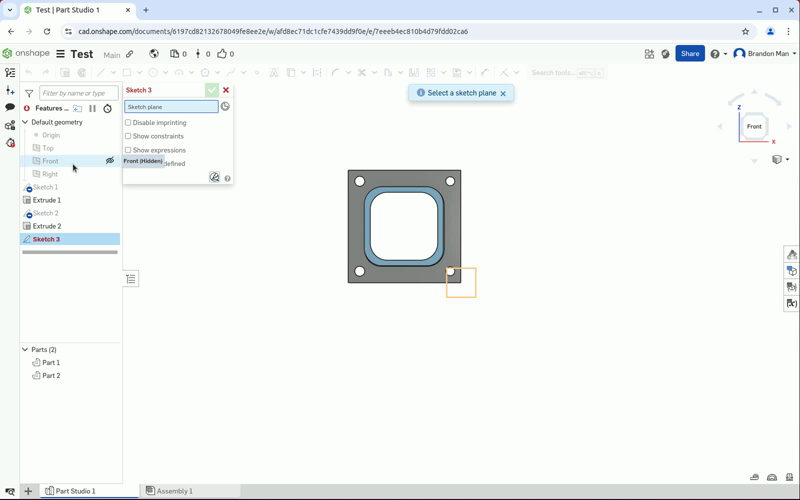
click(73, 163)
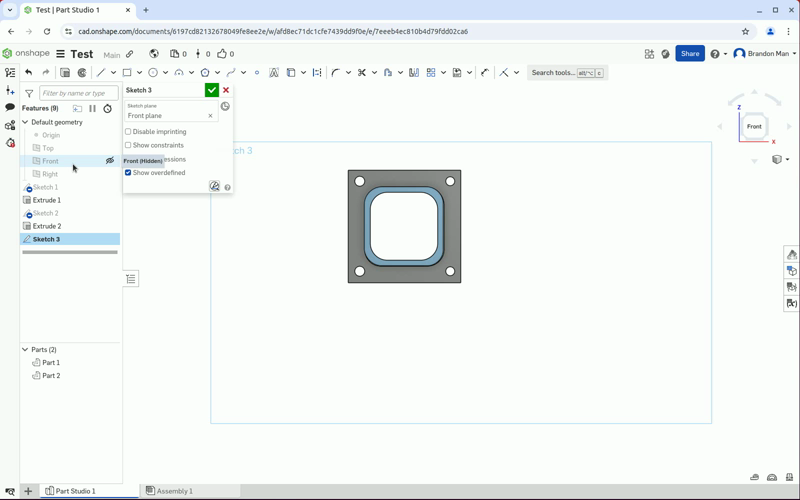
mouse_move(73, 352)
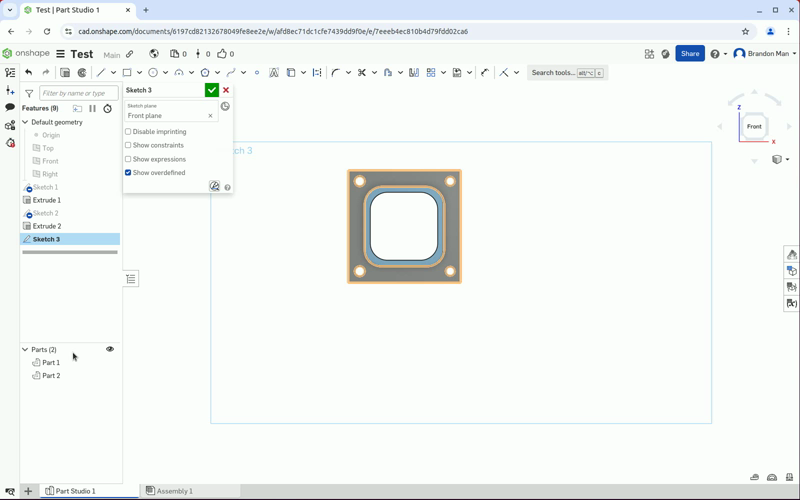
key(y)
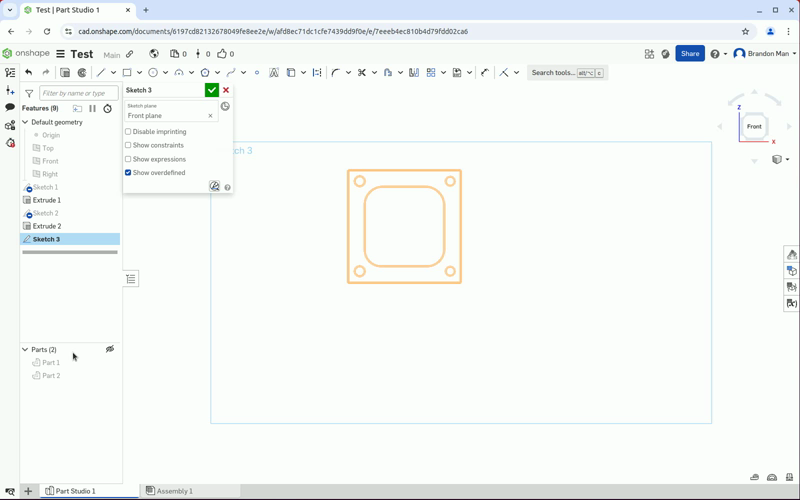
key(a)
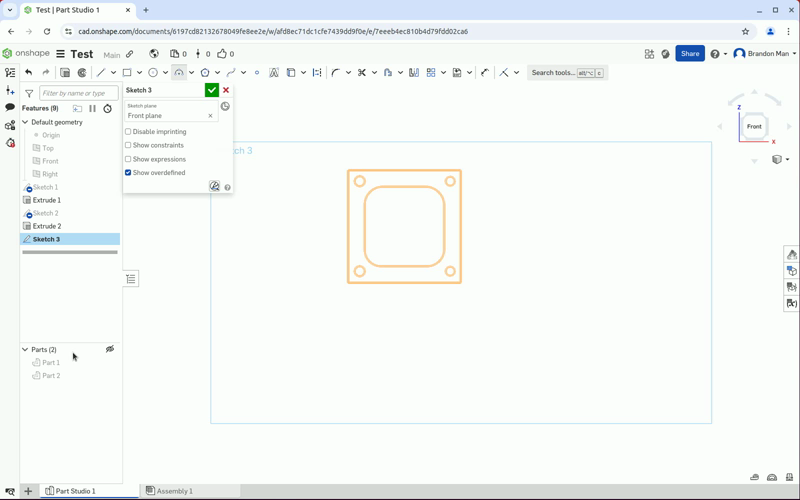
key_down(shift)
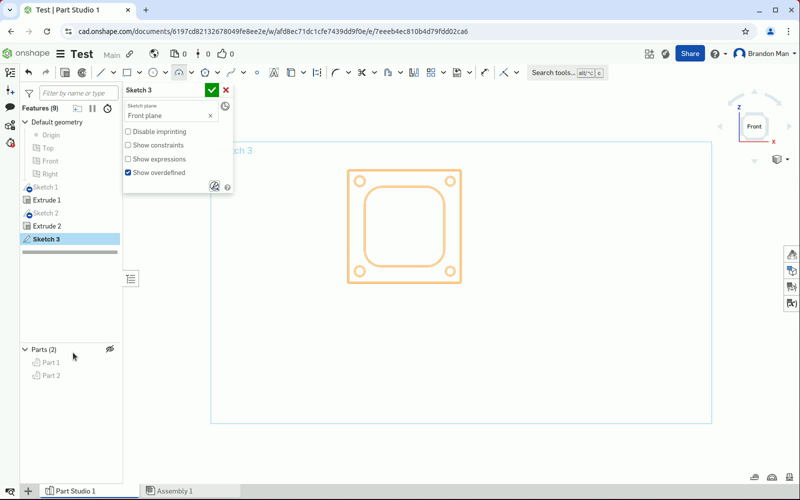
mouse_move(370, 243)
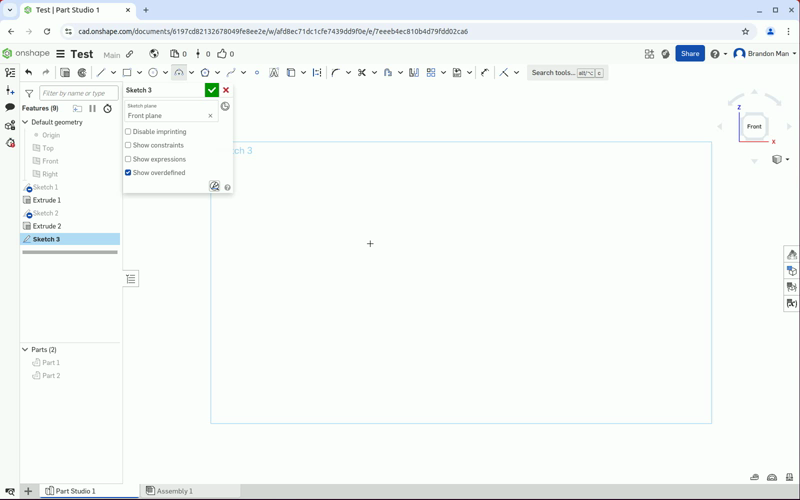
click(370, 243)
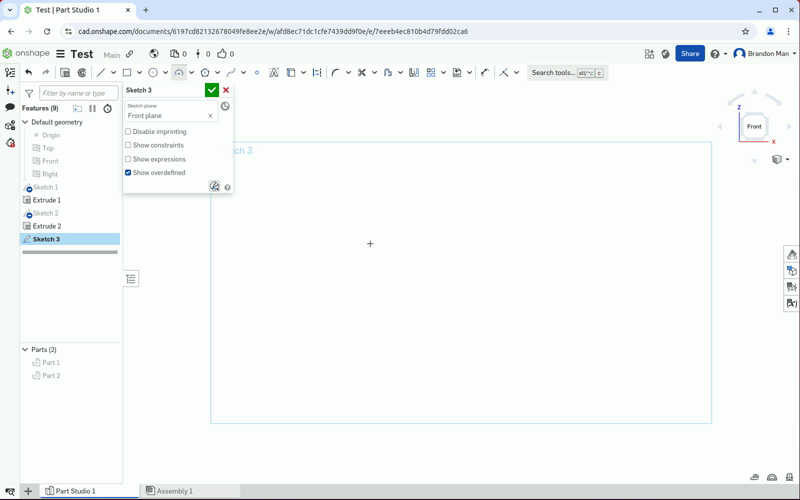
key_up(shift)
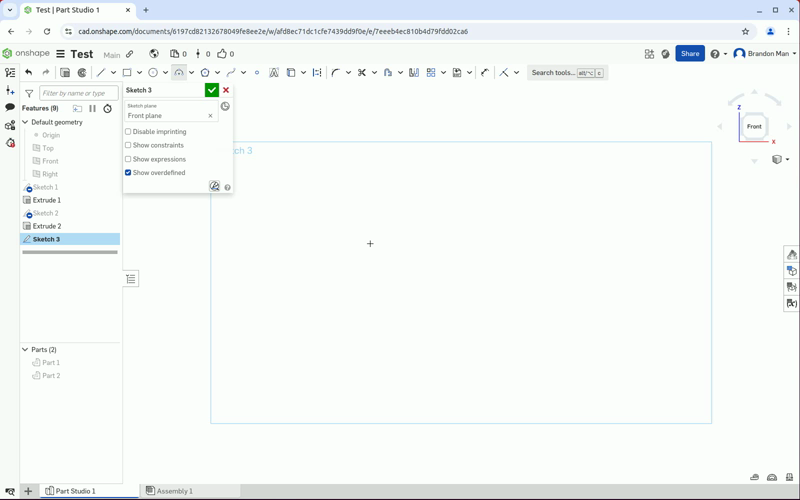
key_down(shift)
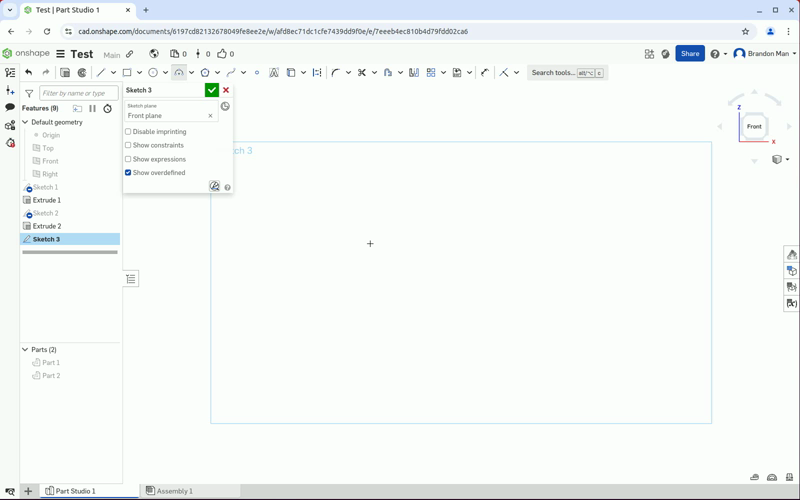
mouse_move(387, 260)
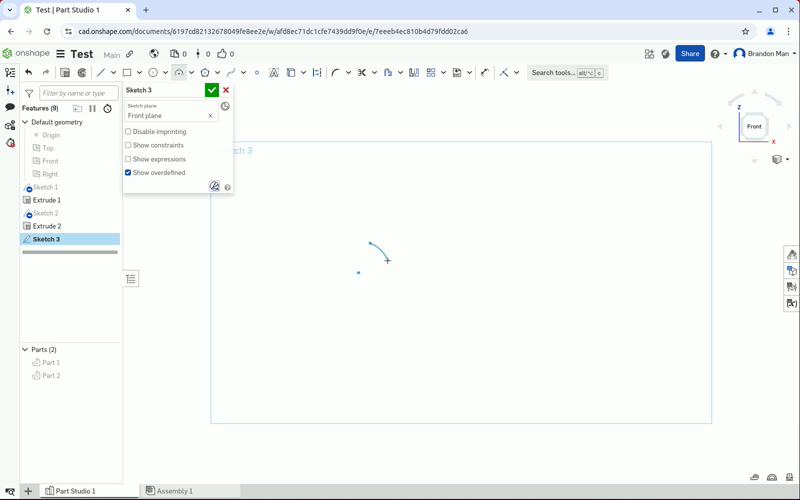
click(387, 260)
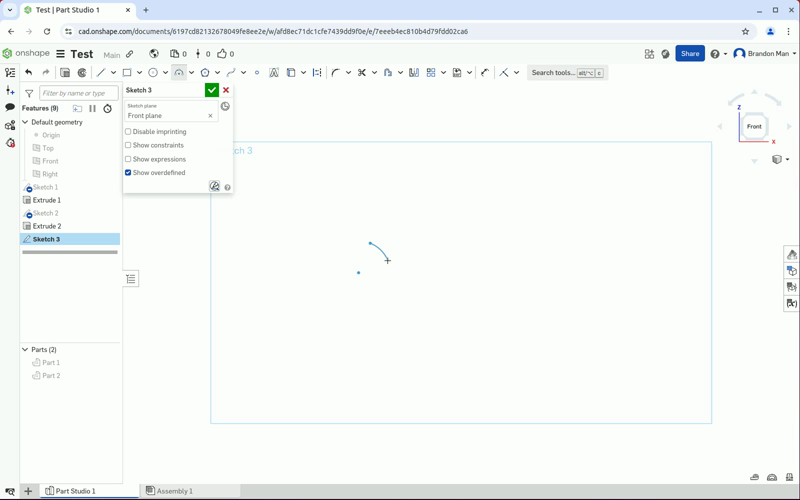
mouse_move(375, 255)
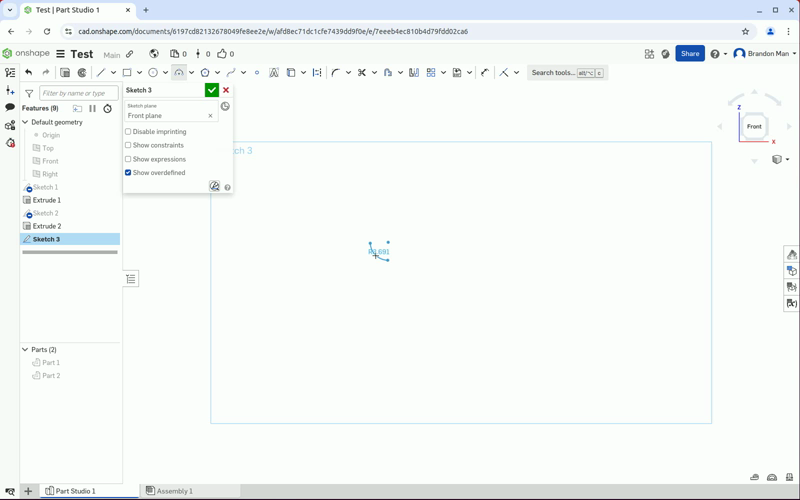
click(375, 255)
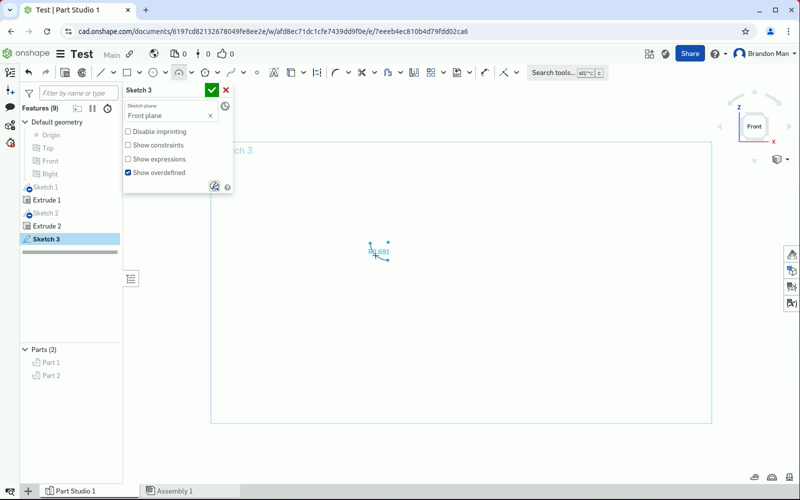
key_up(shift)
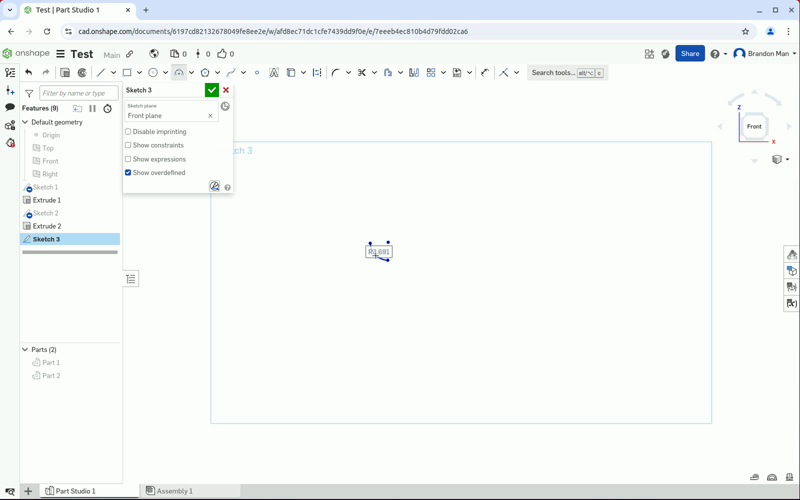
key(esc)
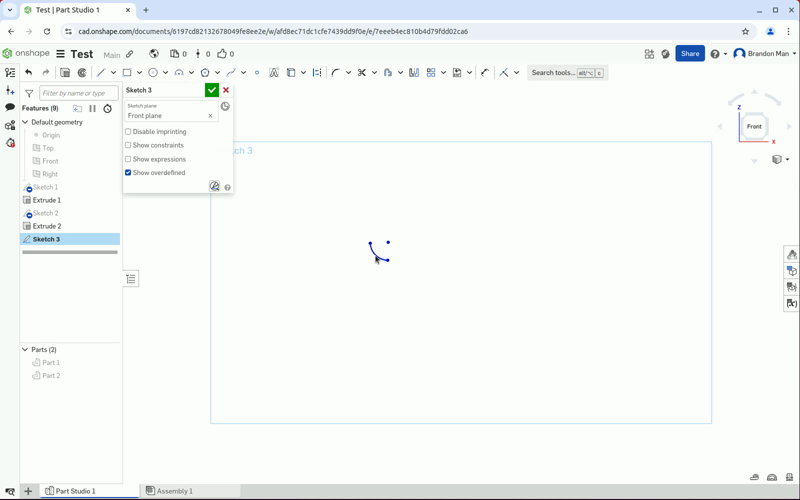
key(l)
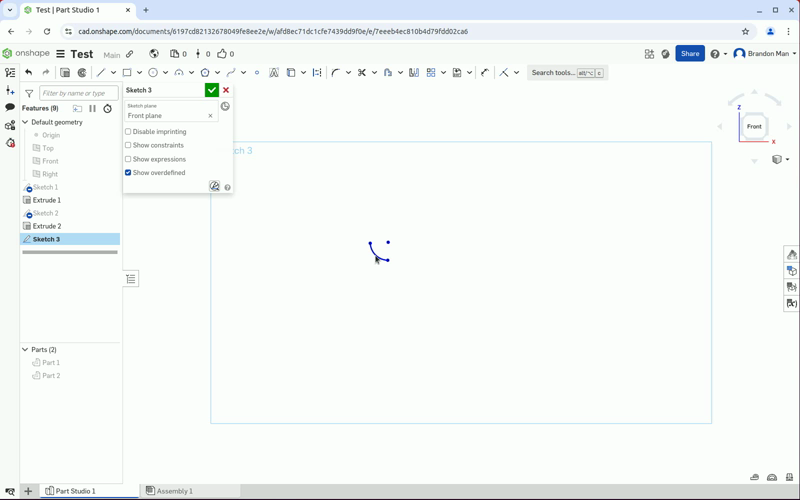
mouse_move(387, 260)
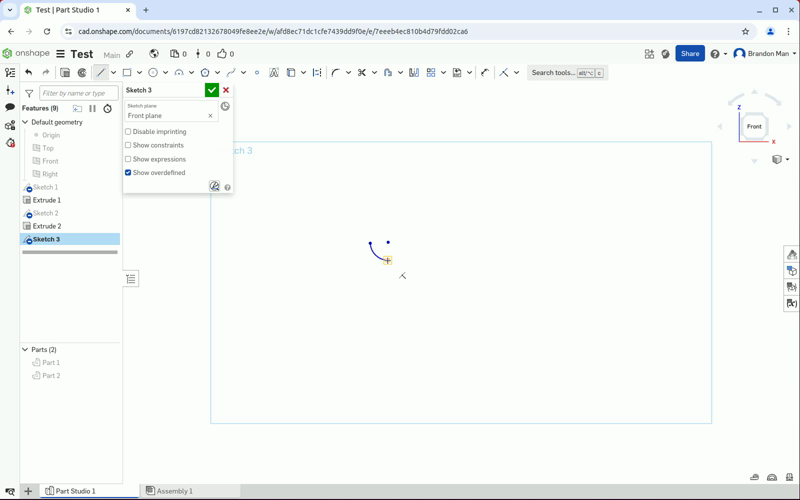
click(387, 260)
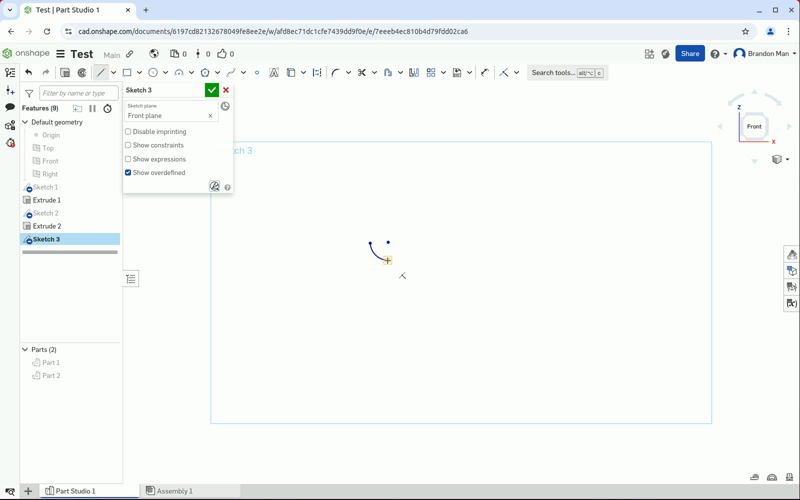
key_down(shift)
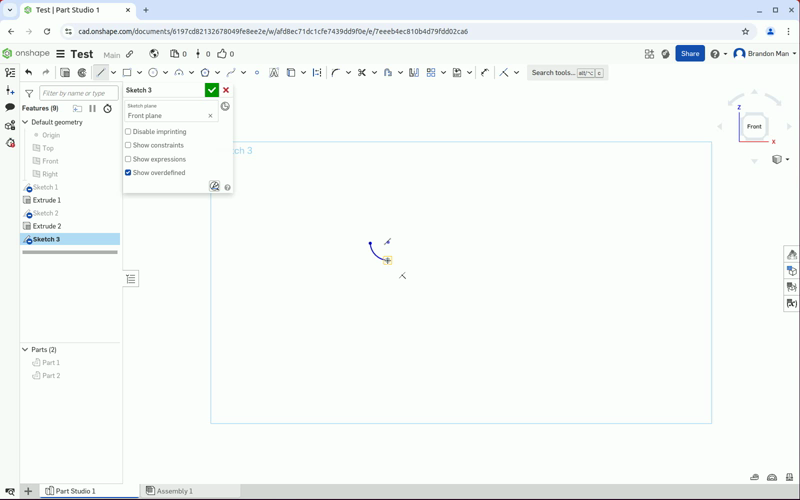
mouse_move(417, 260)
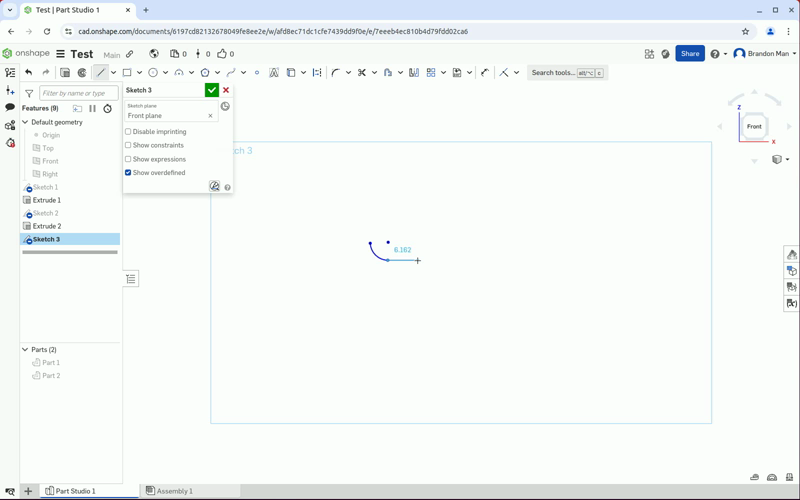
mouse_move(421, 260)
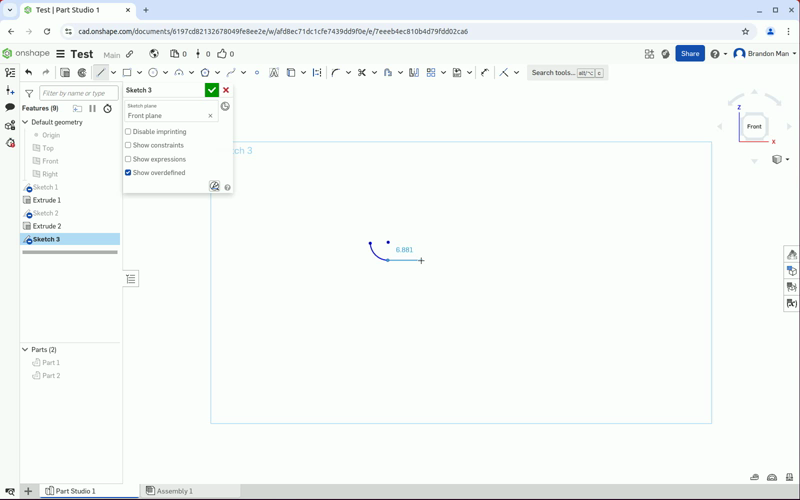
click(421, 260)
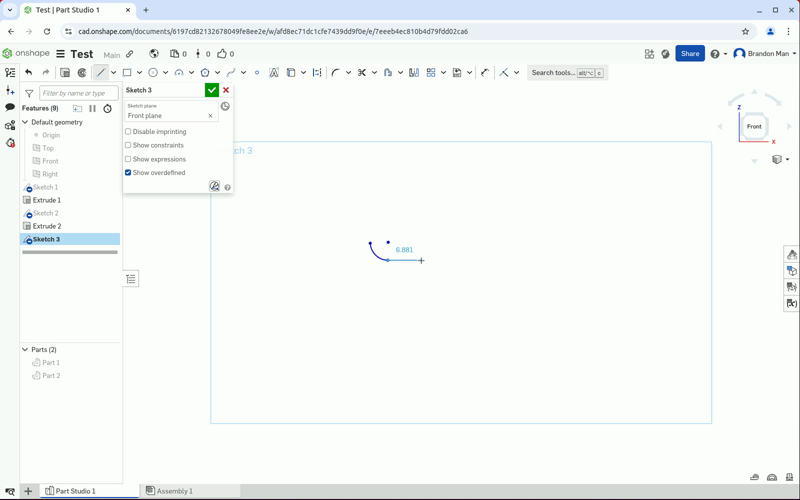
key_up(shift)
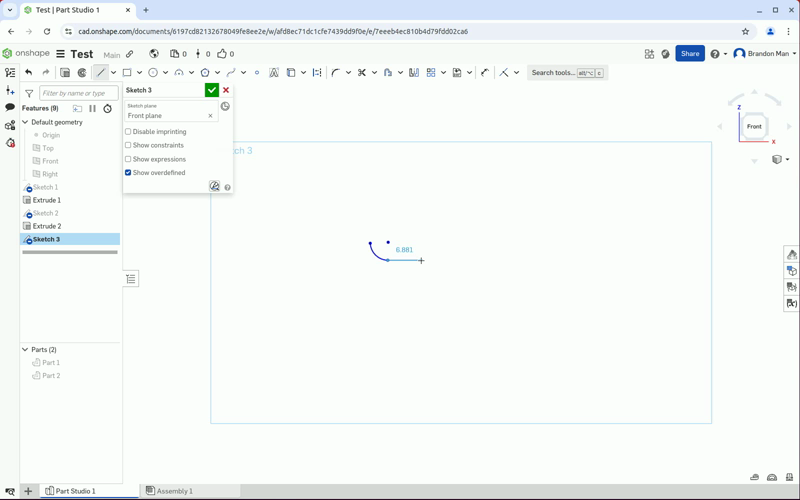
key(esc)
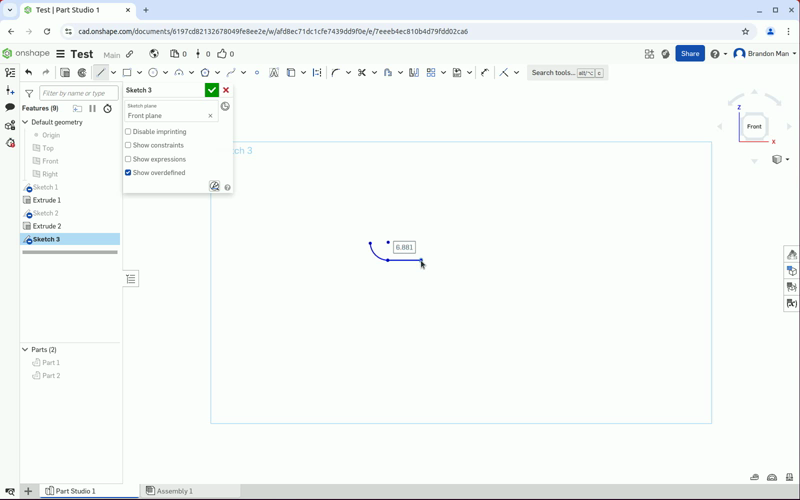
key(a)
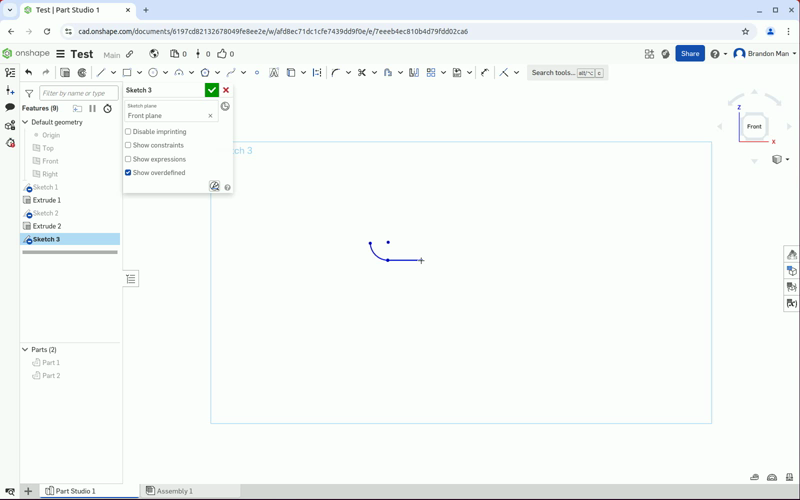
mouse_move(421, 260)
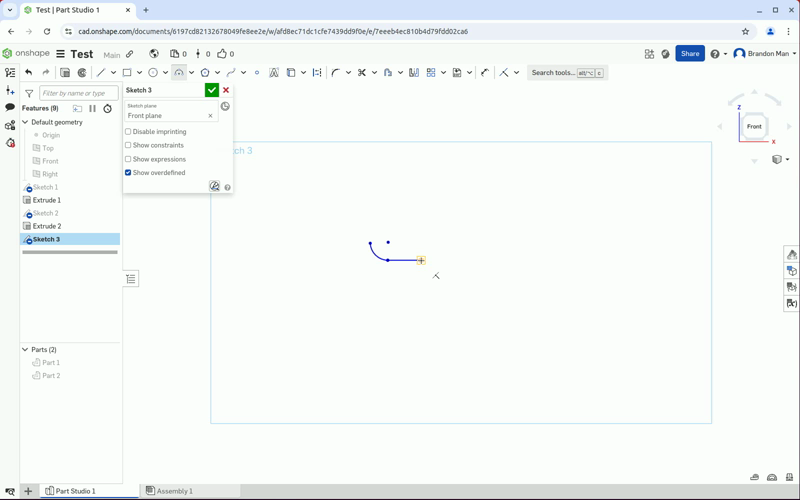
click(421, 260)
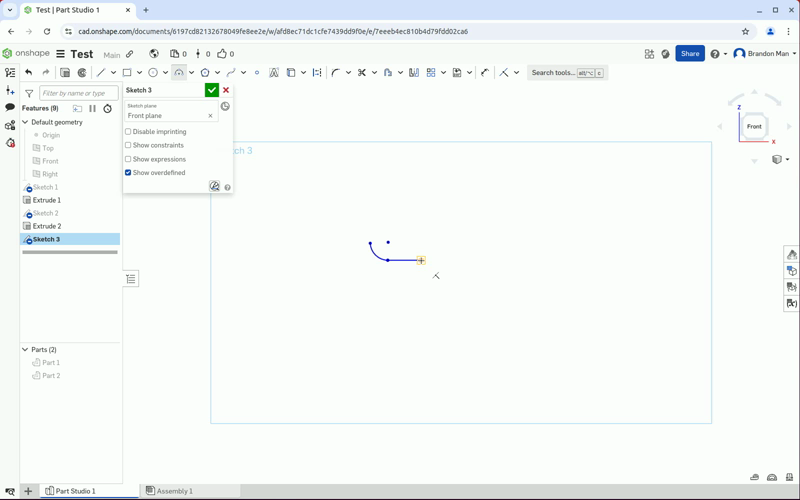
key_down(shift)
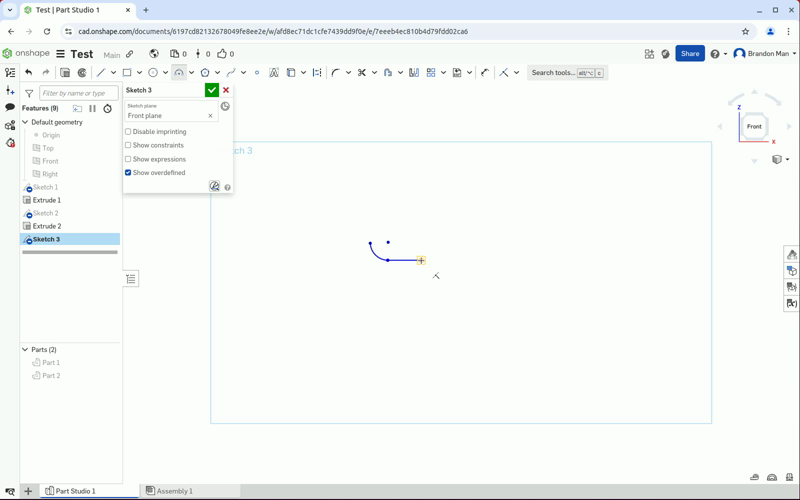
mouse_move(438, 243)
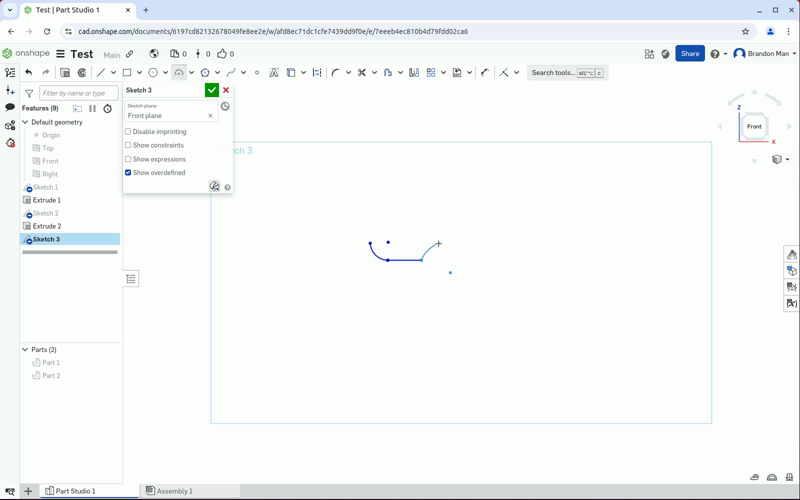
click(438, 243)
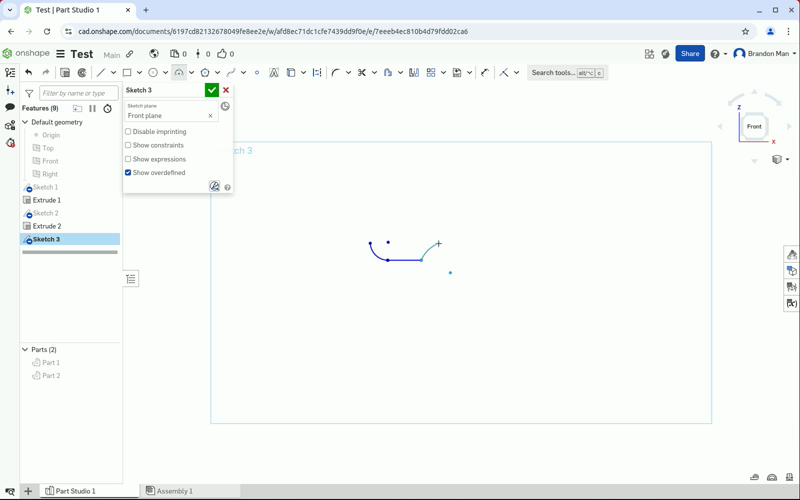
mouse_move(433, 255)
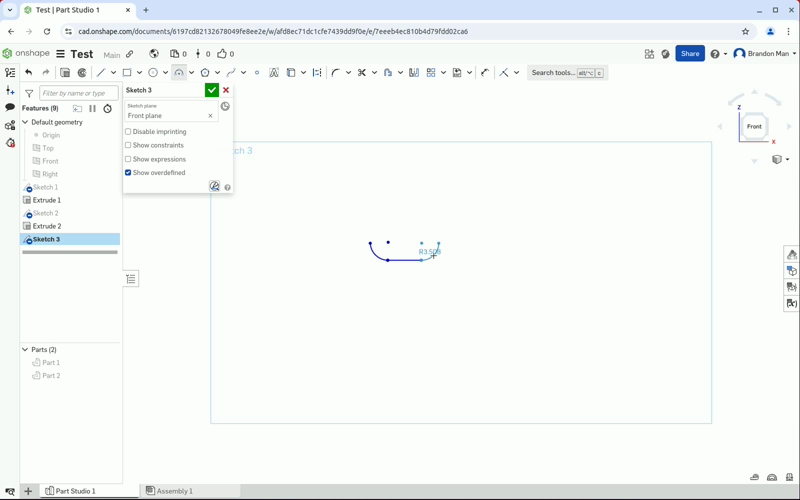
click(433, 255)
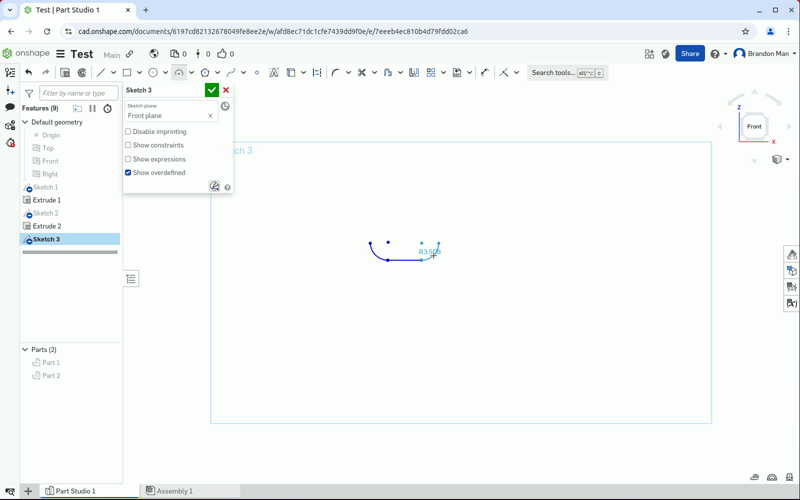
key_up(shift)
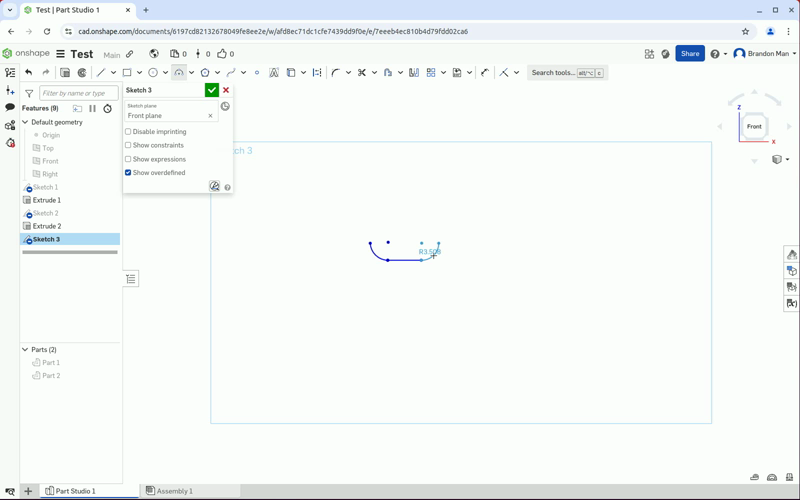
key(esc)
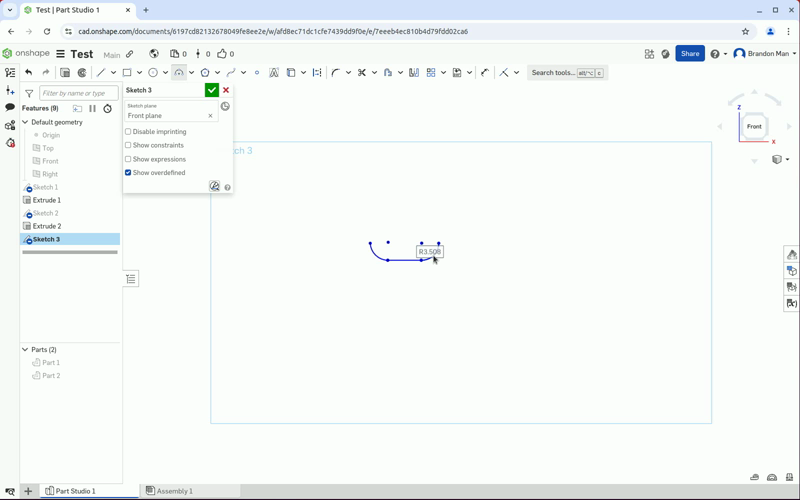
key(l)
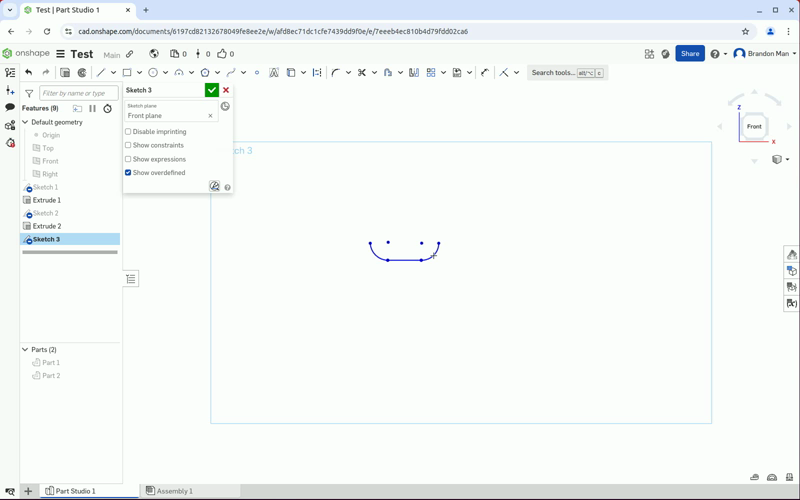
mouse_move(438, 243)
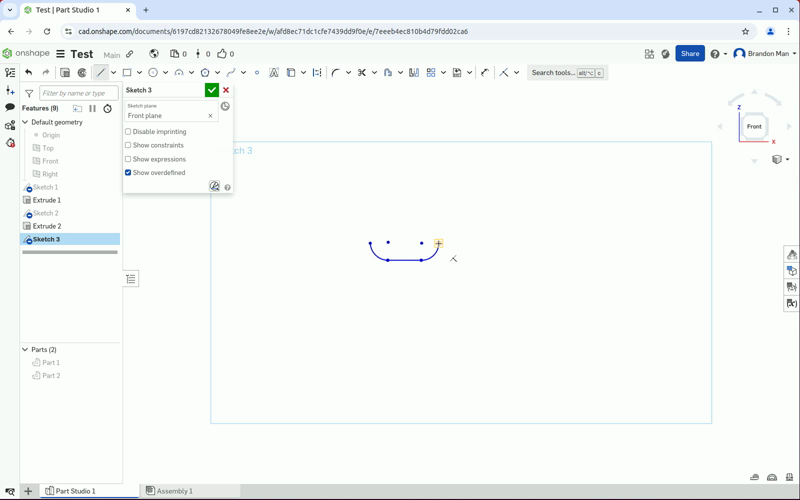
click(438, 243)
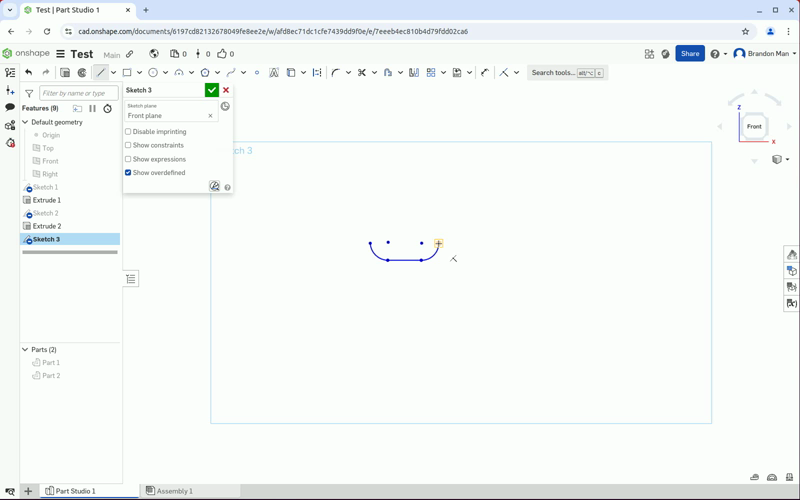
key_down(shift)
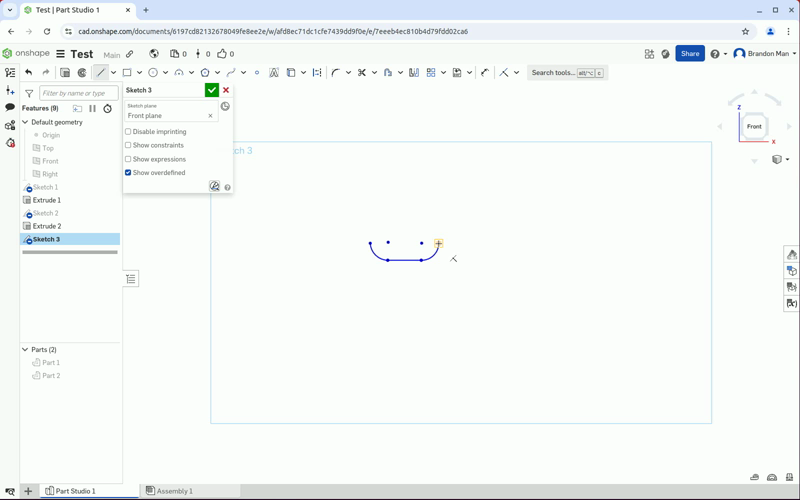
mouse_move(468, 243)
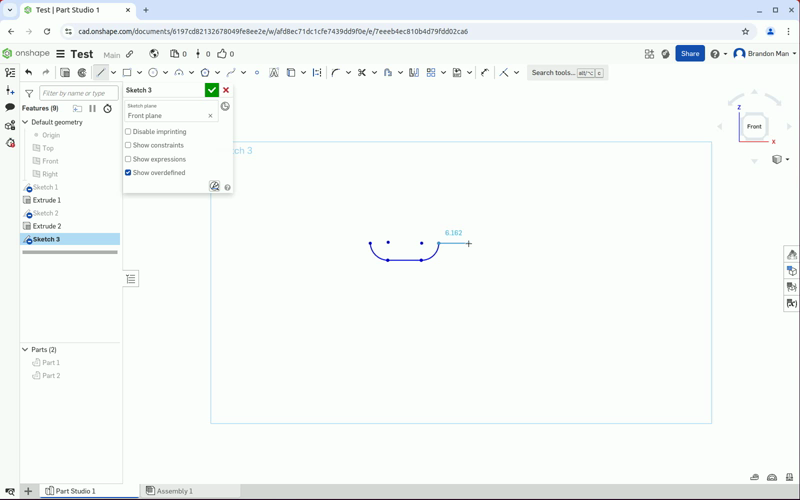
mouse_move(438, 208)
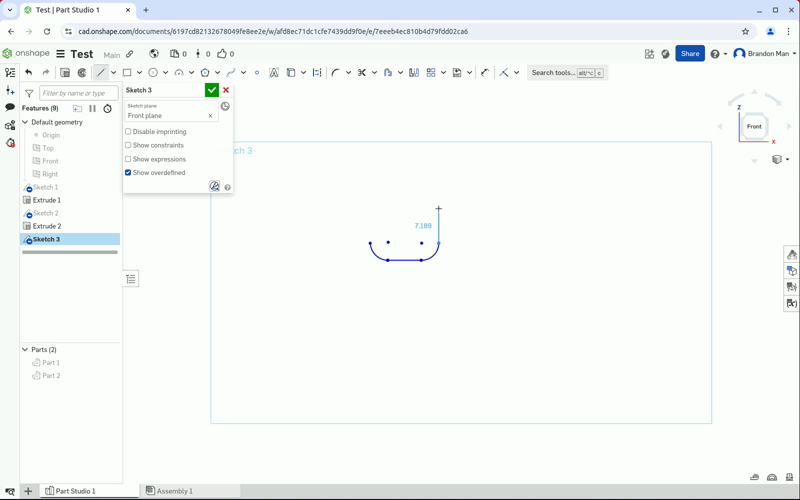
click(438, 208)
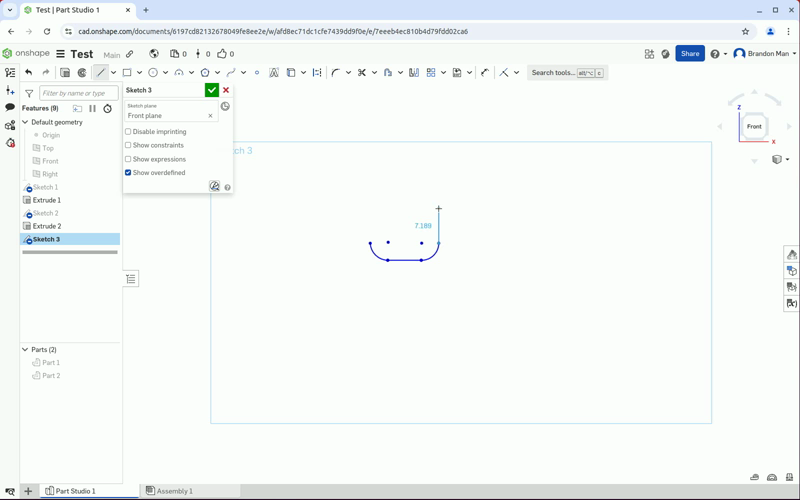
key_up(shift)
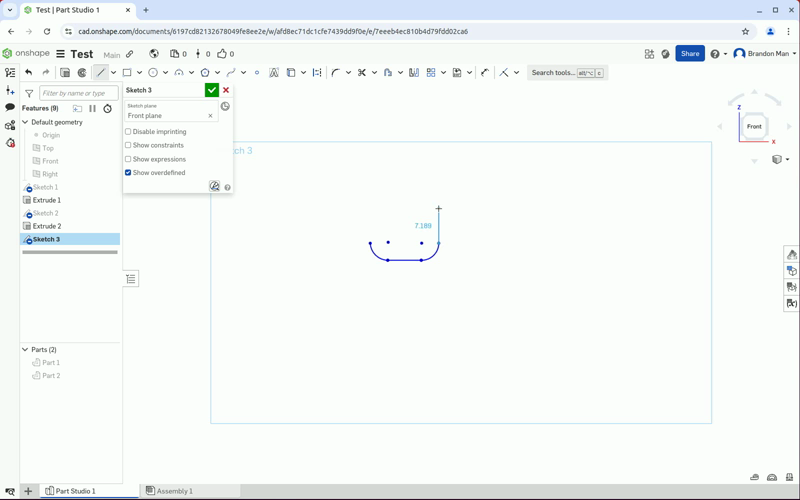
key(esc)
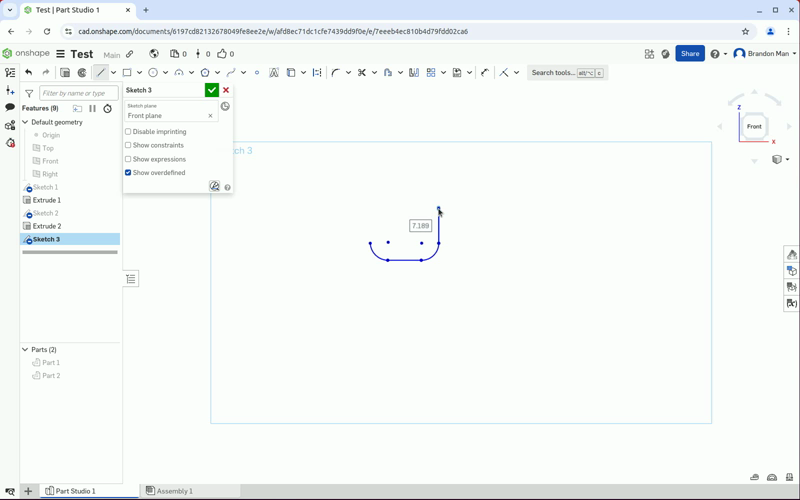
key(a)
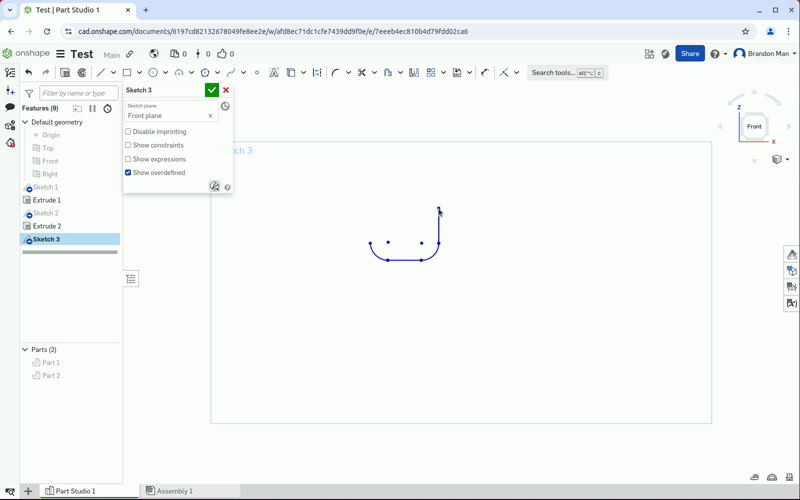
mouse_move(438, 208)
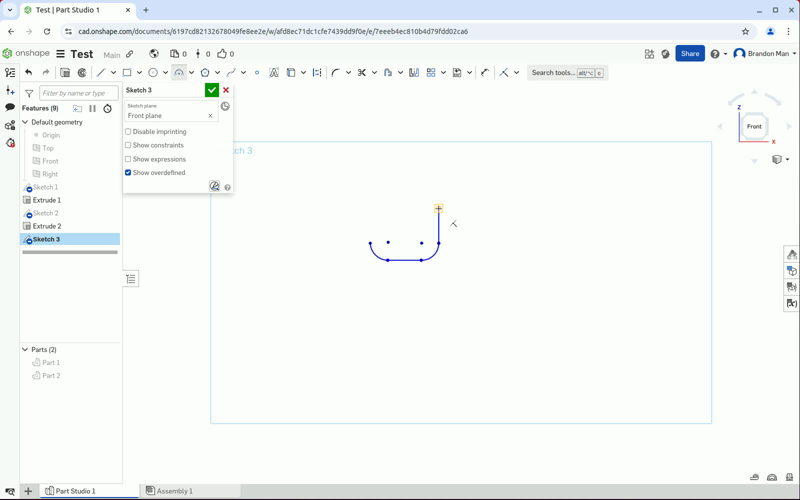
click(438, 208)
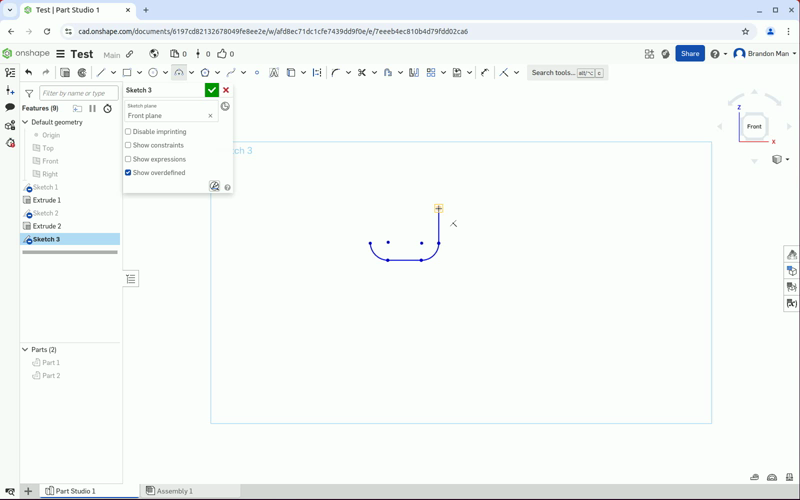
key_down(shift)
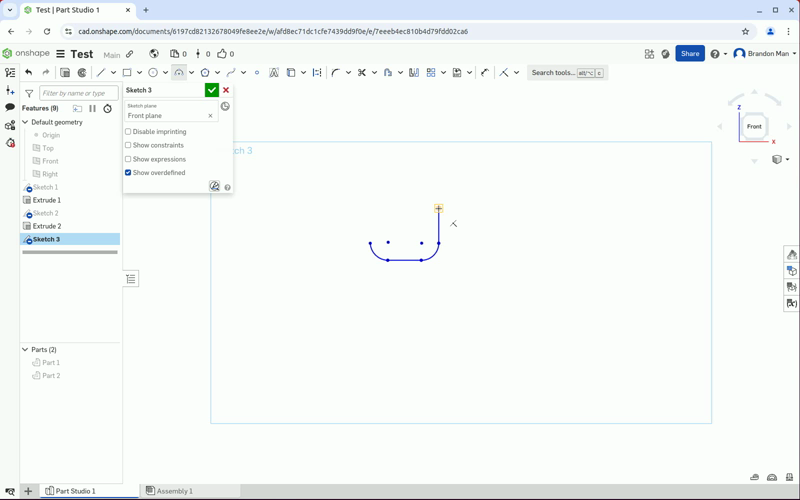
mouse_move(421, 192)
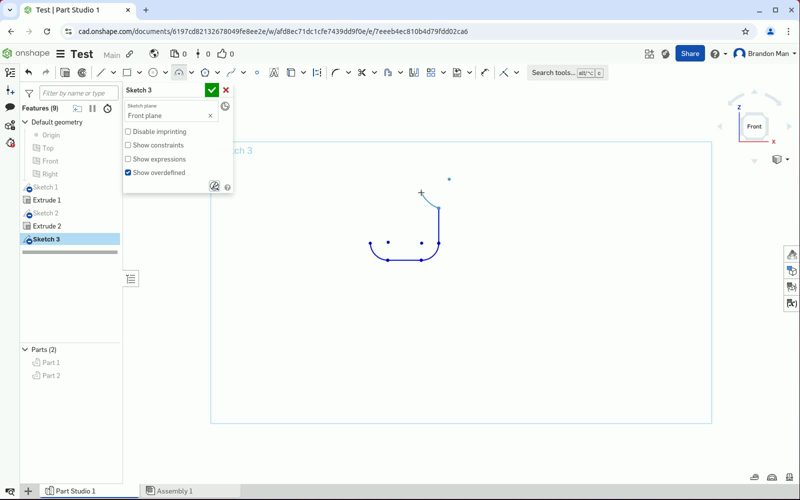
click(421, 192)
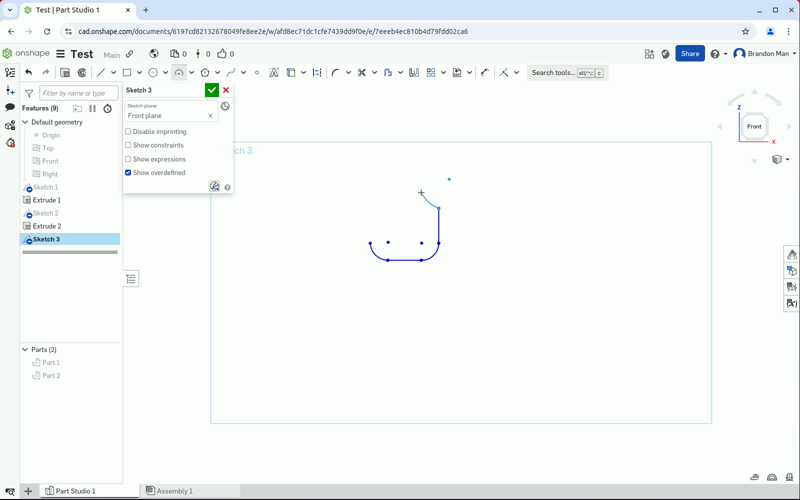
mouse_move(433, 196)
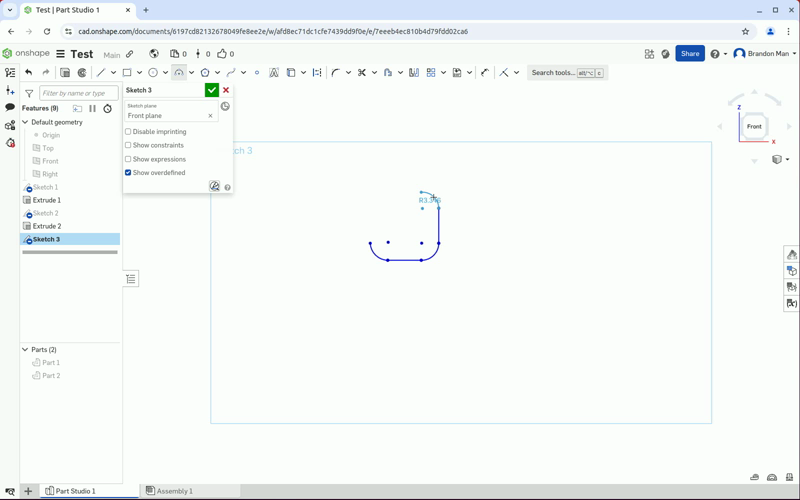
click(433, 196)
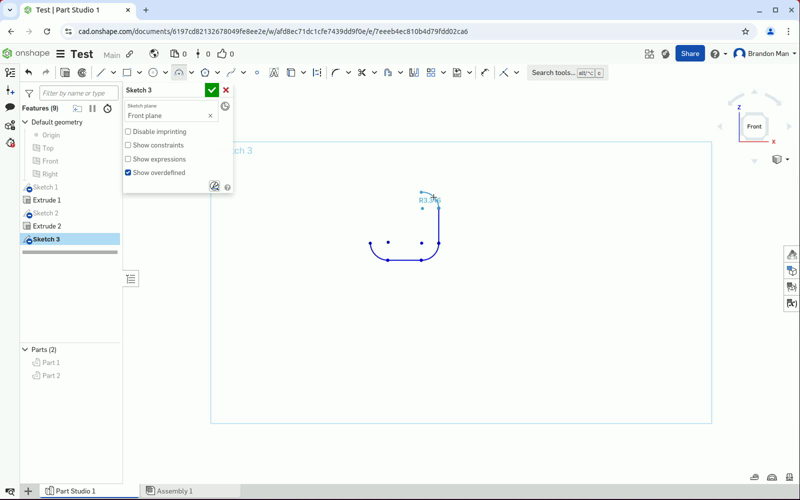
key_up(shift)
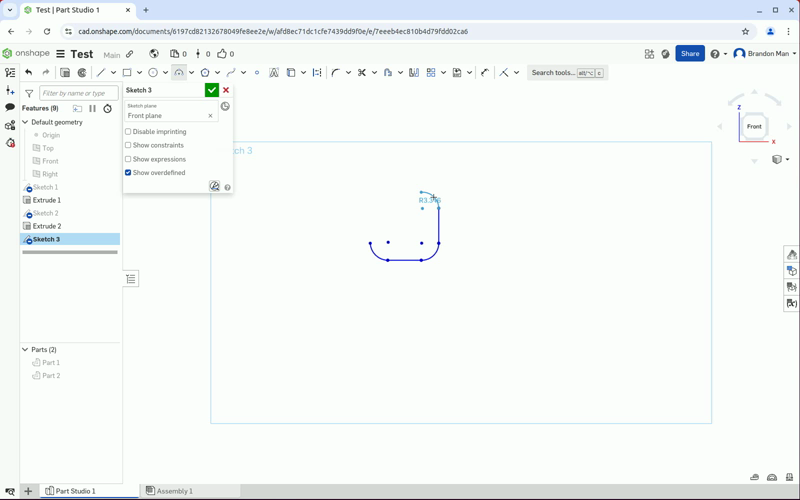
key(esc)
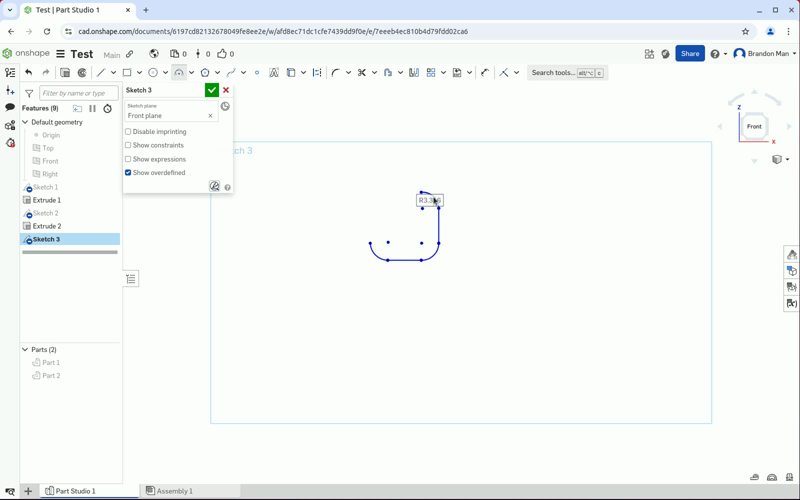
key(l)
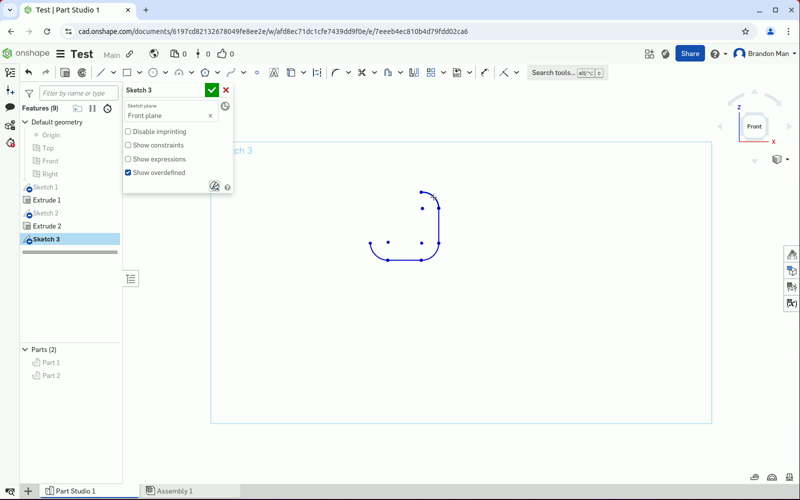
mouse_move(421, 192)
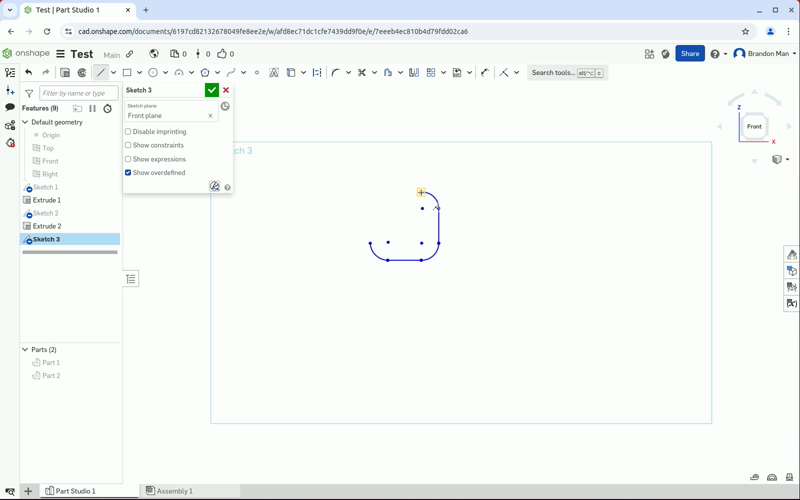
click(421, 192)
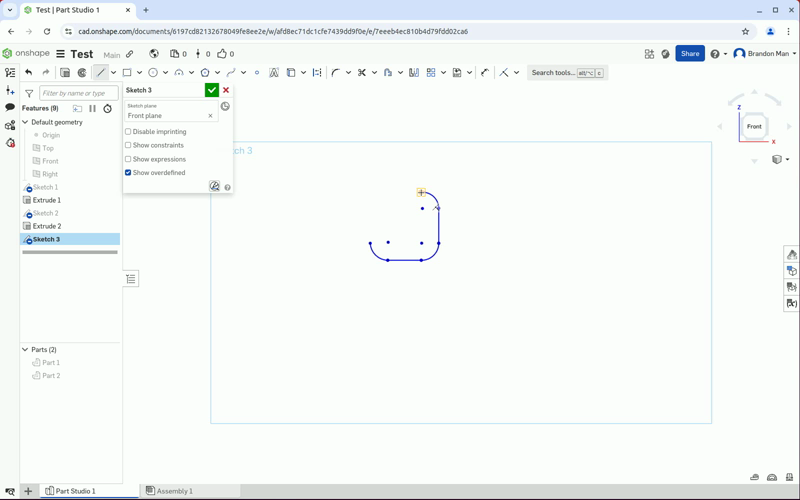
key_down(shift)
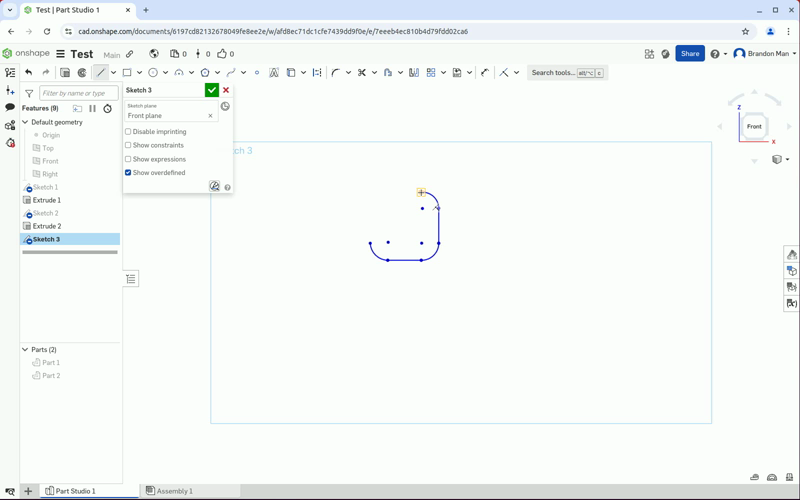
mouse_move(451, 192)
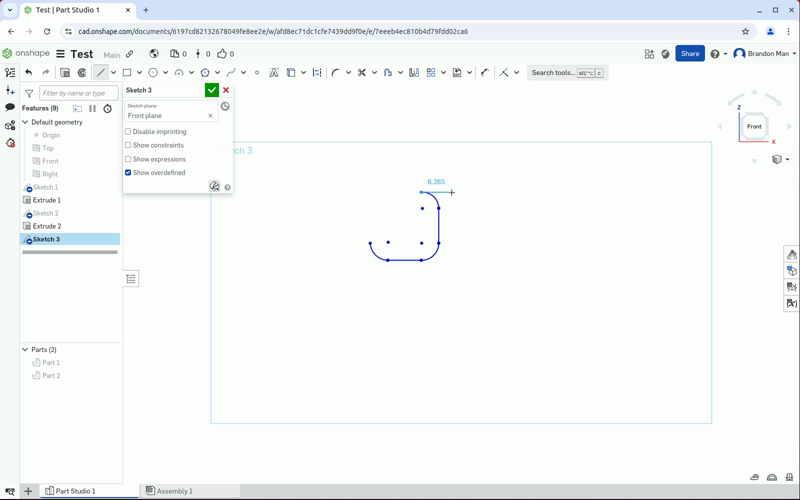
mouse_move(387, 192)
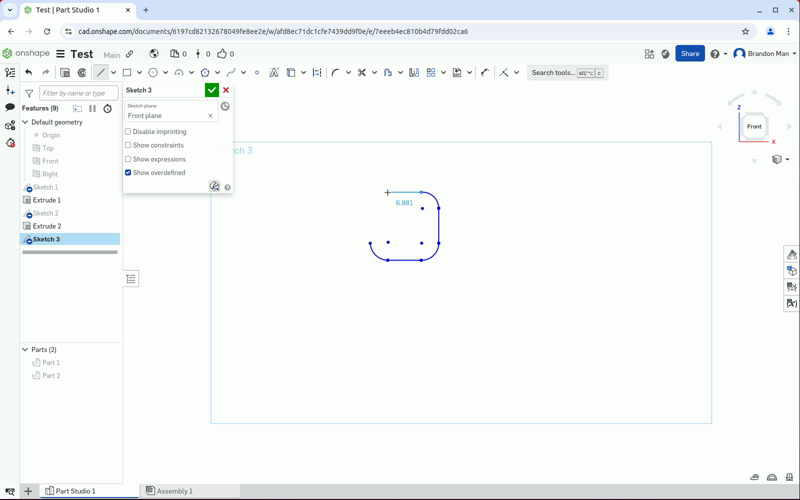
click(387, 192)
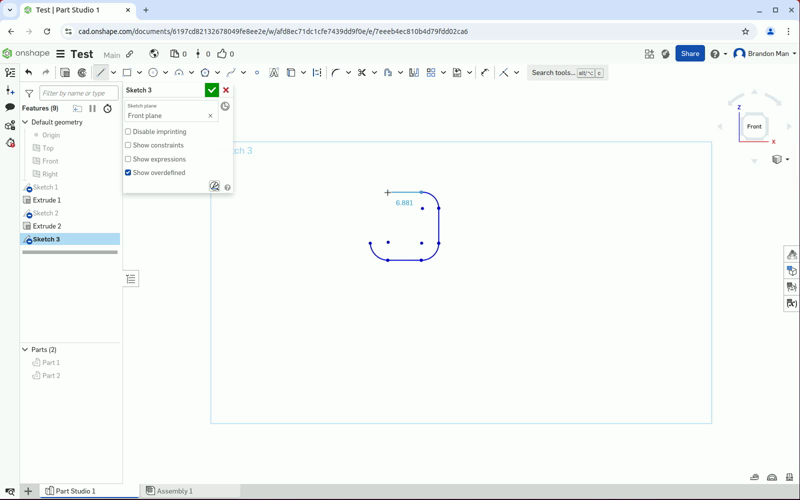
key_up(shift)
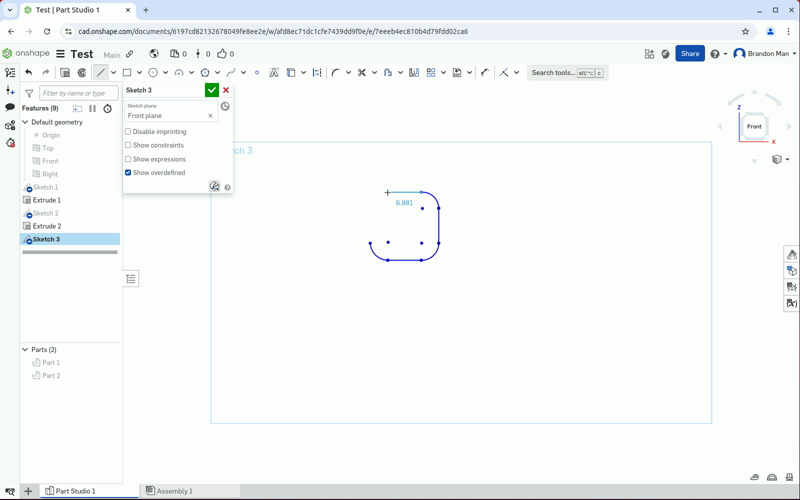
key(esc)
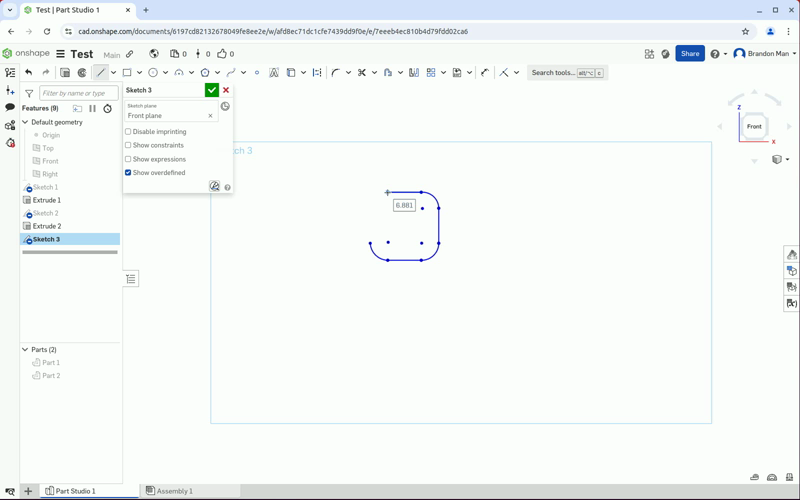
key(a)
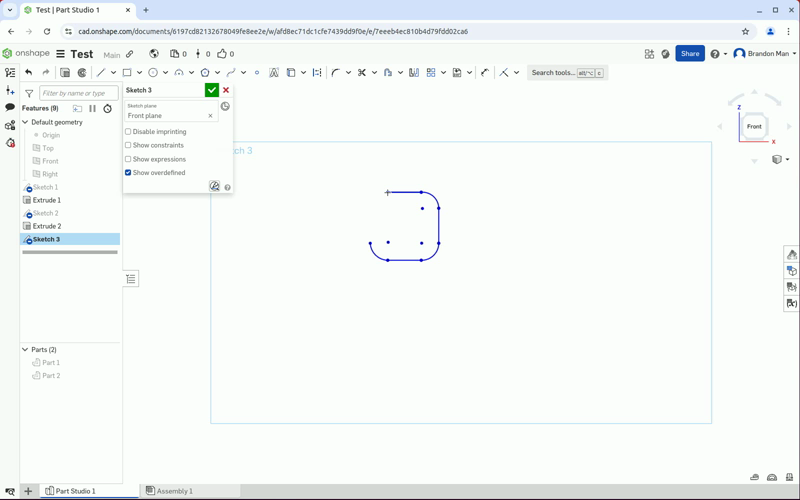
mouse_move(387, 192)
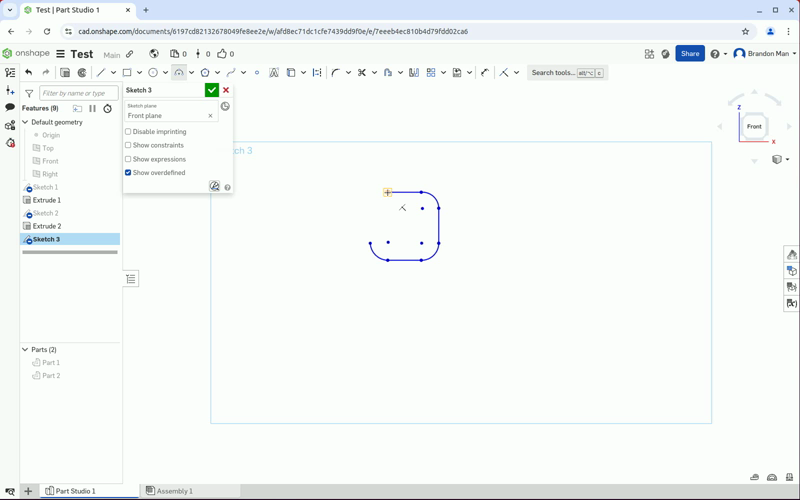
click(387, 192)
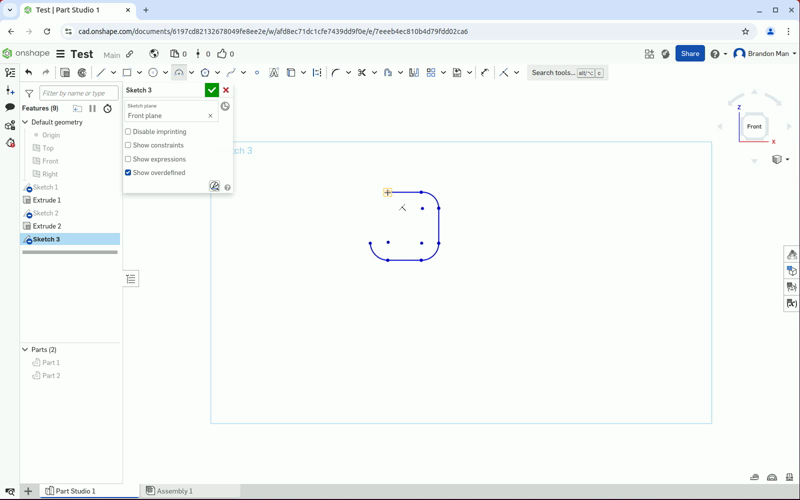
key_down(shift)
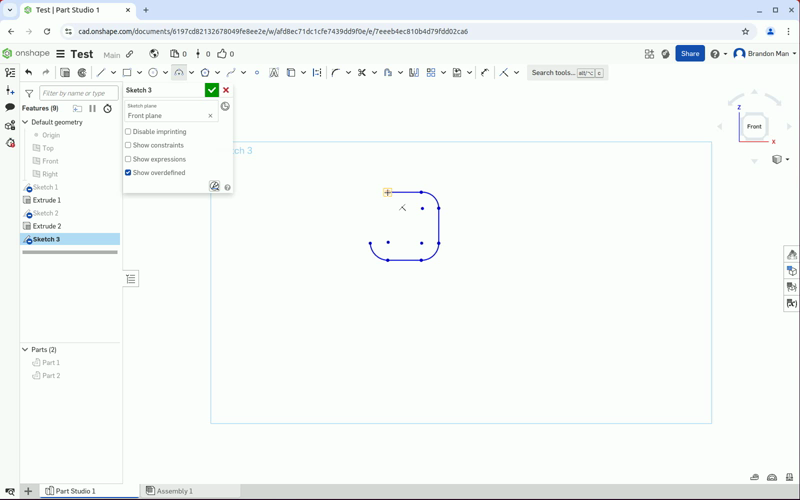
mouse_move(370, 208)
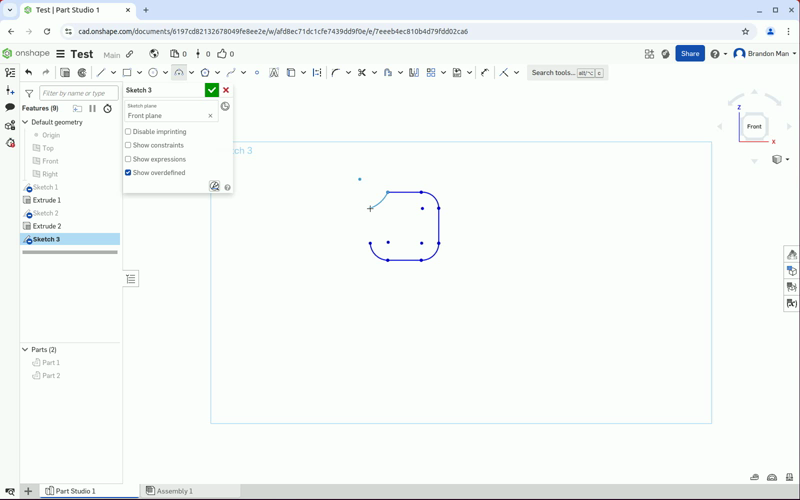
click(370, 208)
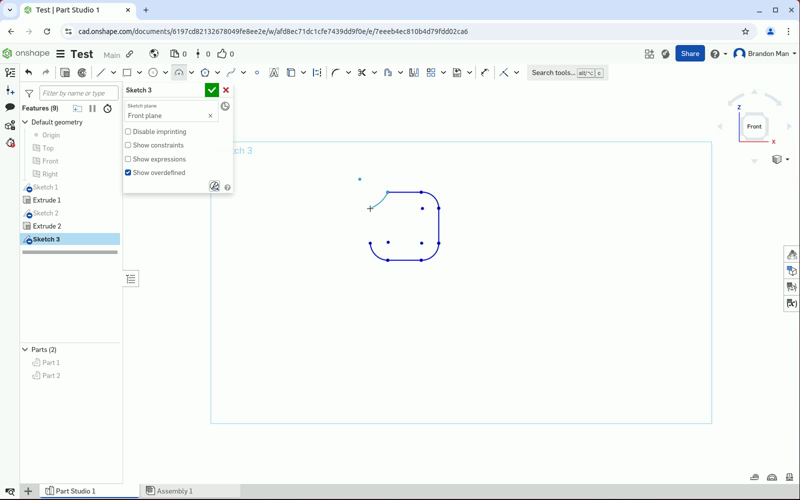
mouse_move(375, 196)
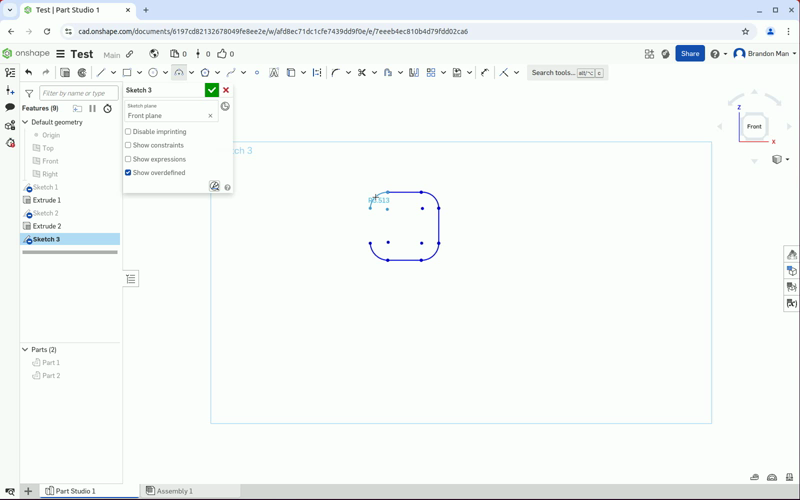
click(375, 196)
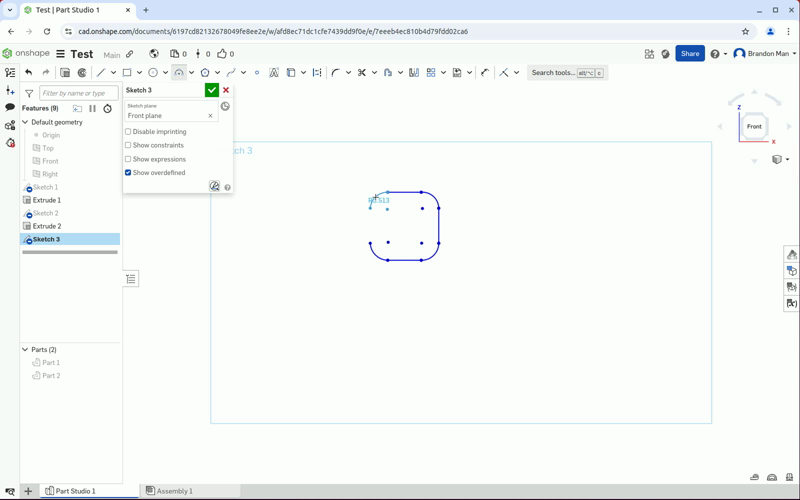
key_up(shift)
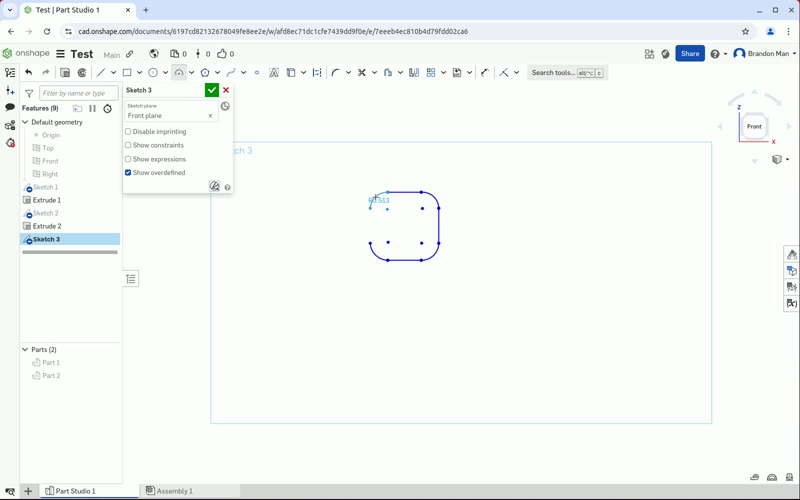
key(esc)
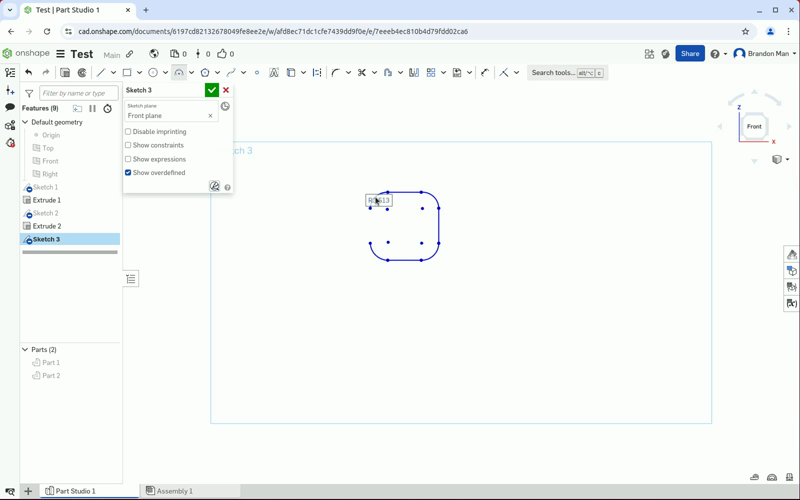
key(l)
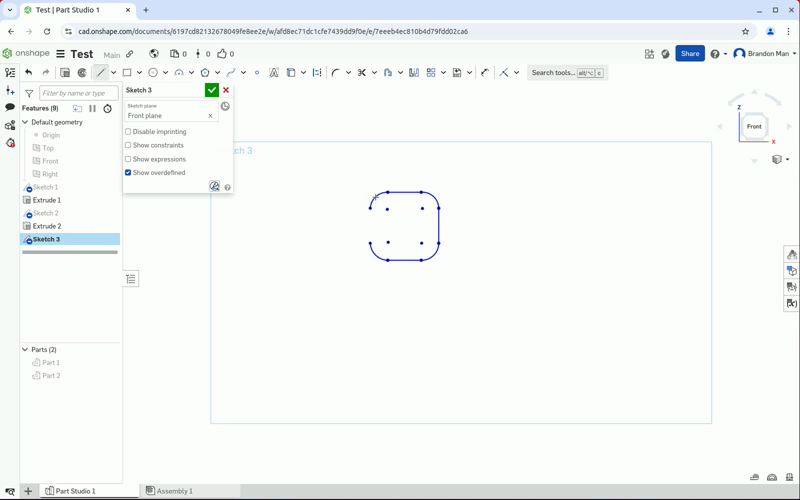
mouse_move(370, 208)
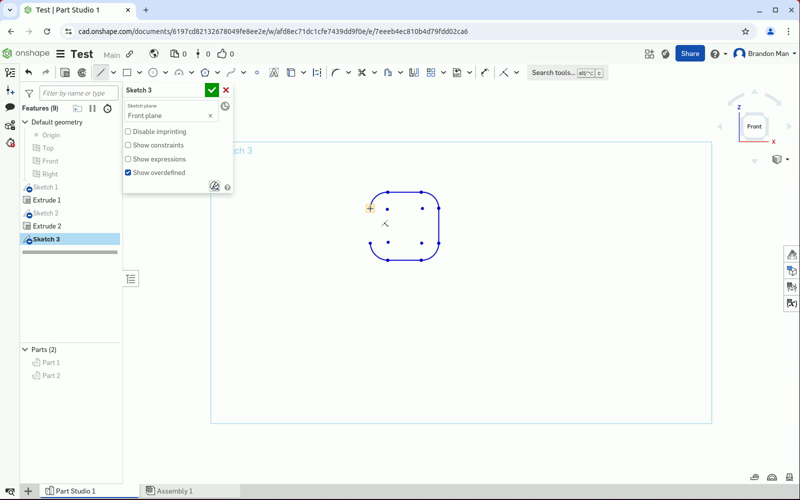
click(370, 208)
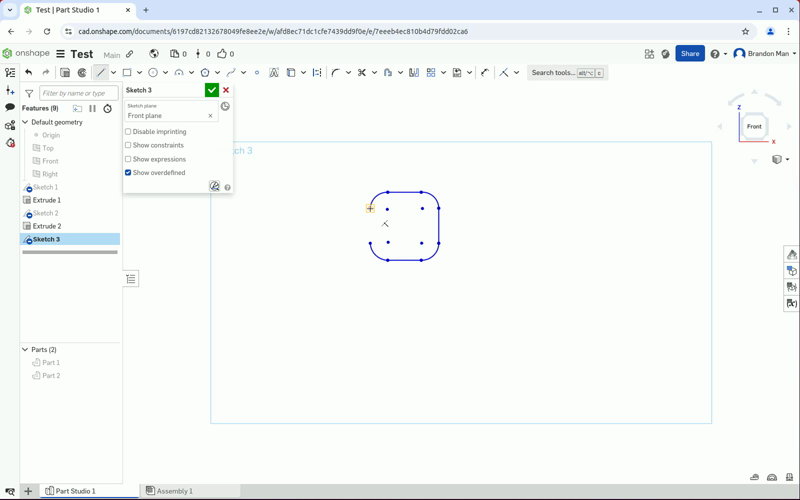
mouse_move(400, 208)
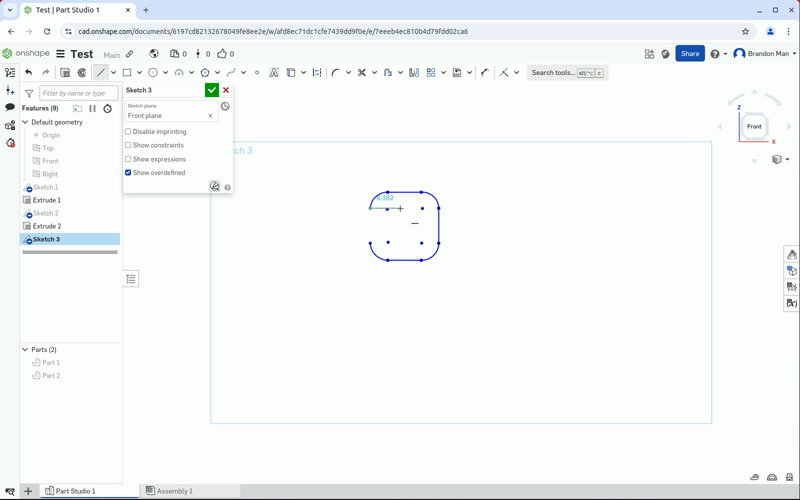
key_down(shift)
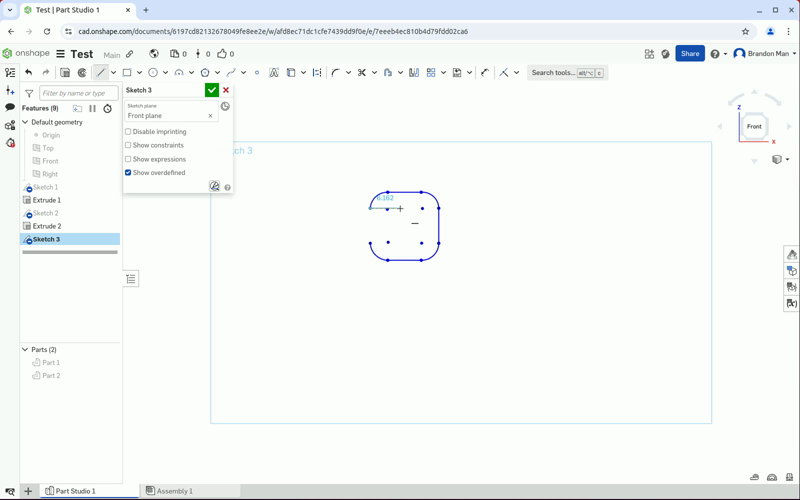
mouse_move(370, 243)
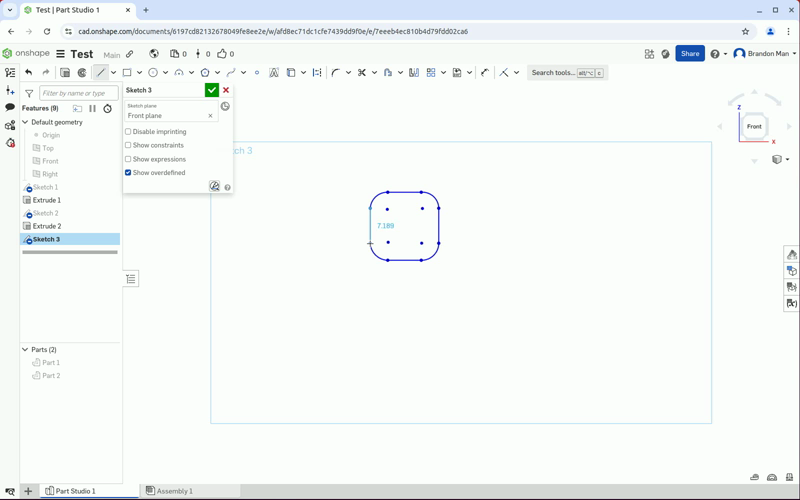
key_up(shift)
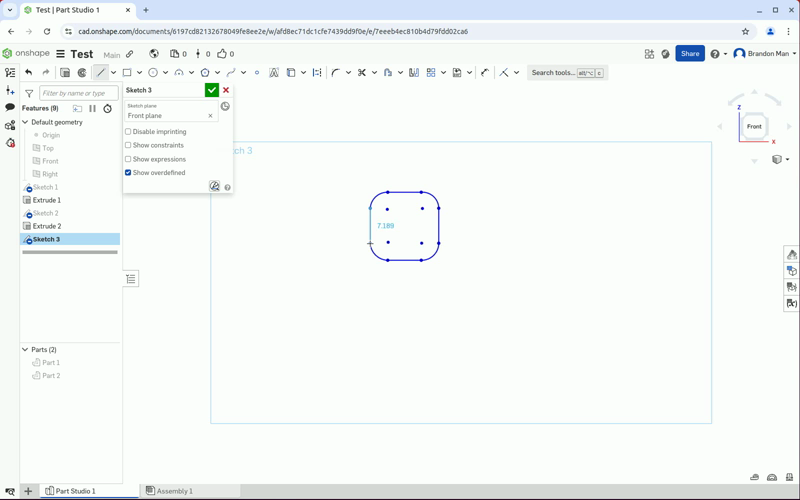
click(370, 243)
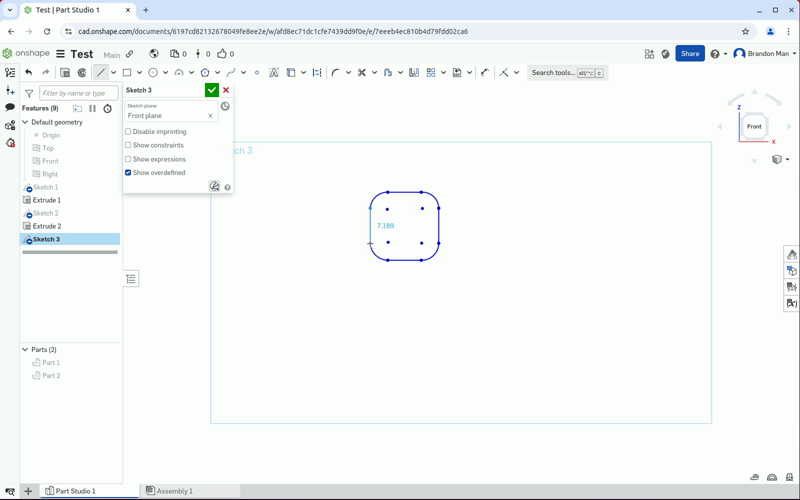
key(esc)
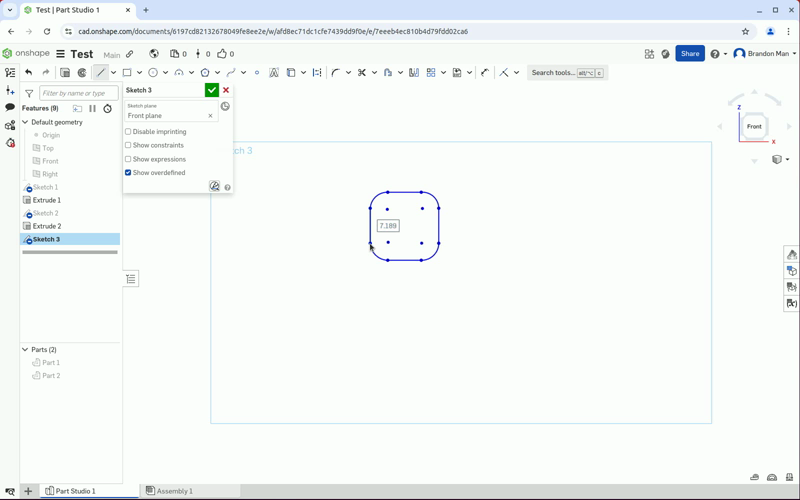
key(c)
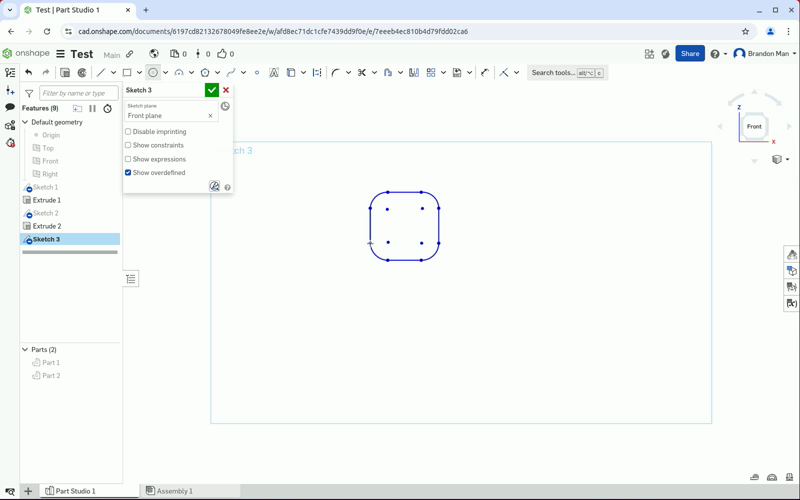
key_down(shift)
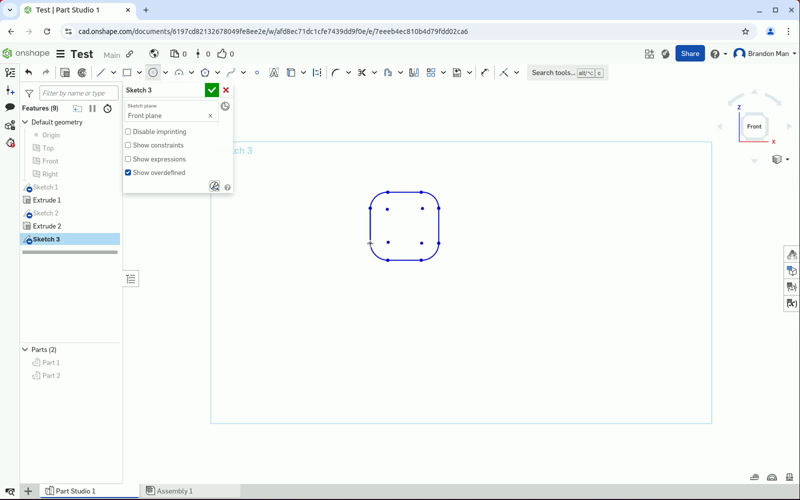
mouse_move(404, 225)
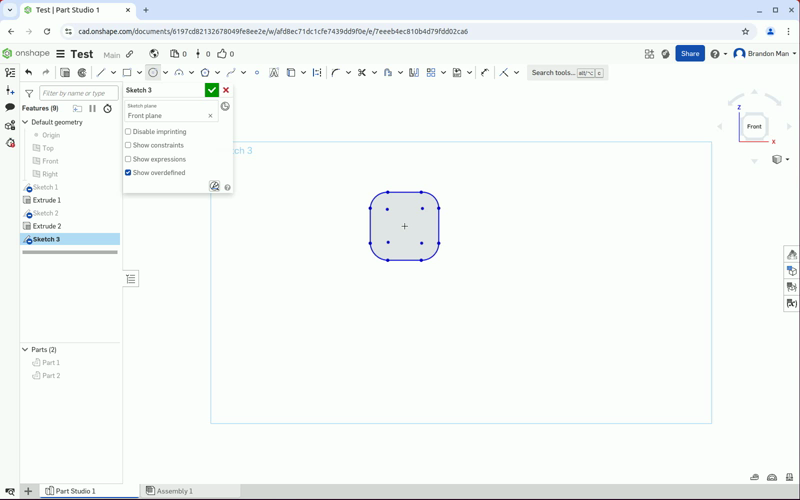
click(404, 225)
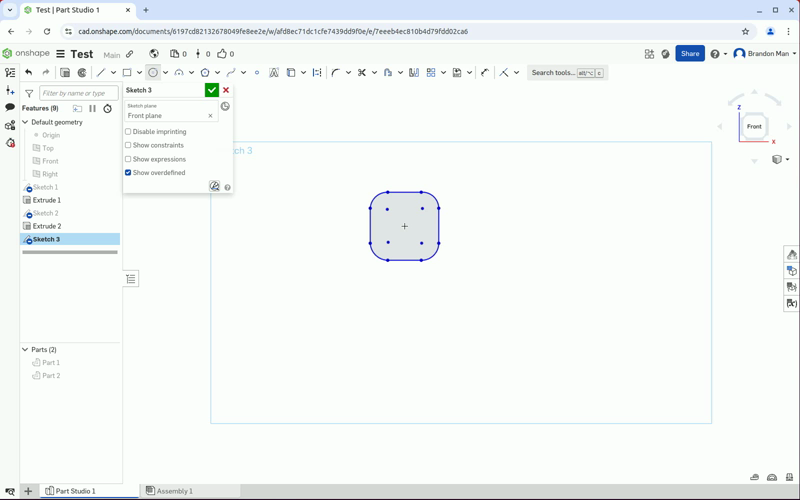
key_up(shift)
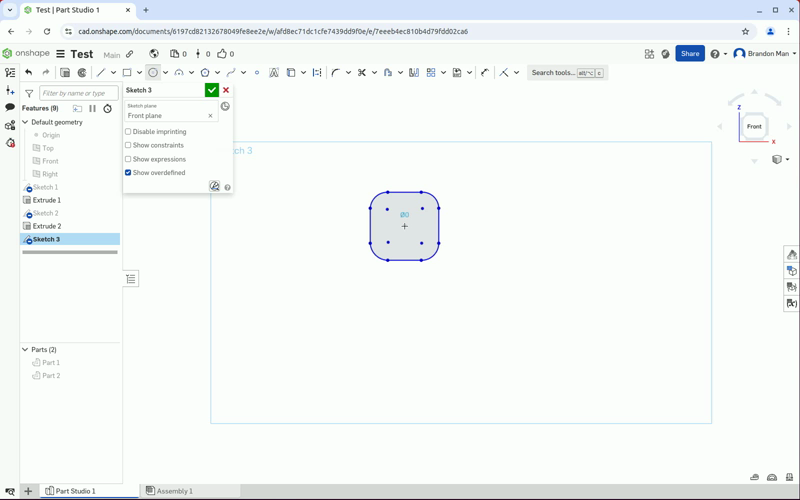
mouse_move(416, 225)
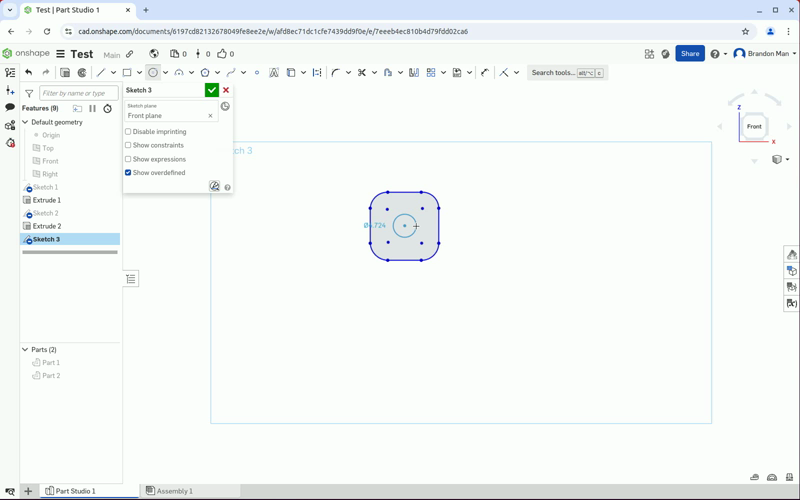
click(416, 225)
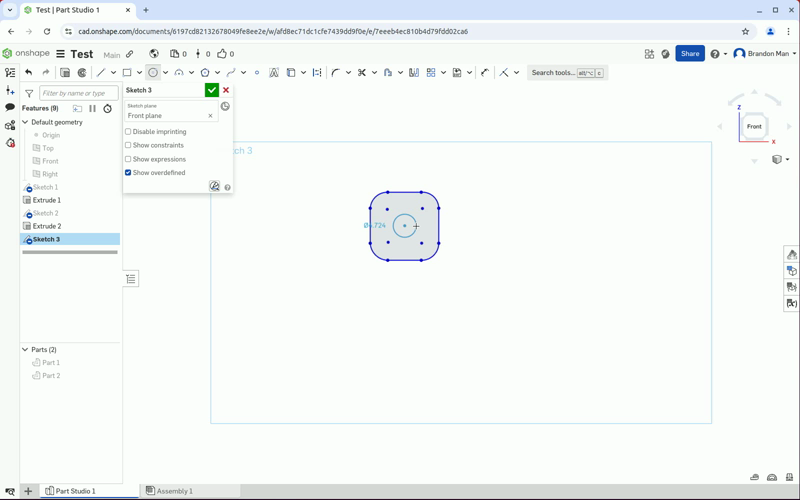
key(esc)
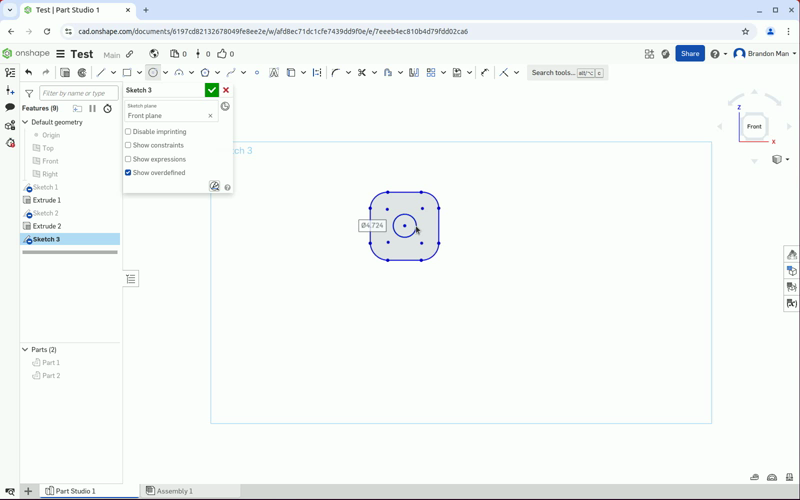
mouse_move(417, 213)
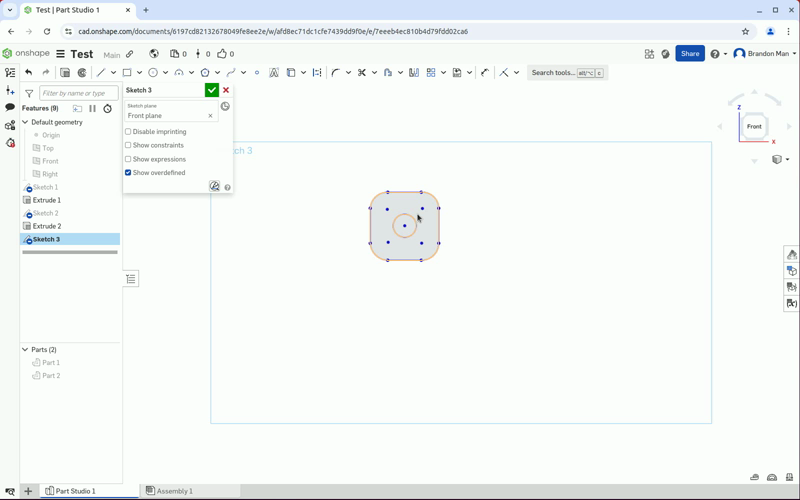
click(417, 213)
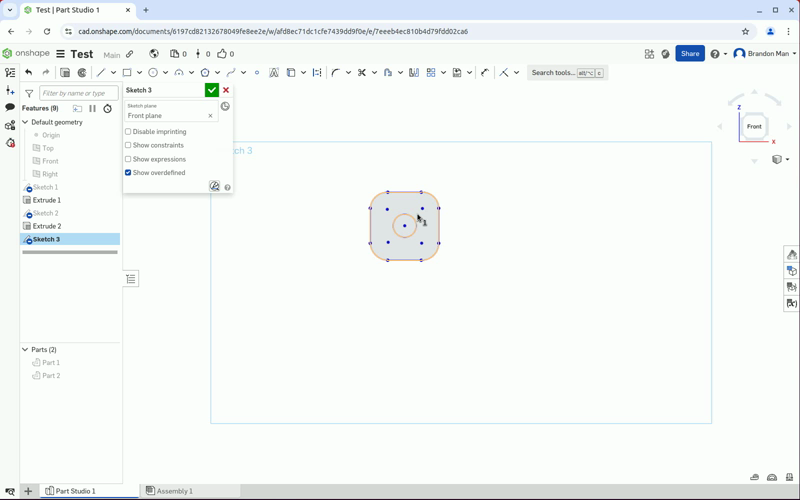
mouse_move(73, 352)
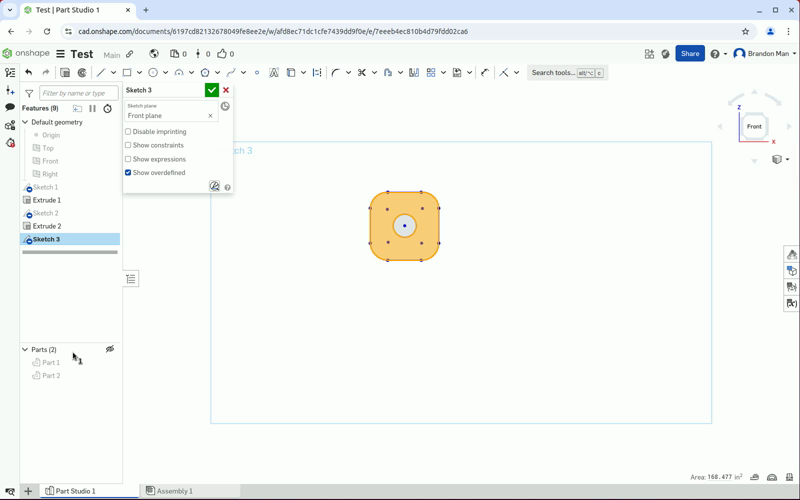
key(shift+y)
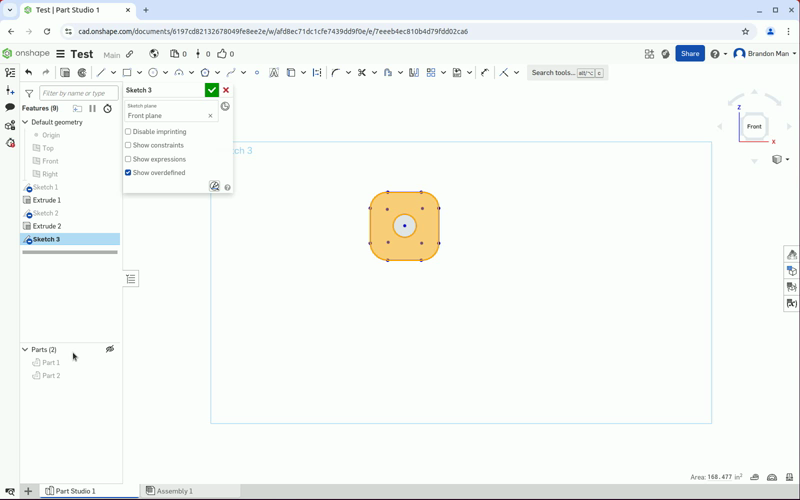
key(shift+e)
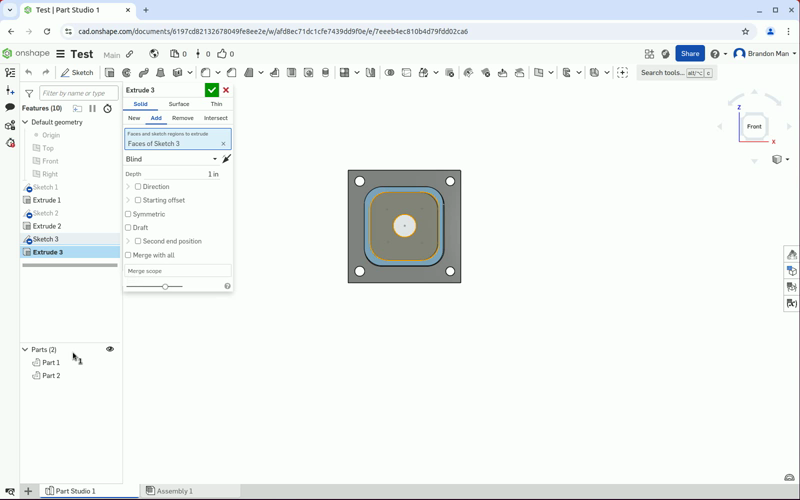
mouse_move(143, 106)
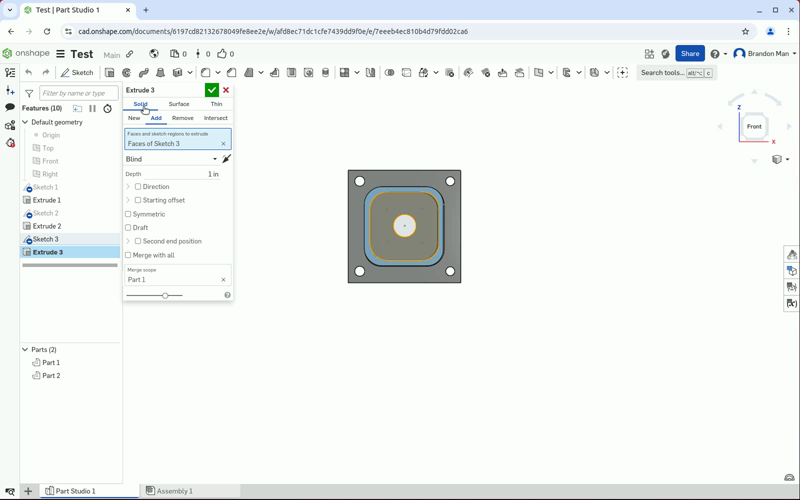
click(143, 106)
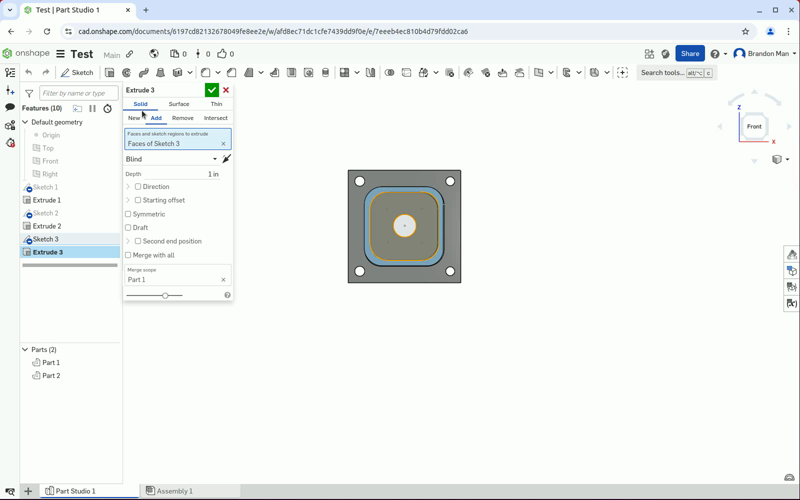
mouse_move(137, 120)
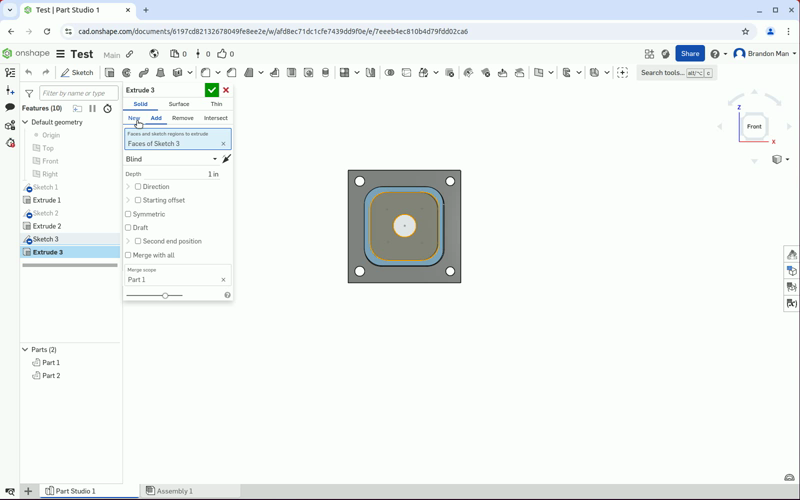
click(137, 120)
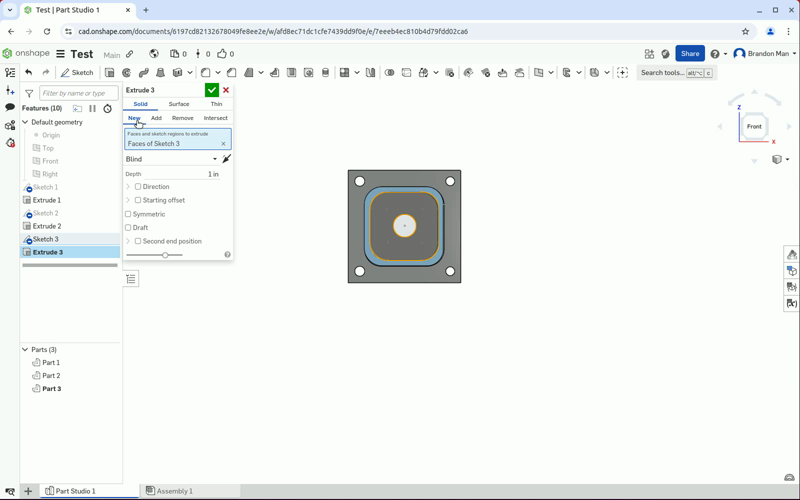
key(tab, 4)
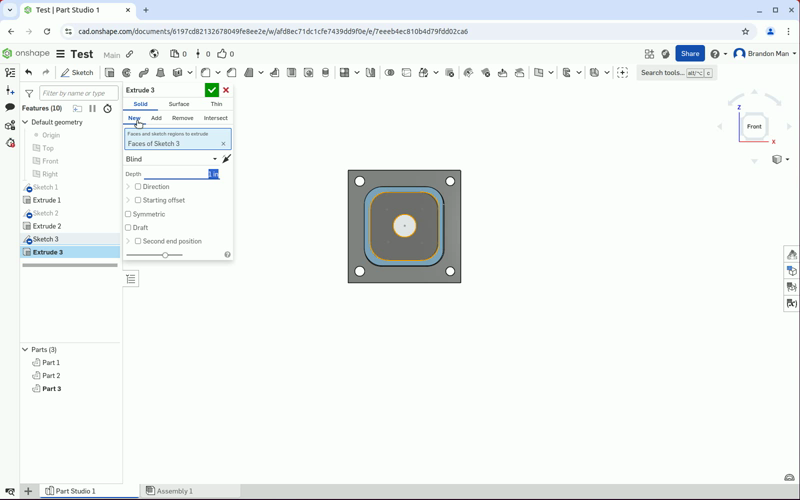
text(2.889)
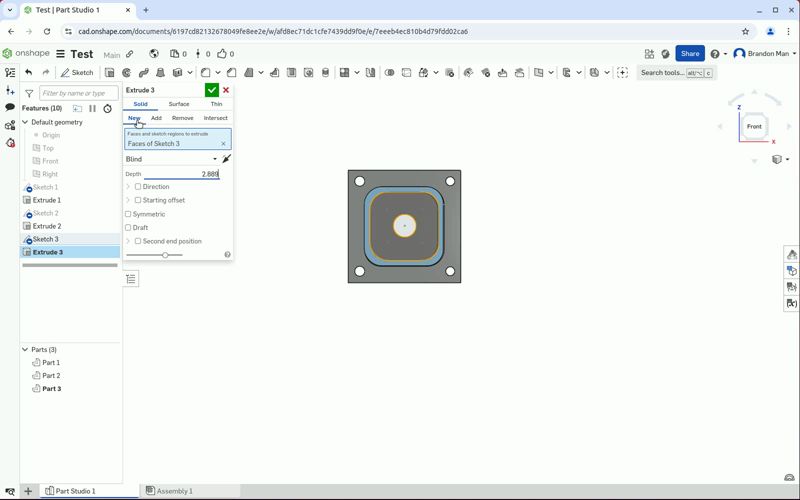
key(enter)
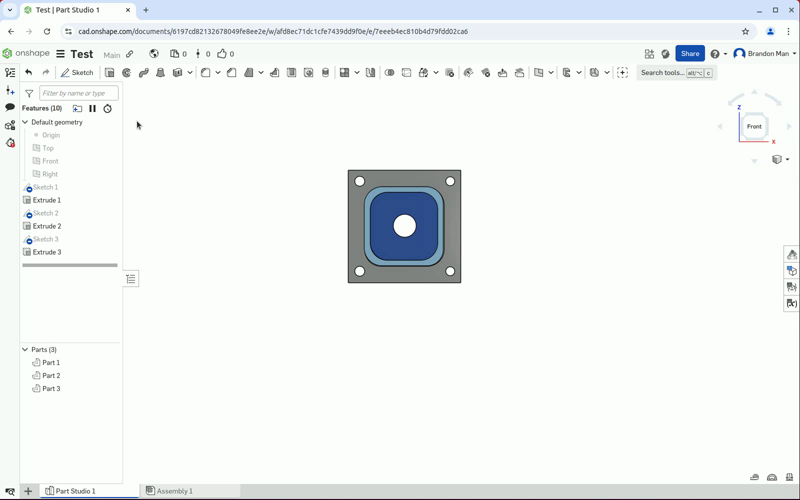
key(shift+h)
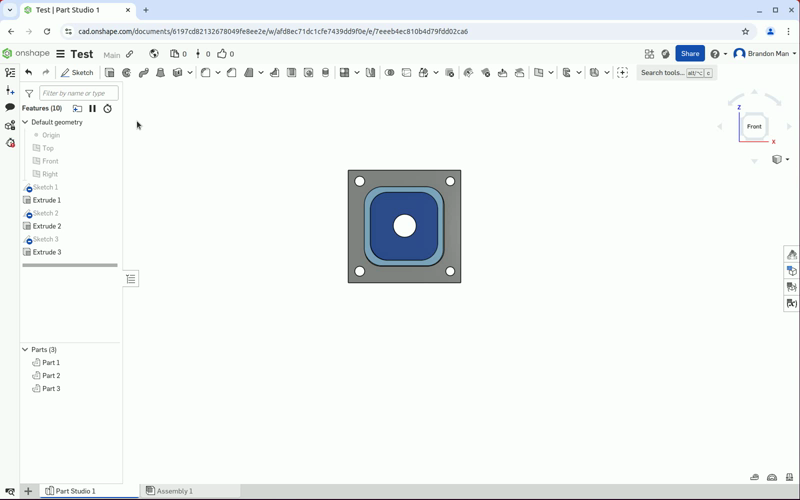
key(shift+h)
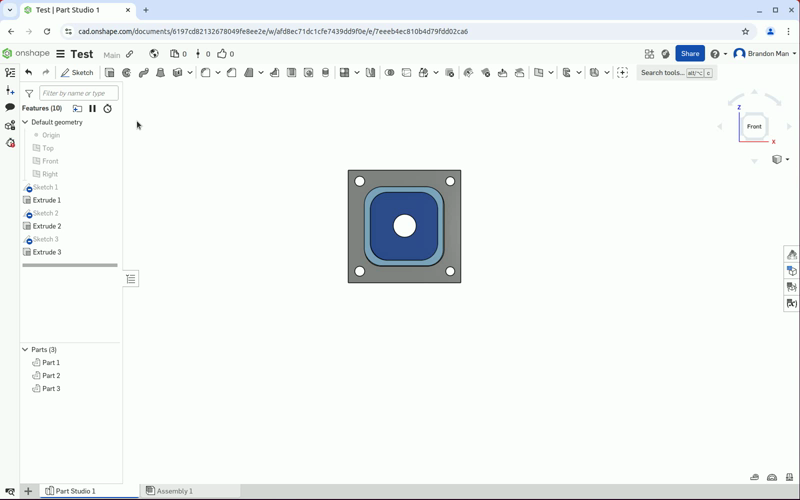
key(shift+7)
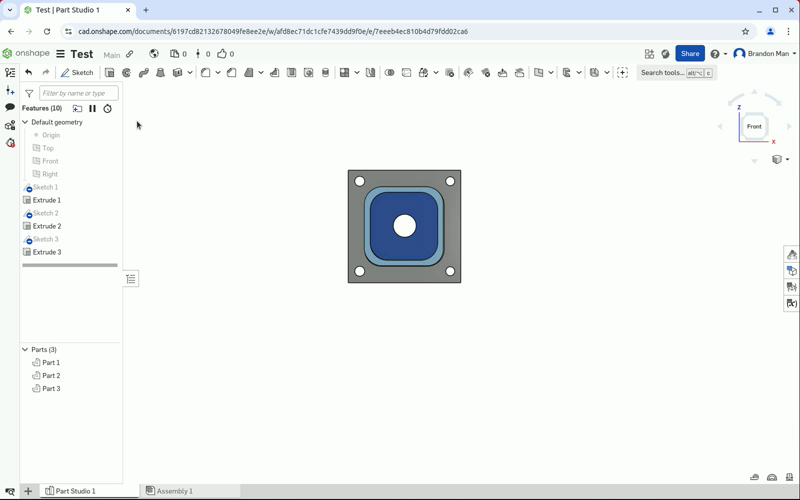
key(left, 2)
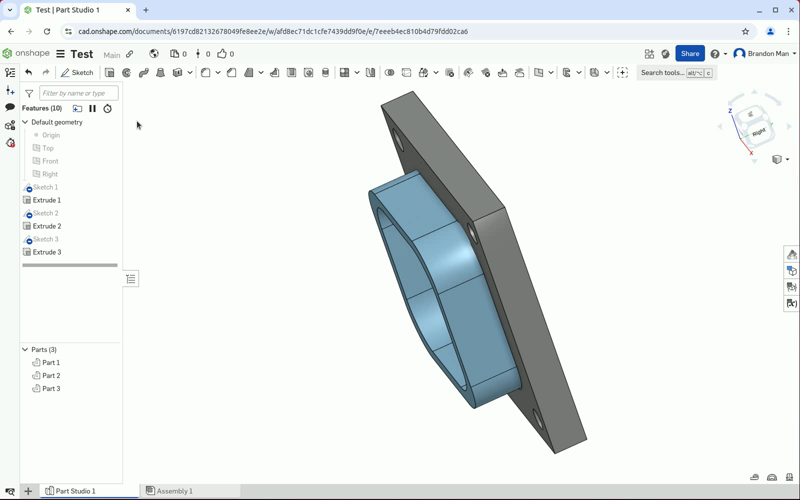
key(down, 2)
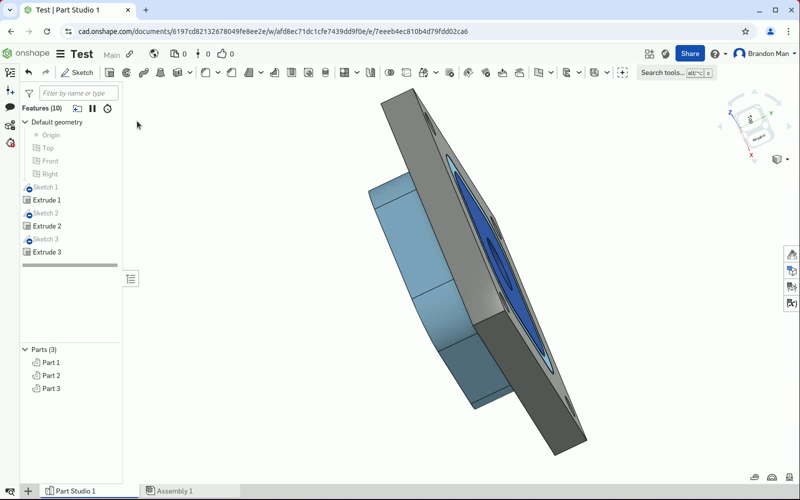
key(up, 2)
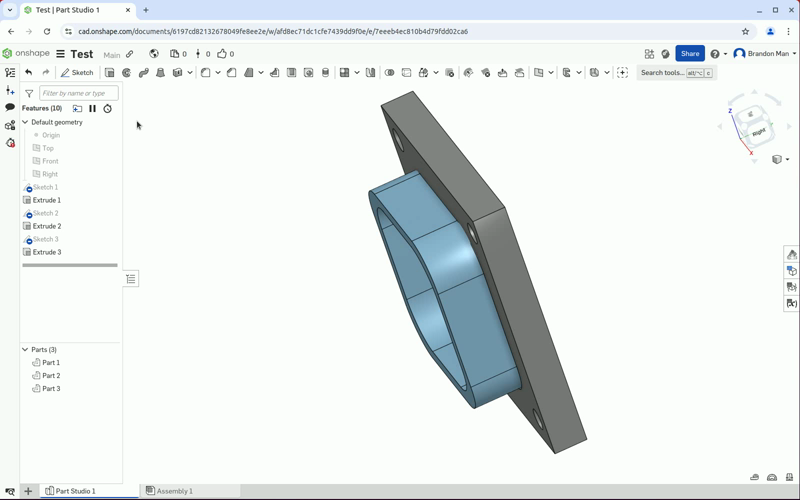
key(right, 2)
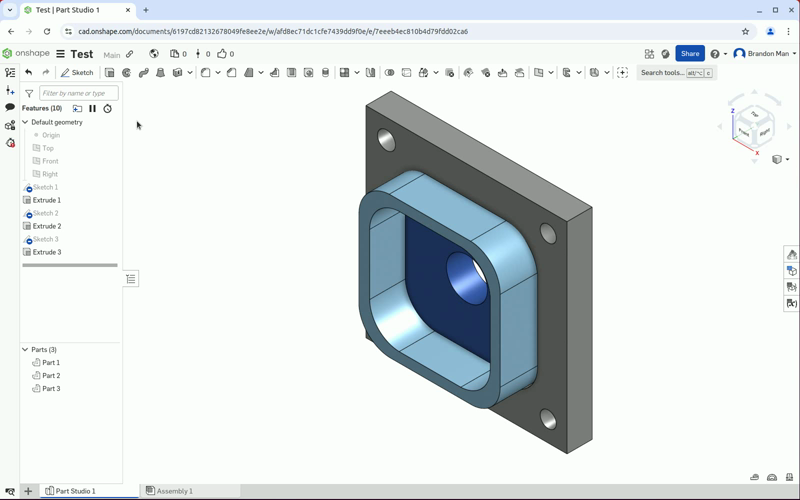
mouse_move(73, 189)
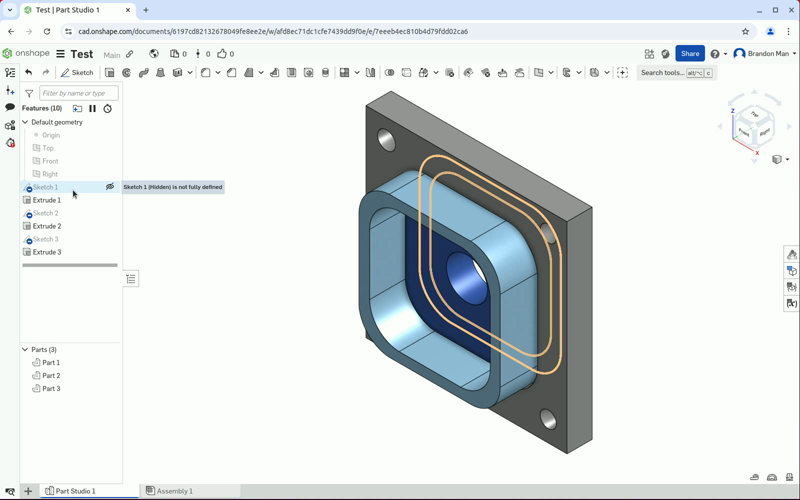
click(73, 189)